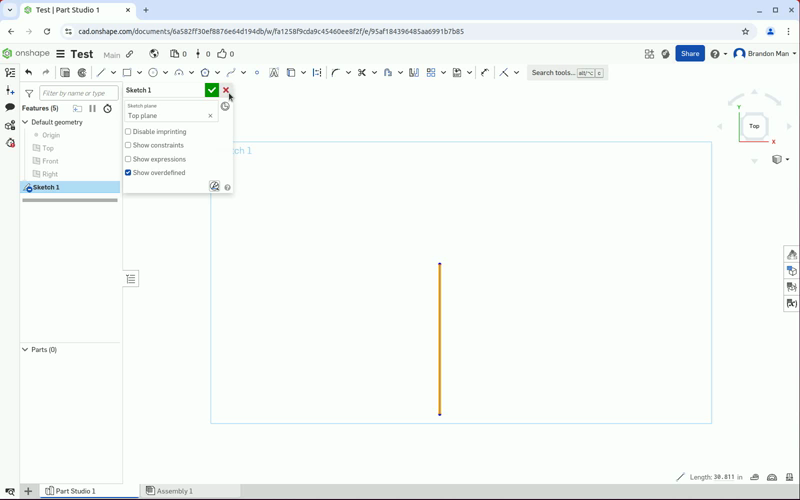
key(shift+h)
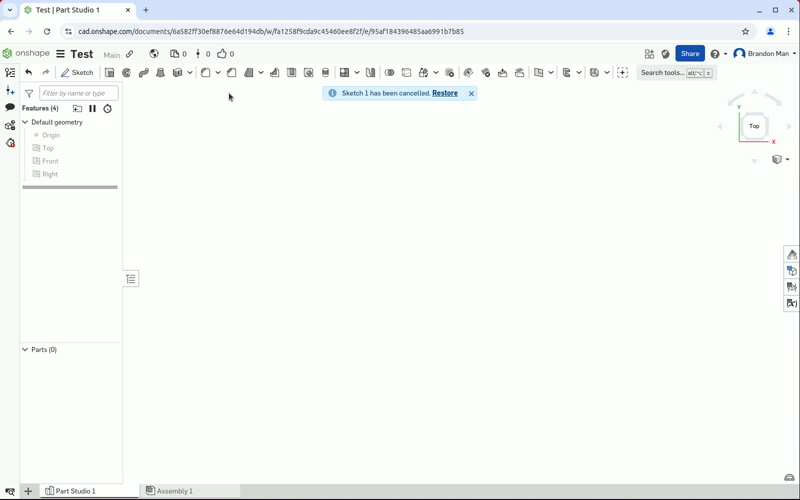
mouse_move(73, 352)
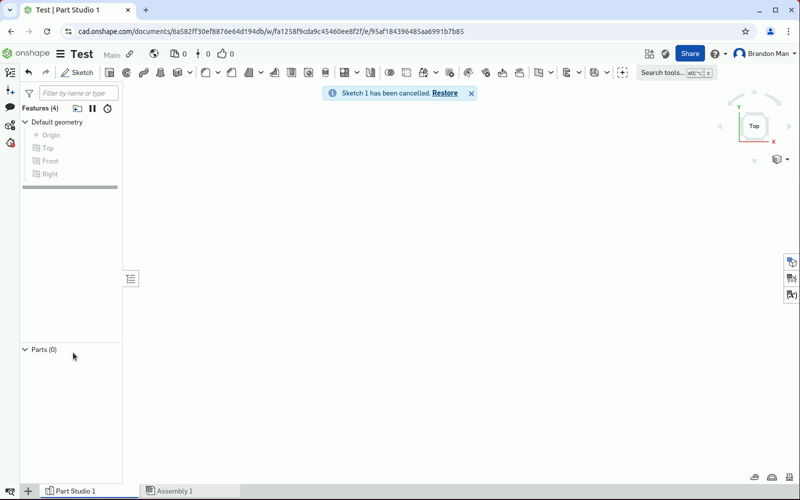
key(y)
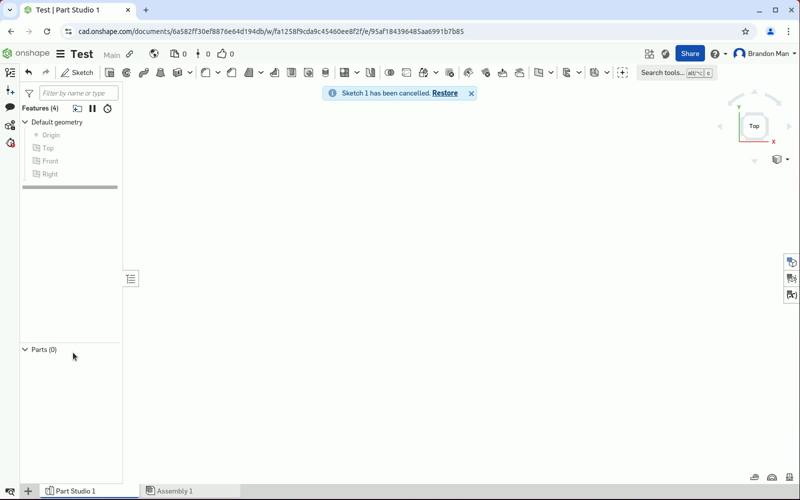
key(shift+p)
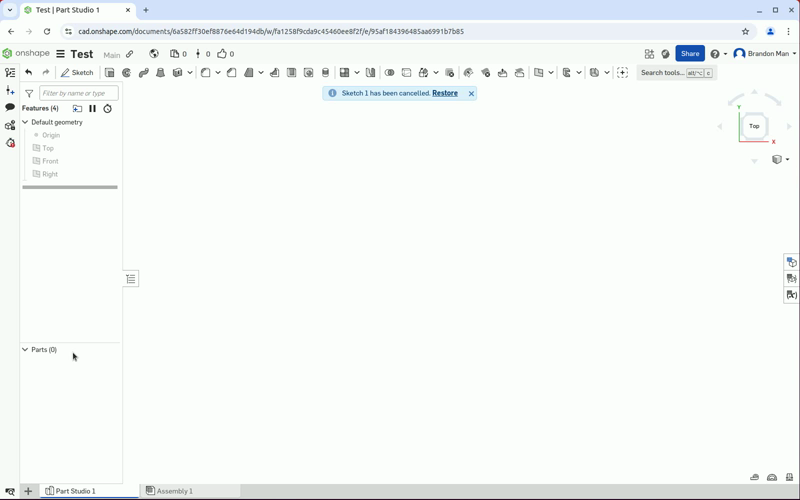
key(space)
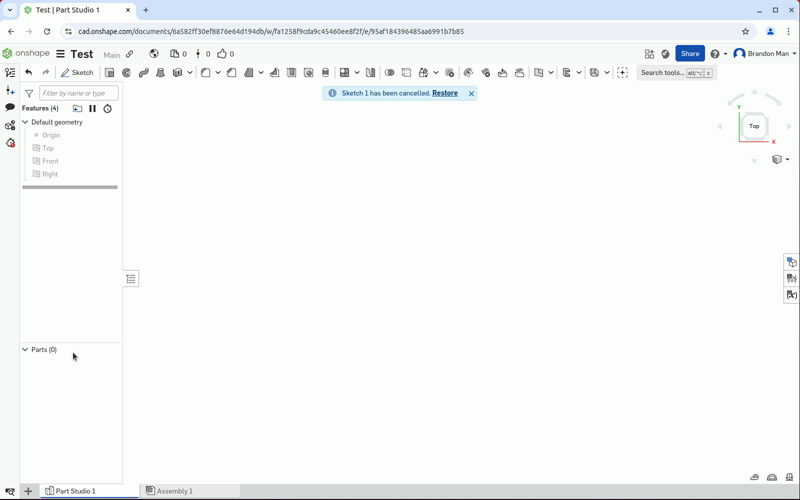
key_down(shift)
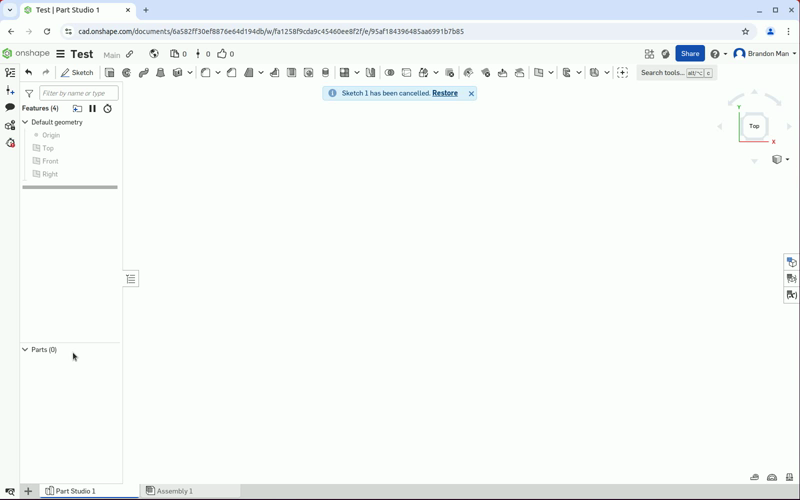
key(up)
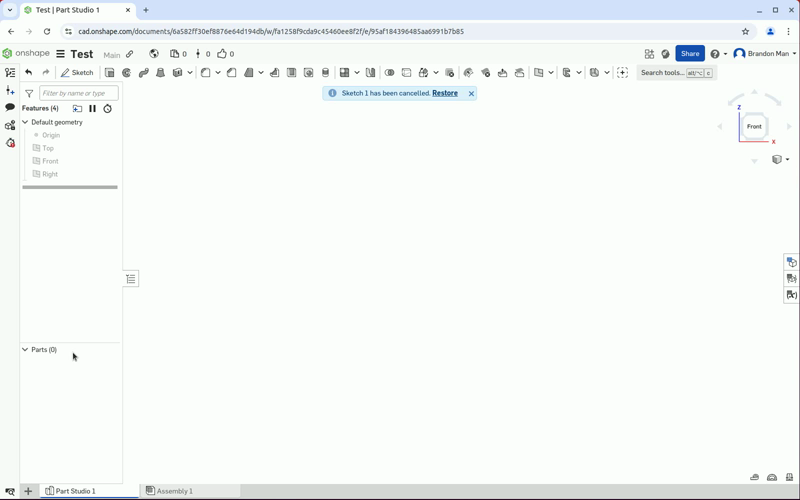
key_up(shift)
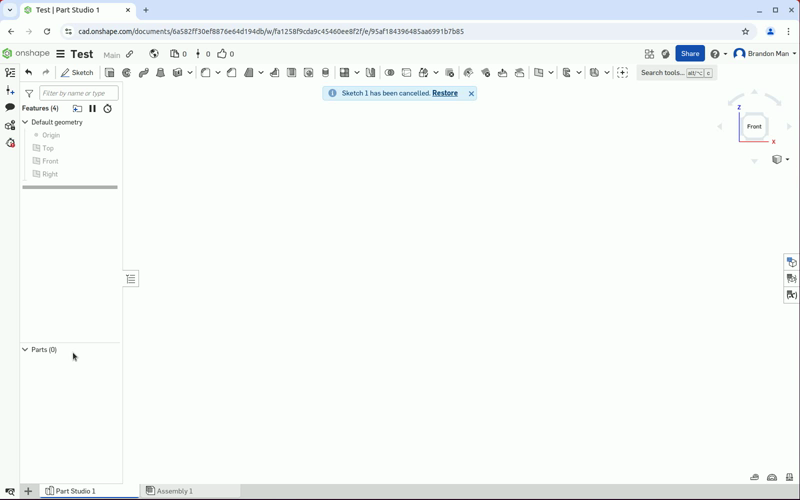
mouse_move(73, 352)
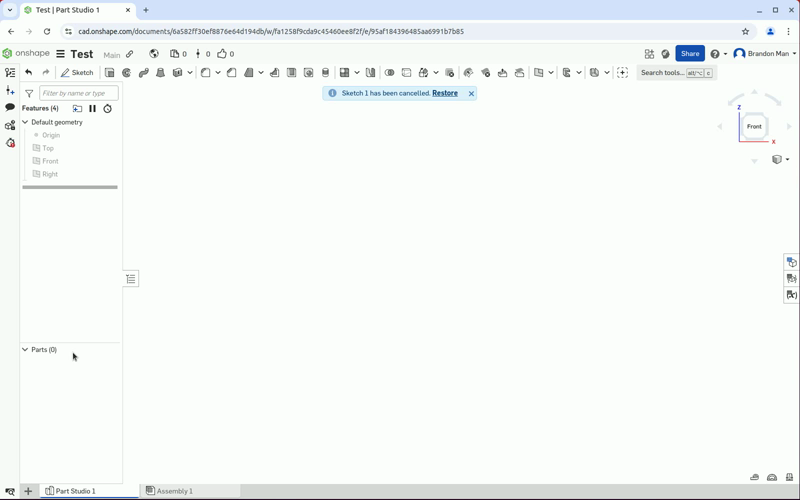
key(shift+y)
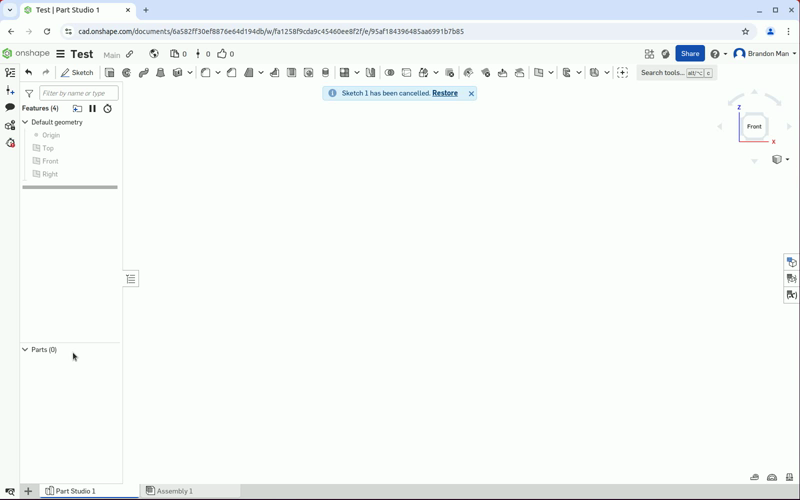
key(shift+s)
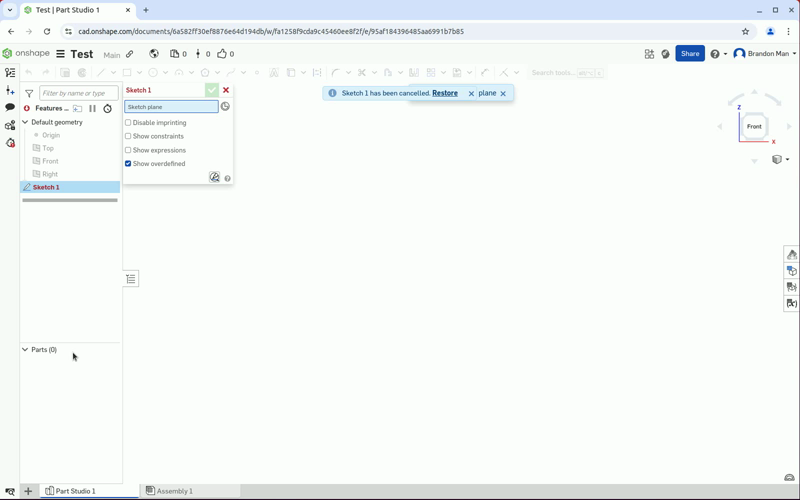
mouse_move(73, 163)
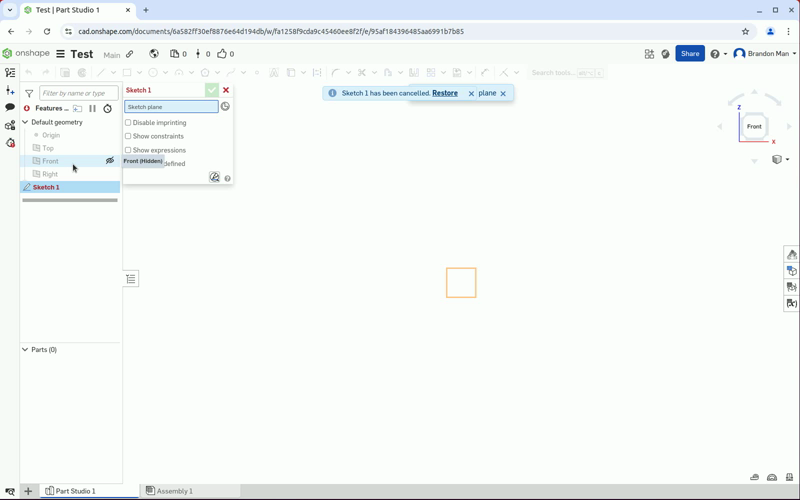
click(73, 163)
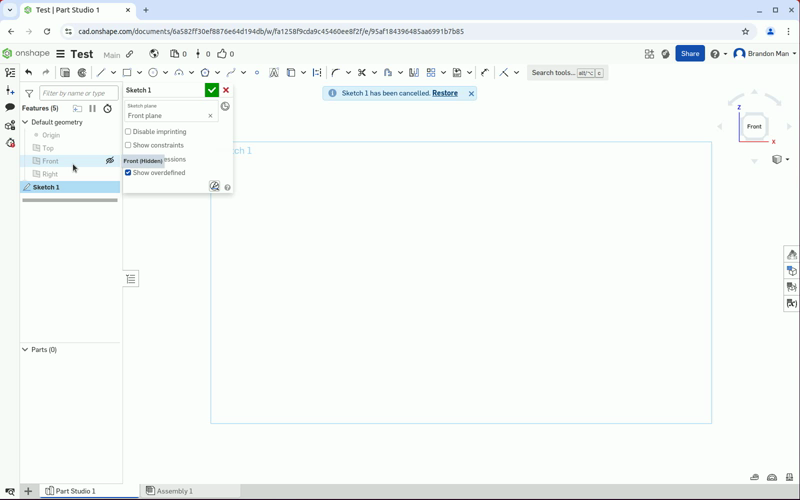
mouse_move(73, 352)
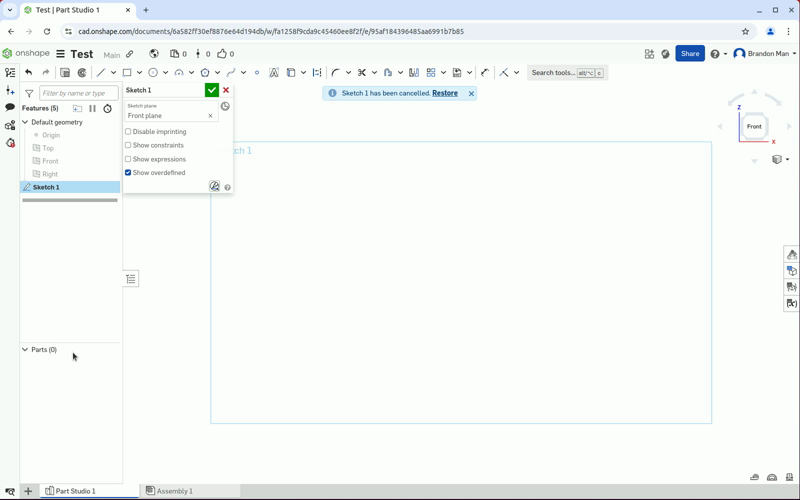
key(y)
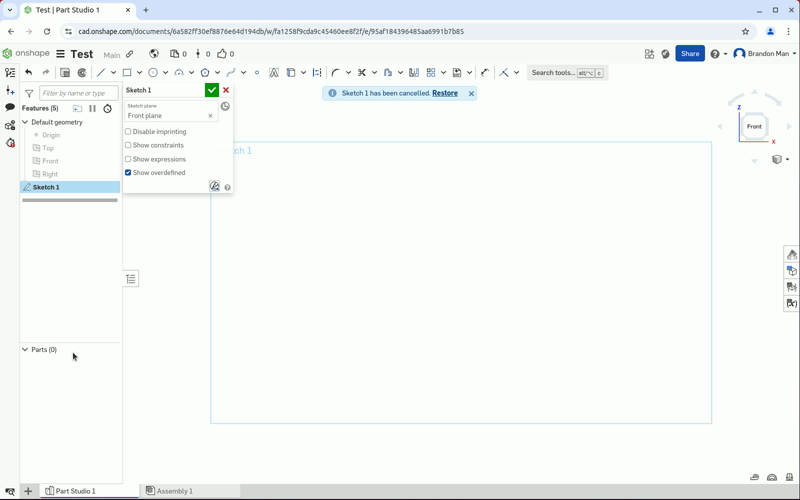
key(c)
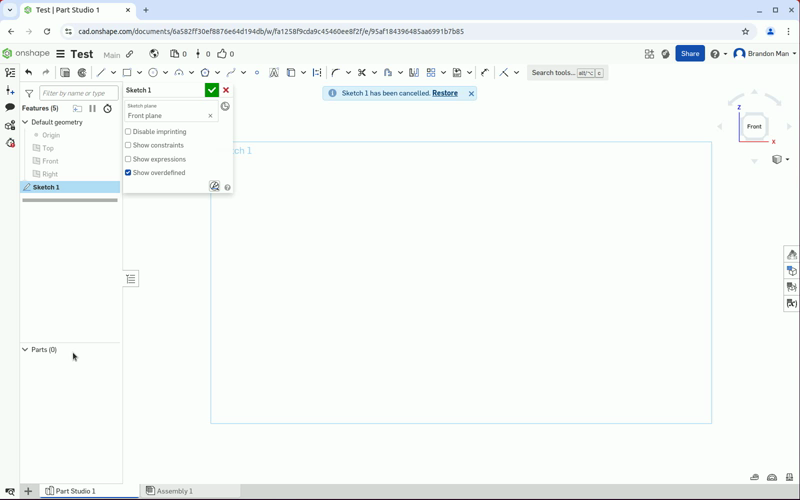
key_down(shift)
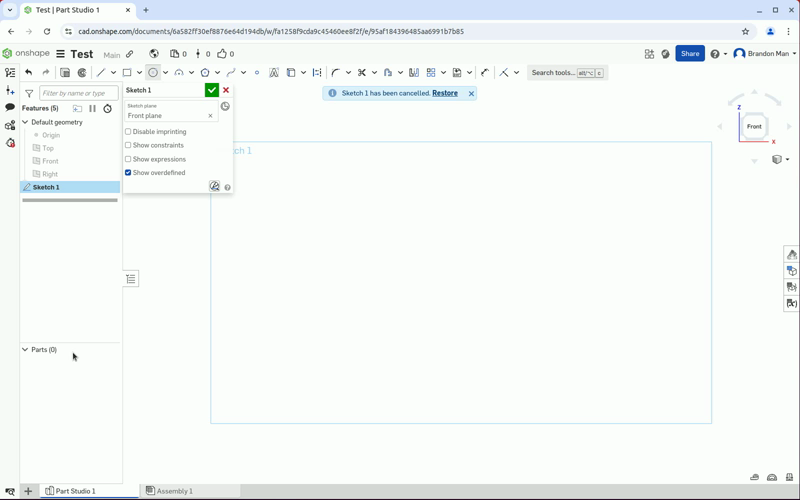
mouse_move(461, 178)
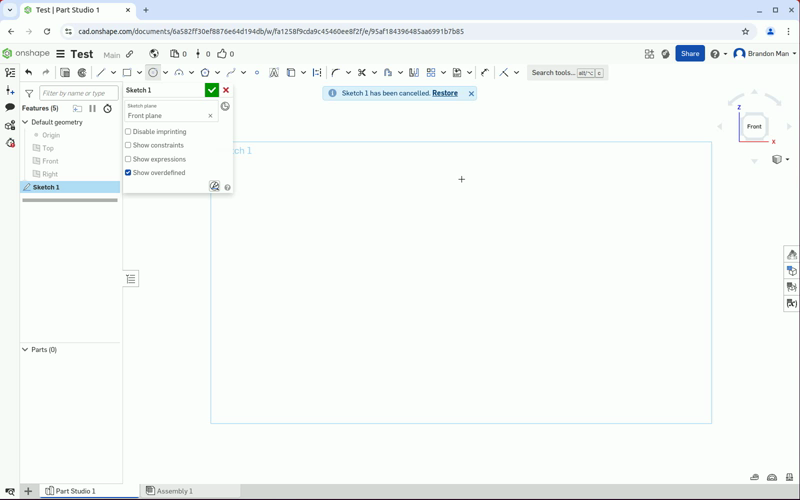
click(461, 178)
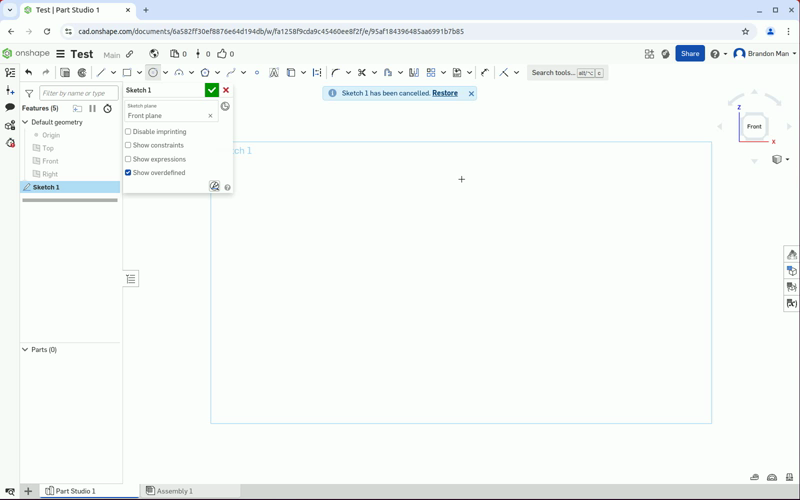
key_up(shift)
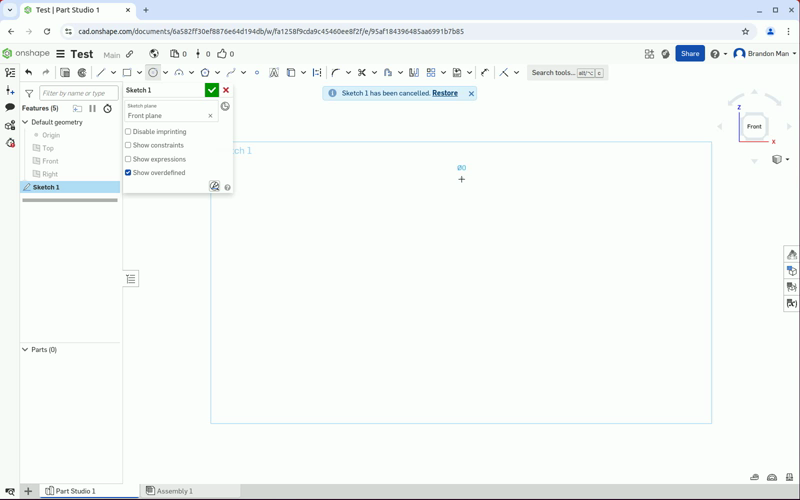
mouse_move(471, 178)
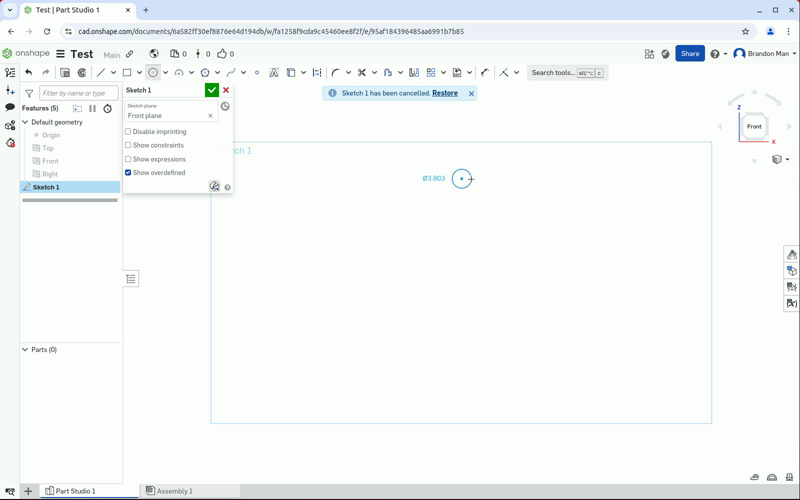
click(471, 178)
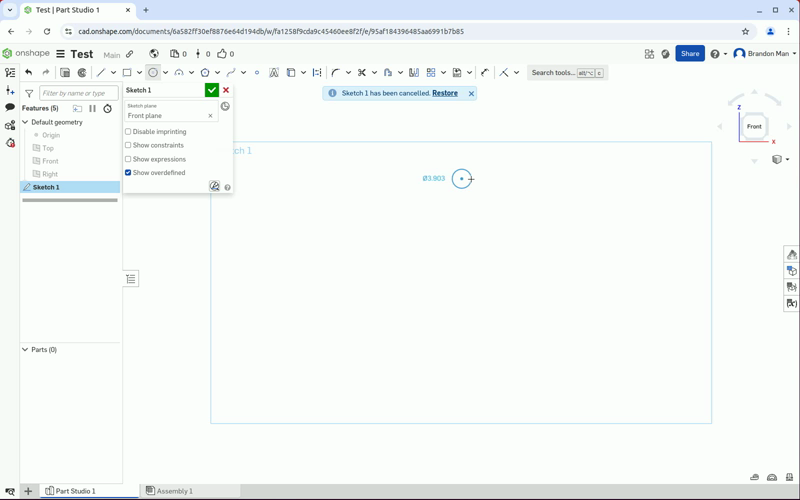
key(esc)
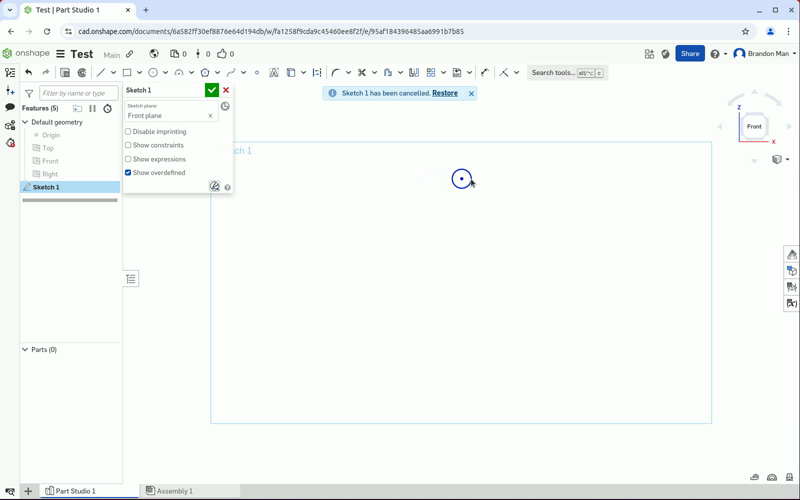
key(c)
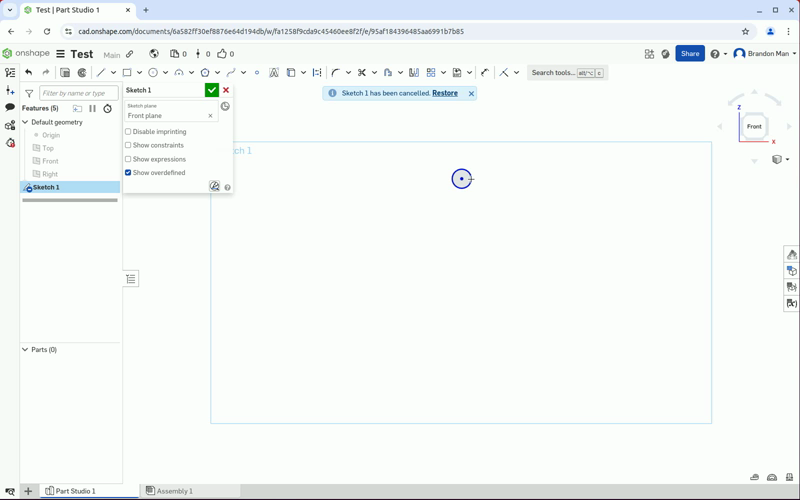
key_down(shift)
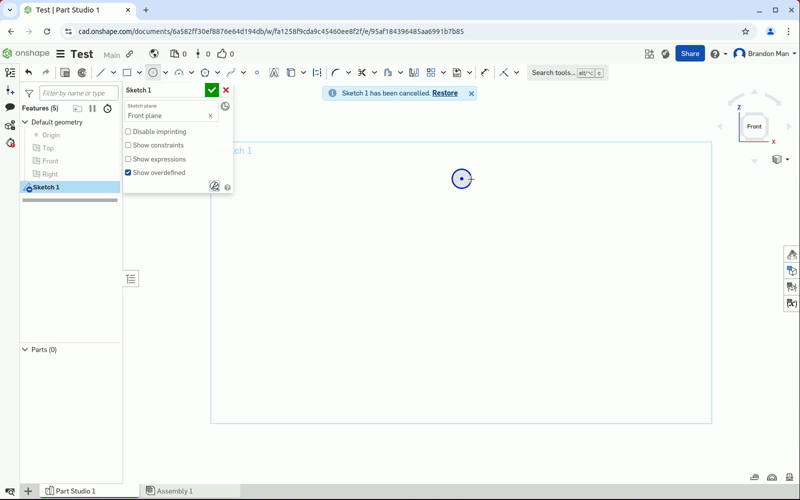
mouse_move(461, 178)
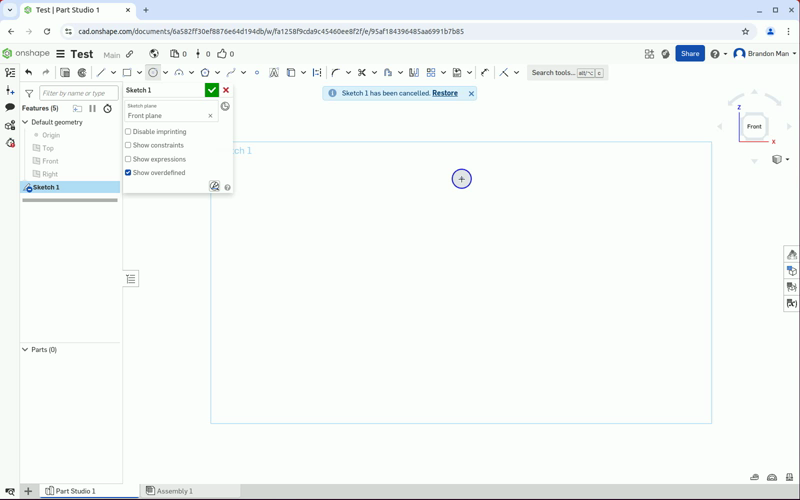
click(461, 178)
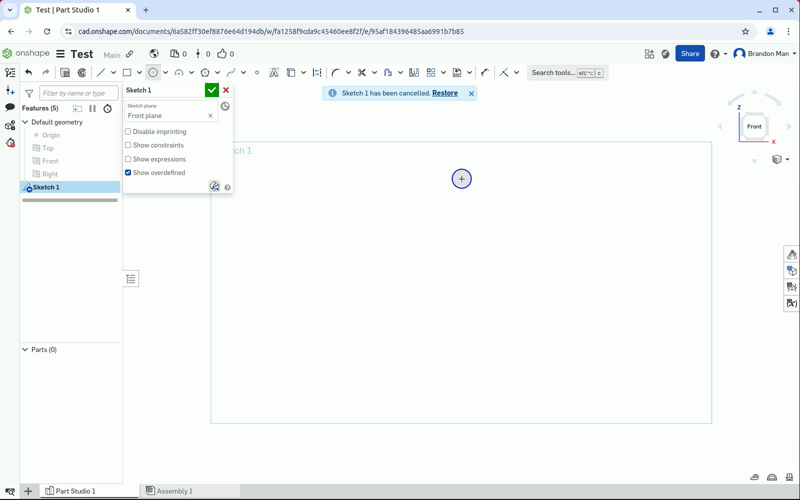
key_up(shift)
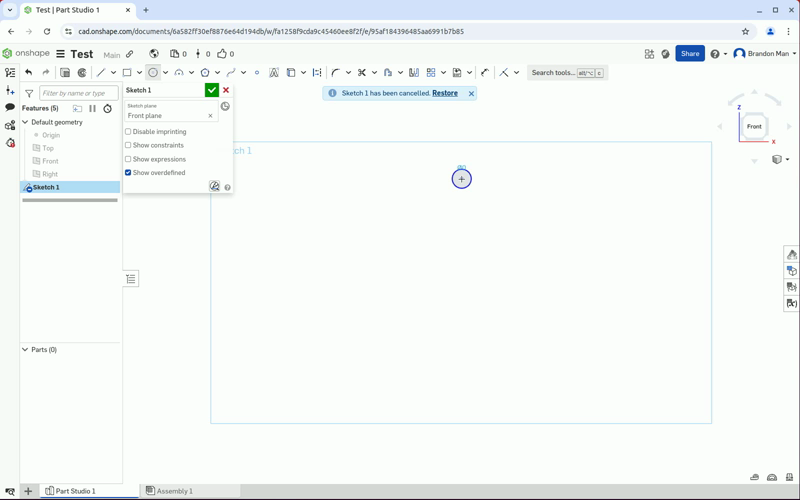
mouse_move(464, 178)
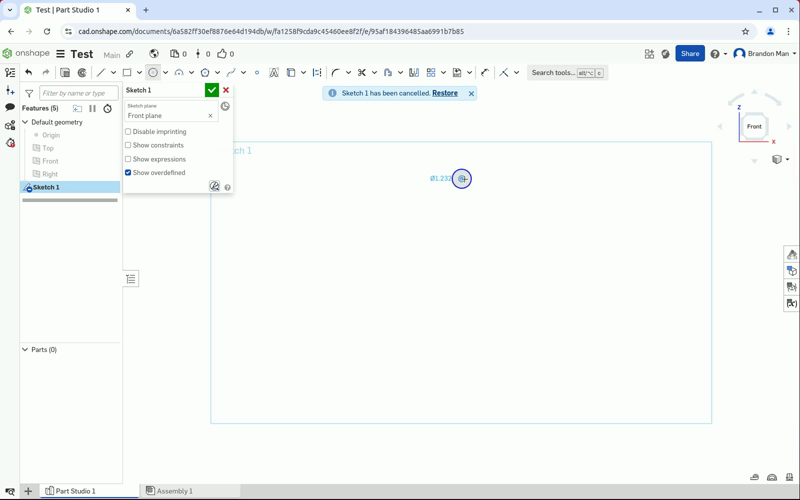
scroll(6)
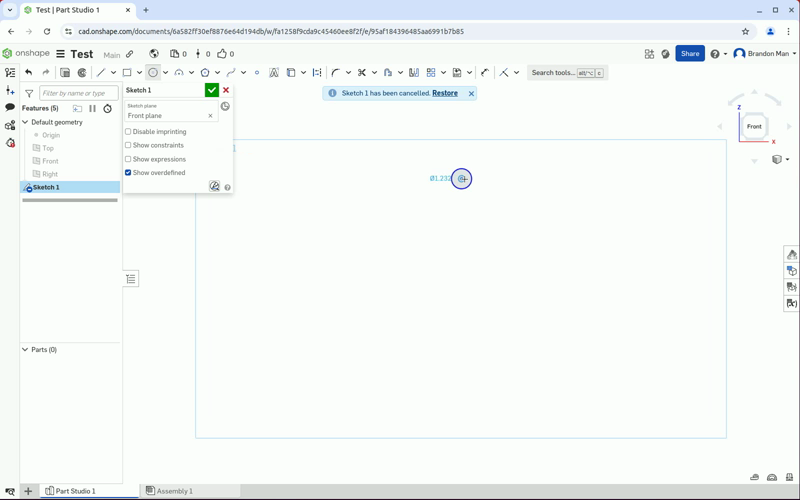
scroll(6)
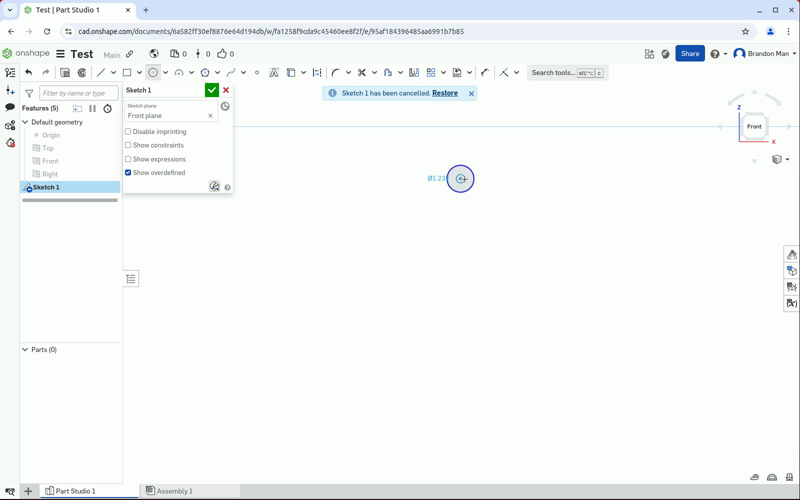
scroll(6)
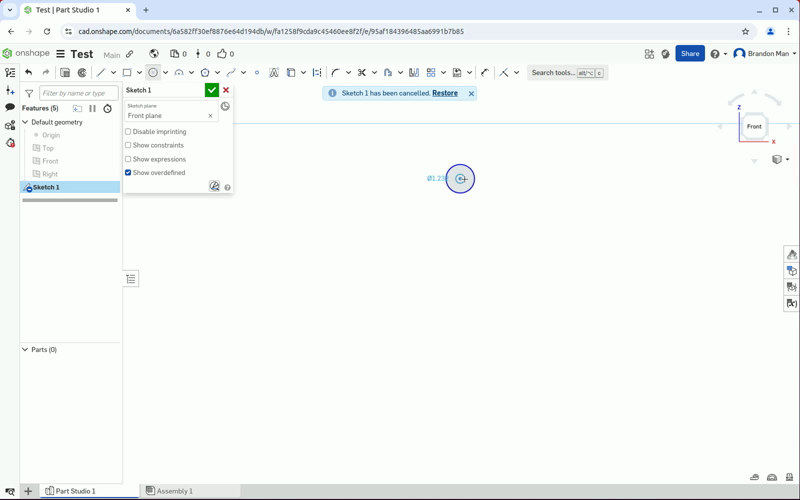
scroll(6)
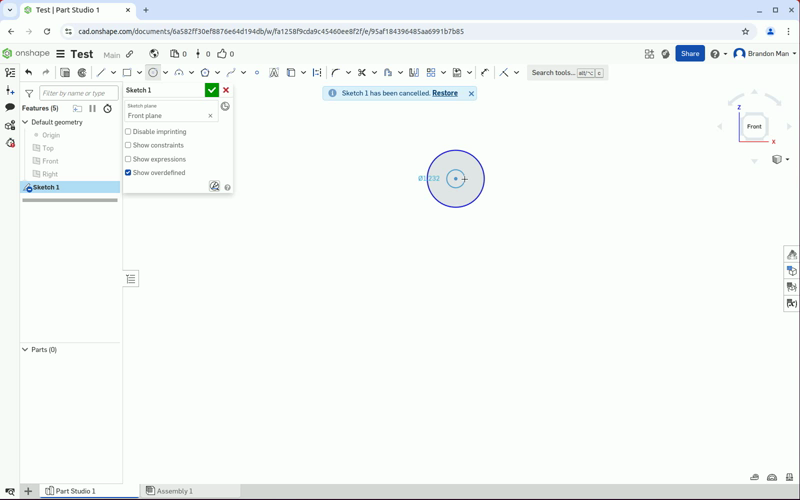
scroll(6)
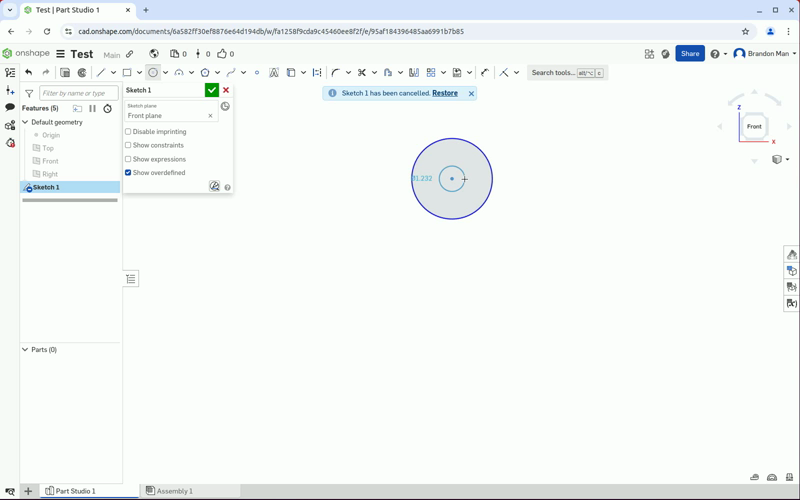
scroll(6)
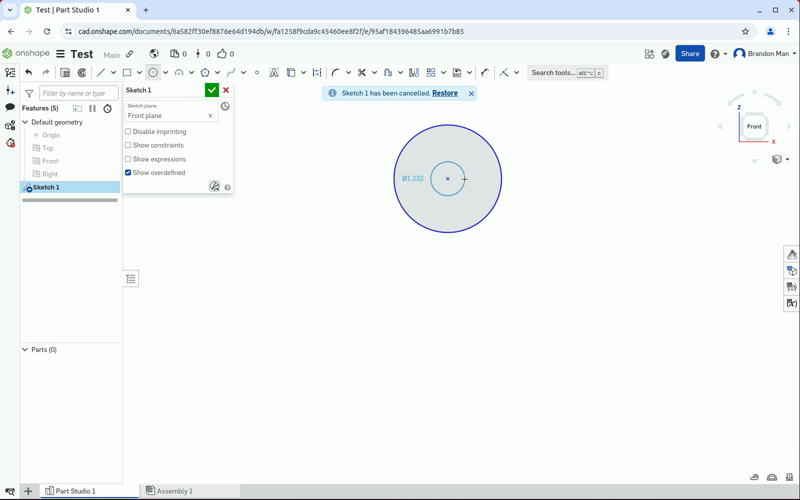
scroll(6)
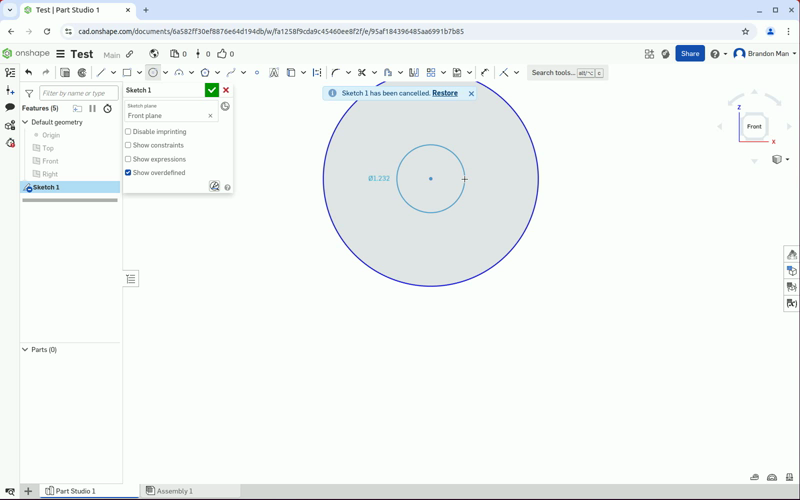
click(464, 178)
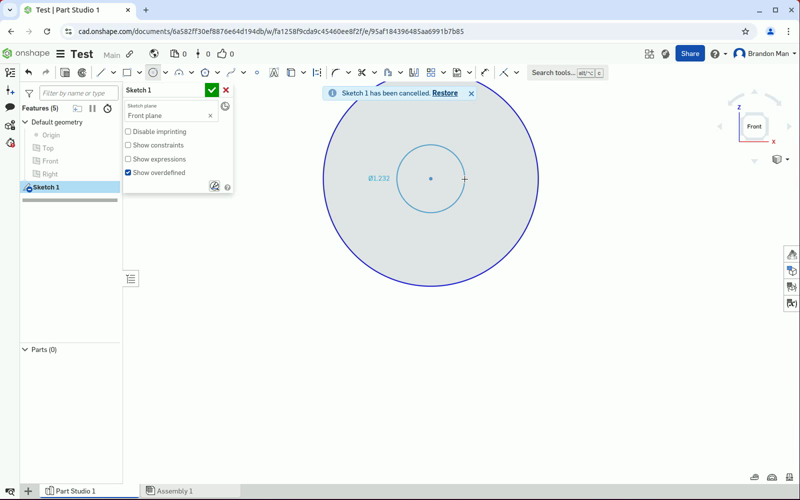
scroll(-6)
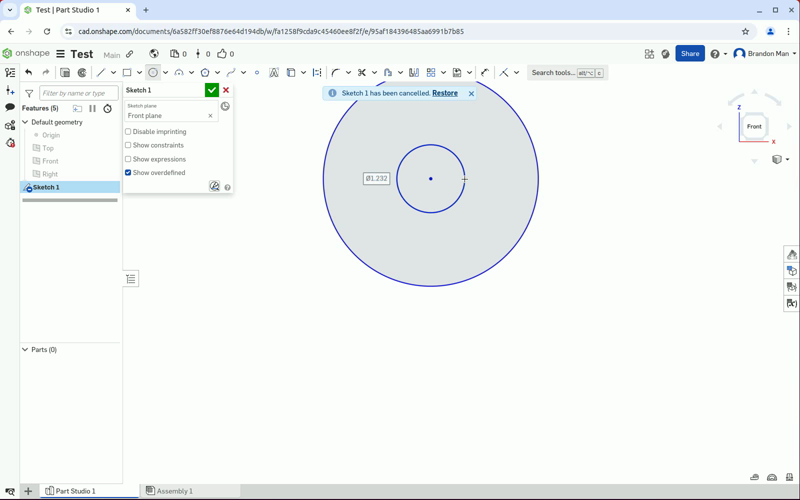
scroll(-6)
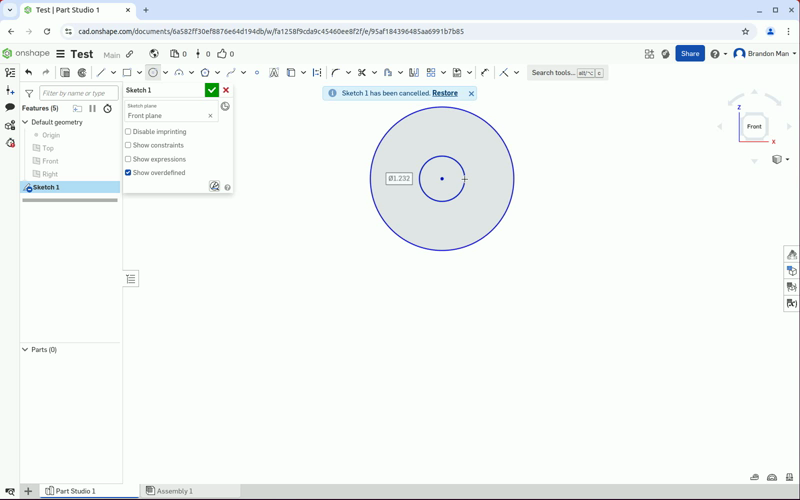
scroll(-6)
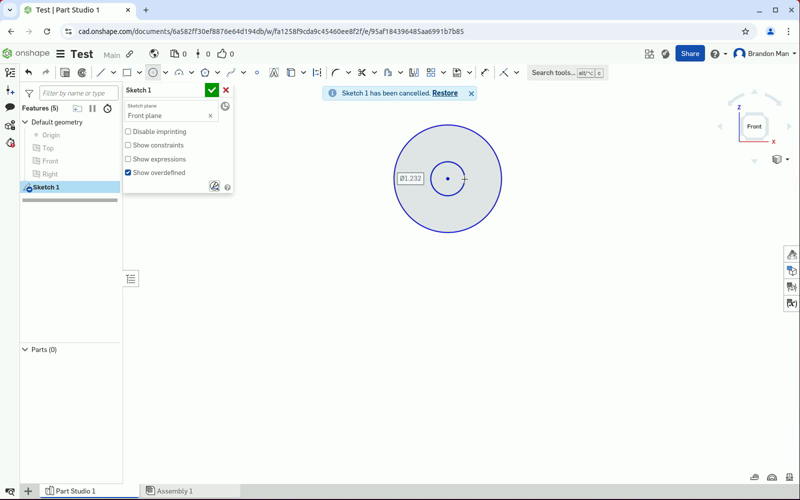
scroll(-6)
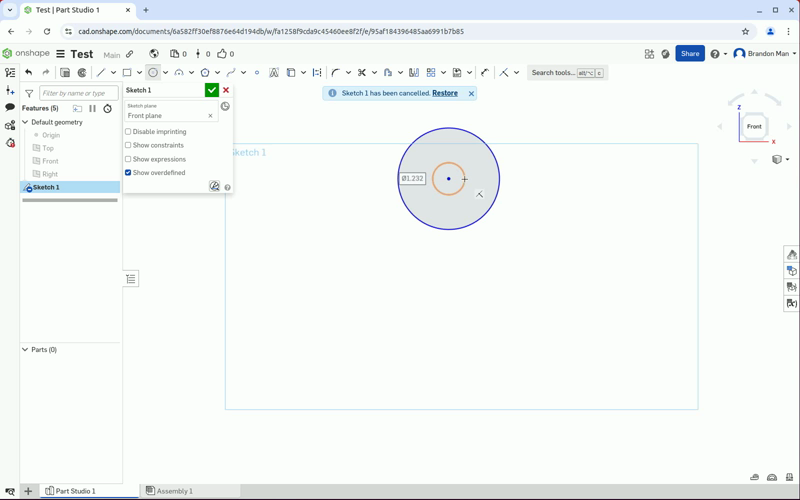
scroll(-6)
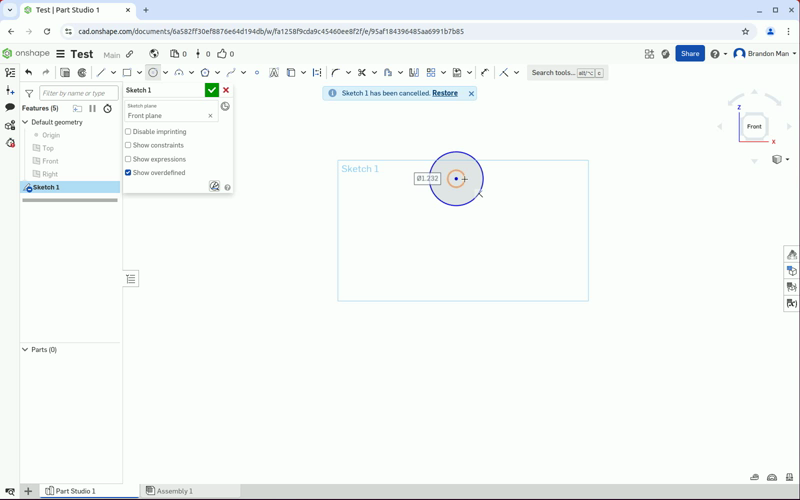
scroll(-6)
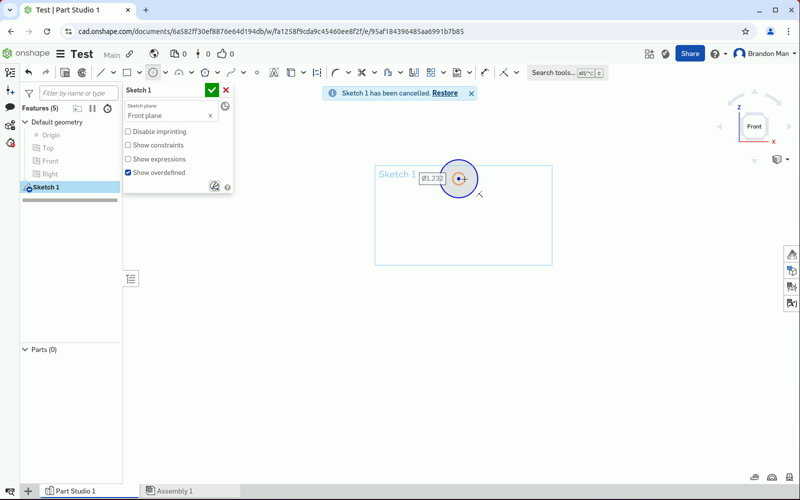
scroll(-6)
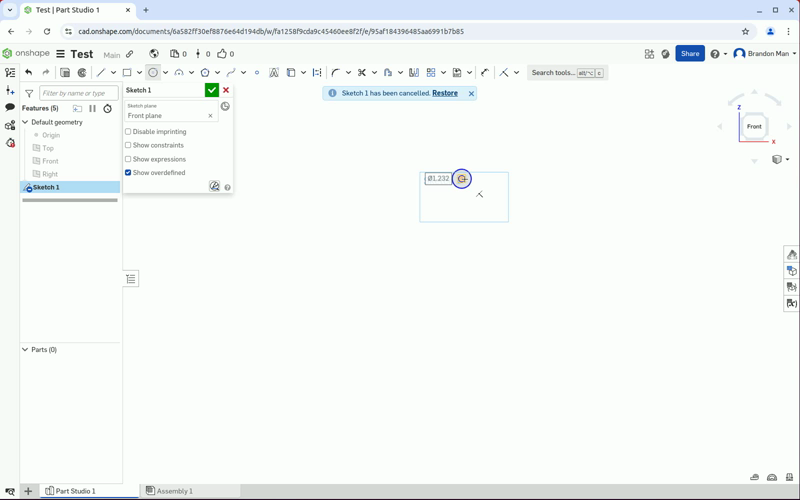
key(esc)
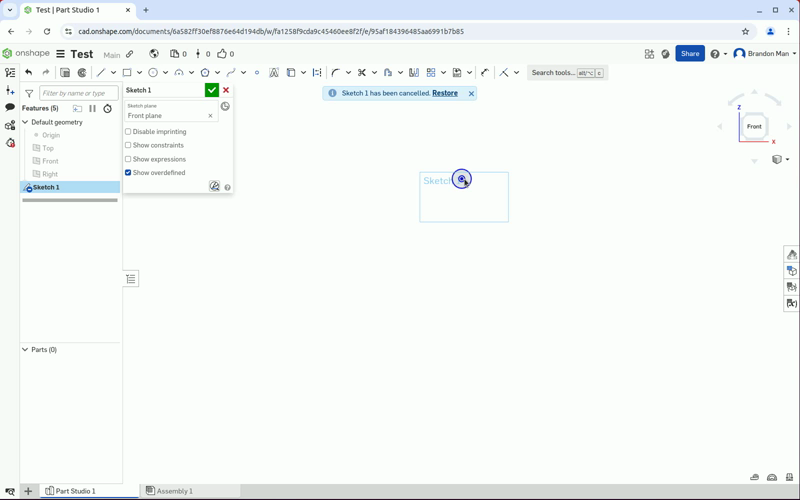
mouse_move(460, 182)
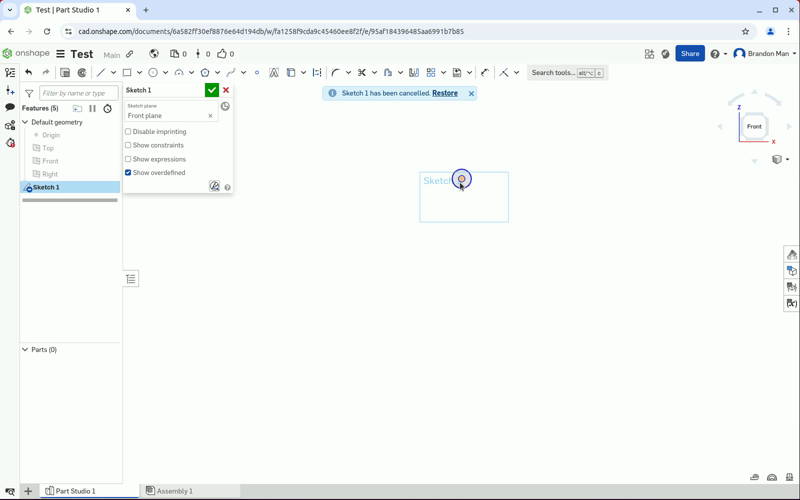
scroll(6)
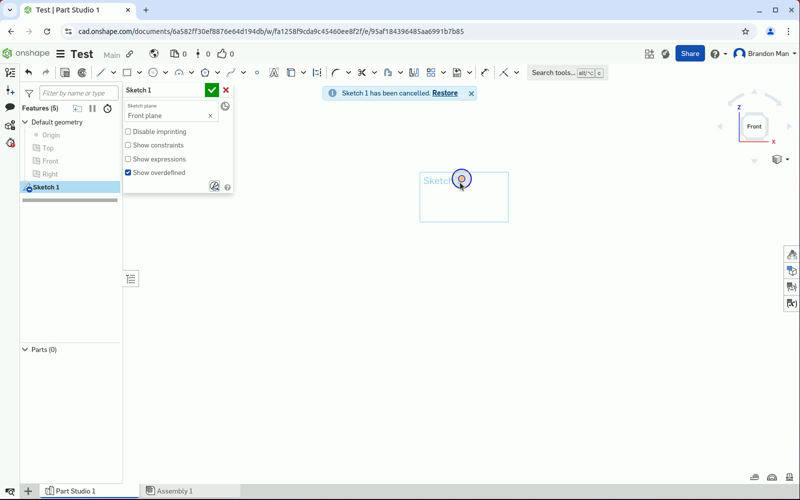
scroll(6)
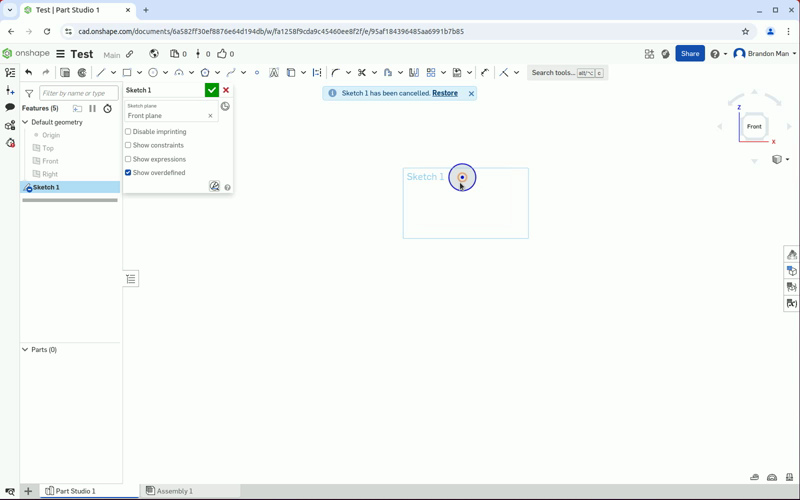
scroll(6)
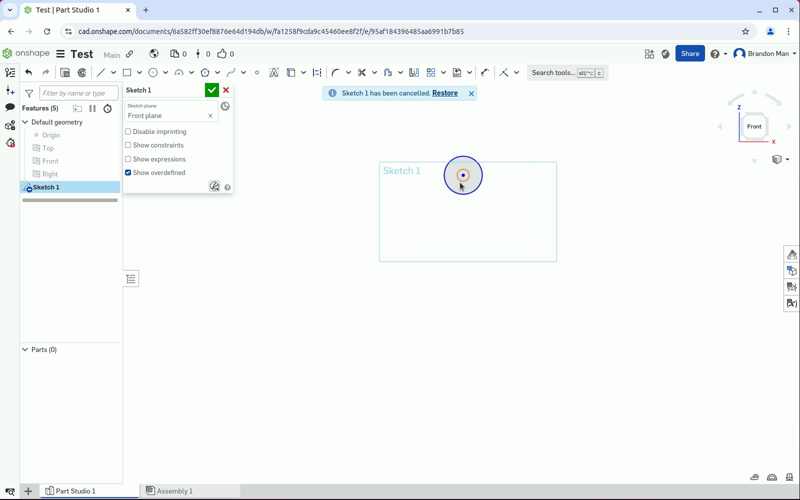
scroll(6)
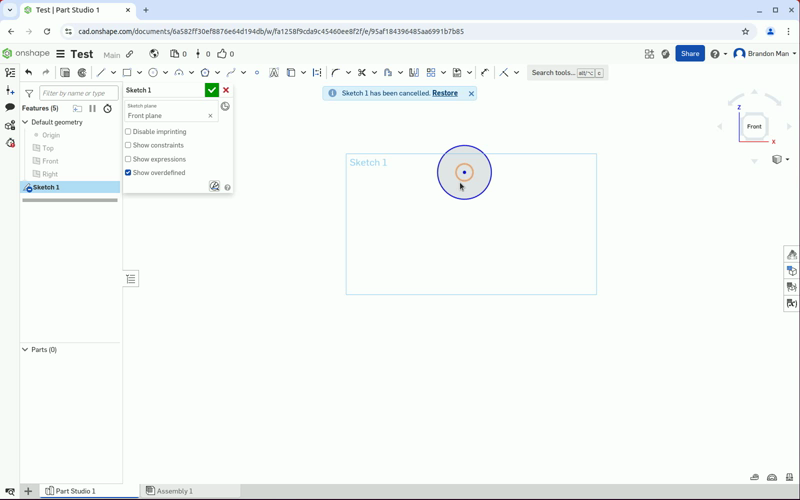
scroll(6)
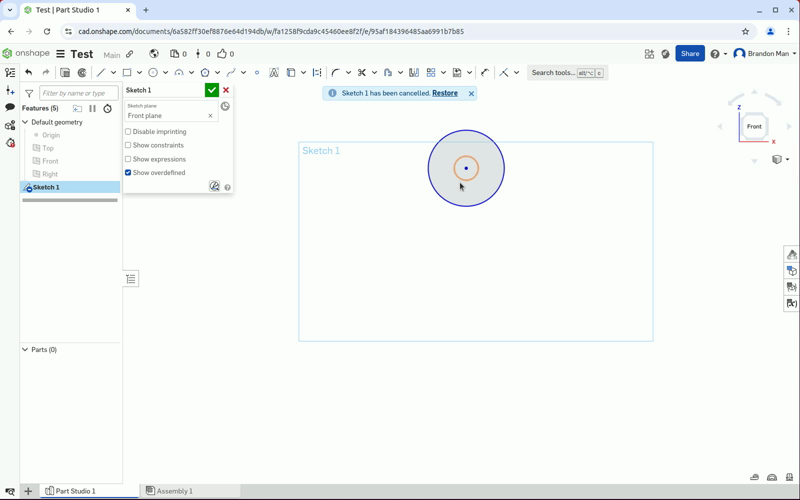
scroll(6)
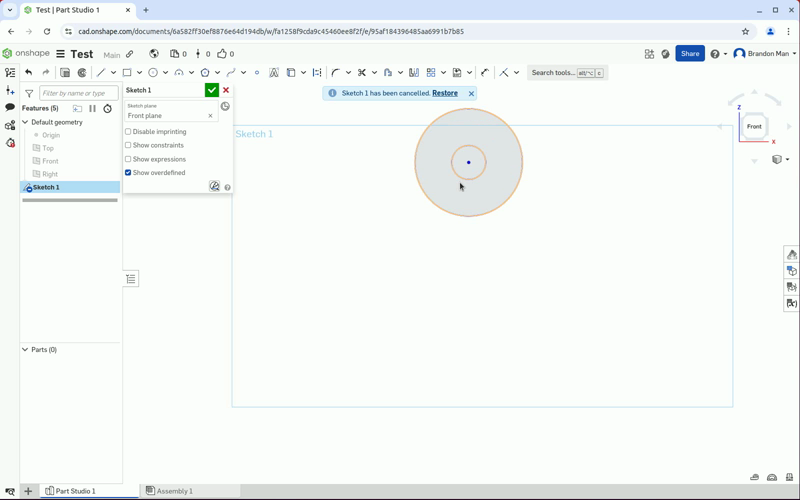
scroll(6)
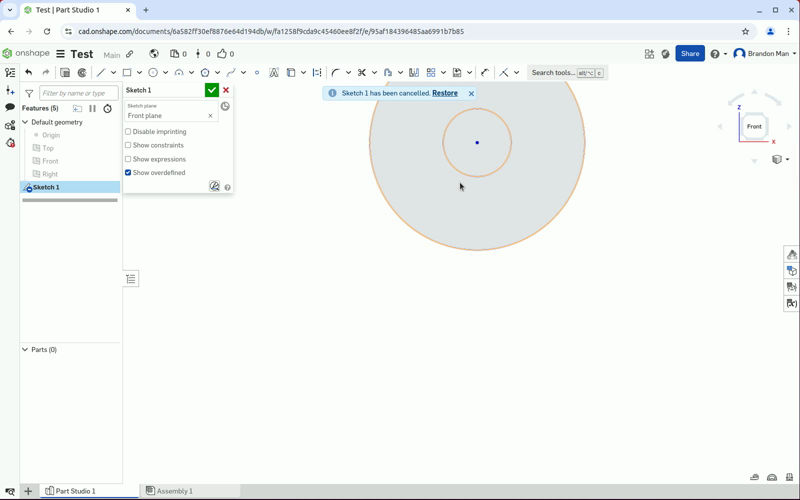
click(460, 182)
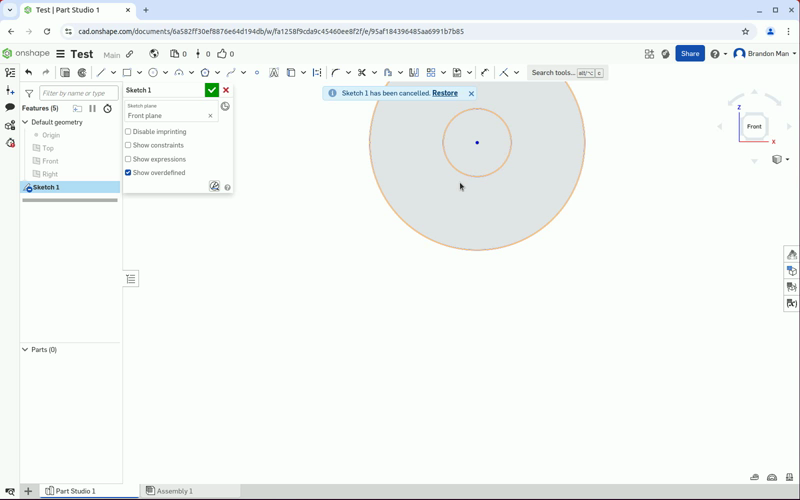
scroll(-6)
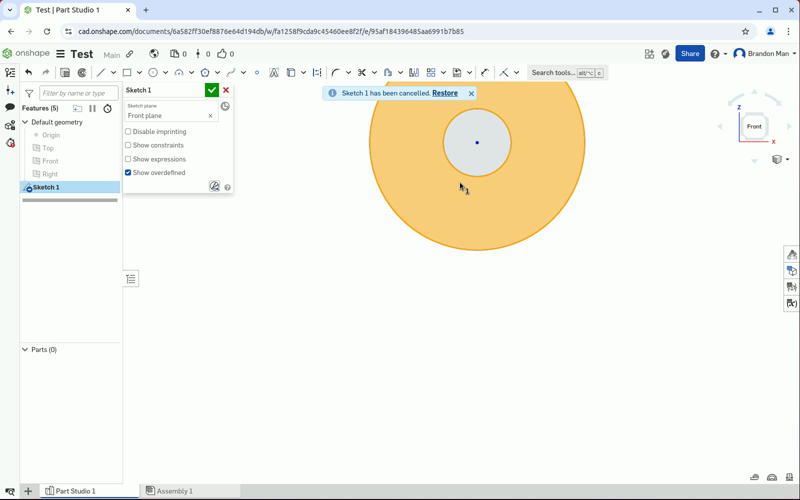
scroll(-6)
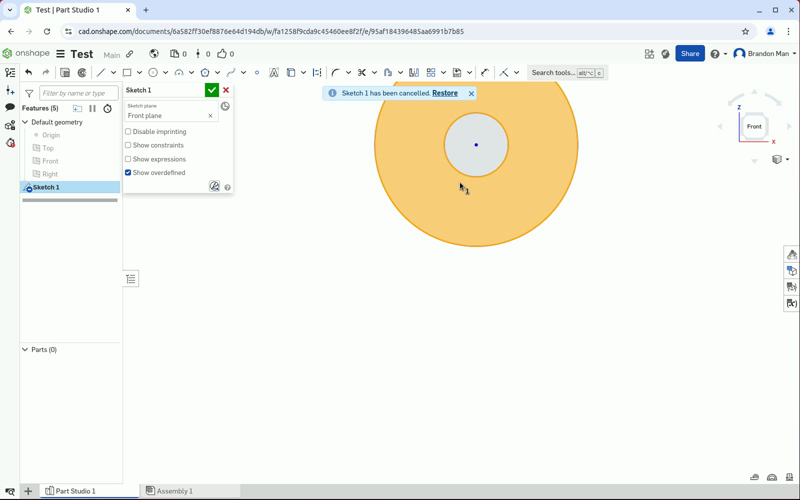
scroll(-6)
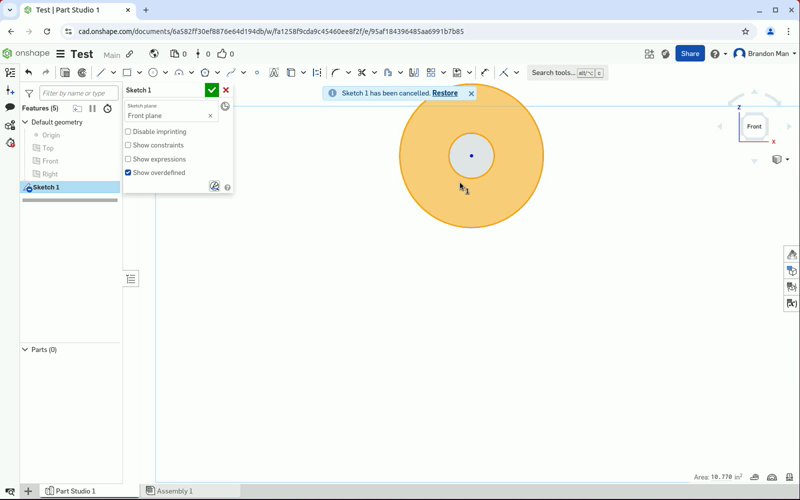
scroll(-6)
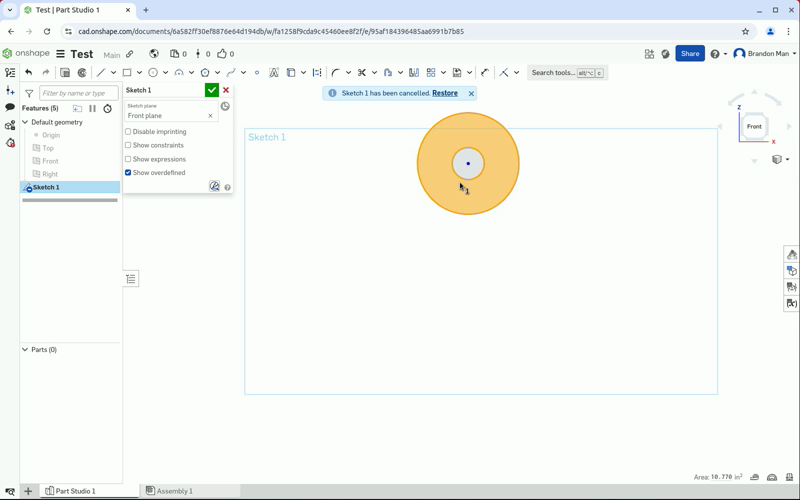
scroll(-6)
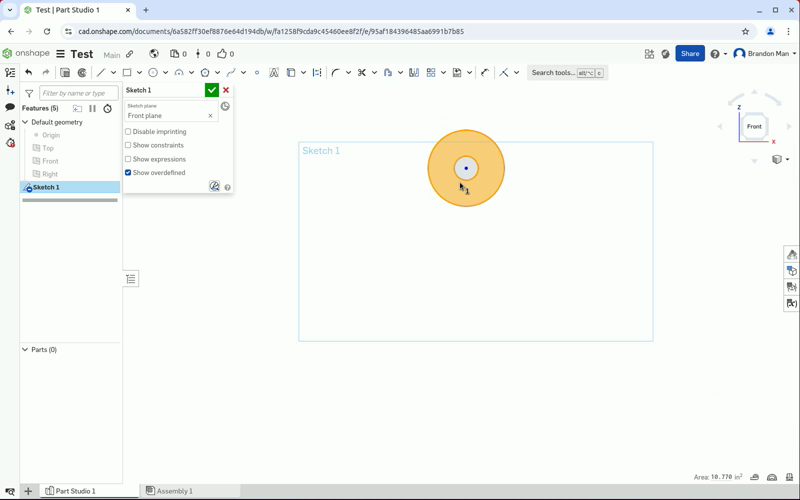
scroll(-6)
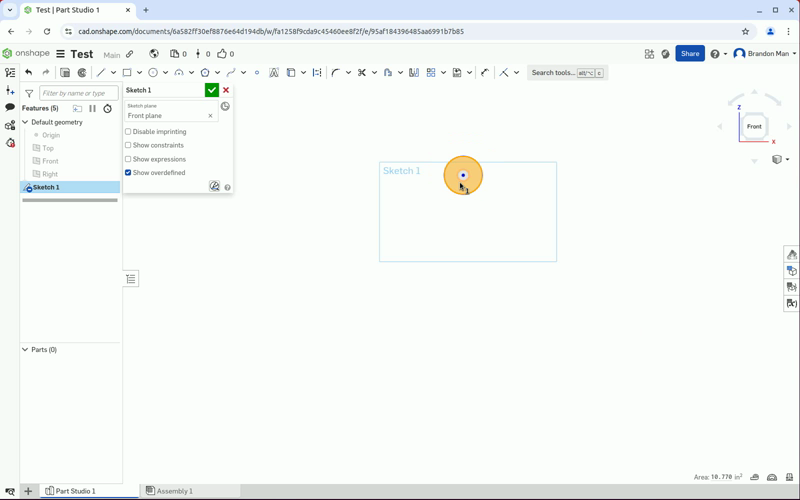
scroll(-6)
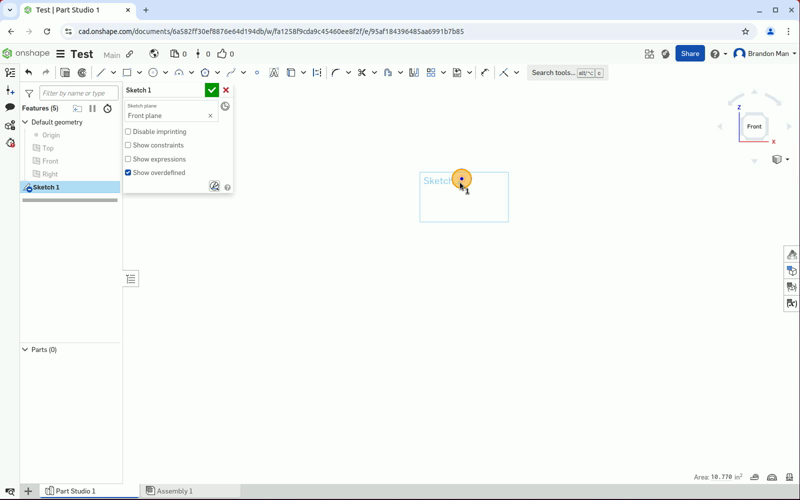
mouse_move(73, 352)
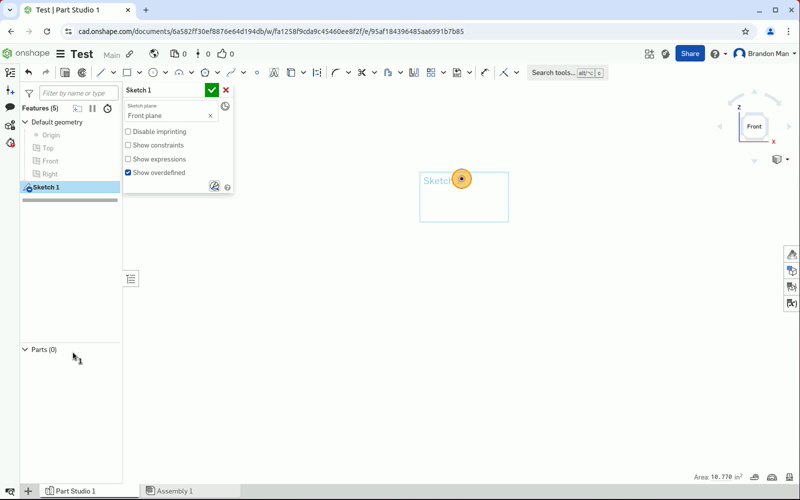
key(shift+y)
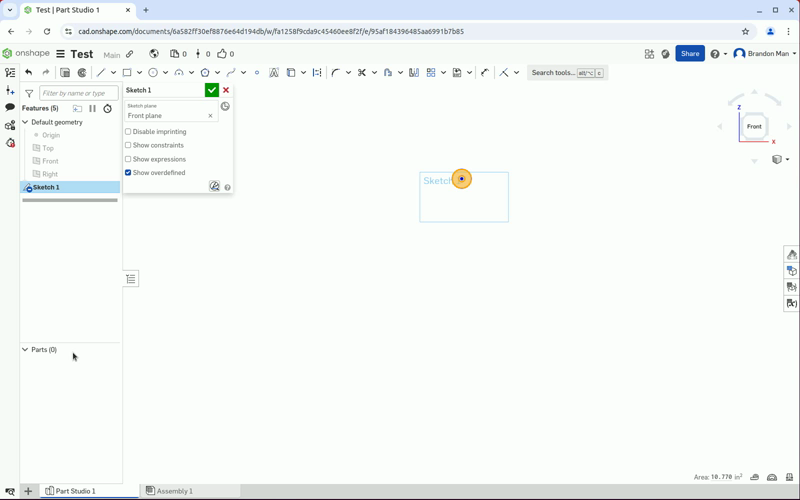
key(shift+e)
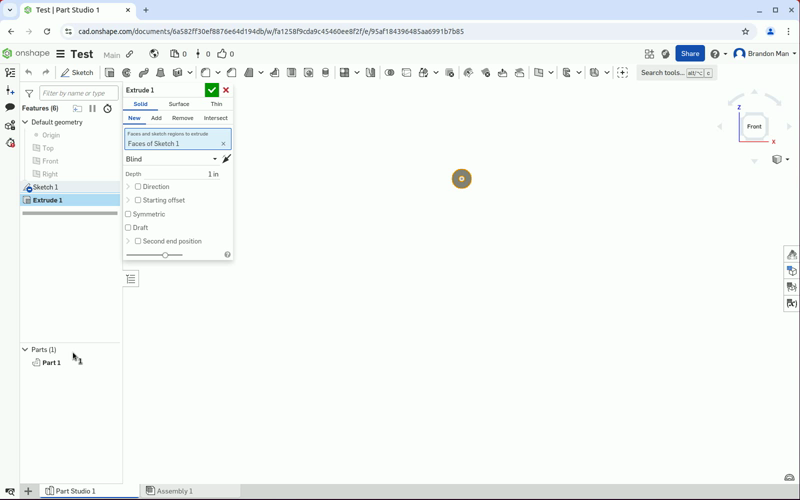
mouse_move(143, 106)
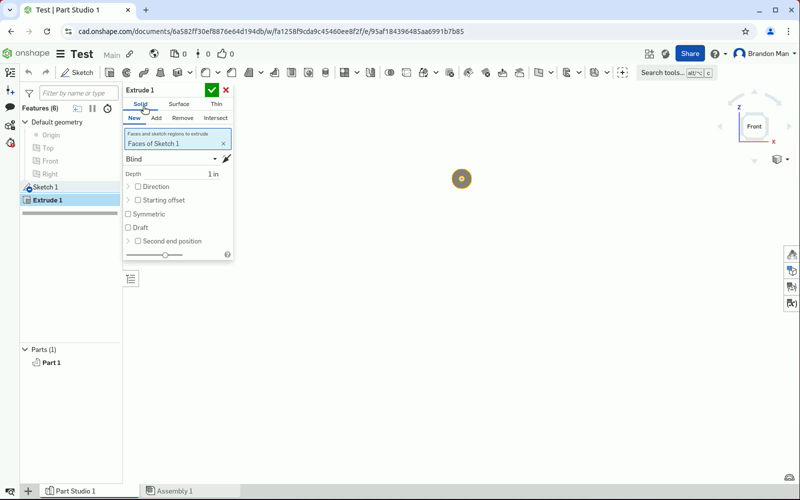
click(143, 106)
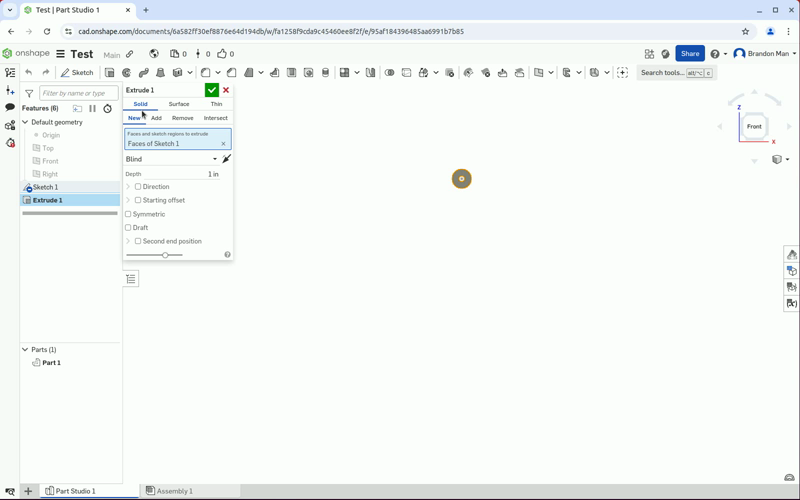
mouse_move(137, 120)
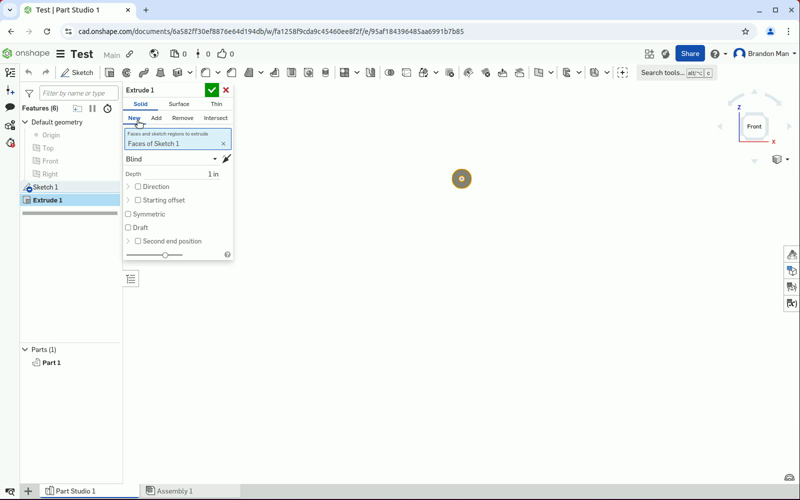
click(137, 120)
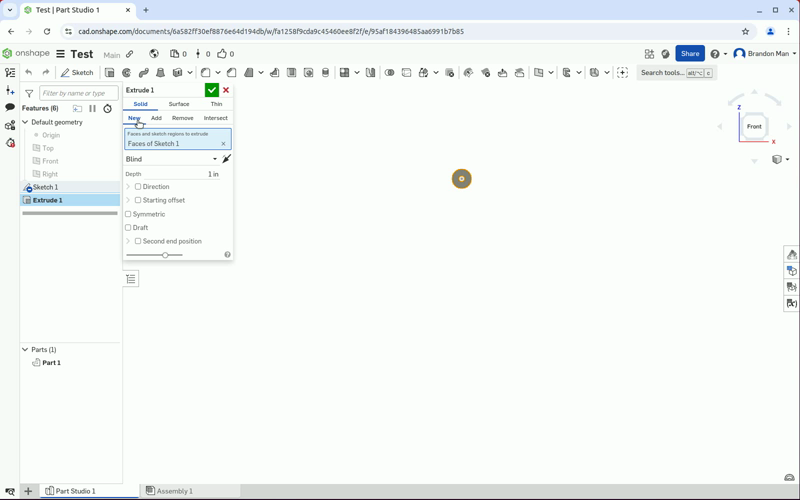
key(tab, 4)
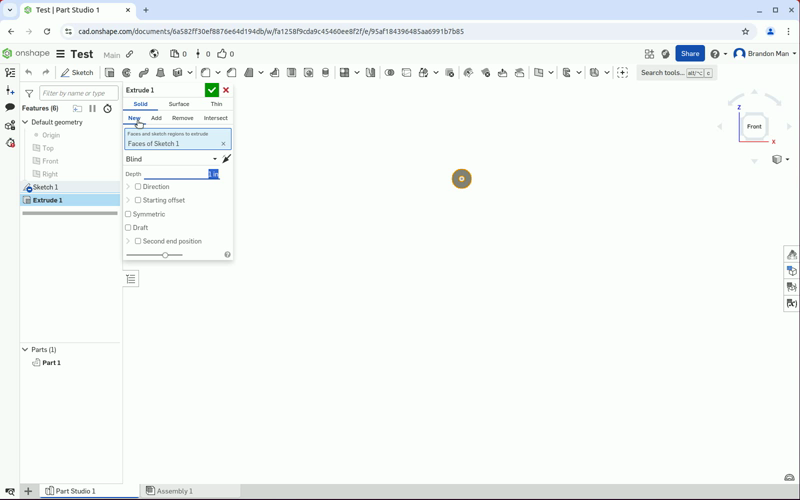
text(0.481)
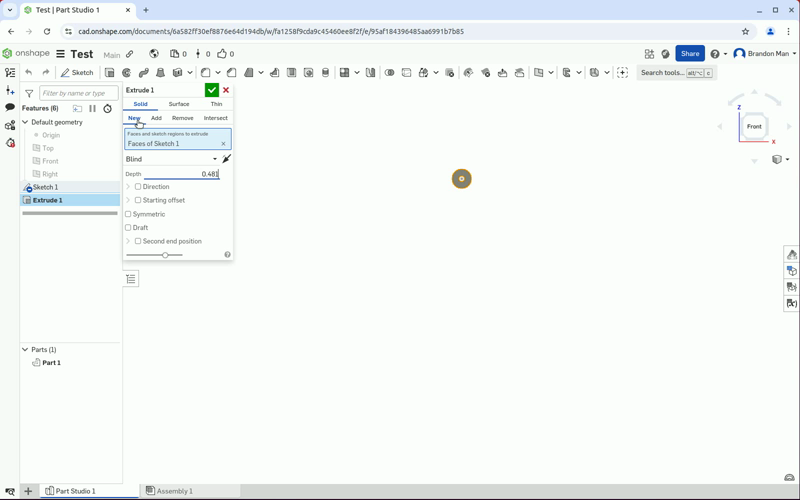
key(enter)
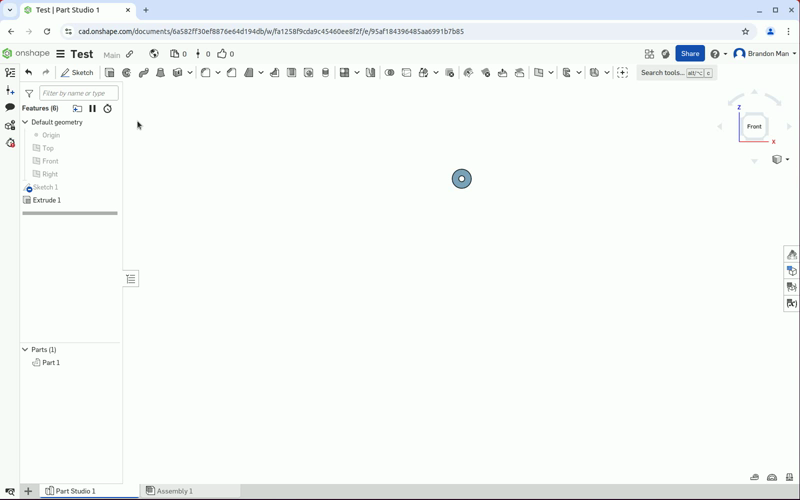
key(shift+h)
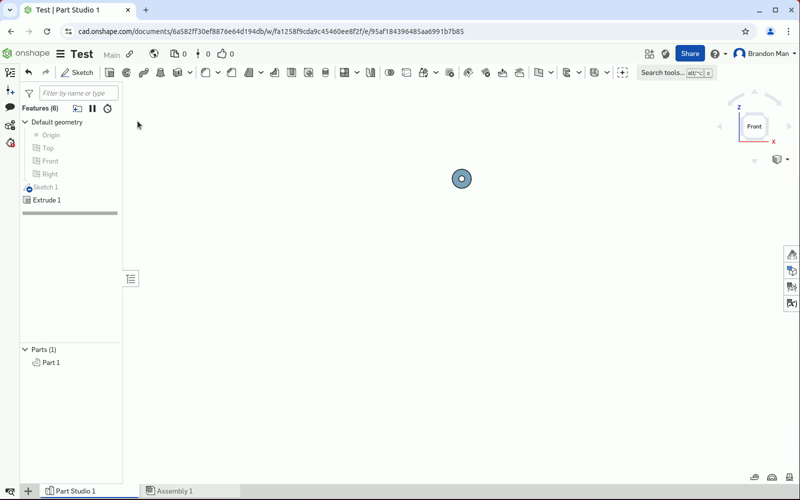
key(shift+h)
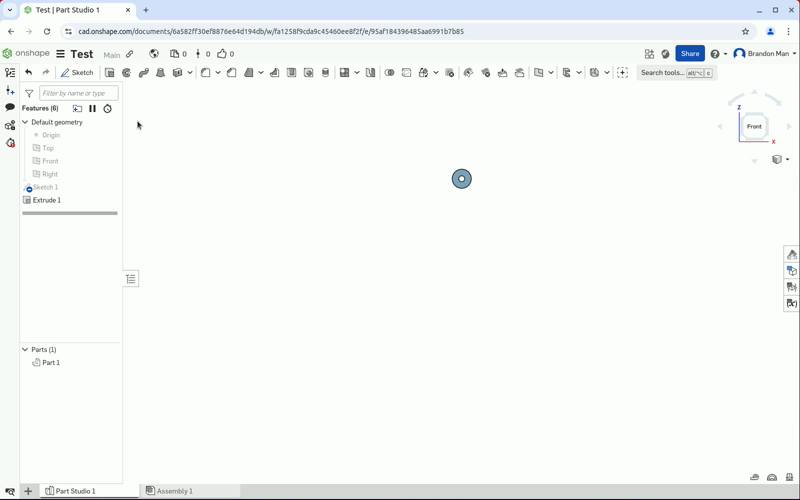
mouse_move(73, 189)
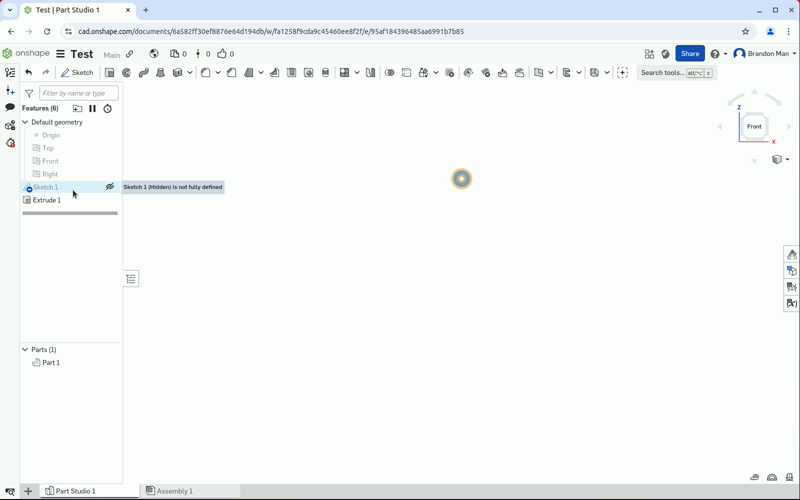
click(73, 189)
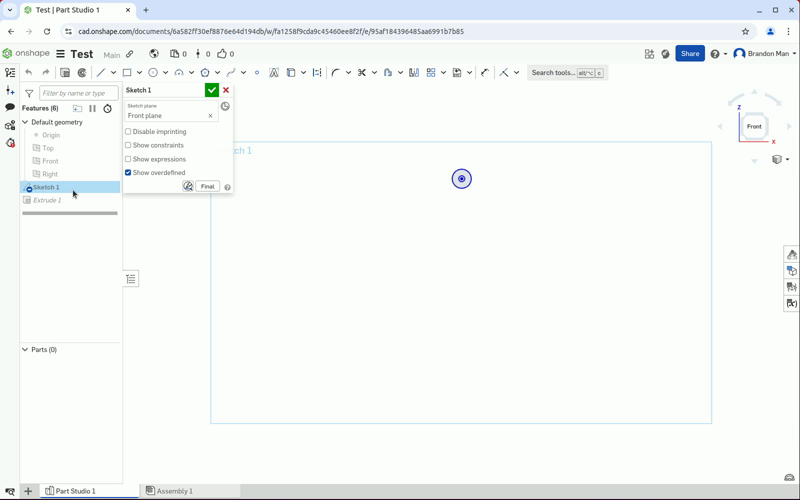
mouse_move(229, 92)
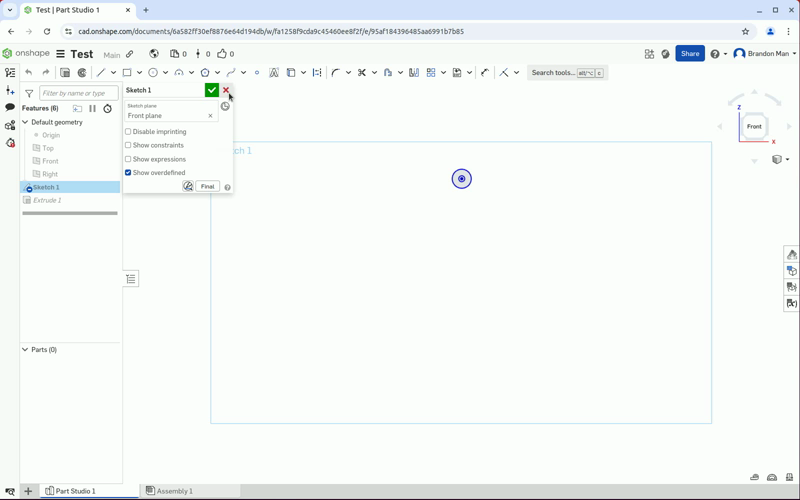
click(229, 92)
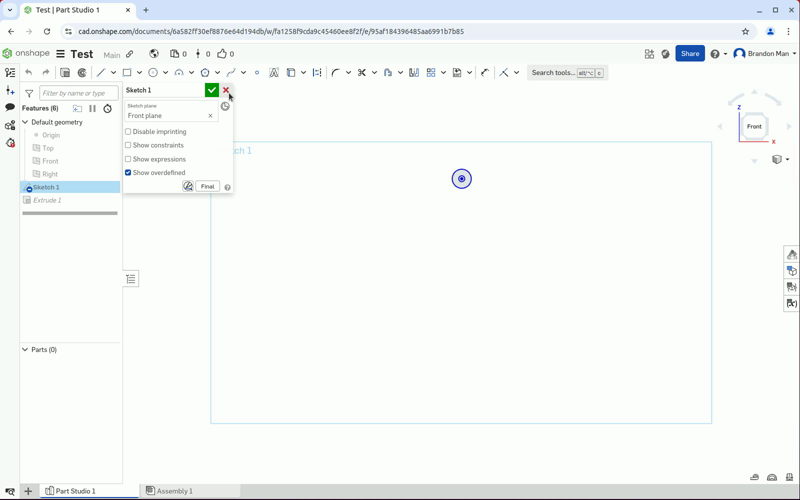
key(shift+s)
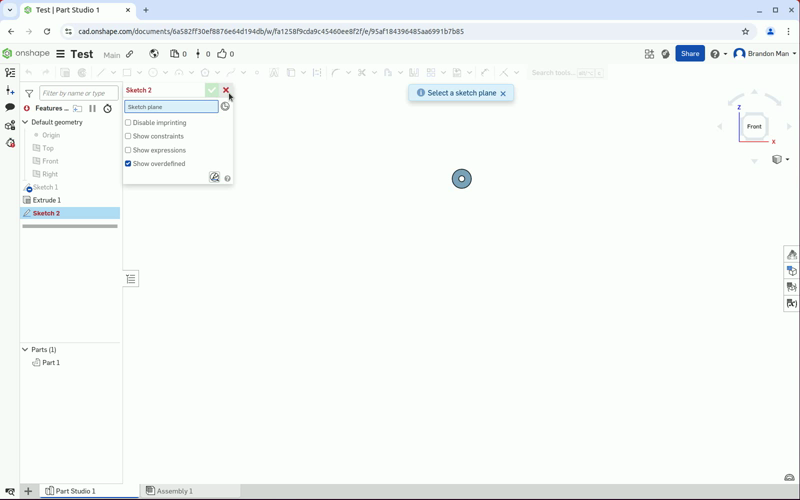
mouse_move(73, 163)
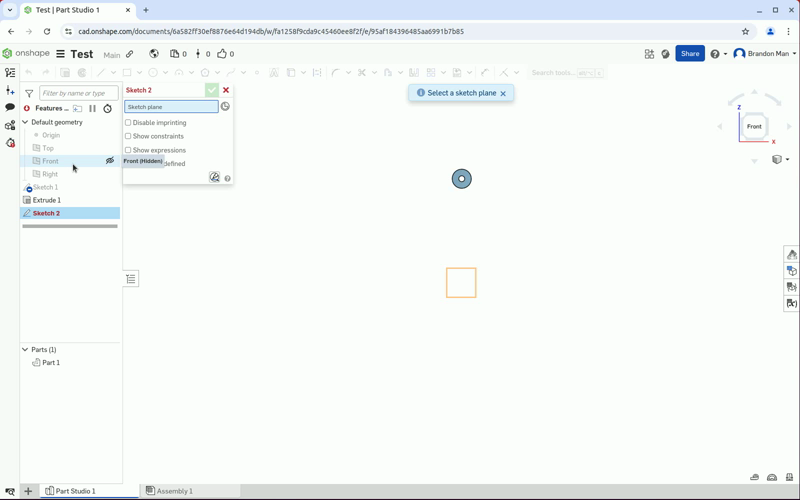
click(73, 163)
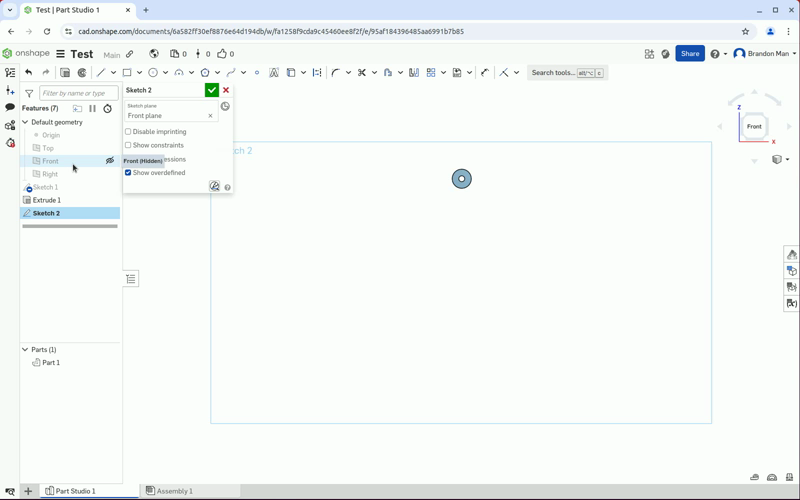
mouse_move(73, 352)
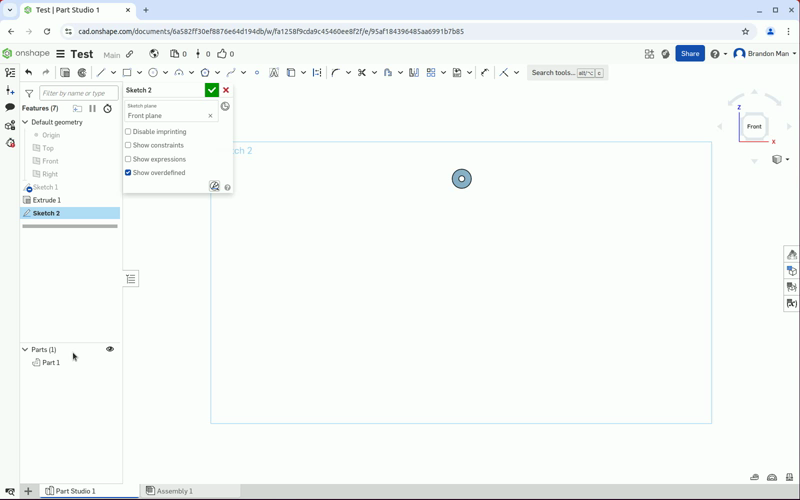
key(y)
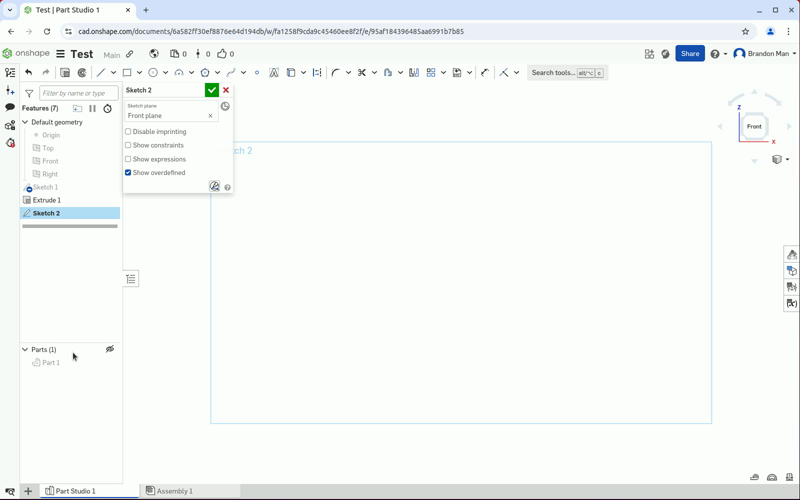
key(c)
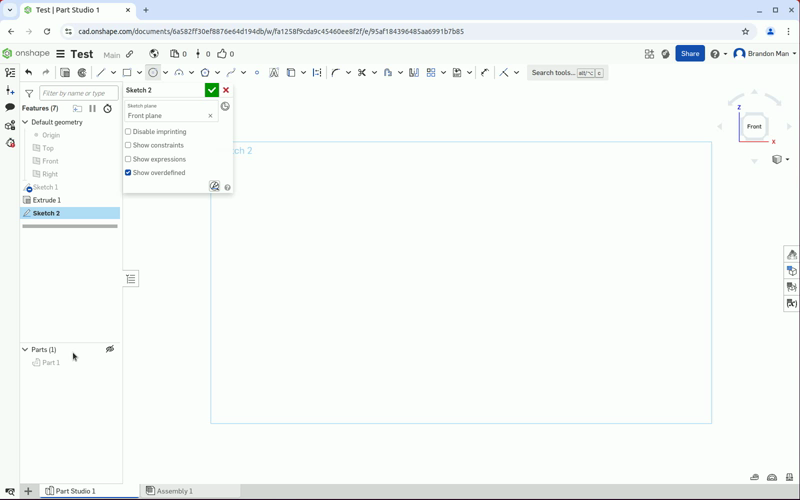
key_down(shift)
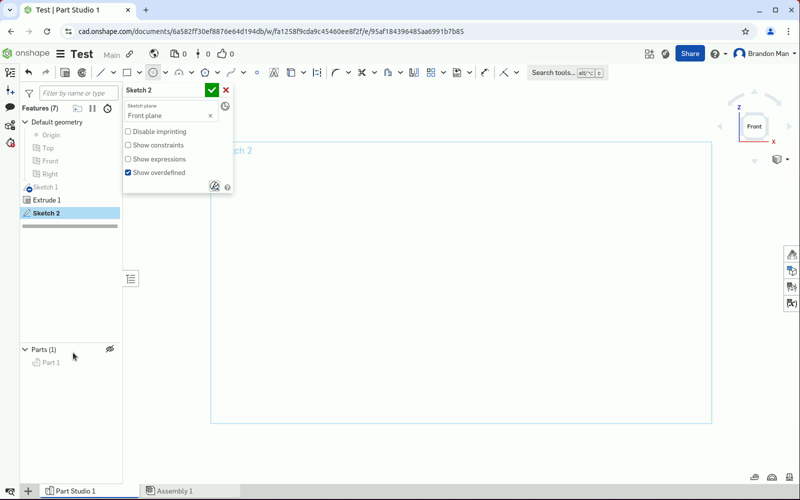
mouse_move(461, 282)
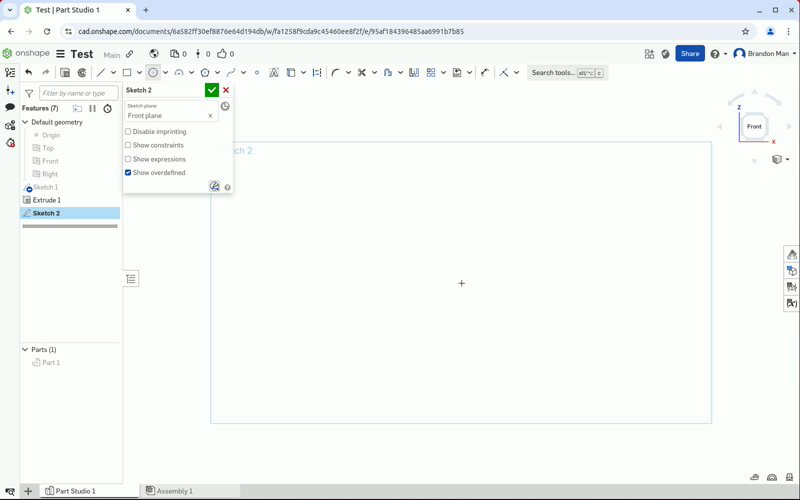
click(461, 282)
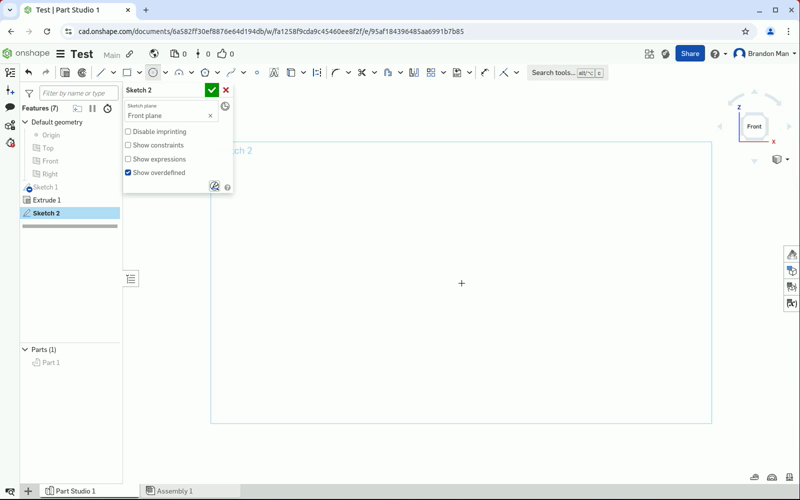
key_up(shift)
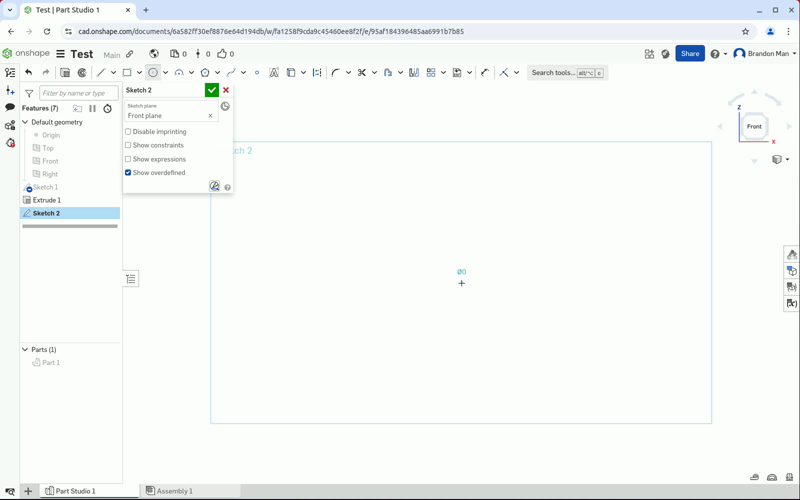
mouse_move(471, 282)
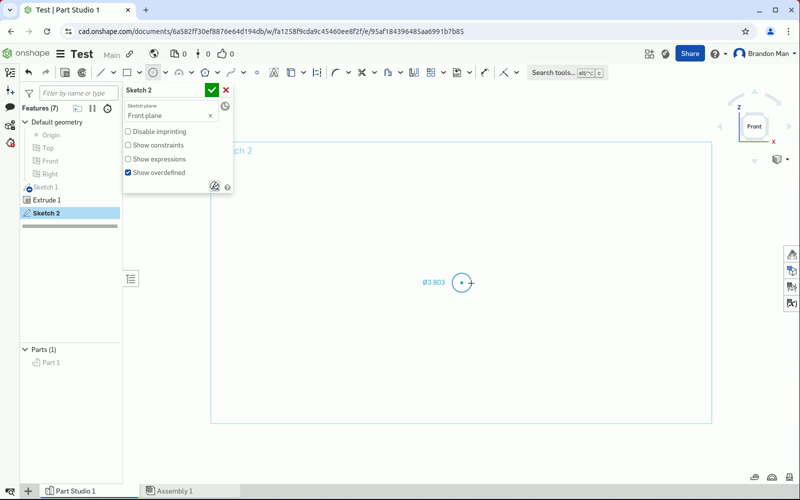
click(471, 282)
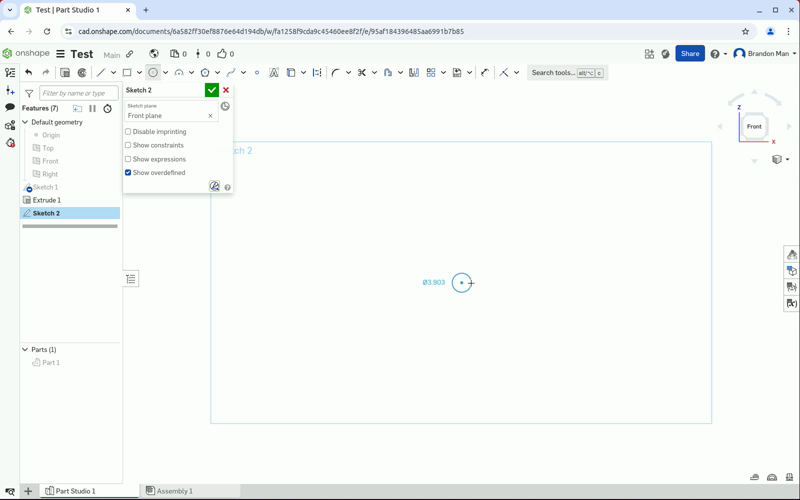
key(esc)
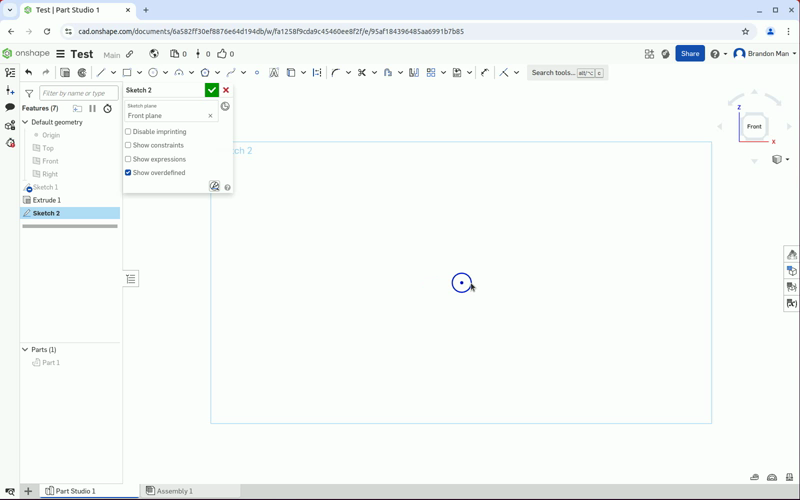
key(c)
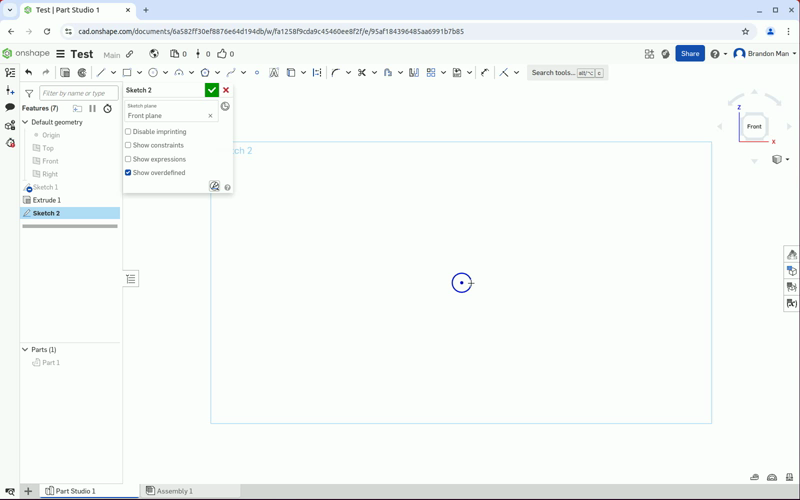
key_down(shift)
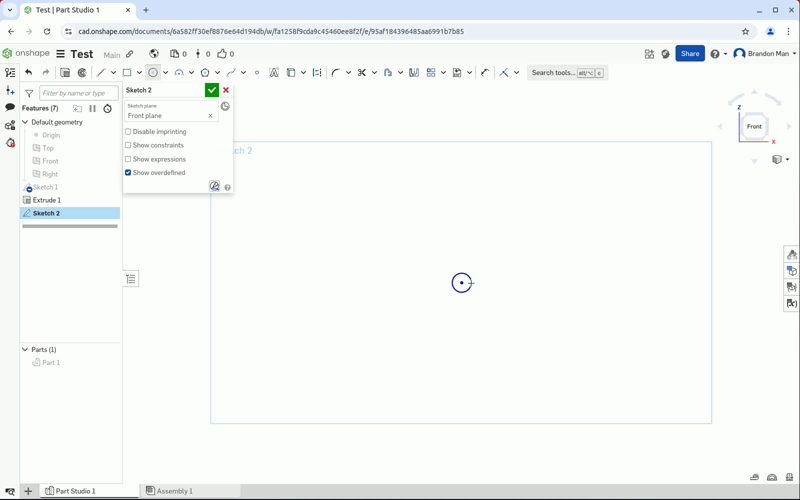
mouse_move(461, 282)
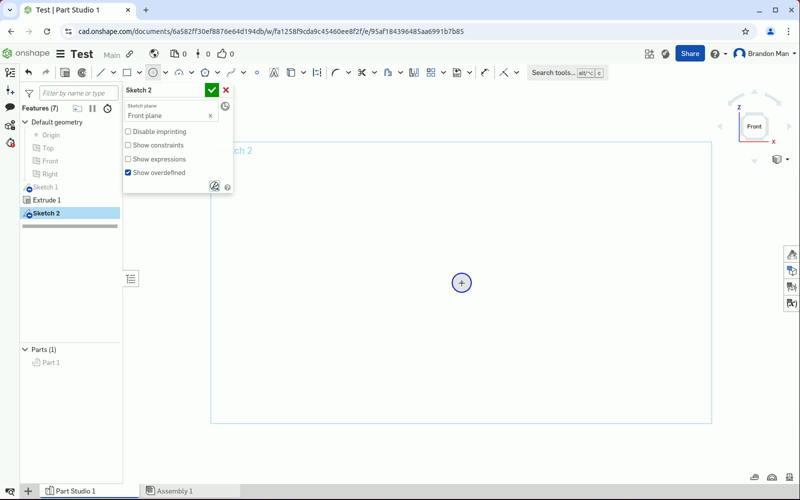
click(461, 282)
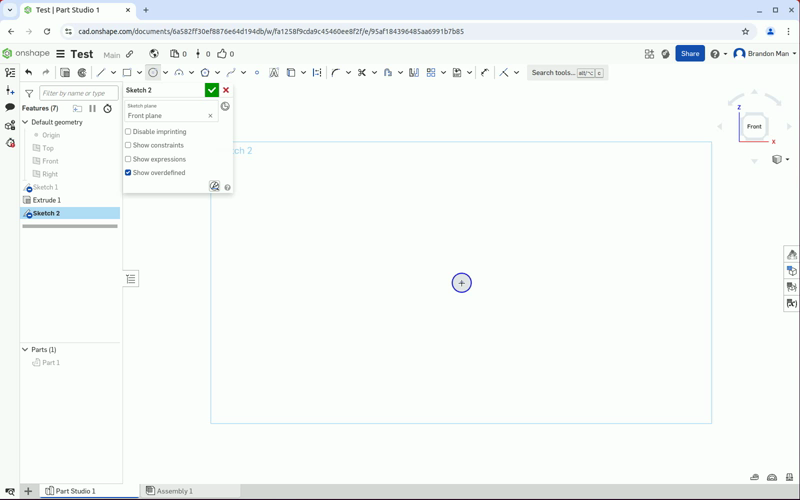
key_up(shift)
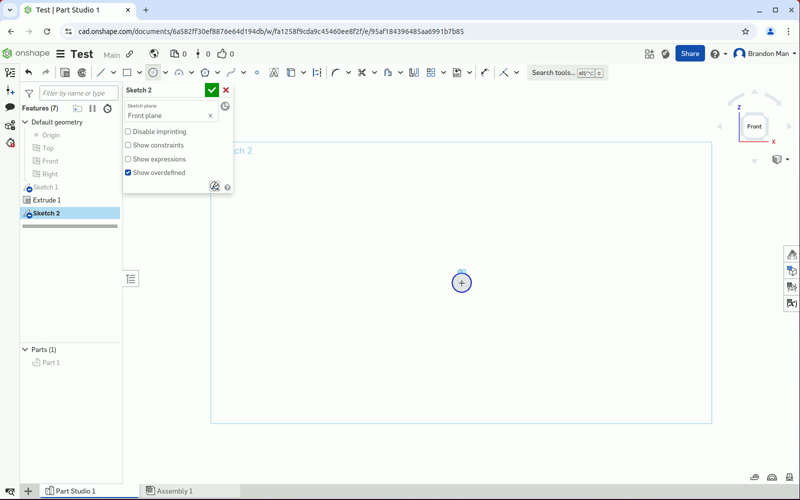
mouse_move(464, 282)
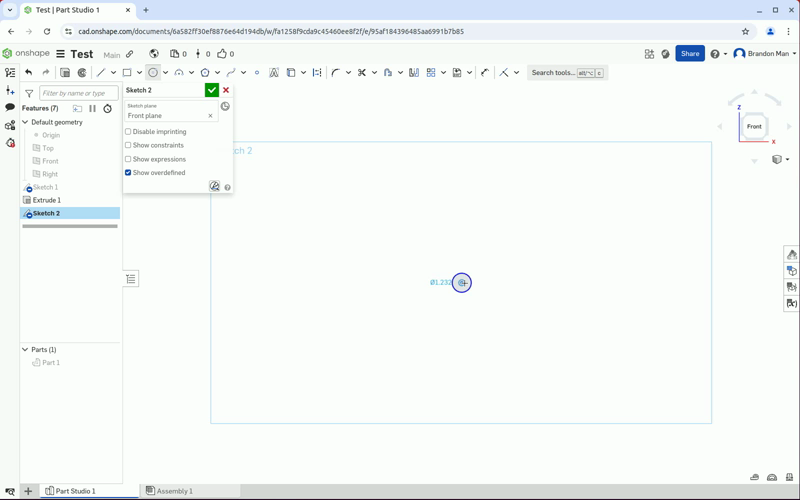
scroll(6)
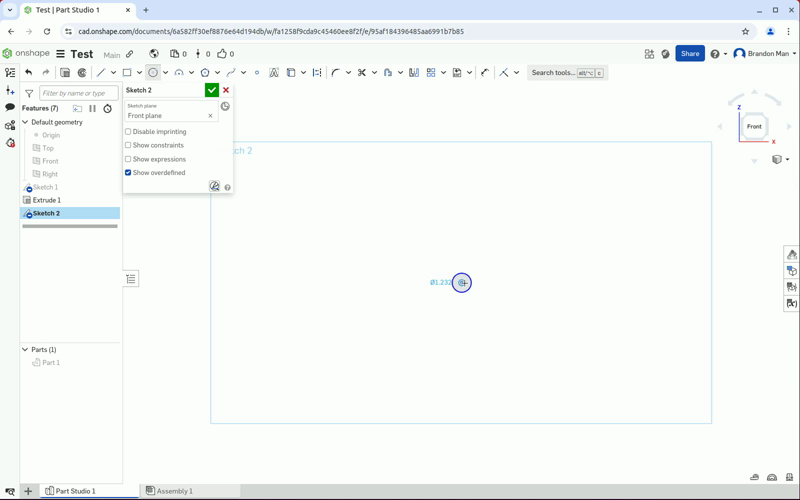
scroll(6)
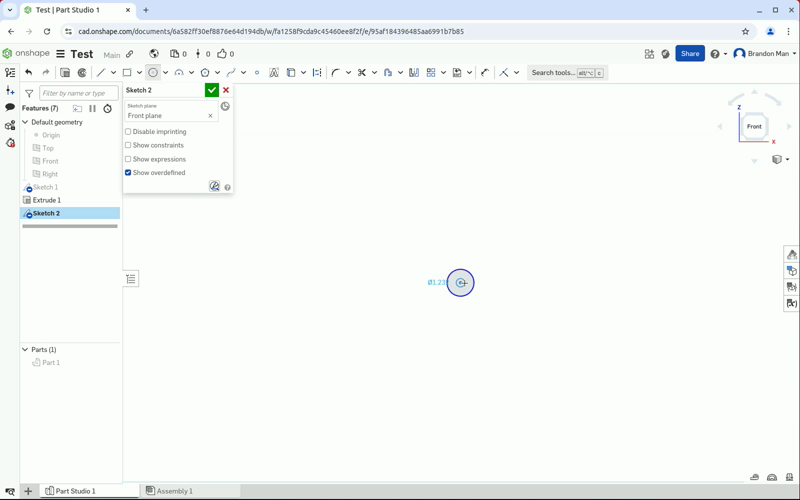
scroll(6)
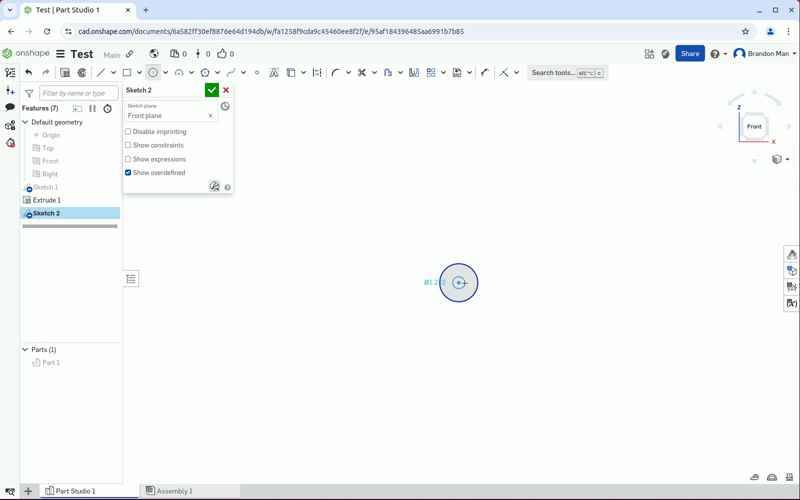
scroll(6)
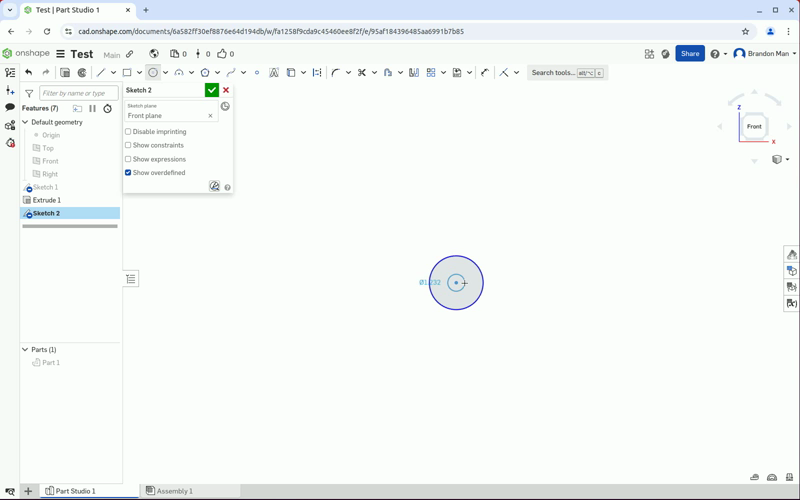
scroll(6)
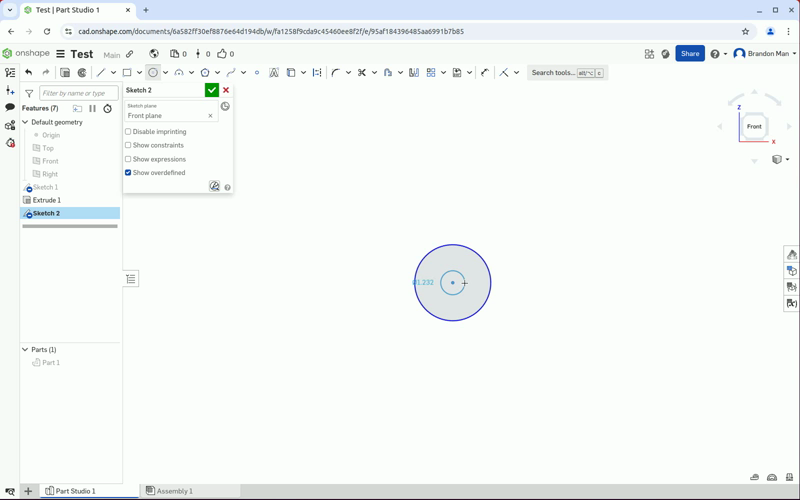
scroll(6)
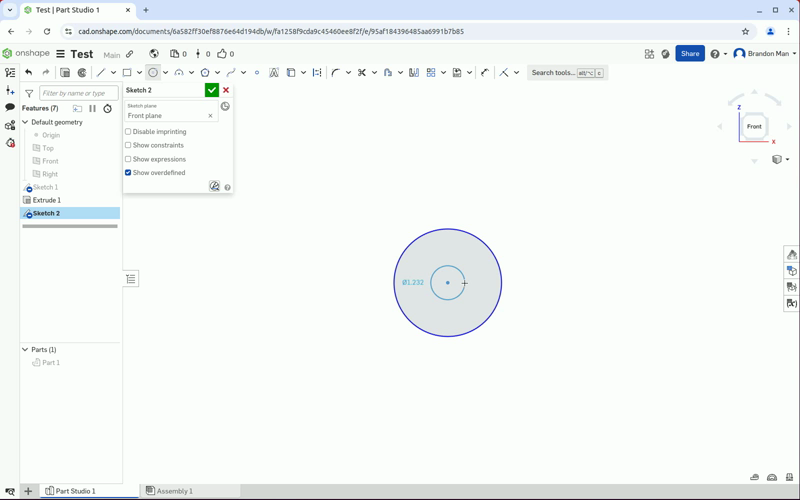
scroll(6)
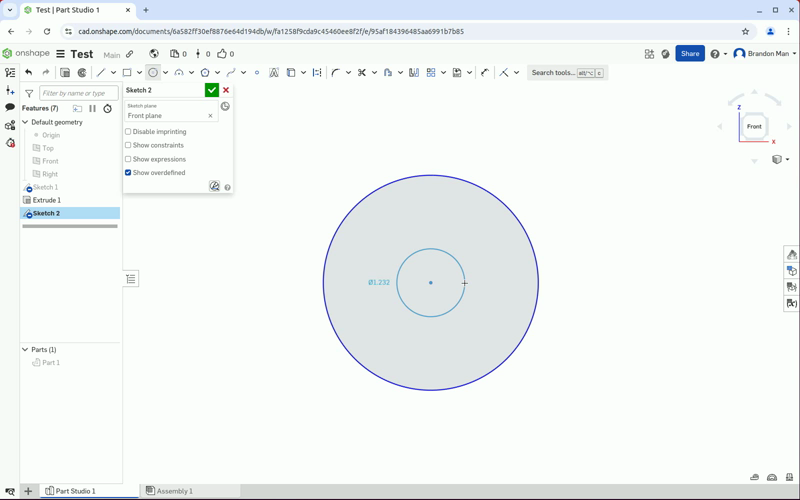
click(464, 282)
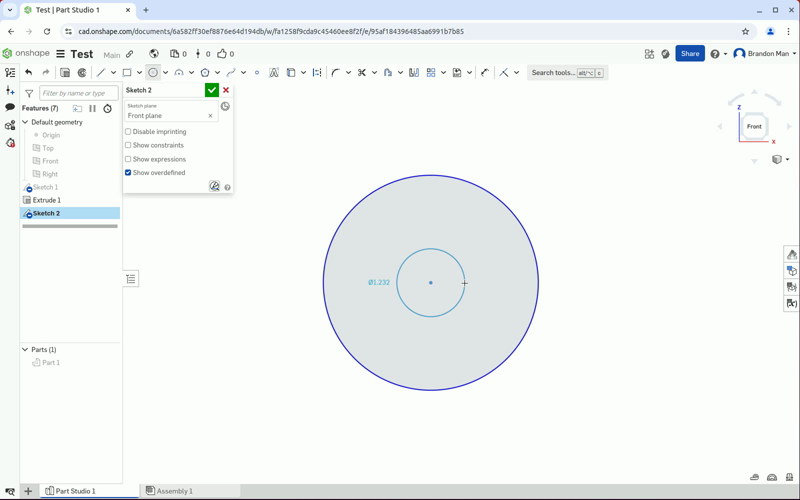
scroll(-6)
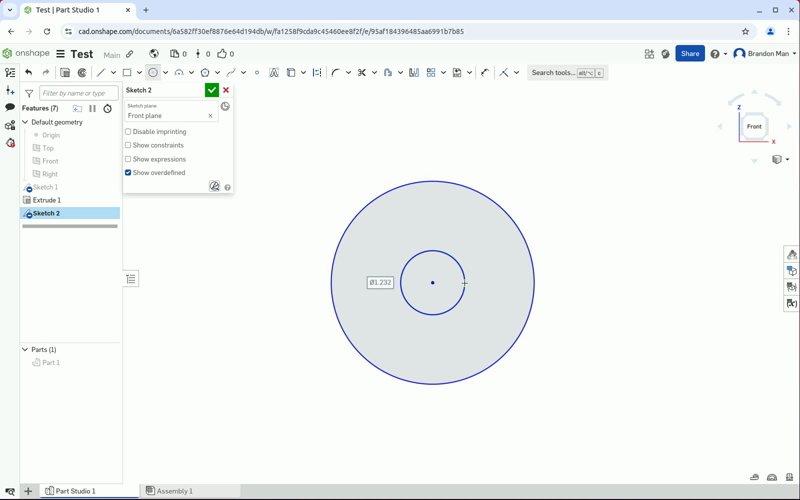
scroll(-6)
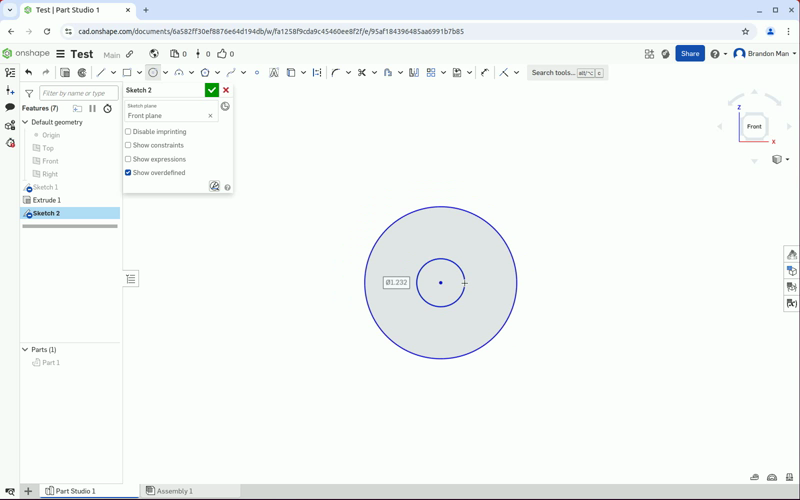
scroll(-6)
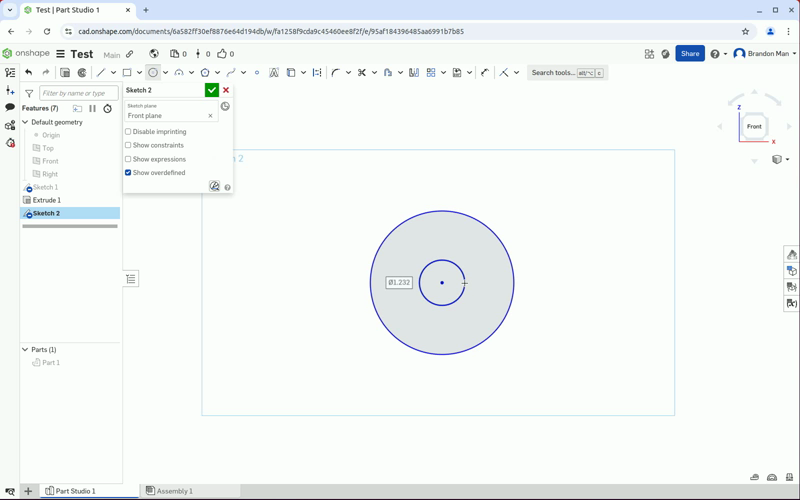
scroll(-6)
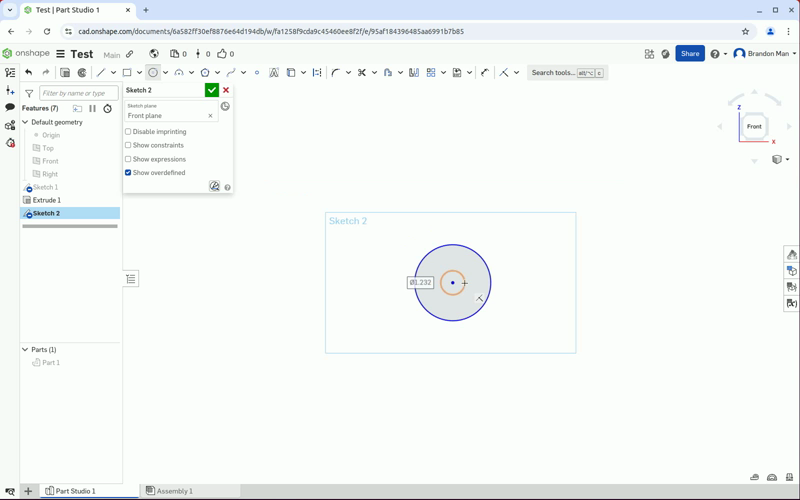
scroll(-6)
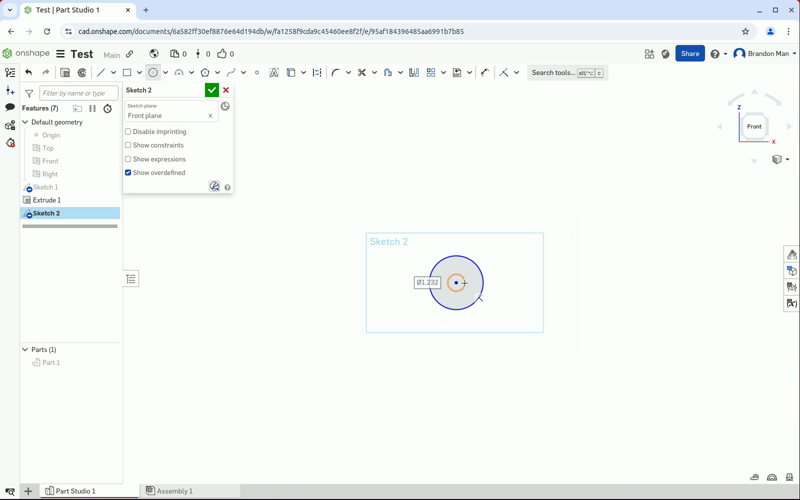
scroll(-6)
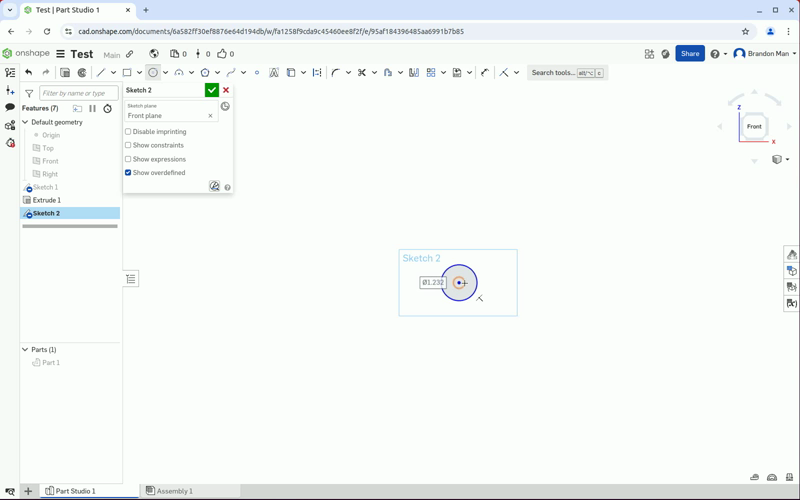
scroll(-6)
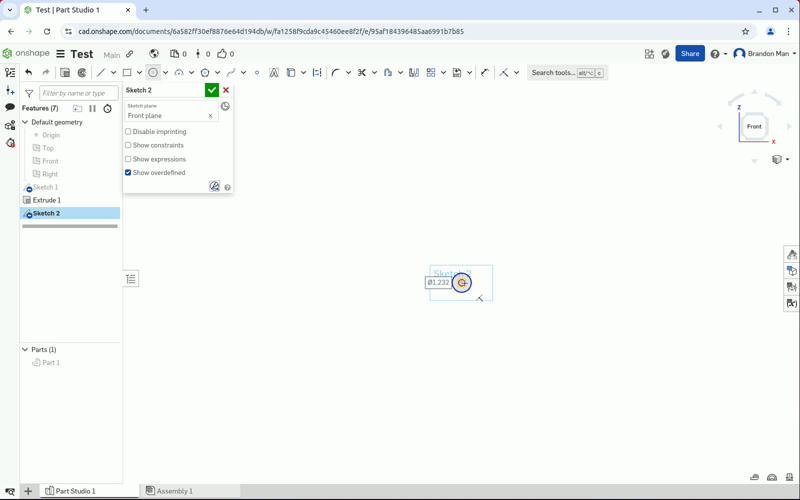
key(esc)
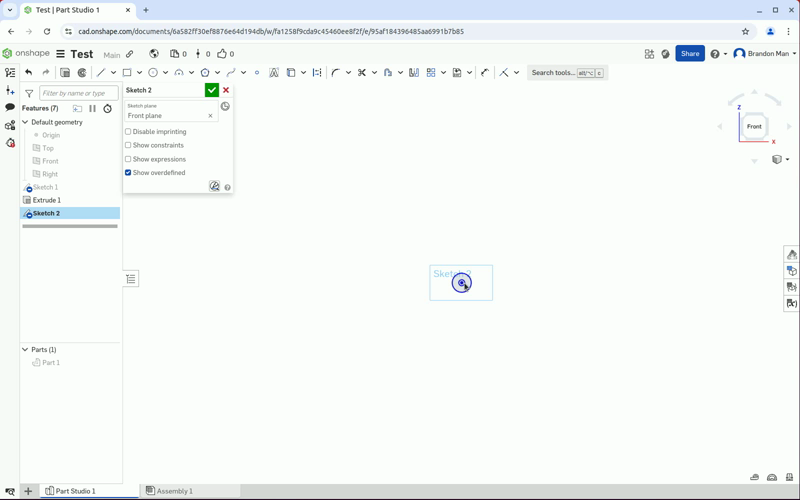
mouse_move(461, 274)
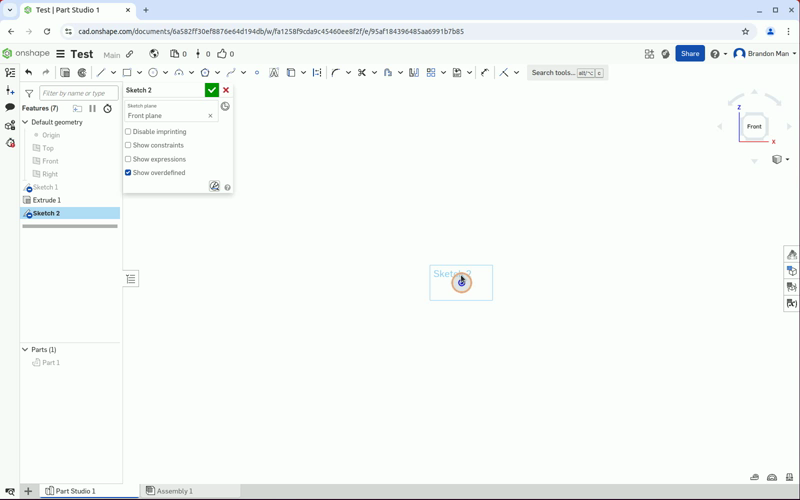
scroll(6)
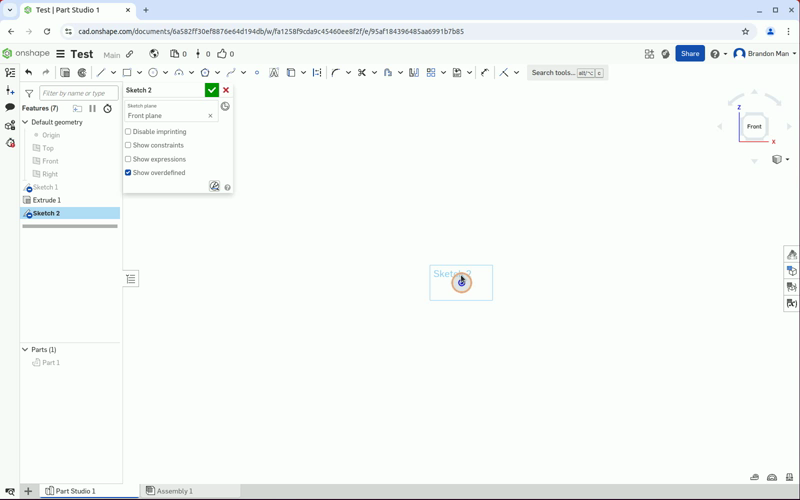
scroll(6)
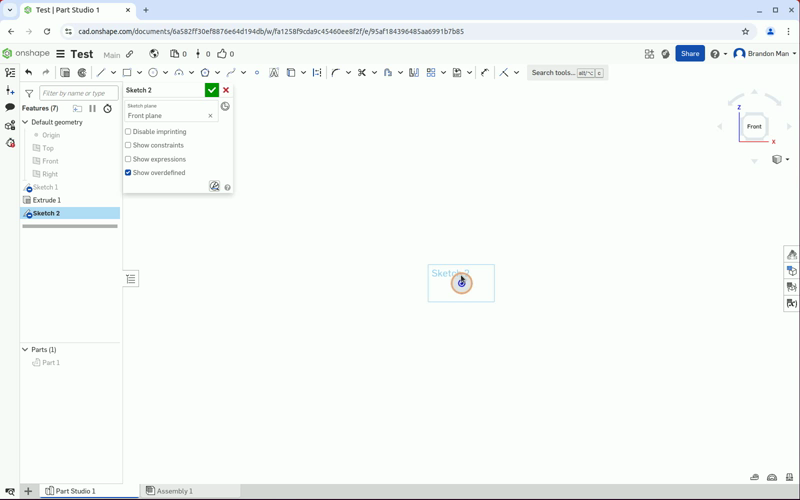
scroll(6)
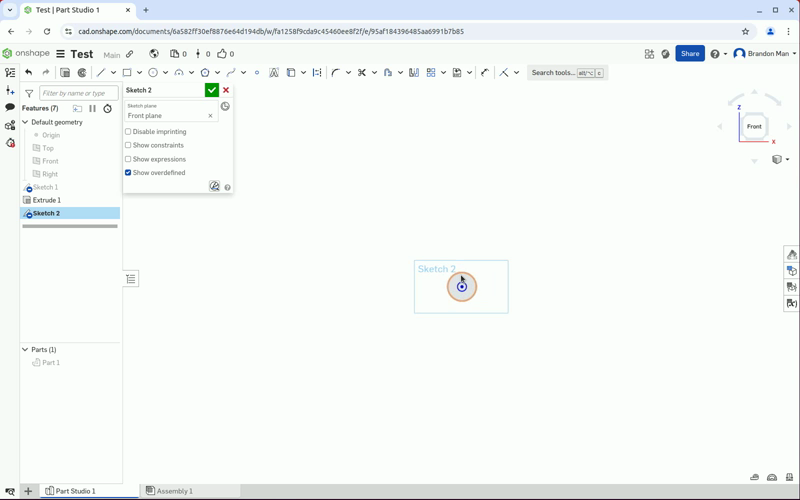
scroll(6)
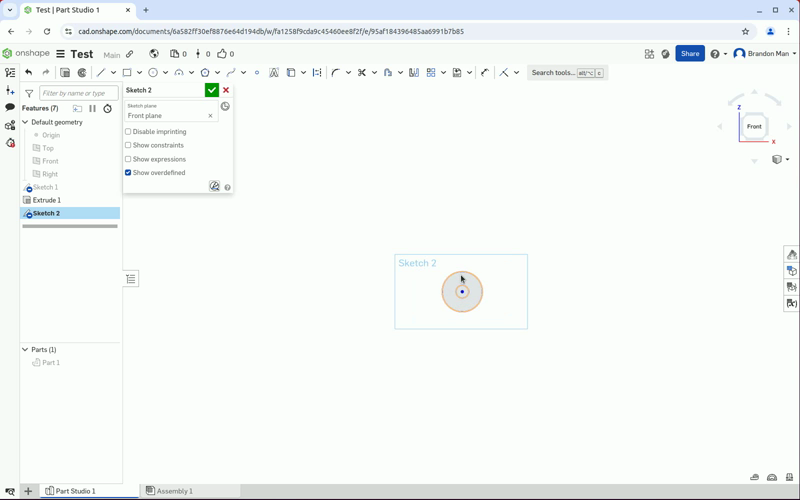
scroll(6)
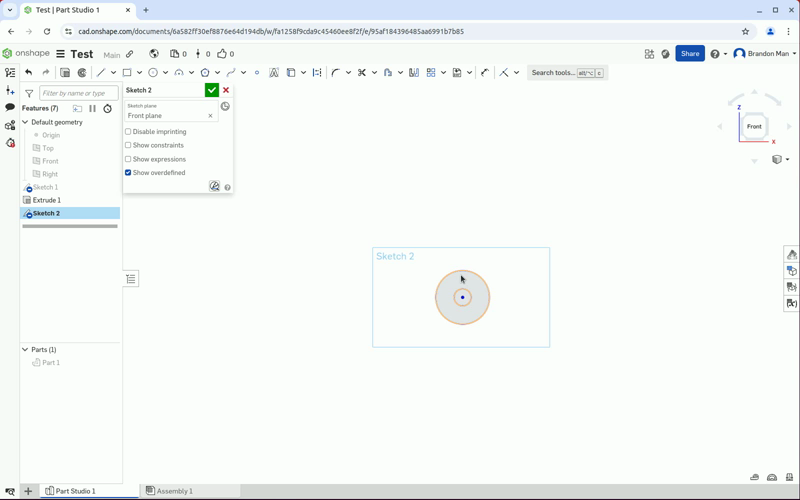
scroll(6)
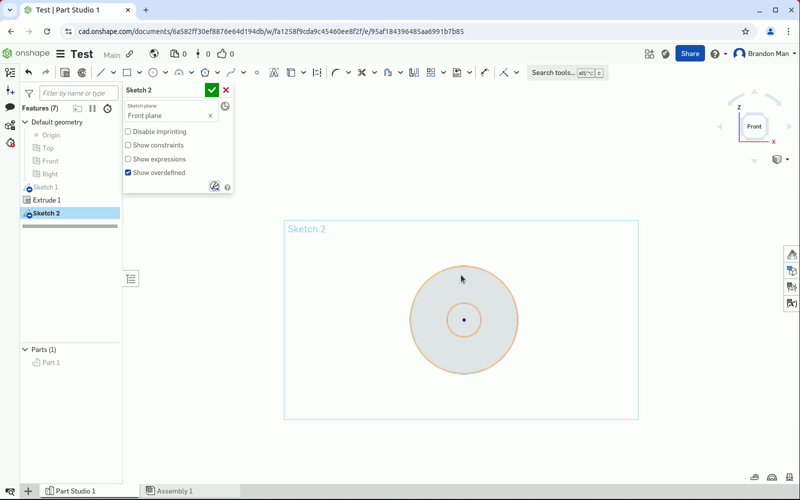
scroll(6)
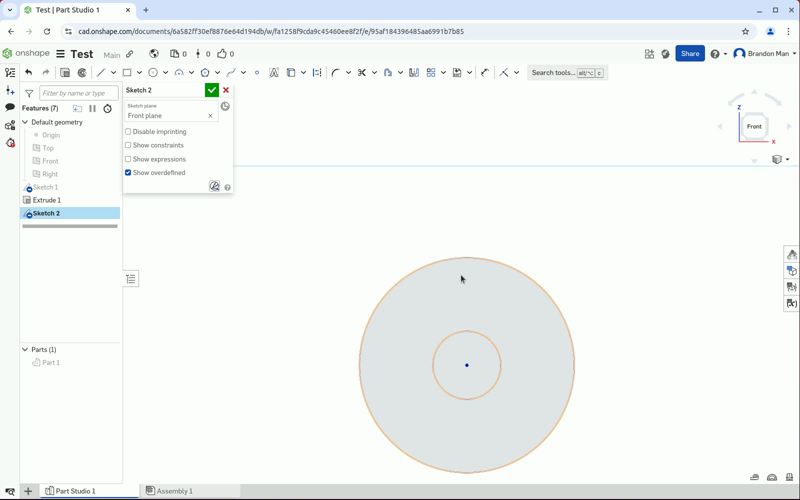
click(461, 274)
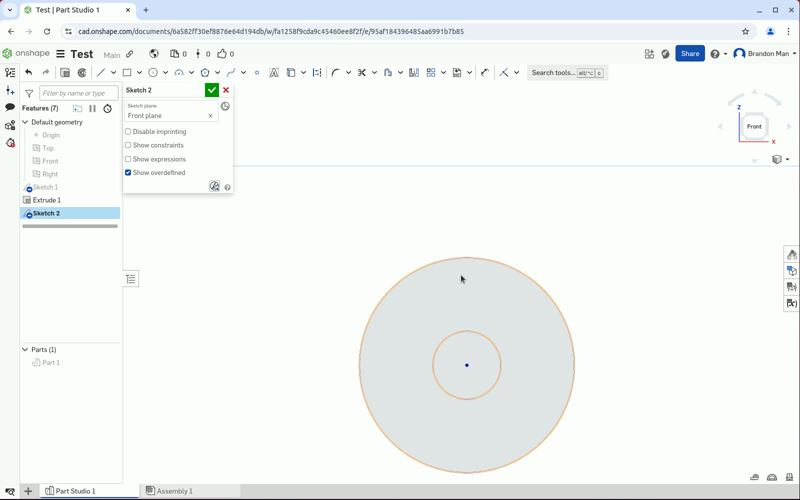
scroll(-6)
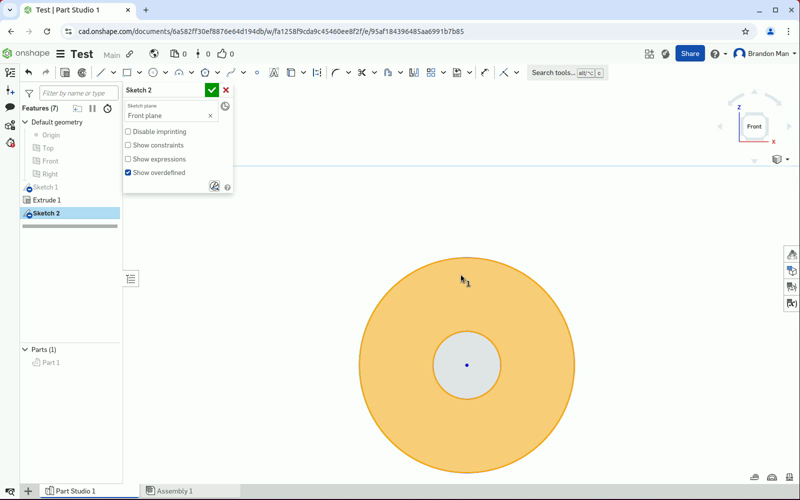
scroll(-6)
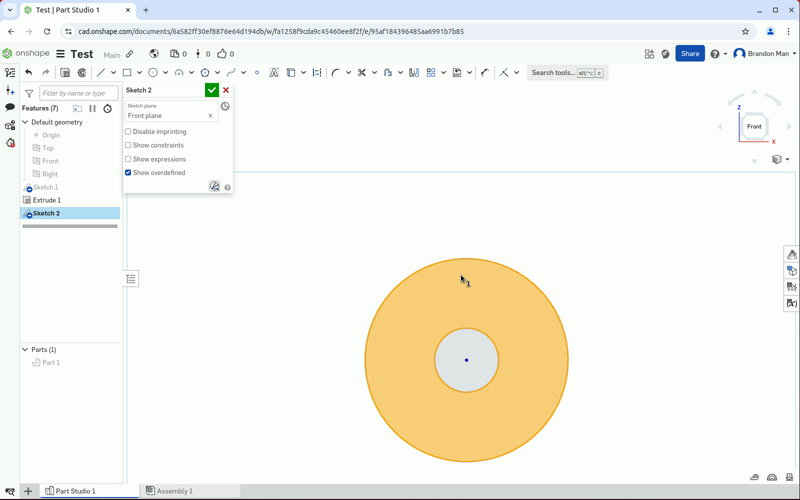
scroll(-6)
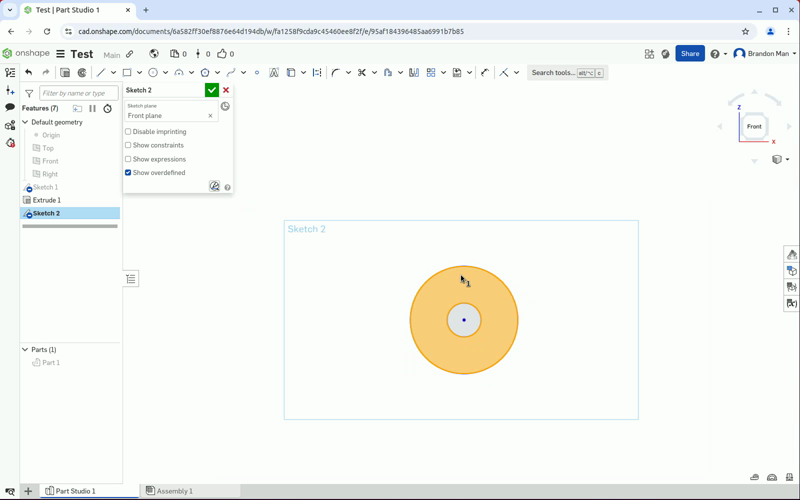
scroll(-6)
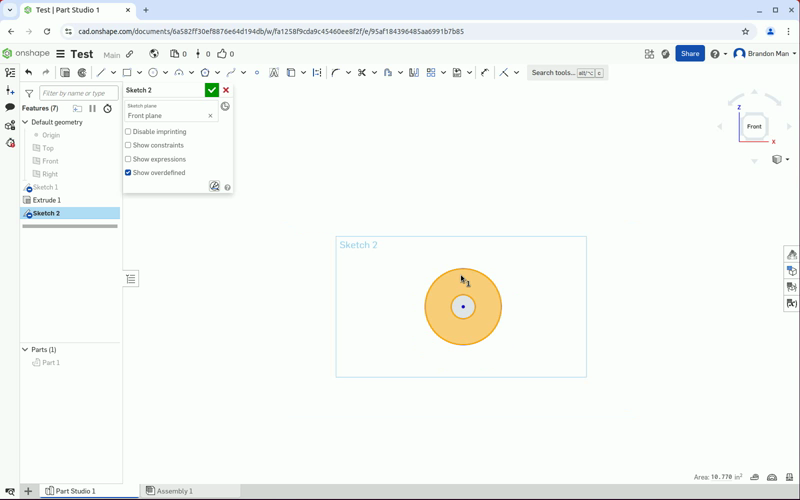
scroll(-6)
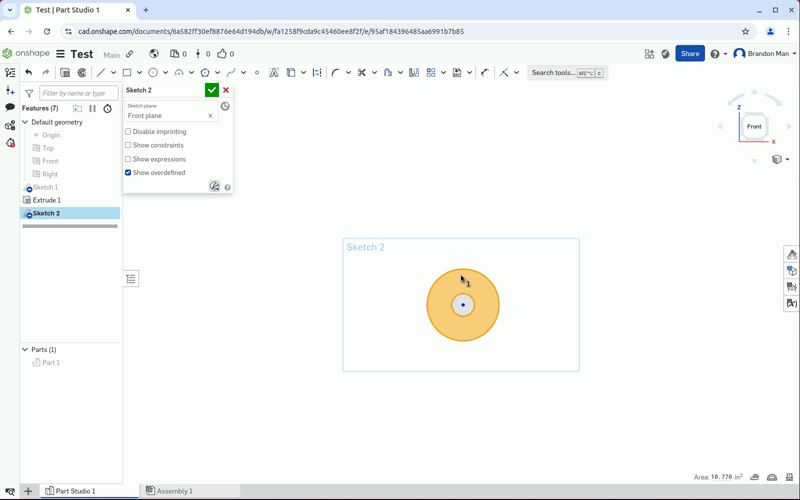
scroll(-6)
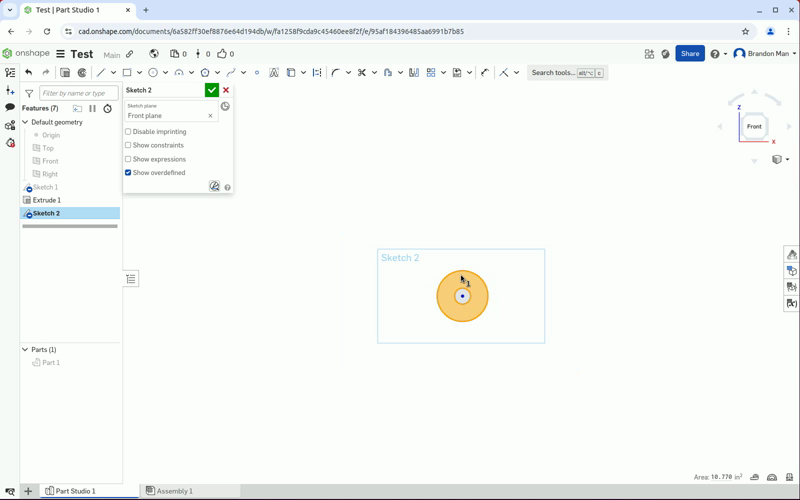
scroll(-6)
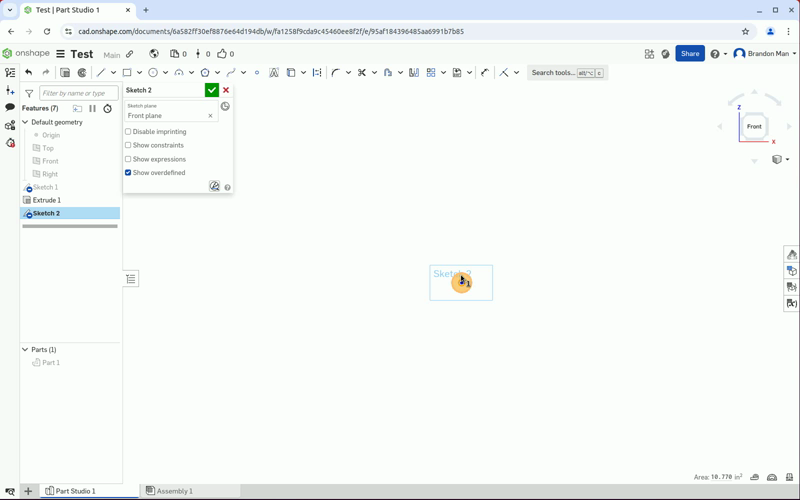
mouse_move(73, 352)
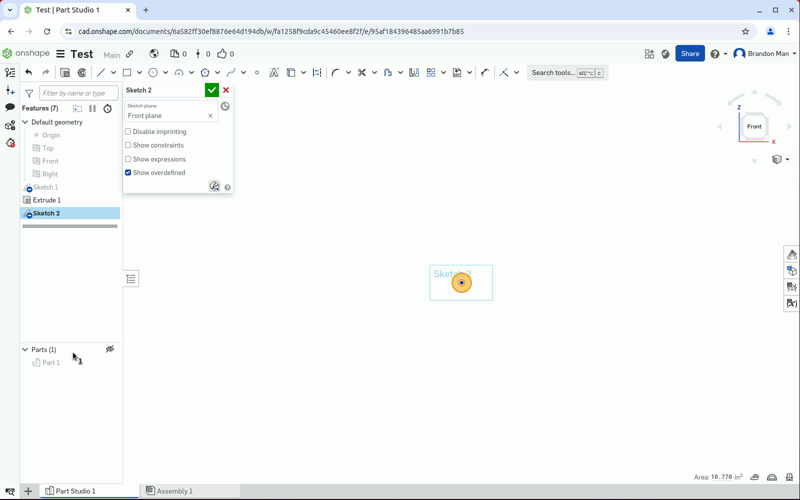
key(shift+y)
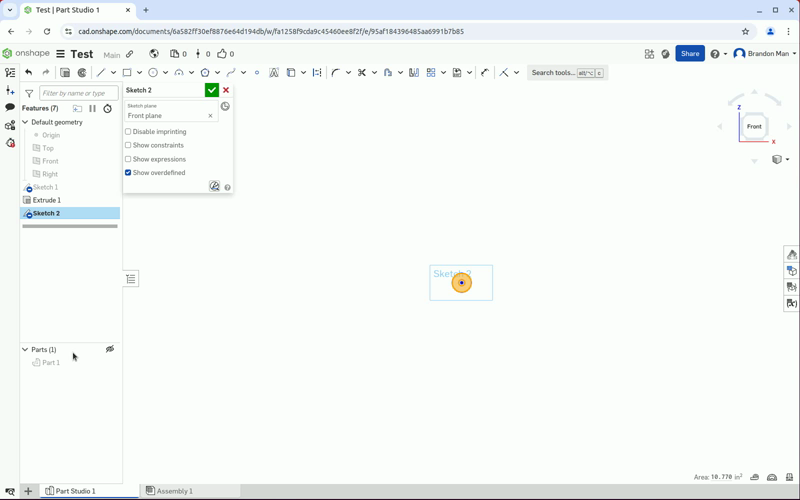
key(shift+e)
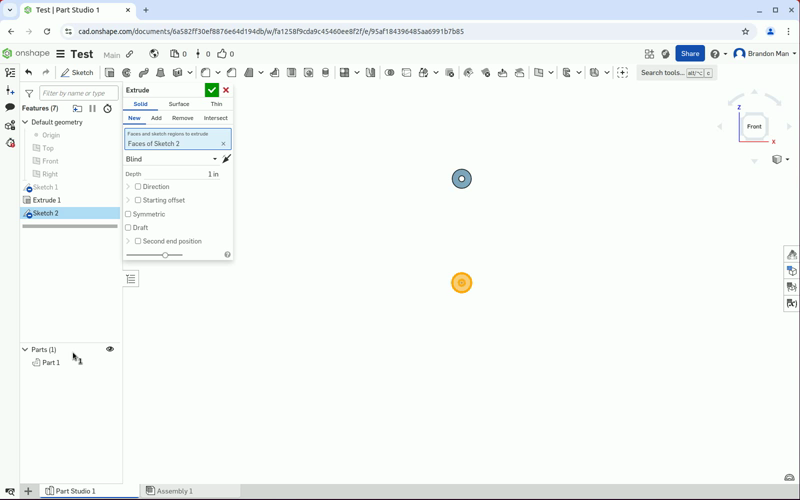
mouse_move(143, 106)
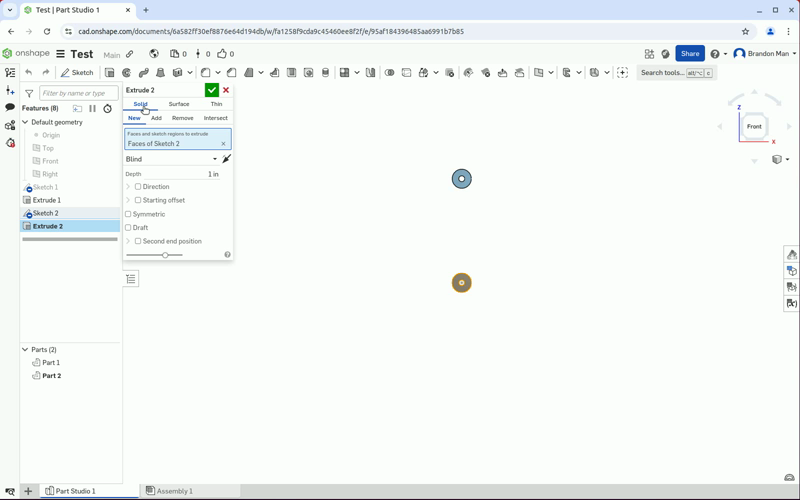
click(143, 106)
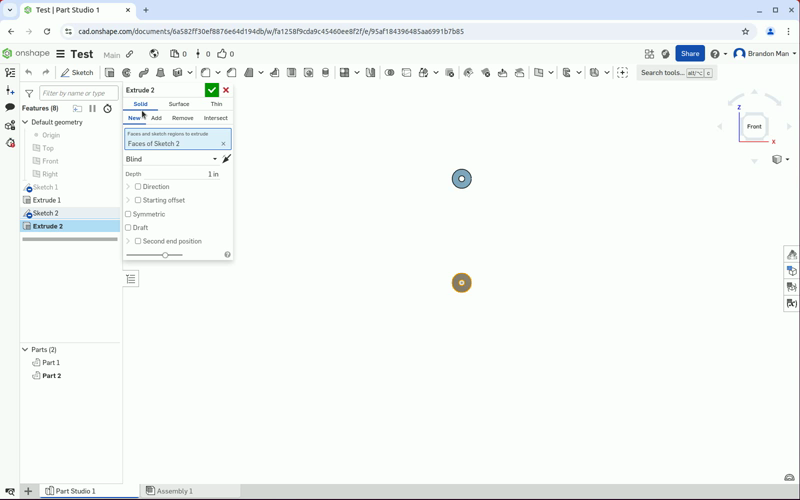
mouse_move(137, 120)
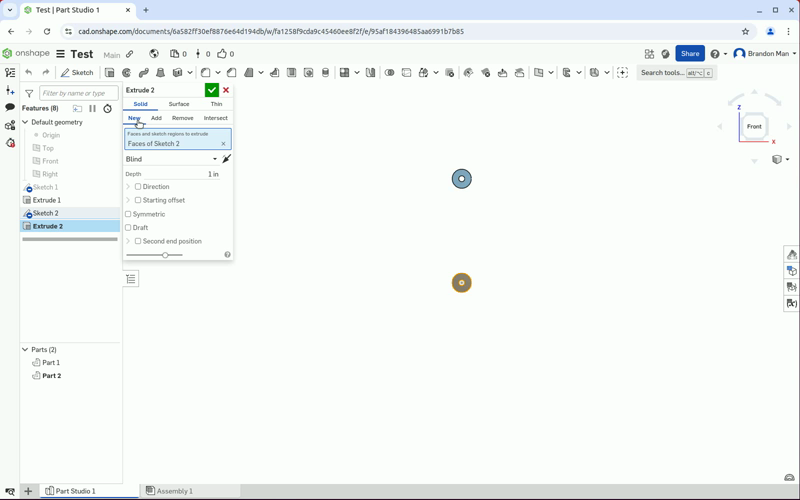
click(137, 120)
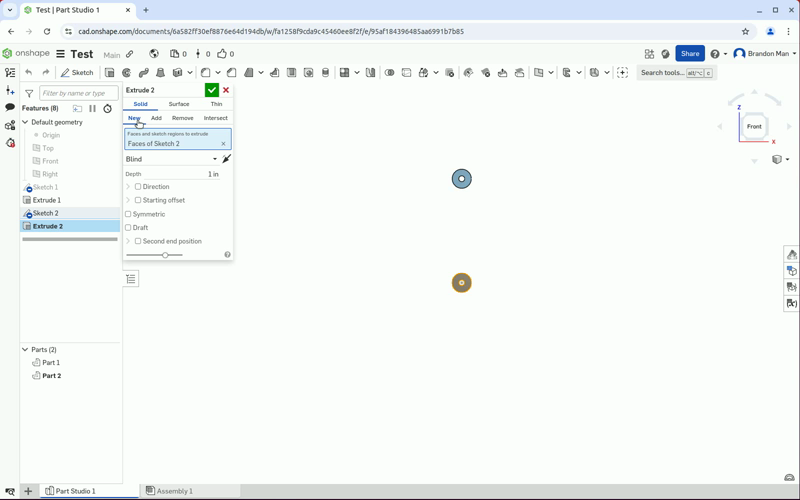
key(tab, 4)
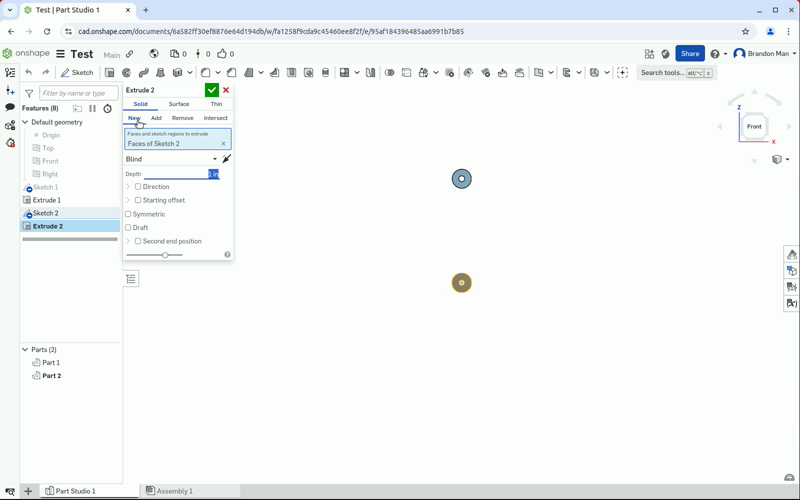
text(0.481)
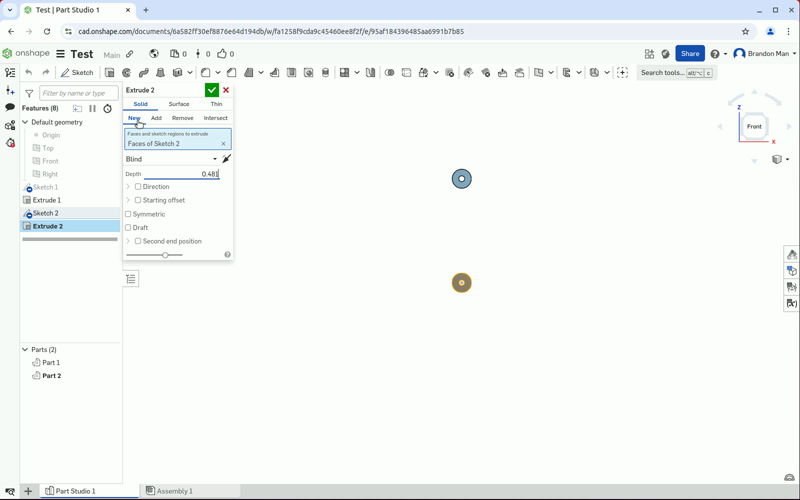
key(enter)
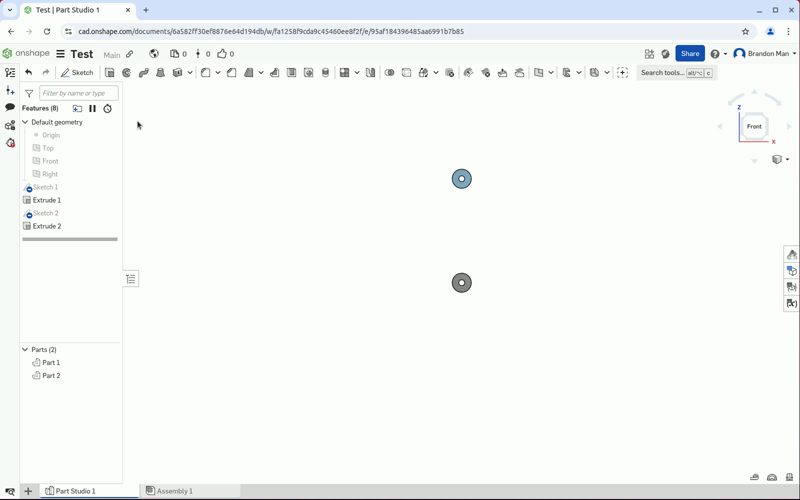
key(shift+h)
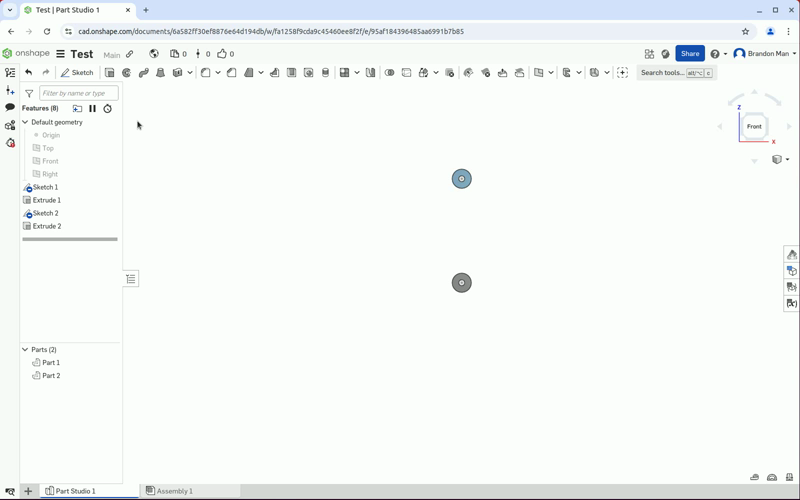
key(shift+h)
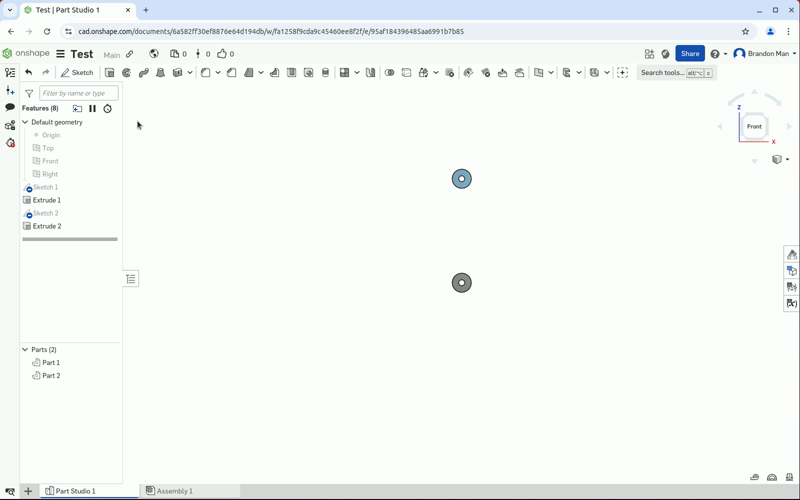
mouse_move(73, 189)
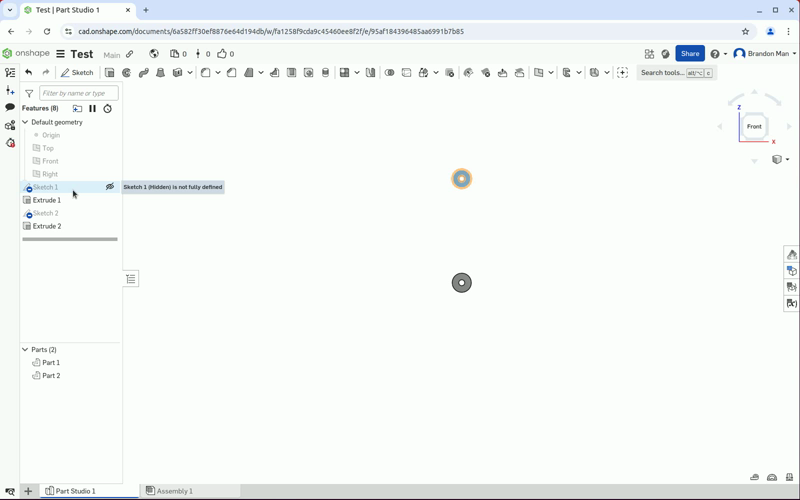
click(73, 189)
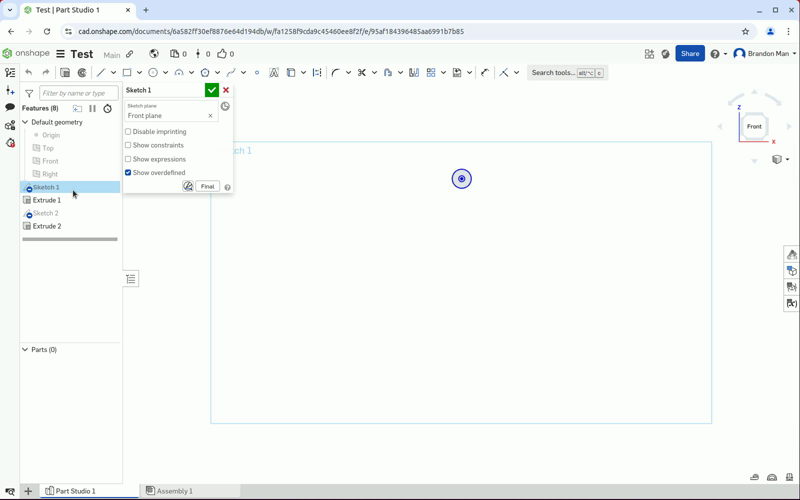
mouse_move(229, 92)
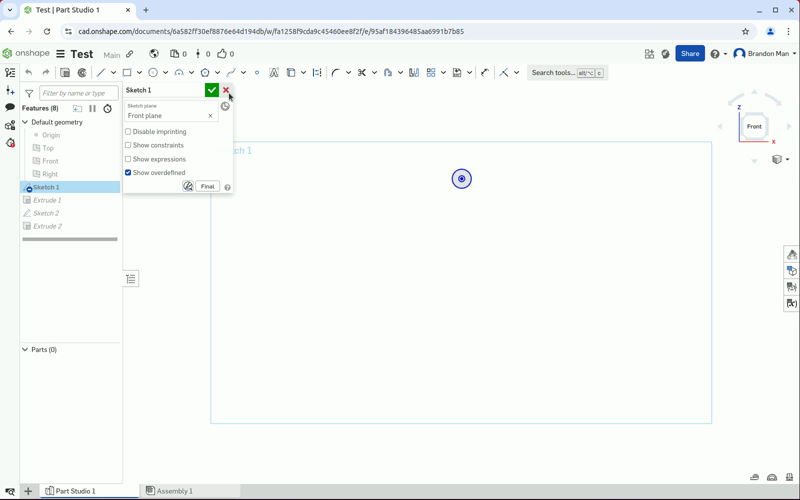
click(229, 92)
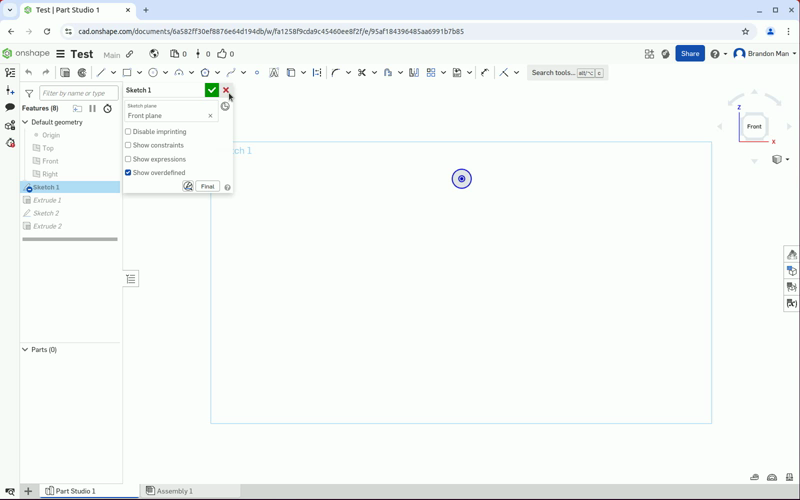
key(shift+s)
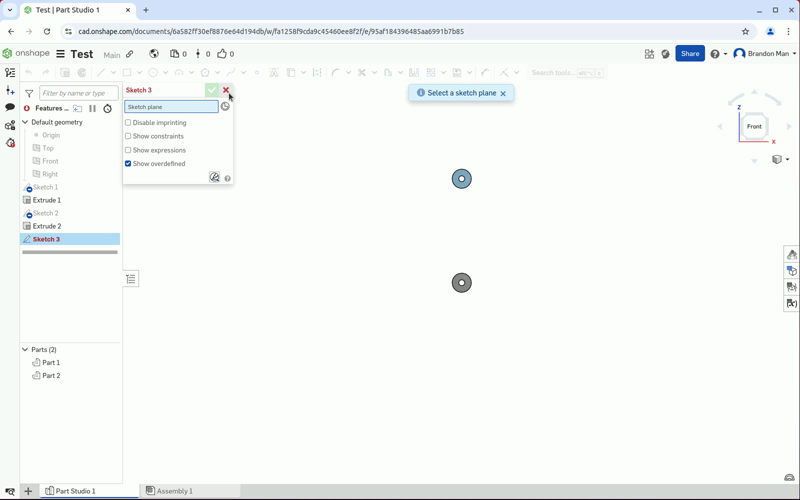
mouse_move(73, 163)
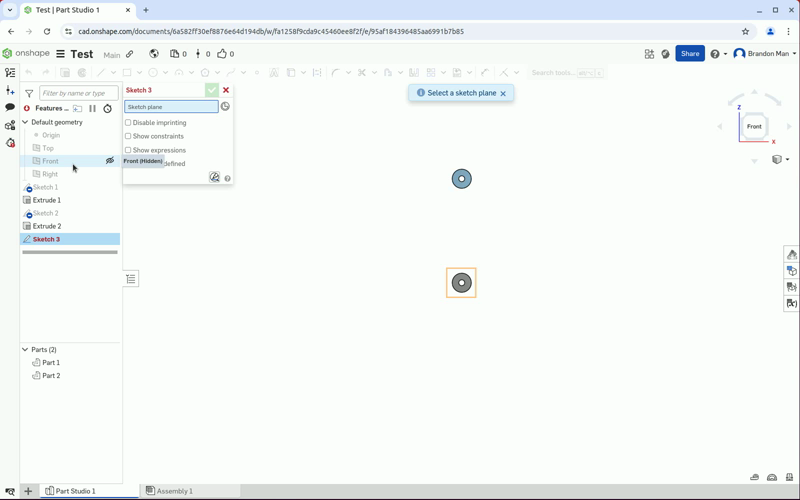
click(73, 163)
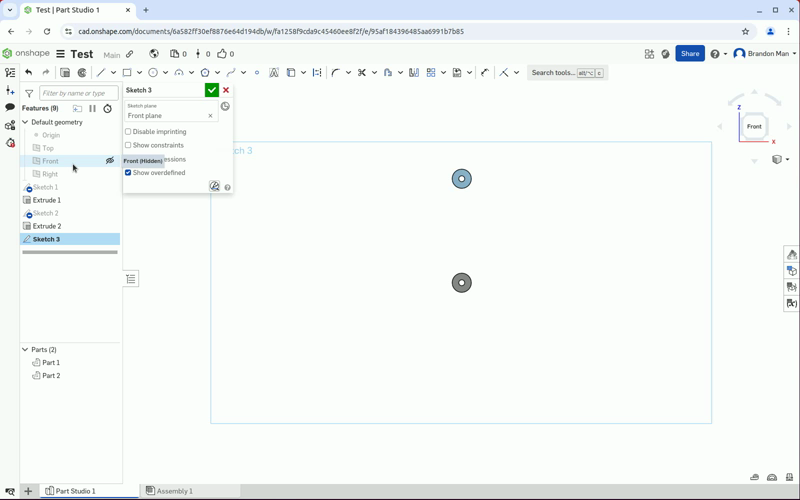
mouse_move(73, 352)
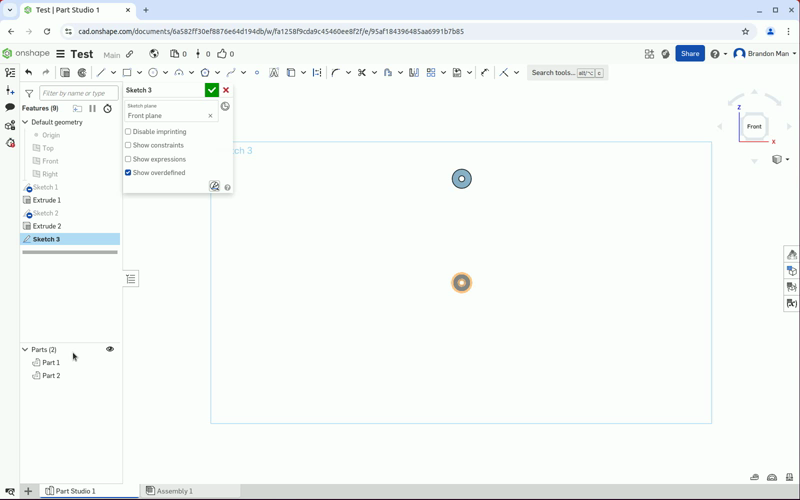
key(y)
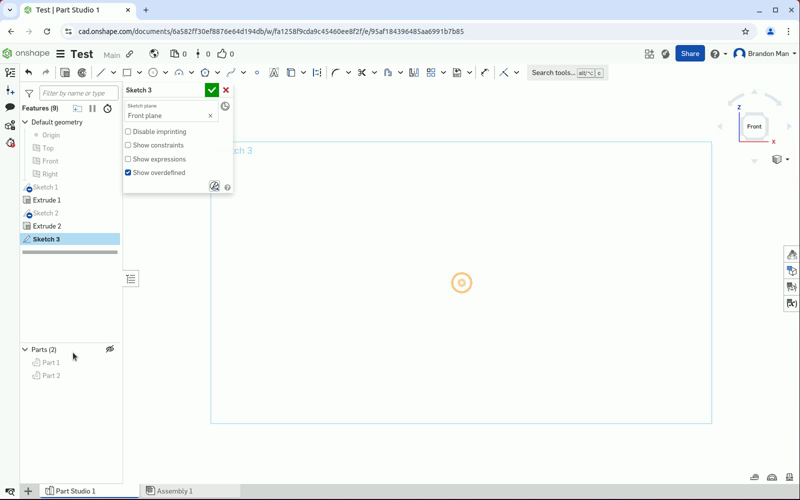
key(c)
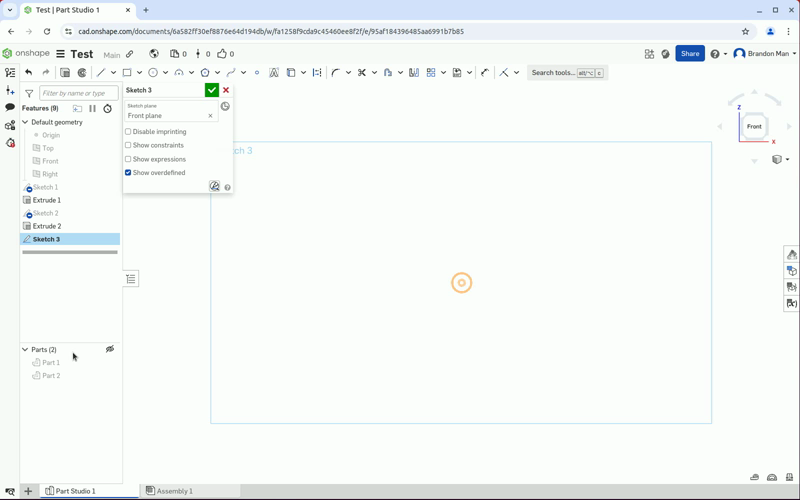
key_down(shift)
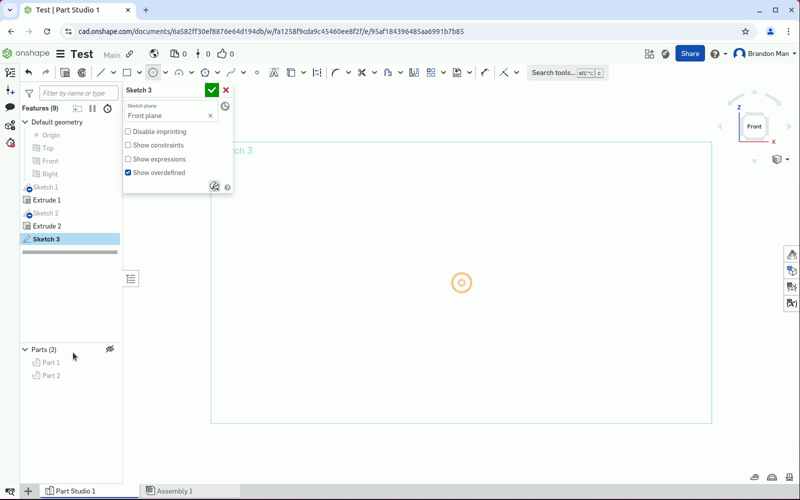
mouse_move(501, 282)
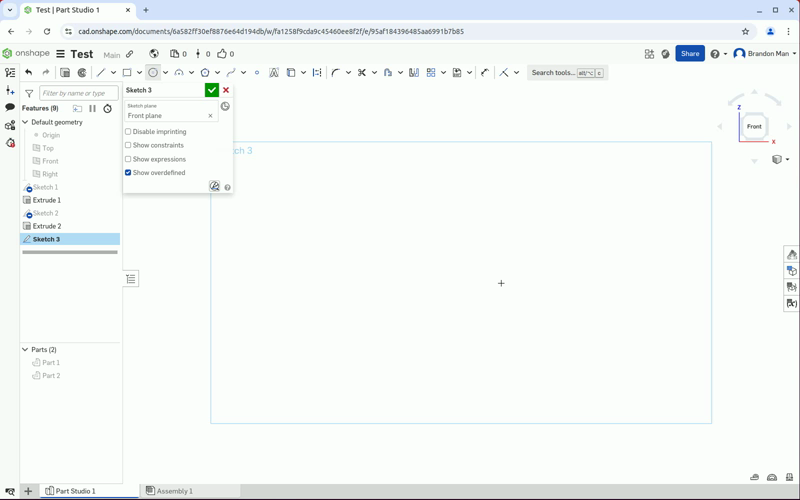
click(501, 282)
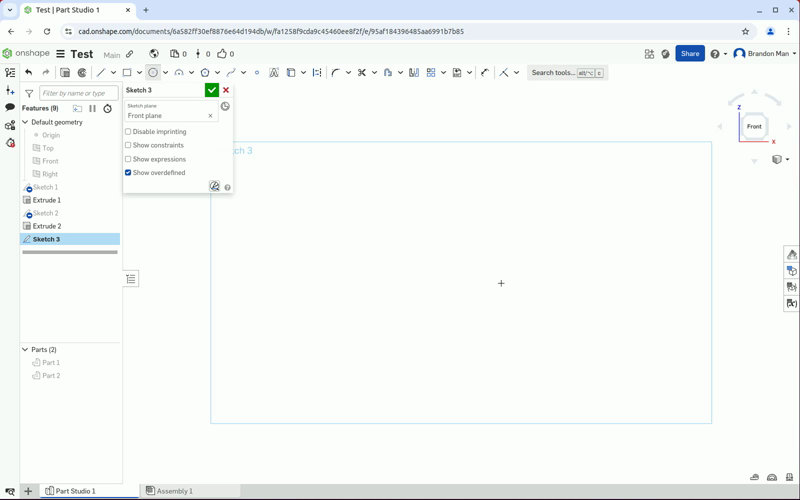
key_up(shift)
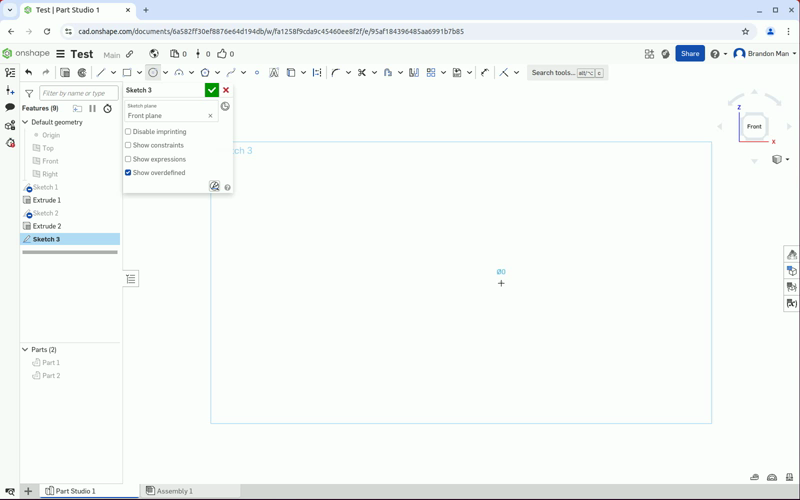
mouse_move(508, 282)
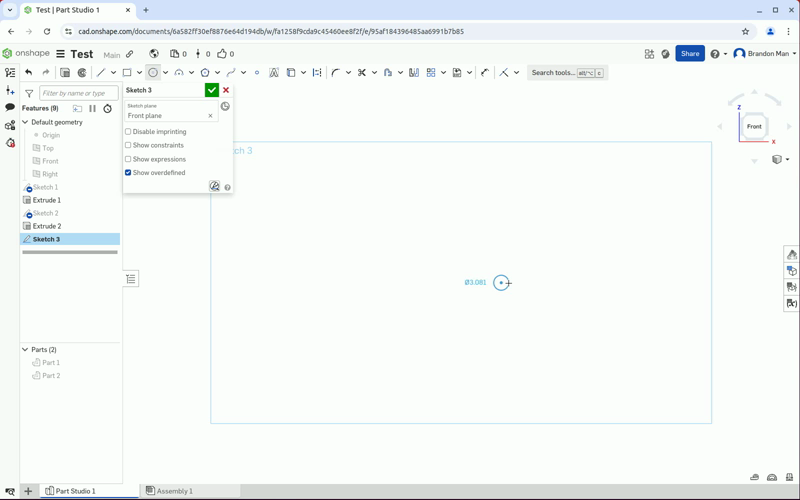
click(508, 282)
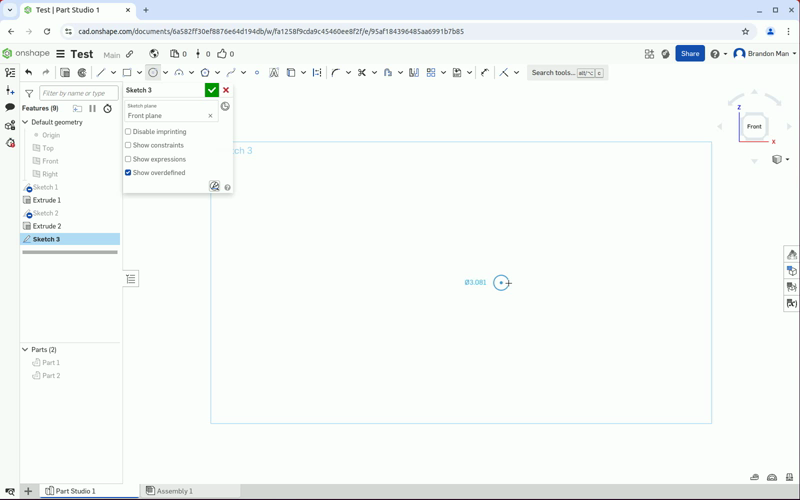
key(esc)
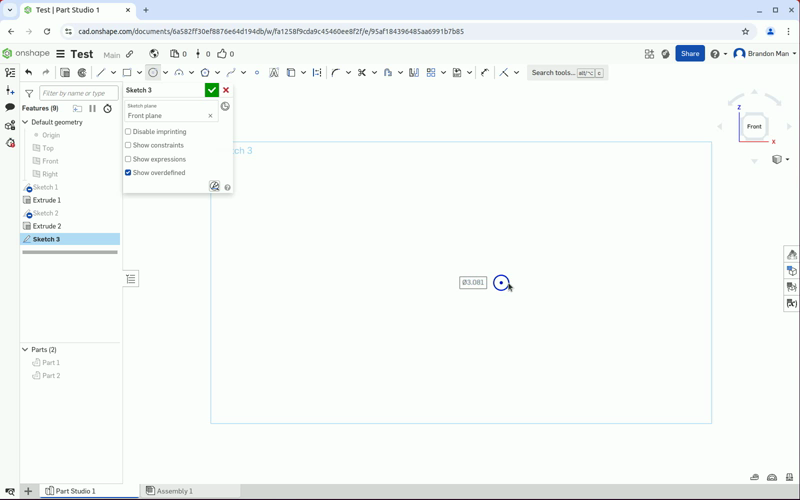
key(c)
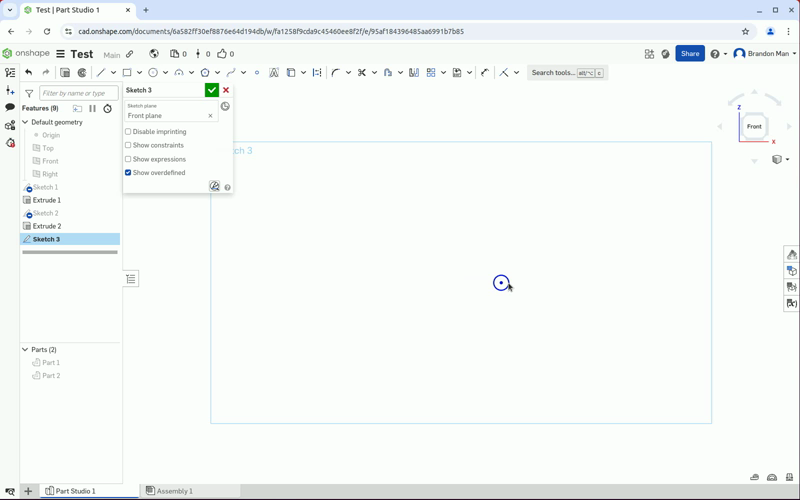
key_down(shift)
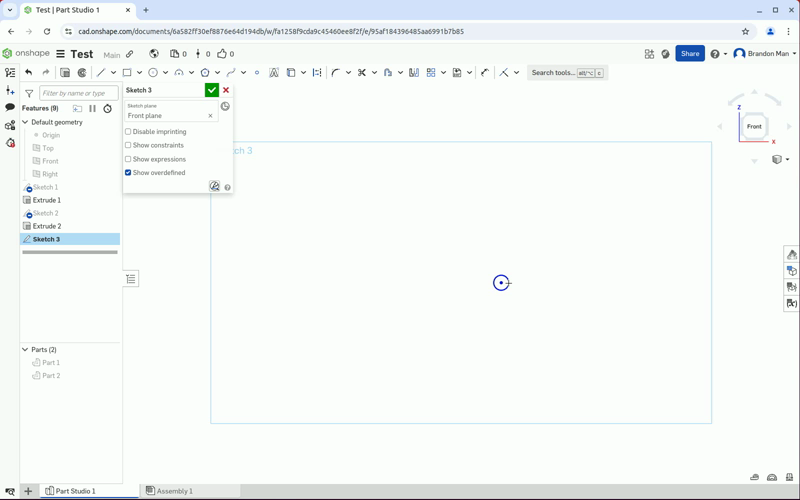
mouse_move(501, 282)
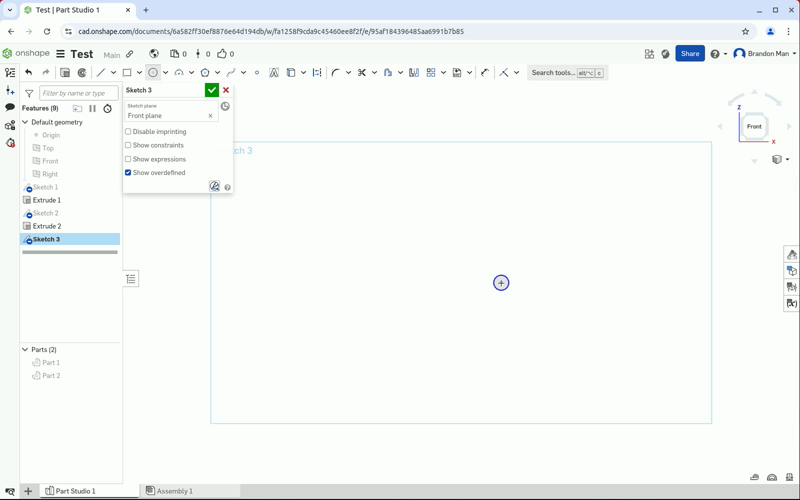
click(501, 282)
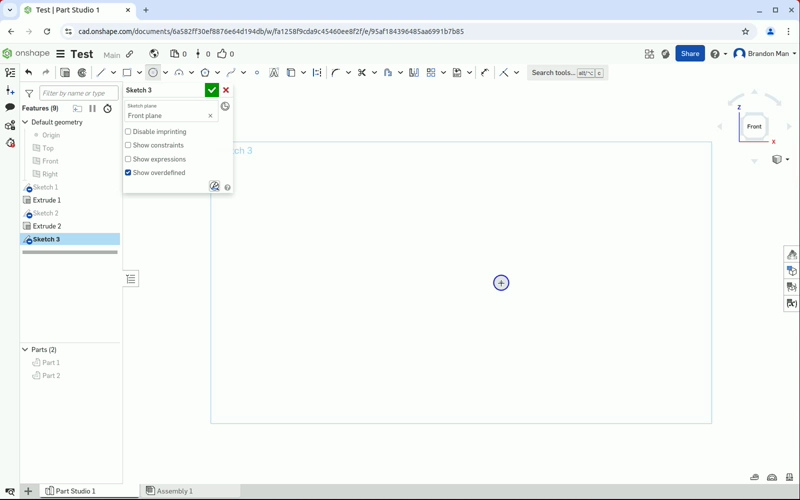
key_up(shift)
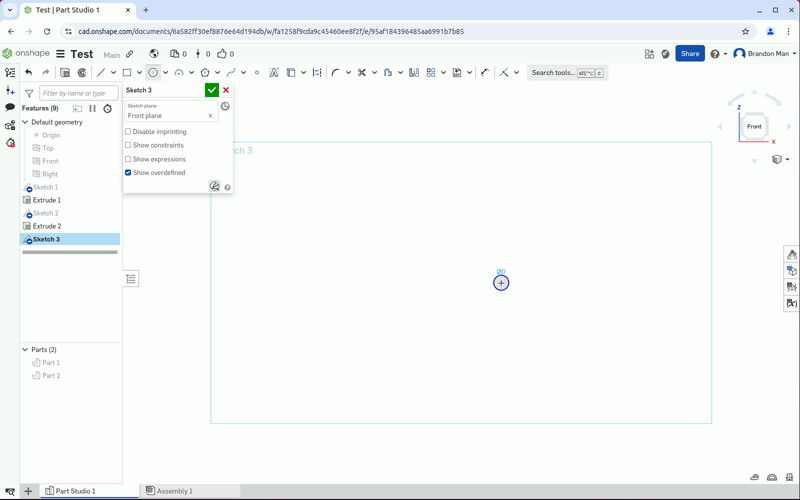
mouse_move(504, 282)
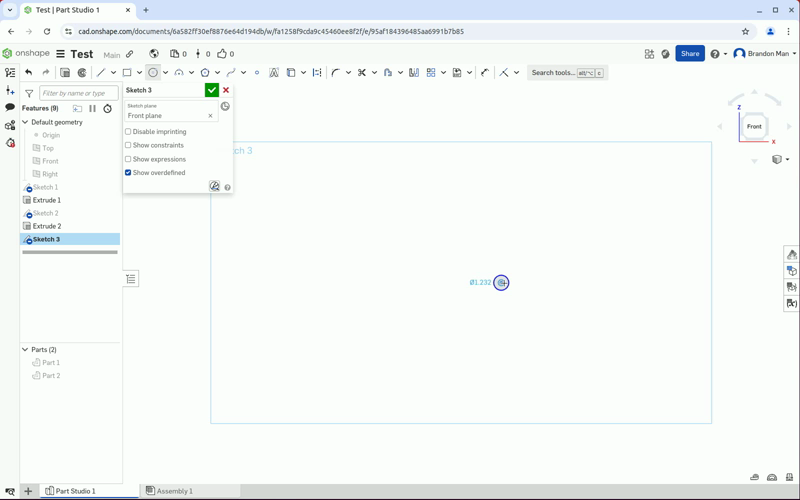
scroll(6)
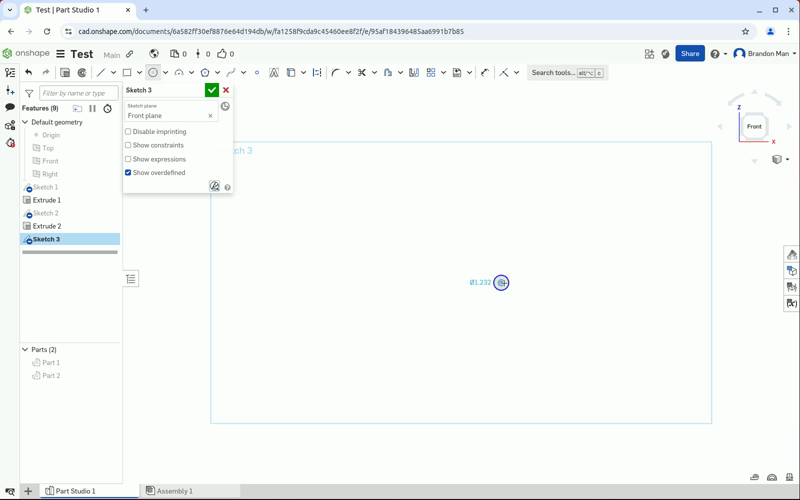
scroll(6)
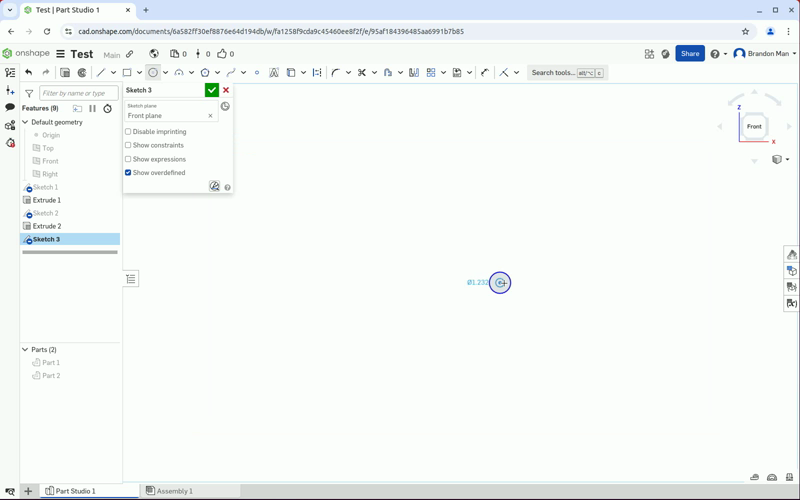
scroll(6)
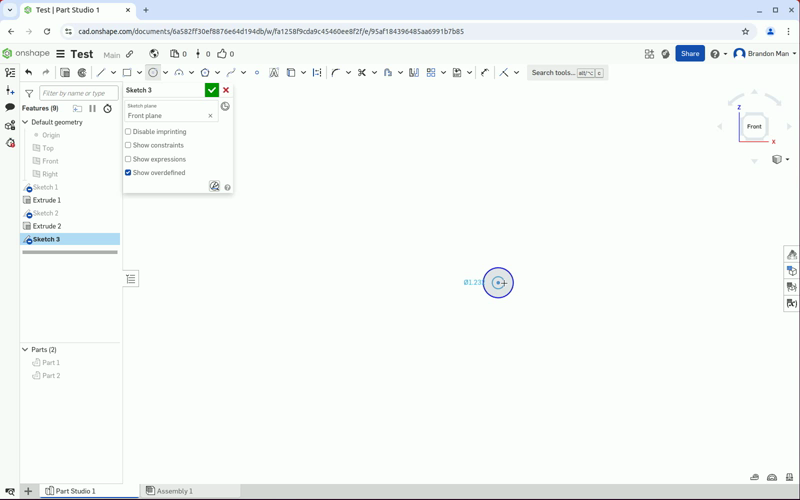
scroll(6)
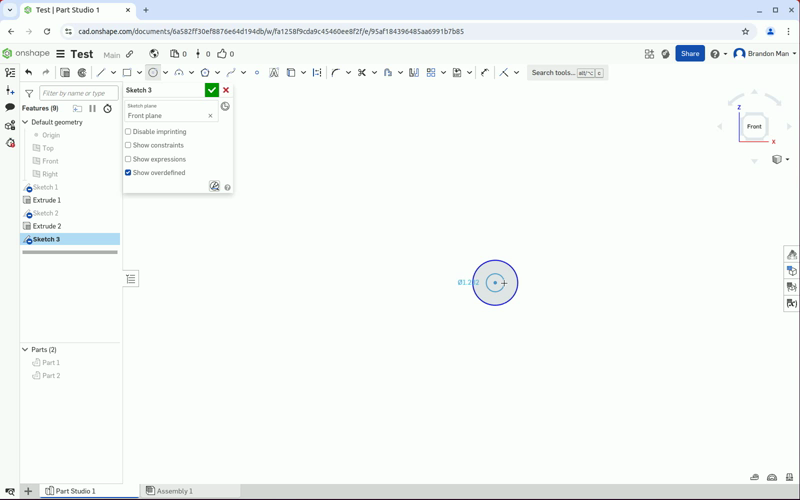
scroll(6)
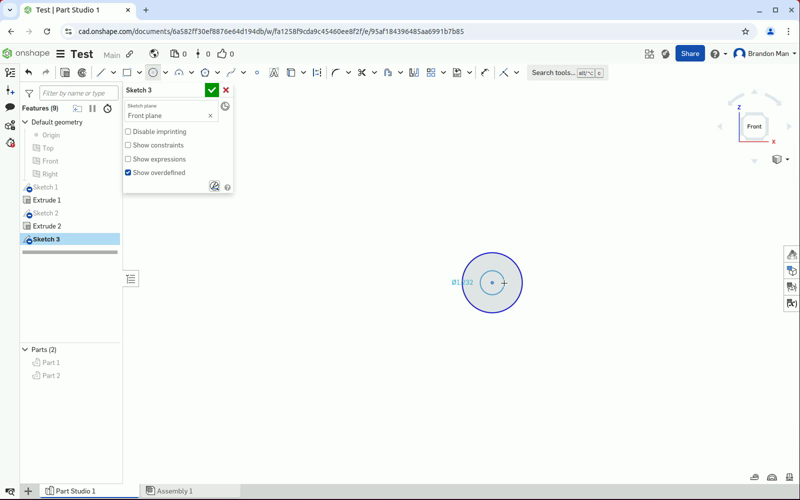
scroll(6)
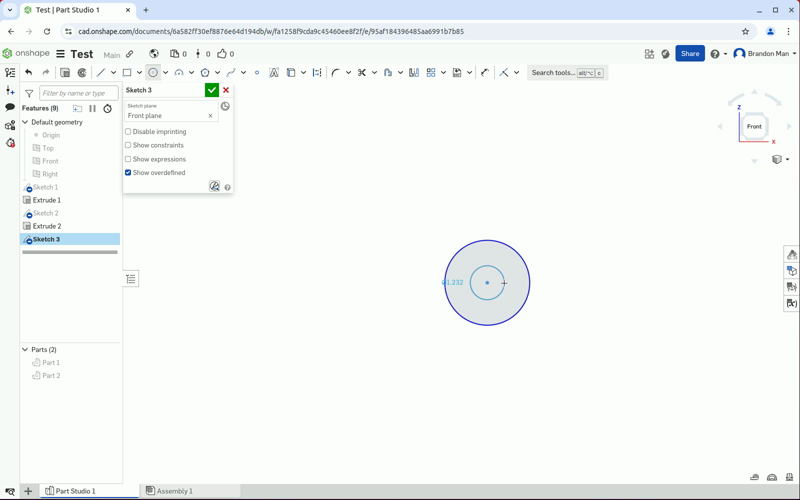
scroll(6)
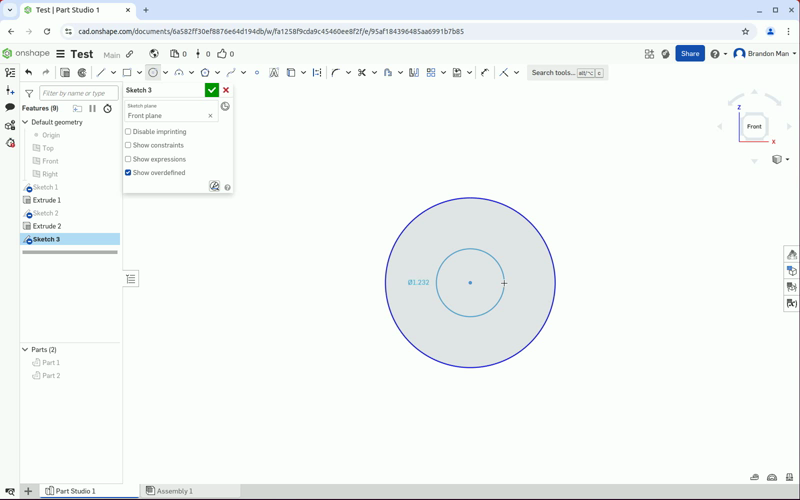
click(504, 282)
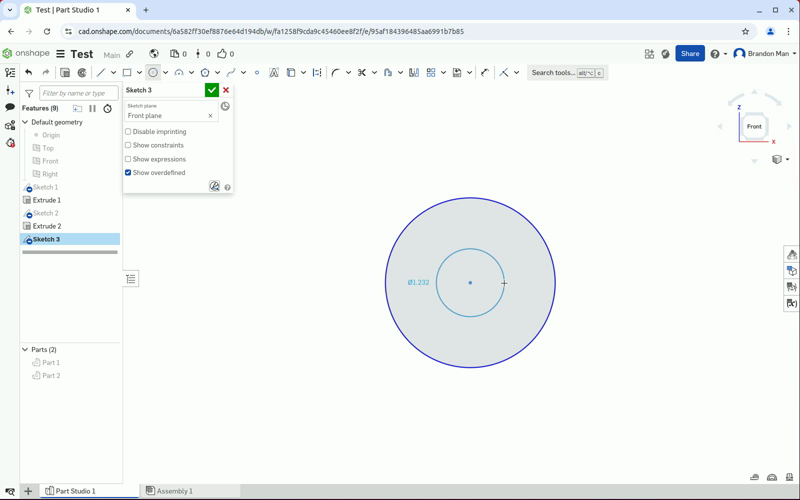
scroll(-6)
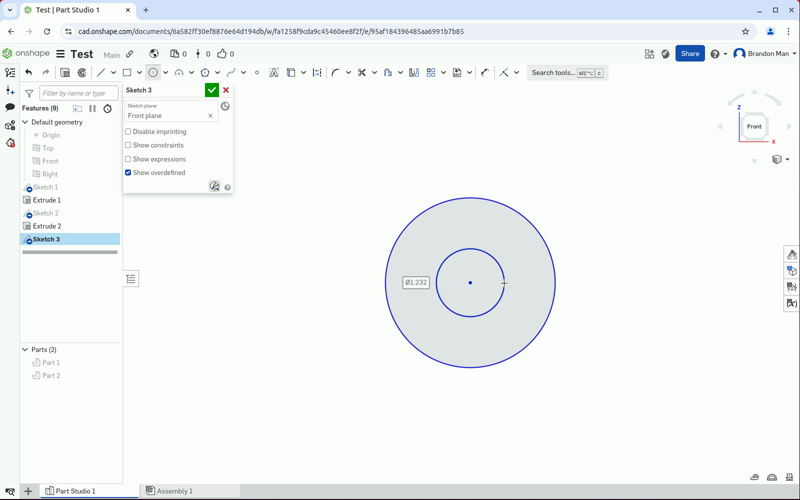
scroll(-6)
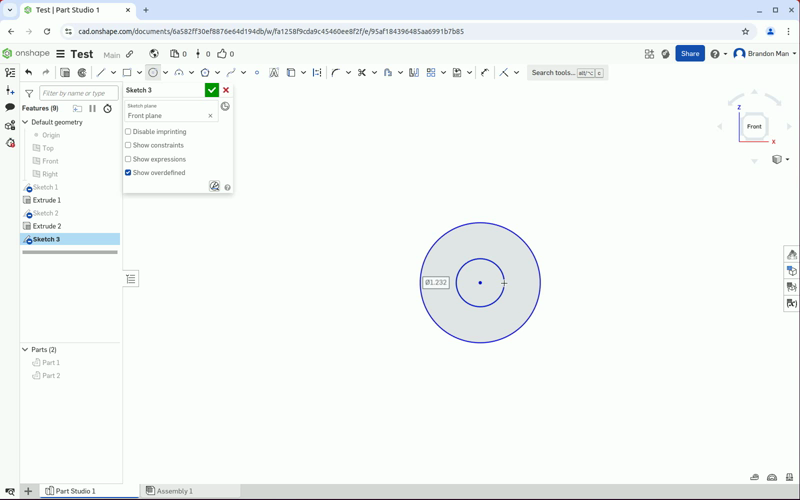
scroll(-6)
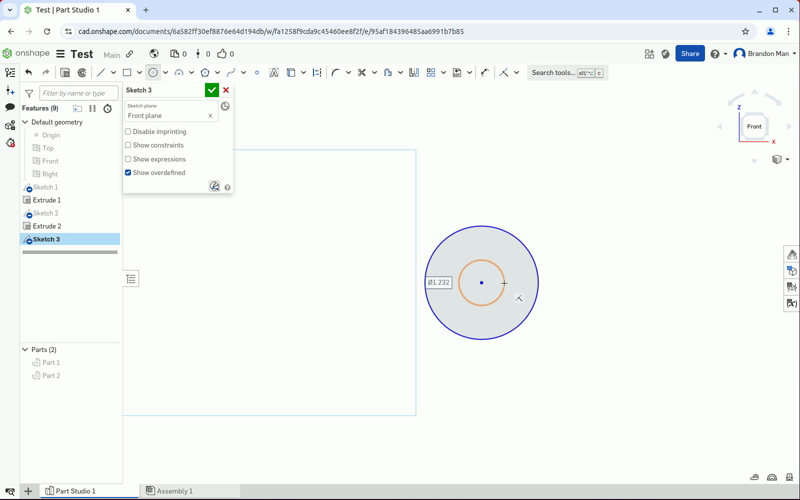
scroll(-6)
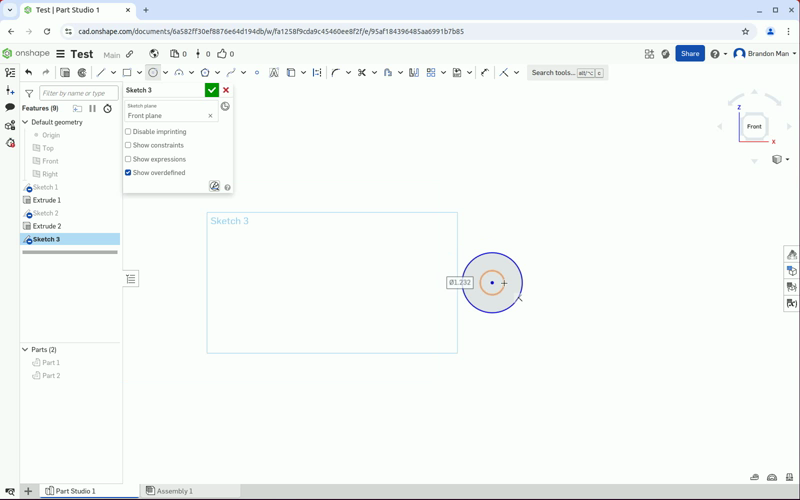
scroll(-6)
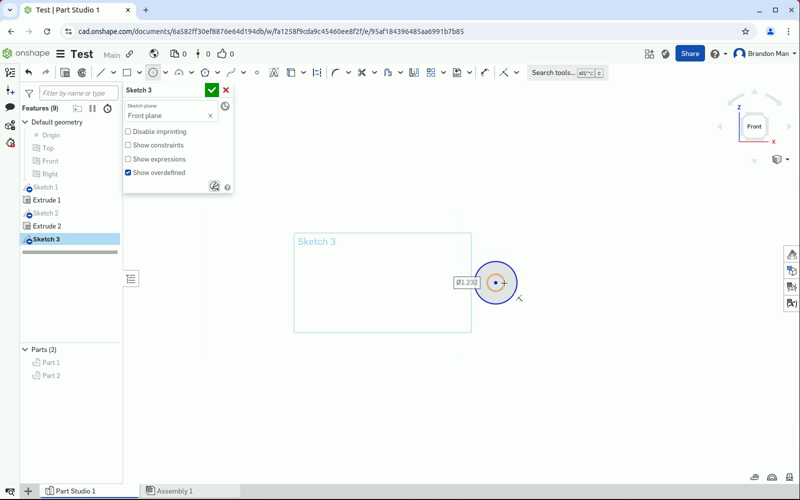
scroll(-6)
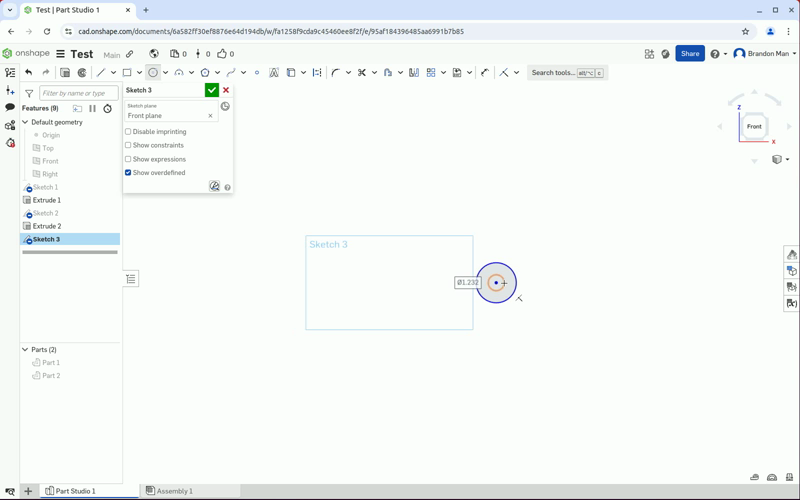
scroll(-6)
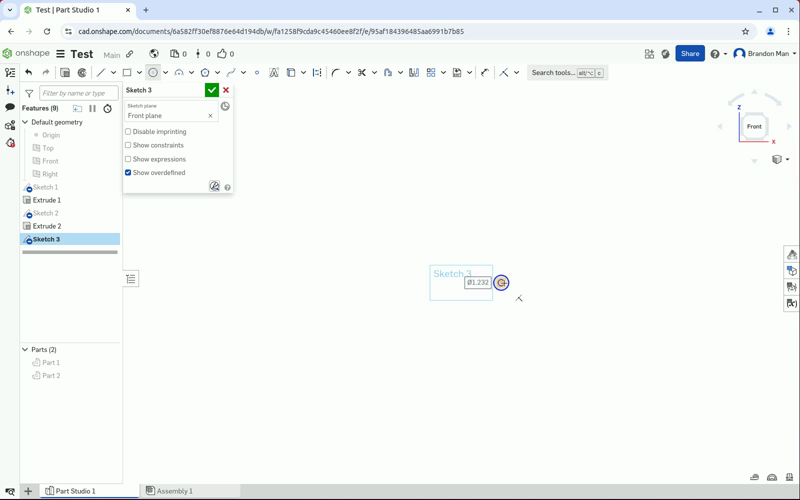
key(esc)
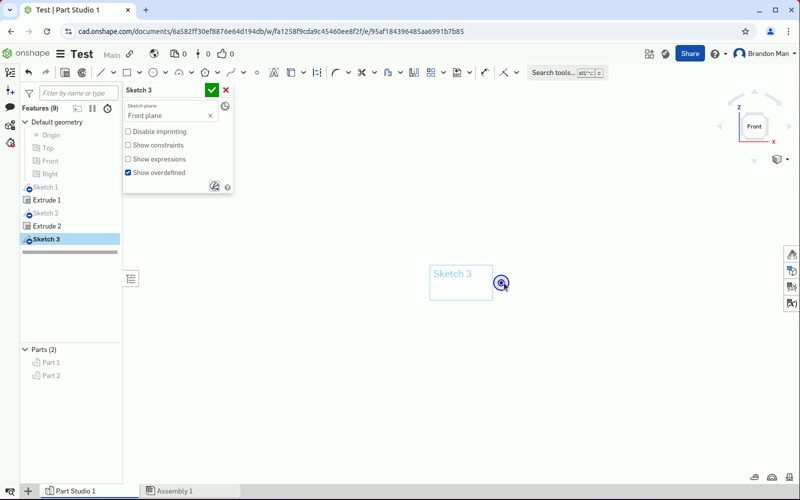
mouse_move(505, 282)
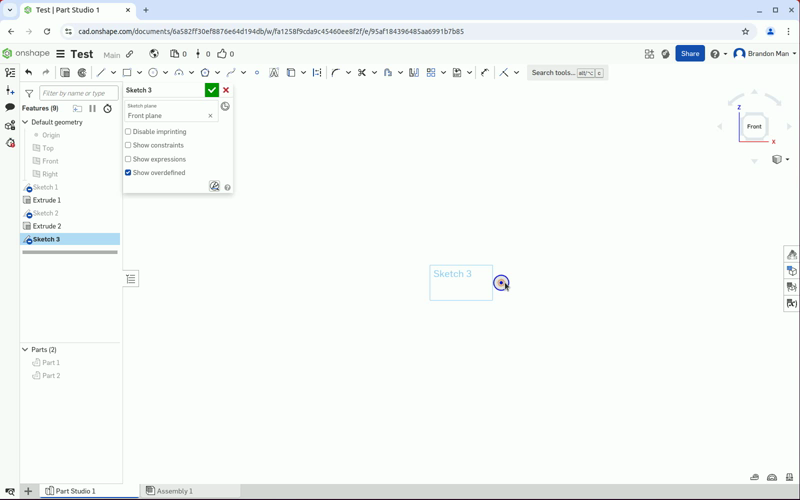
scroll(6)
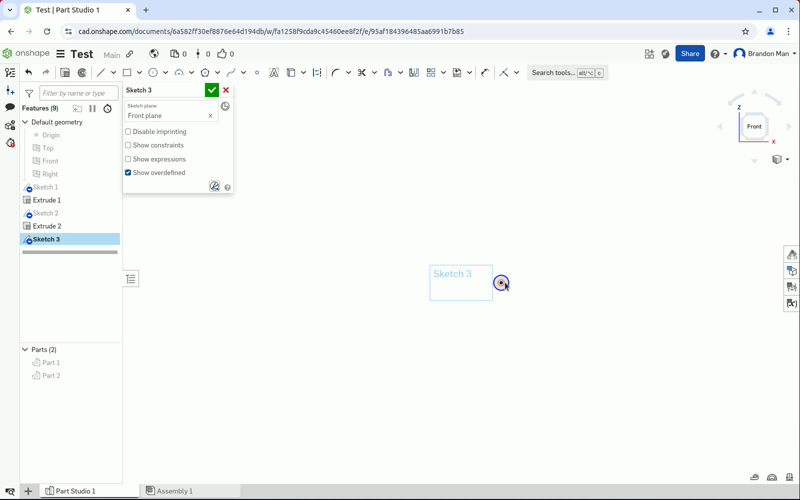
scroll(6)
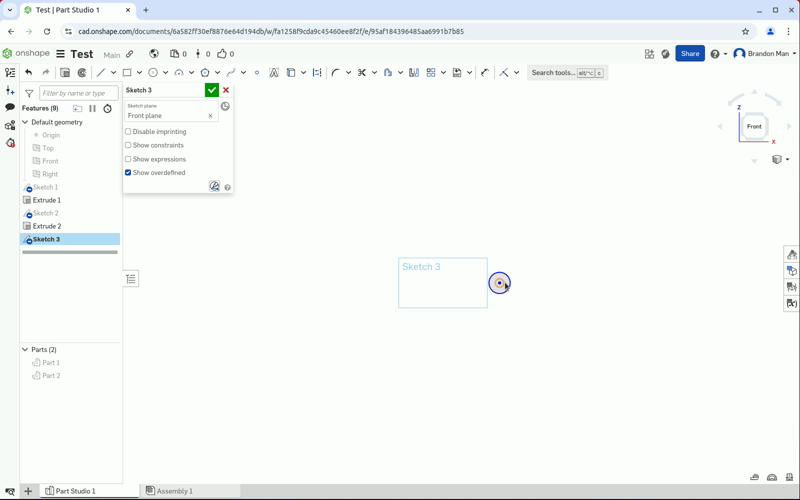
scroll(6)
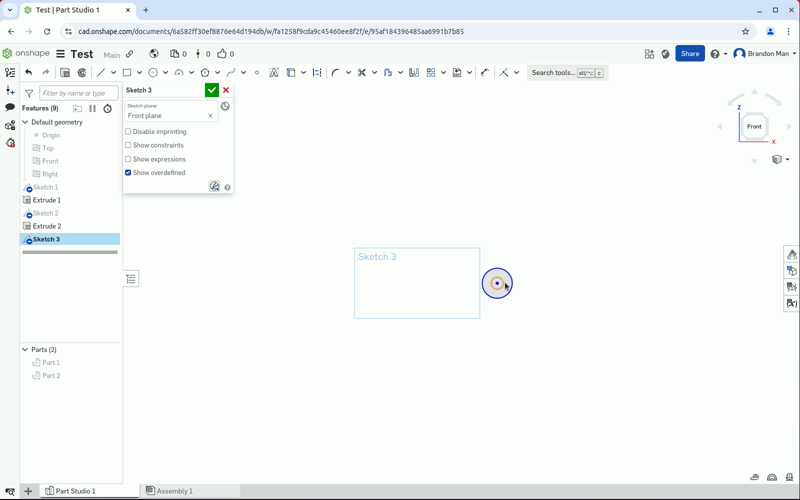
scroll(6)
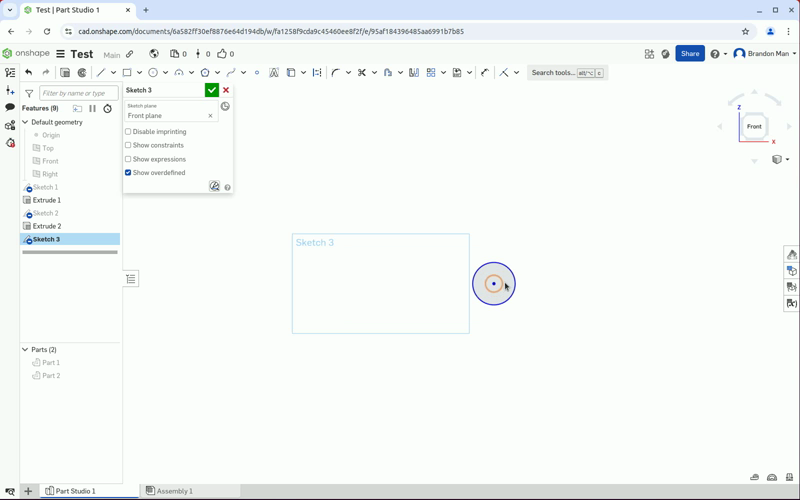
scroll(6)
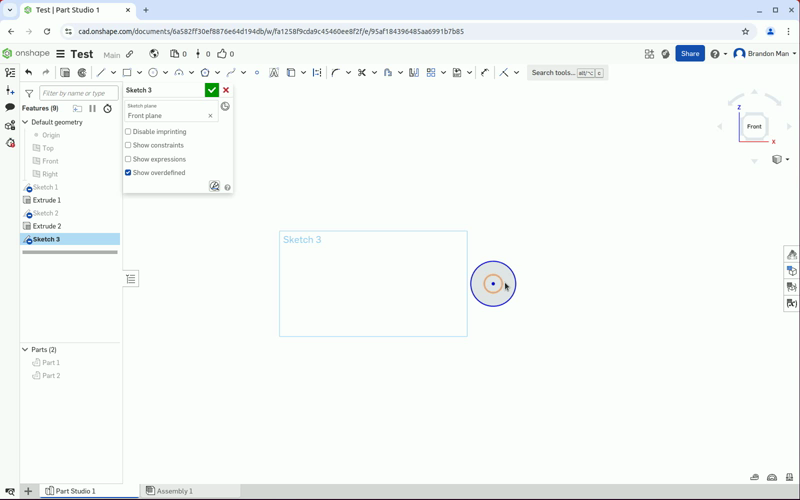
scroll(6)
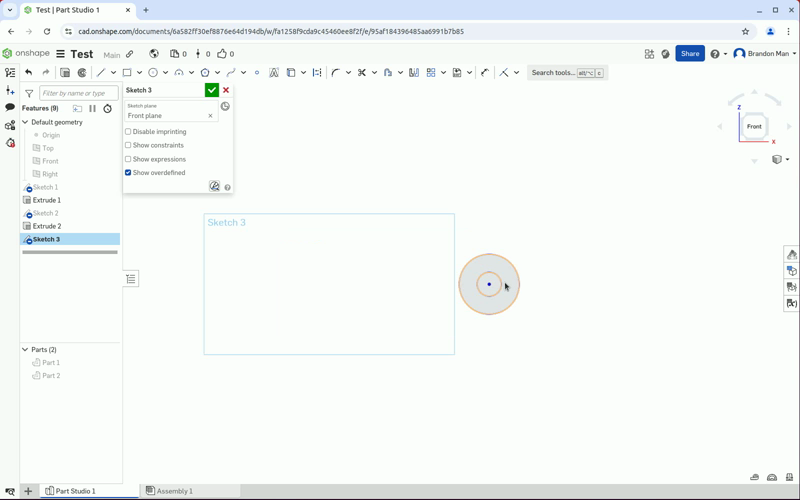
scroll(6)
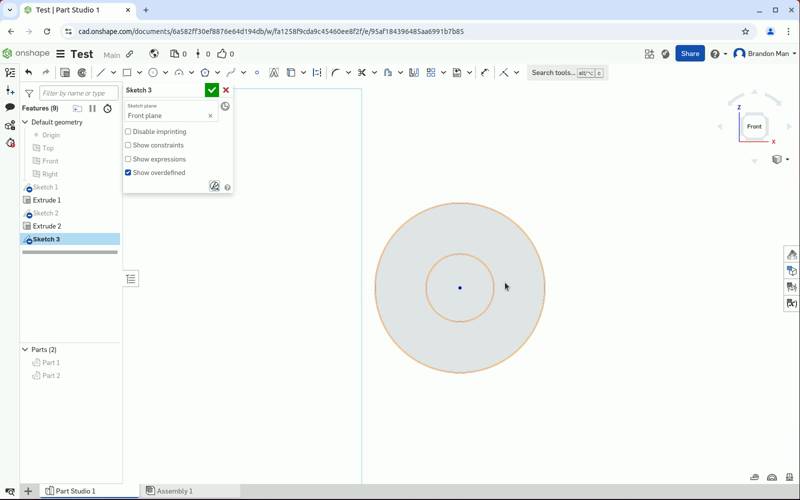
click(505, 282)
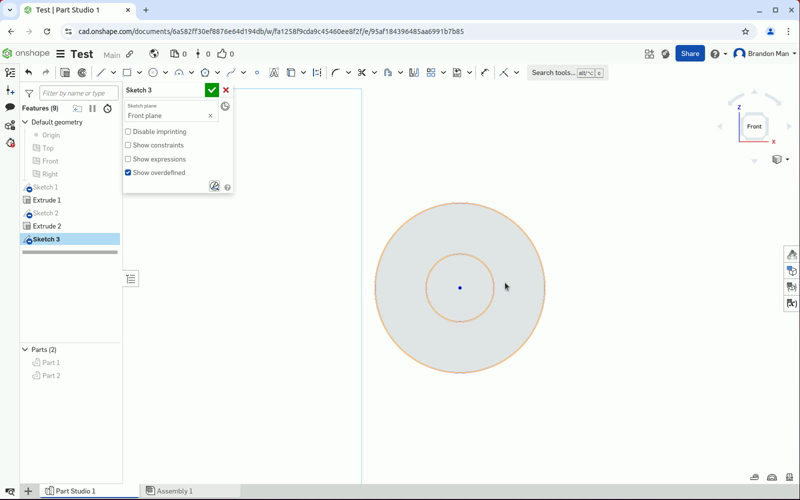
scroll(-6)
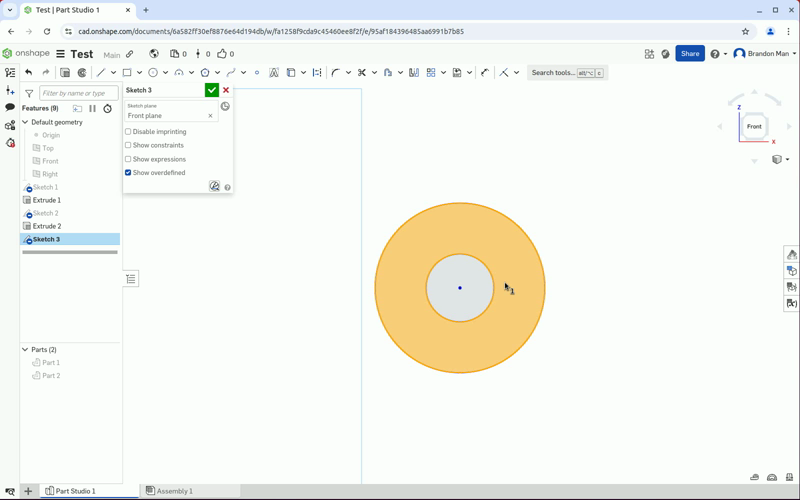
scroll(-6)
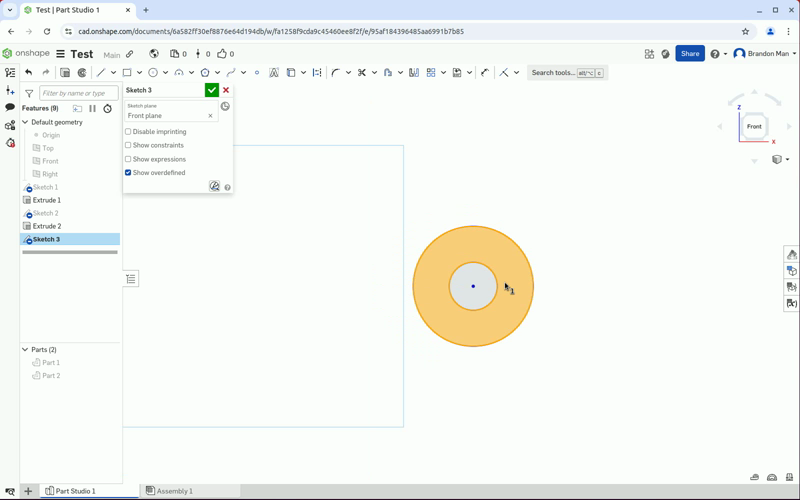
scroll(-6)
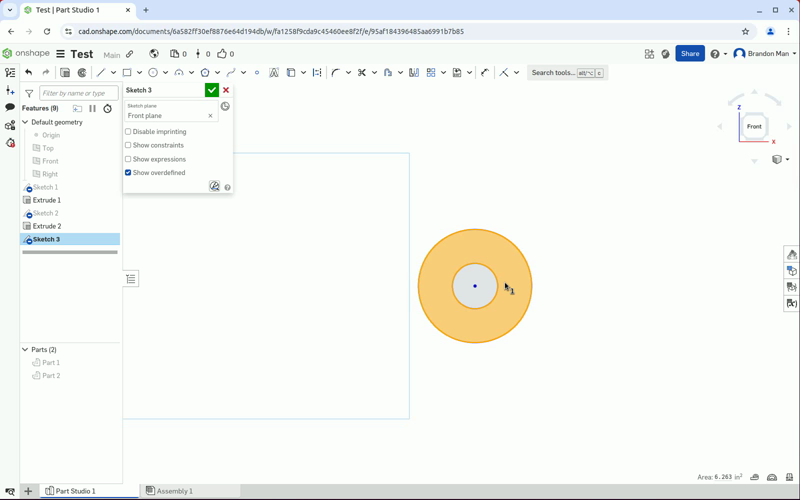
scroll(-6)
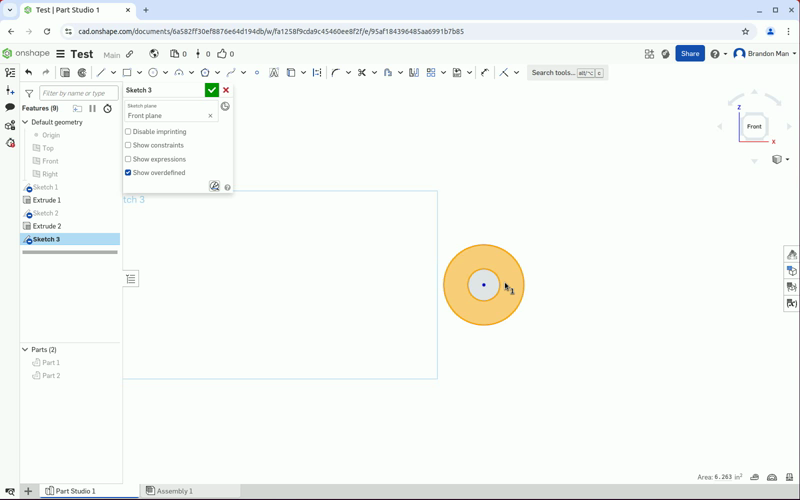
scroll(-6)
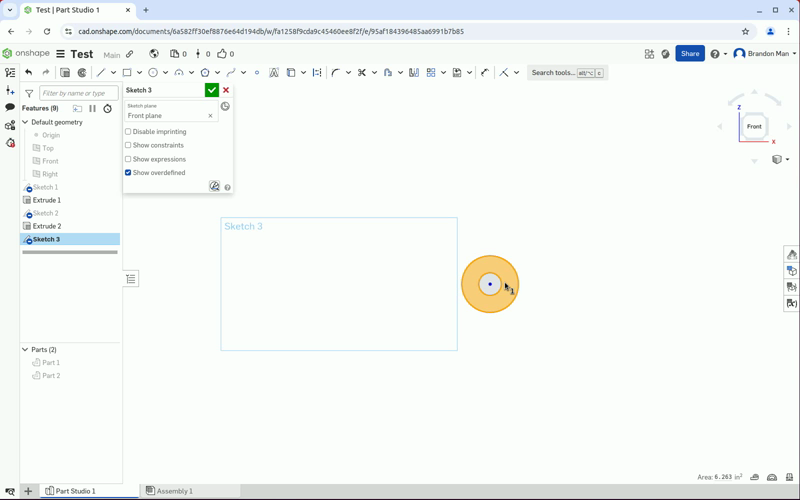
scroll(-6)
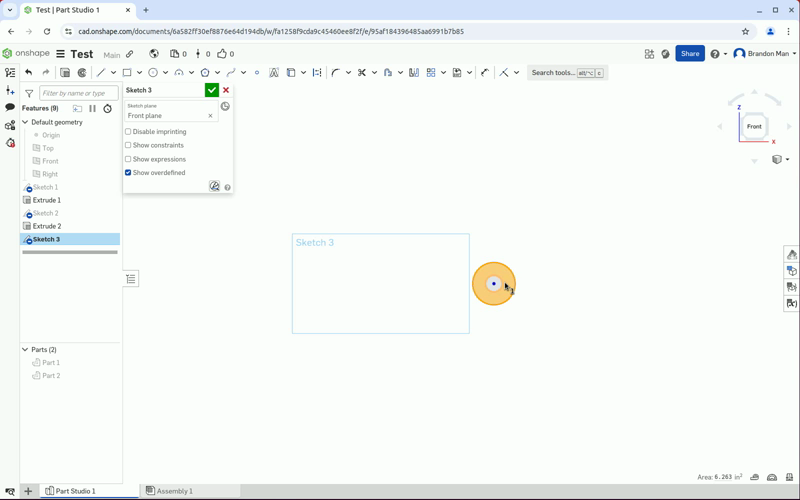
scroll(-6)
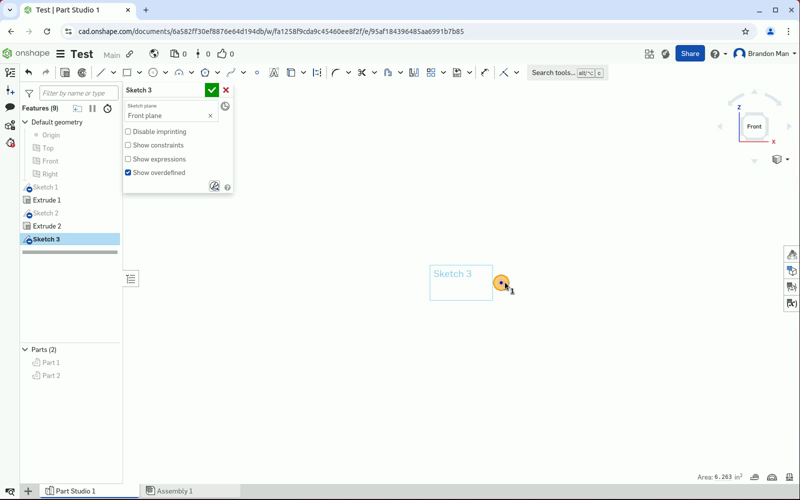
mouse_move(73, 352)
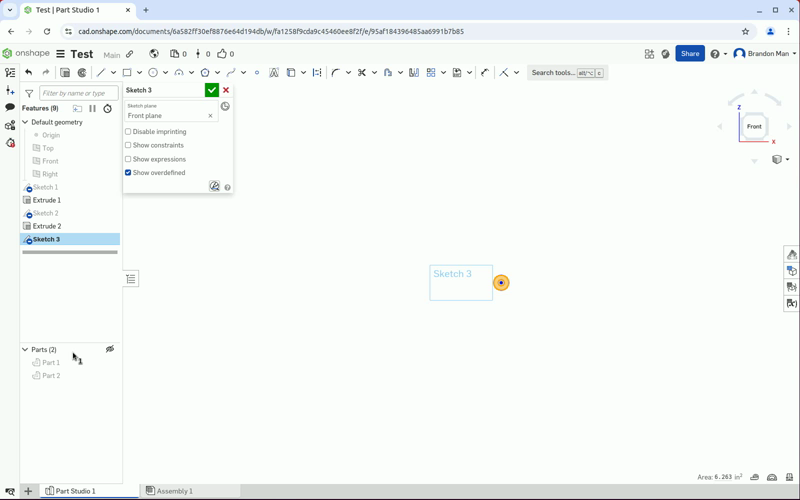
key(shift+y)
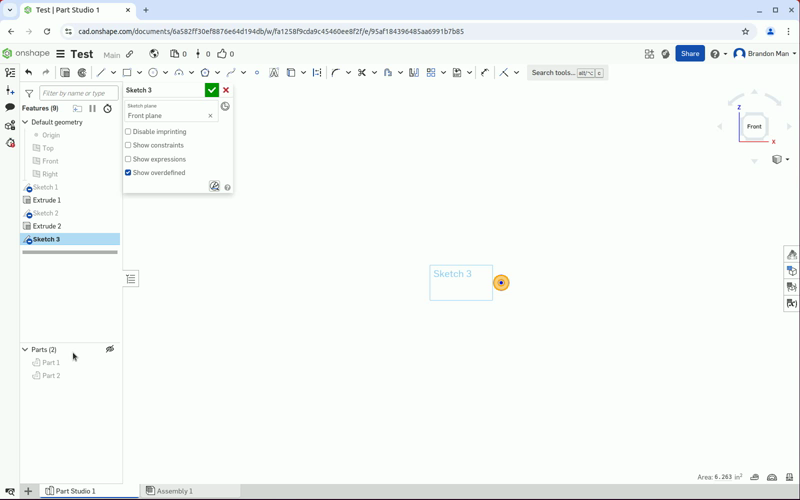
key(shift+e)
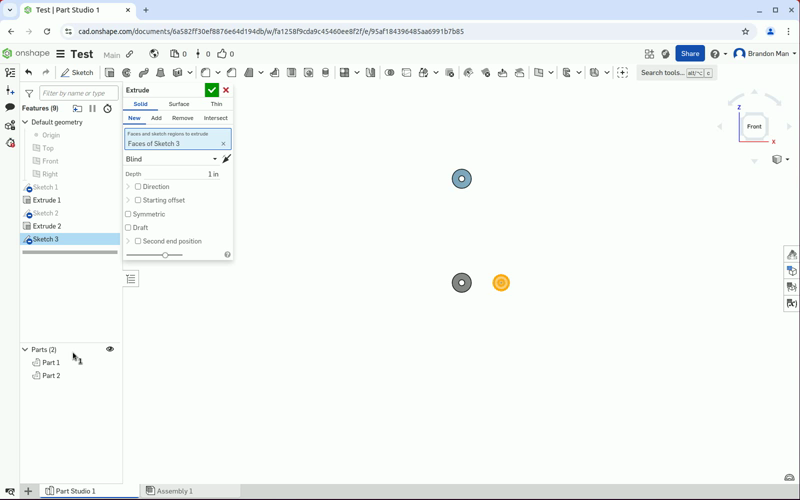
mouse_move(143, 106)
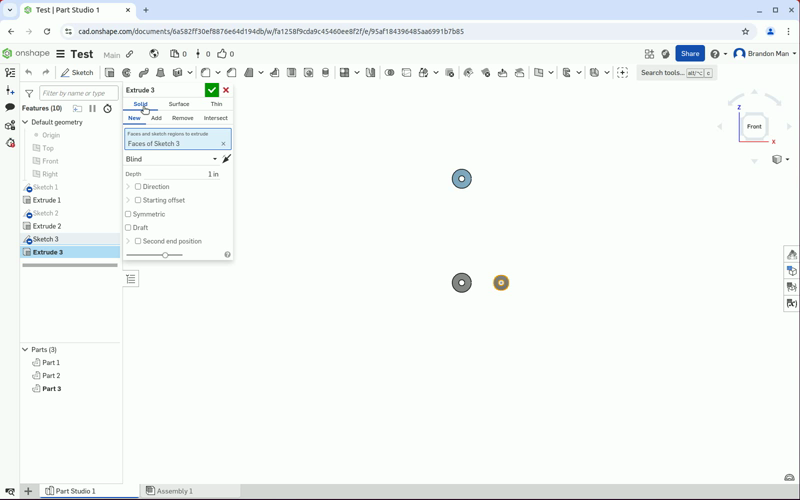
click(143, 106)
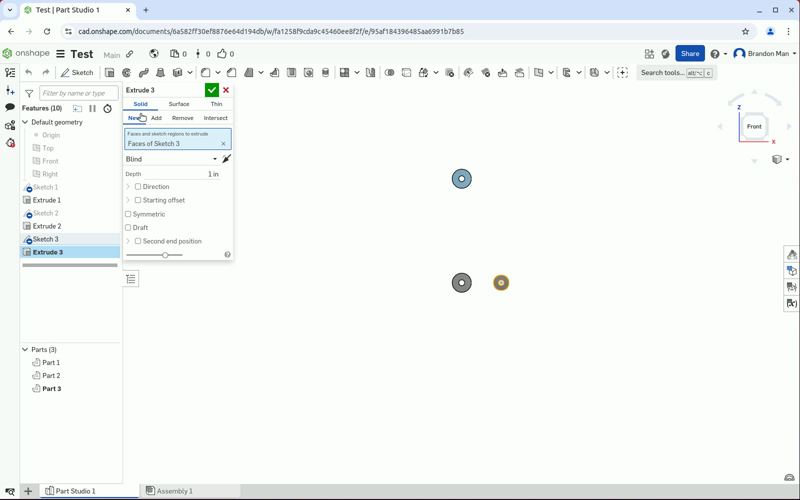
mouse_move(137, 120)
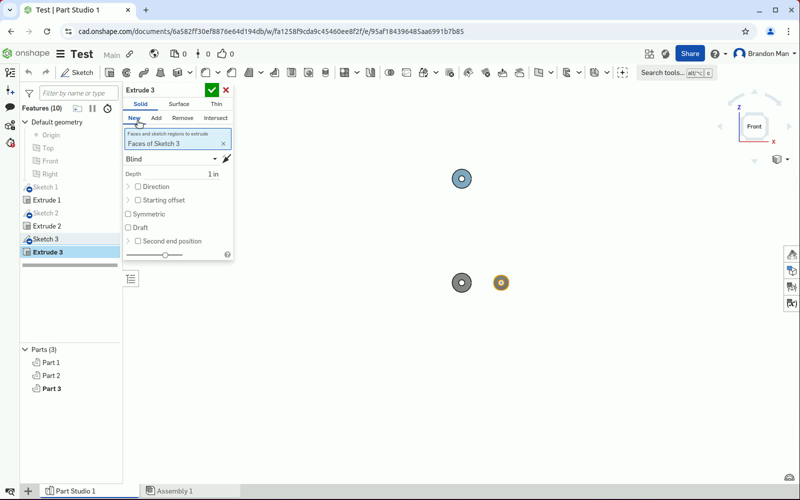
click(137, 120)
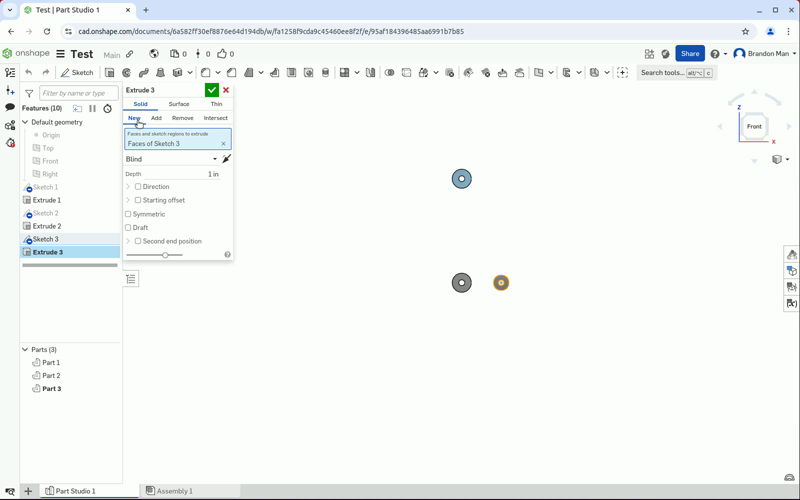
key(tab, 4)
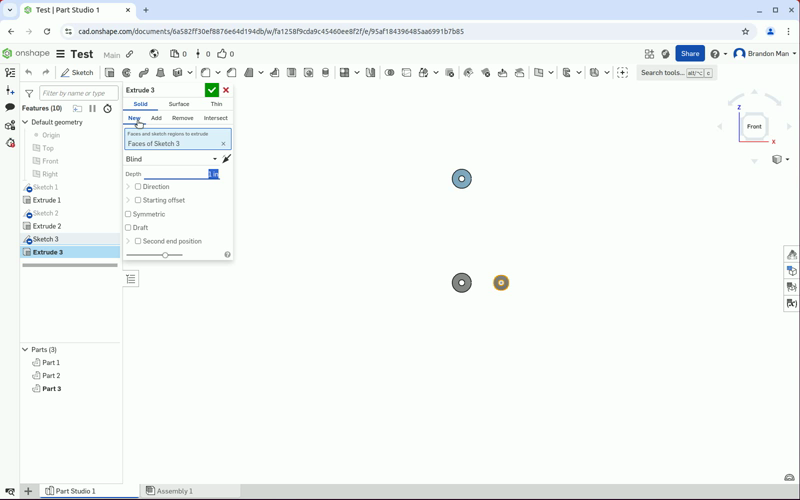
text(0.481)
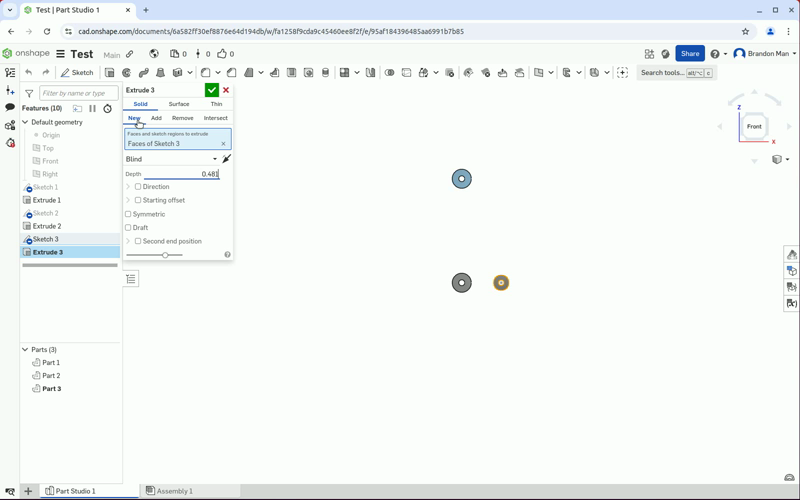
key(enter)
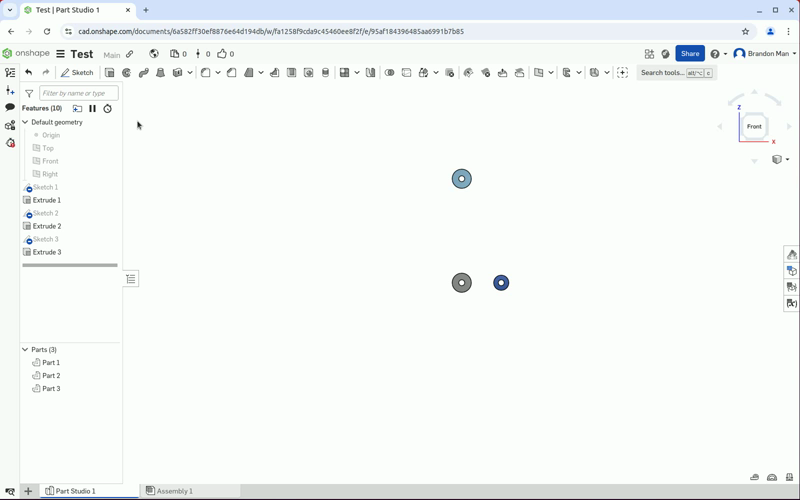
key(shift+h)
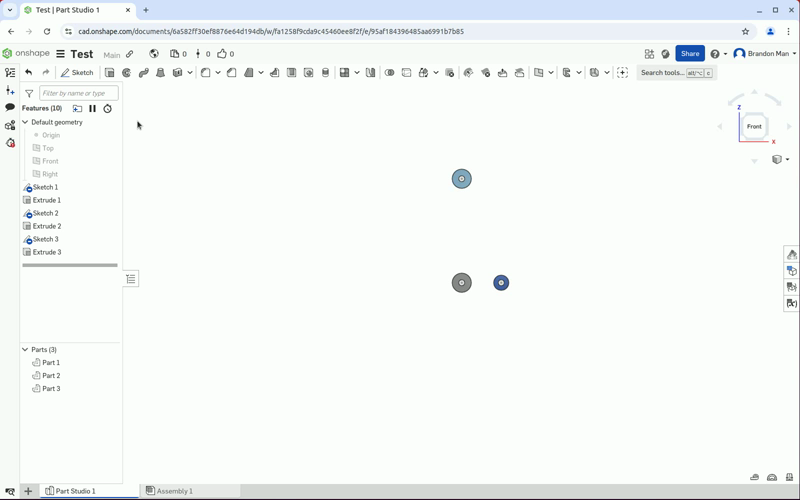
key(shift+h)
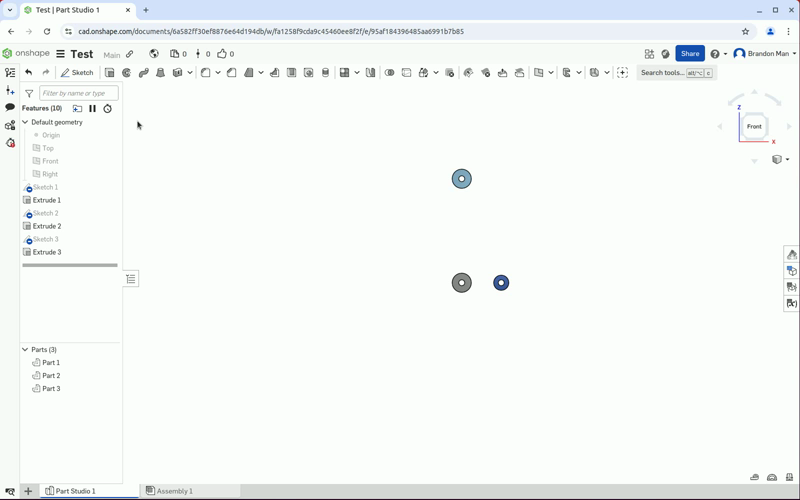
mouse_move(73, 189)
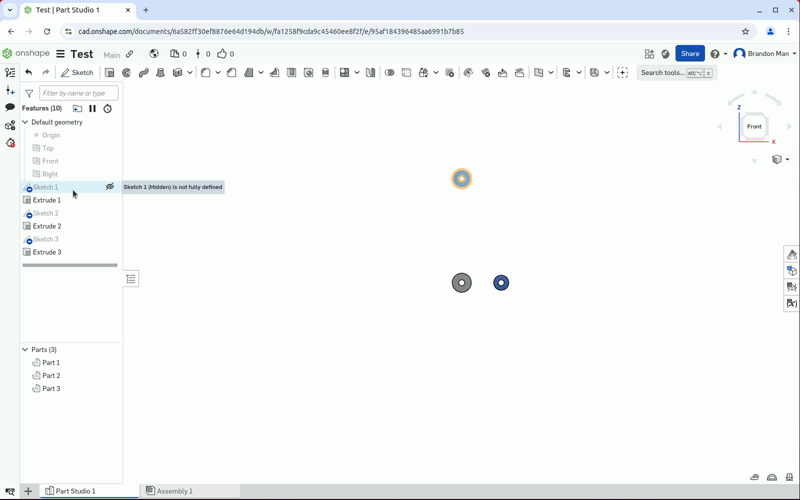
click(73, 189)
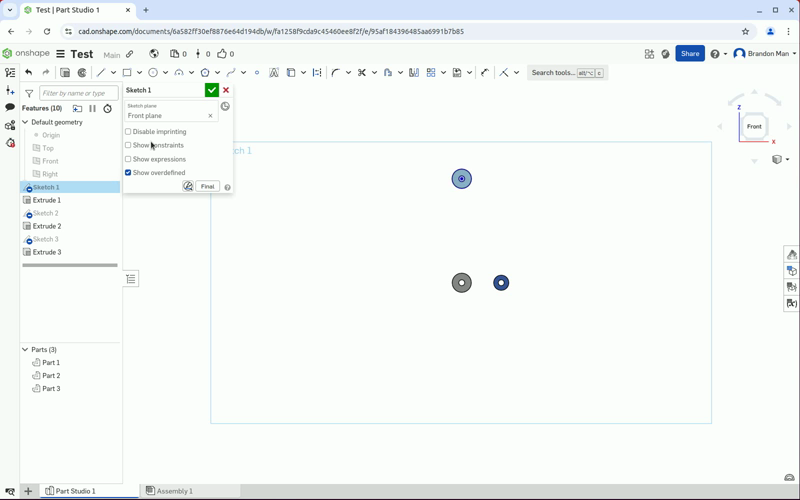
mouse_move(229, 92)
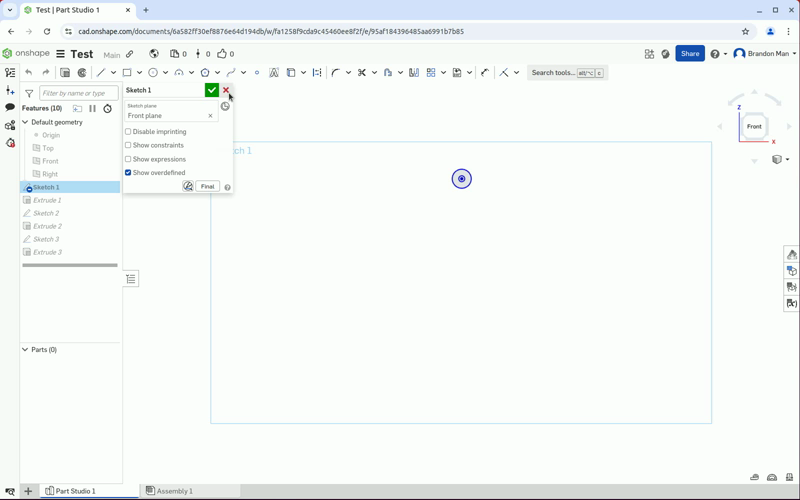
click(229, 92)
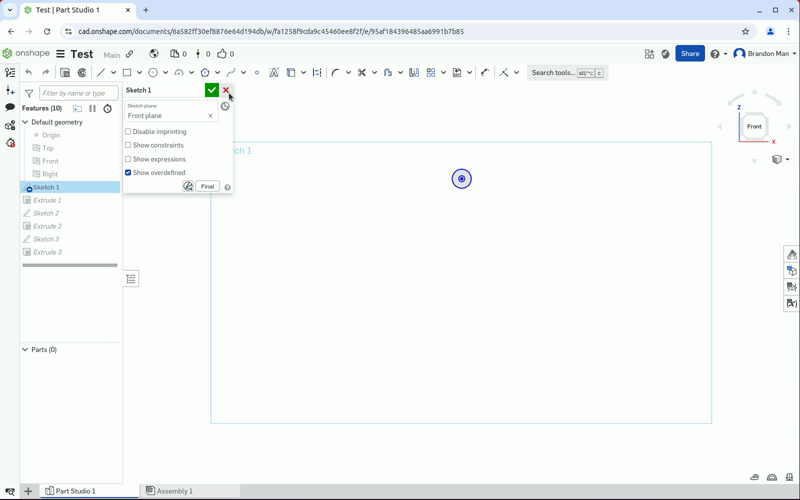
key(shift+s)
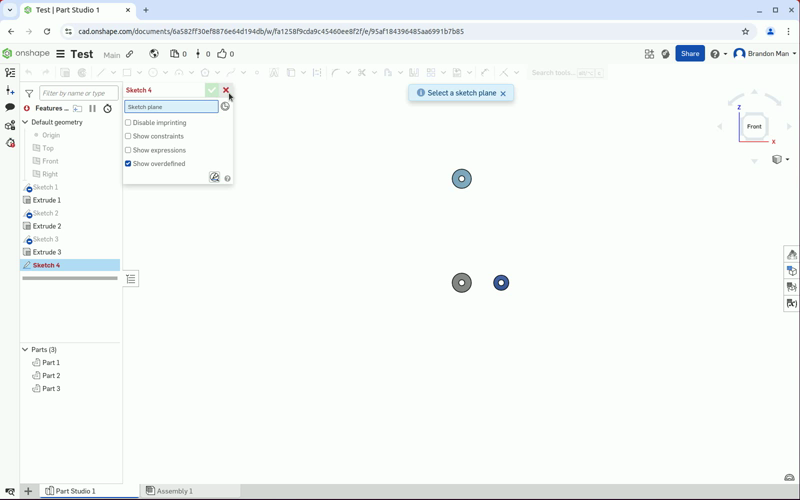
mouse_move(73, 163)
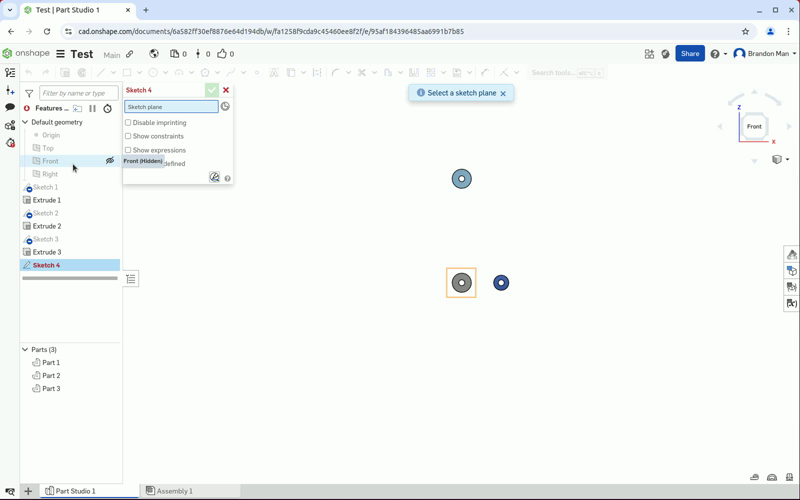
click(73, 163)
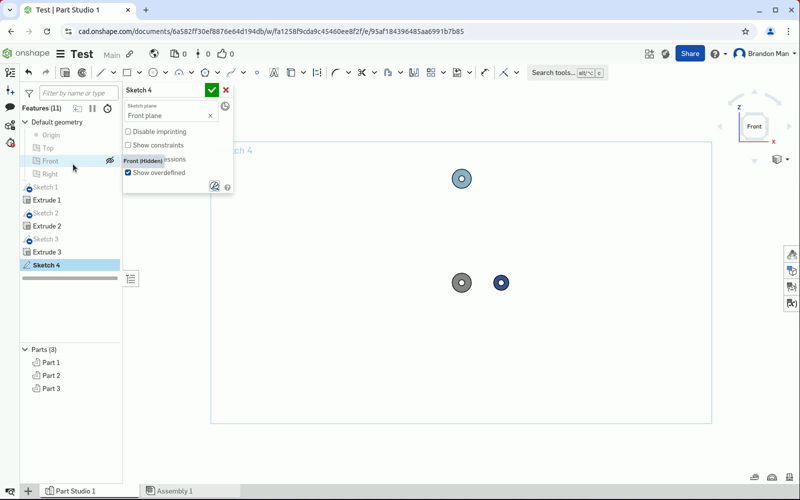
mouse_move(73, 352)
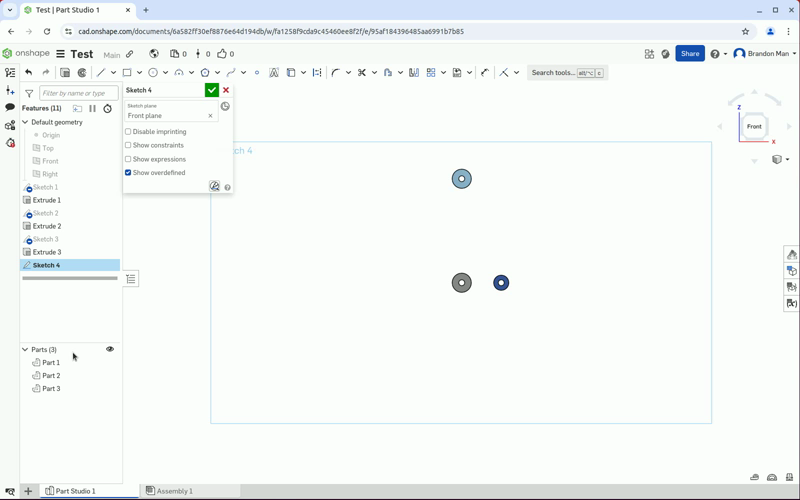
key(y)
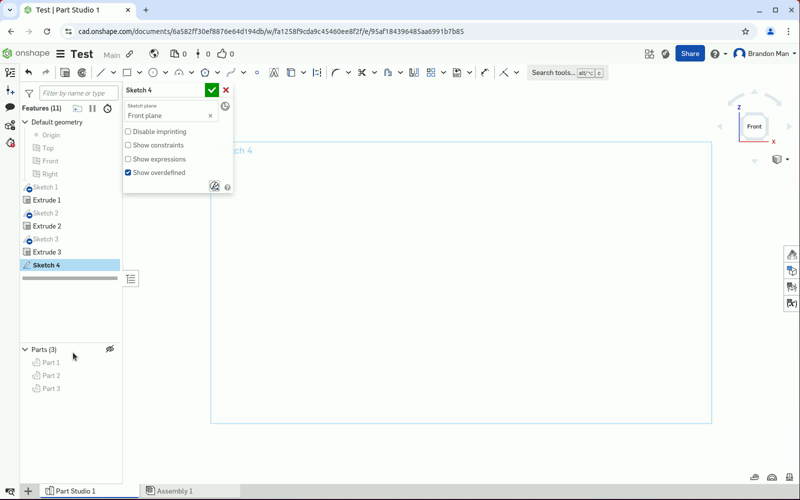
key(a)
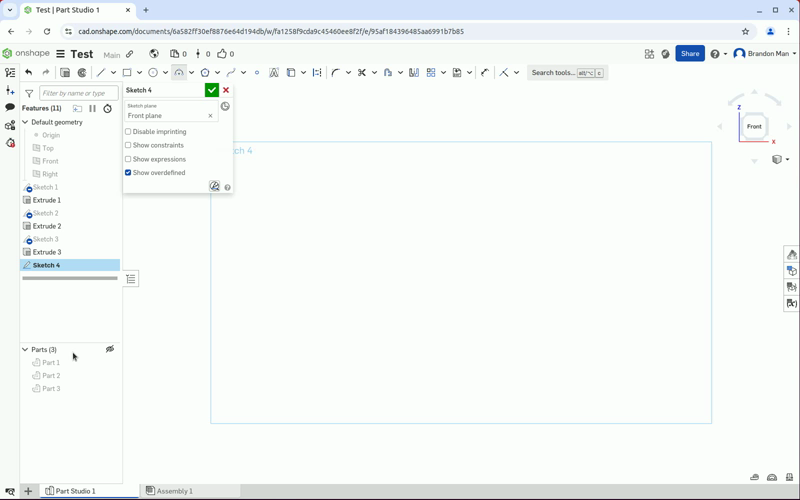
key_down(shift)
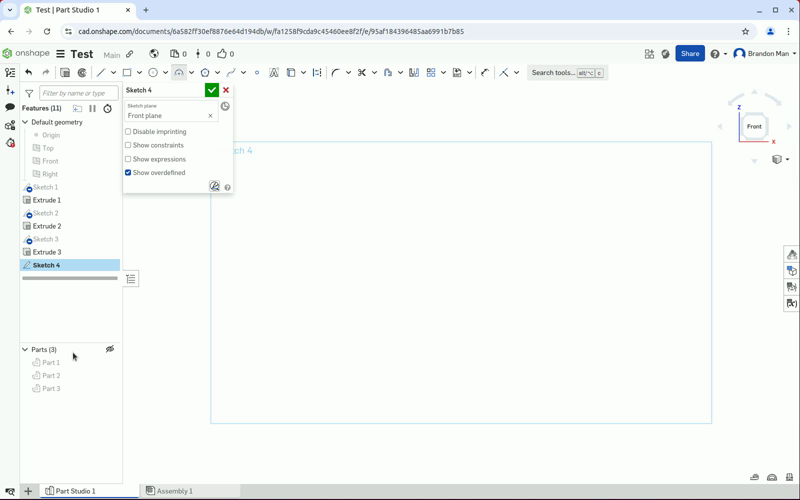
mouse_move(446, 223)
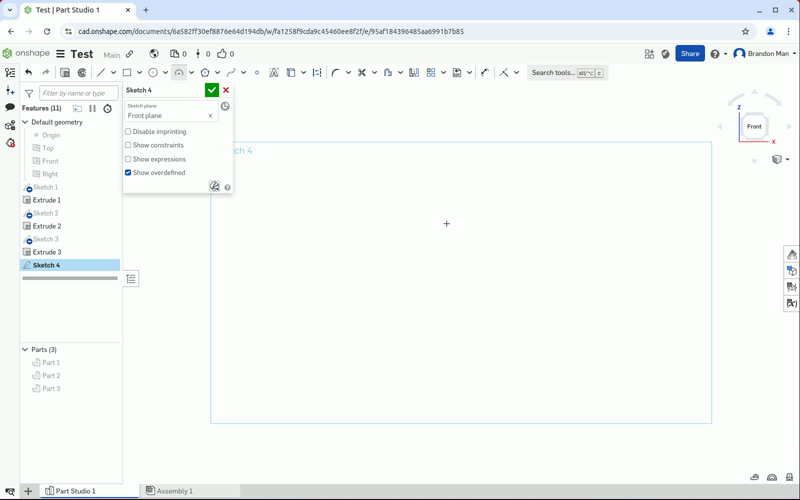
click(446, 223)
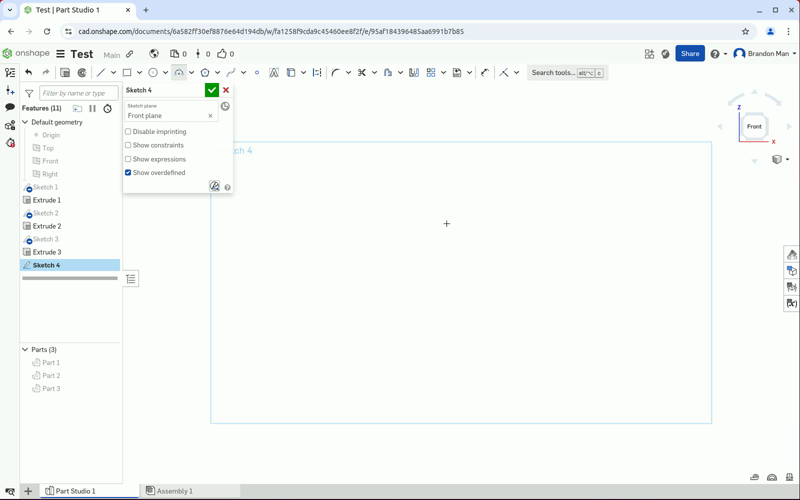
key_up(shift)
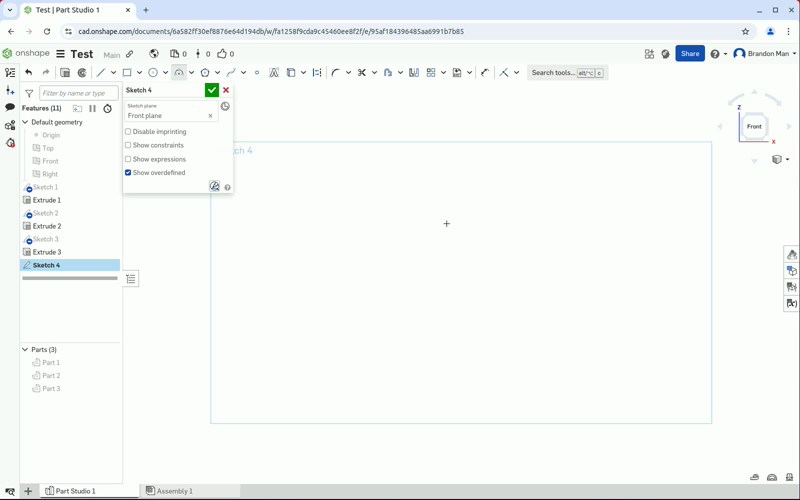
key_down(shift)
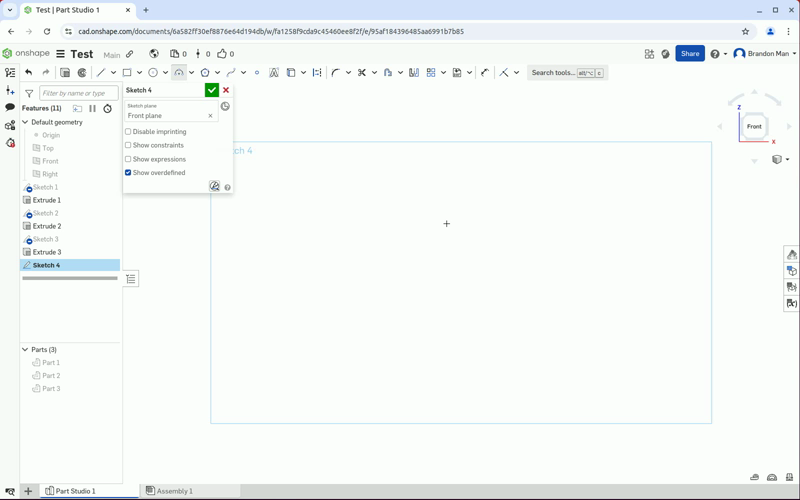
mouse_move(475, 223)
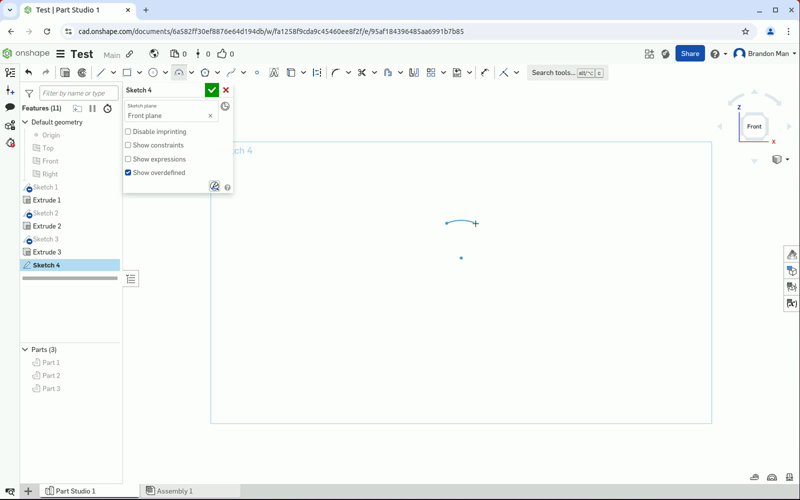
click(475, 223)
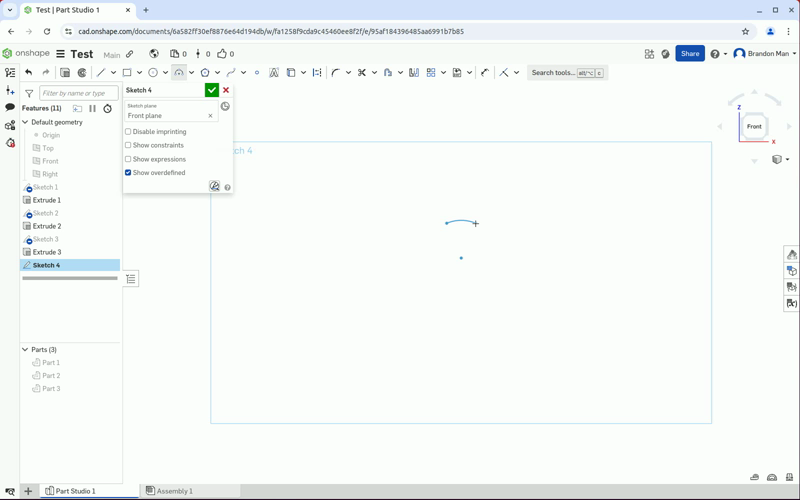
mouse_move(461, 210)
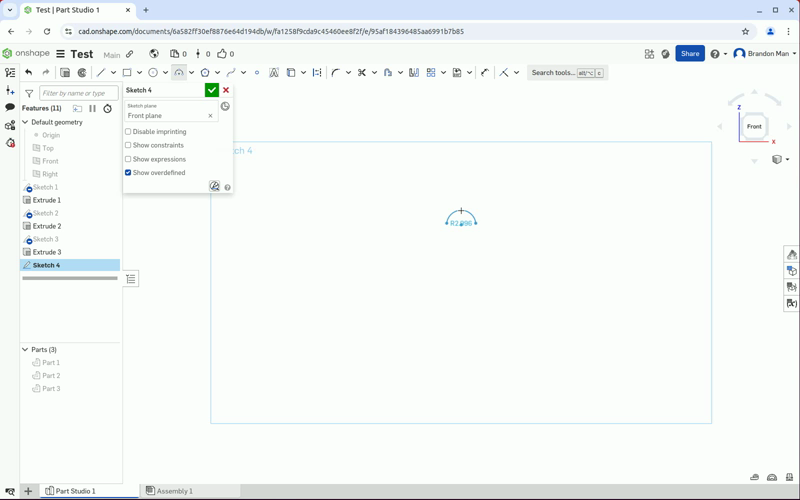
click(461, 210)
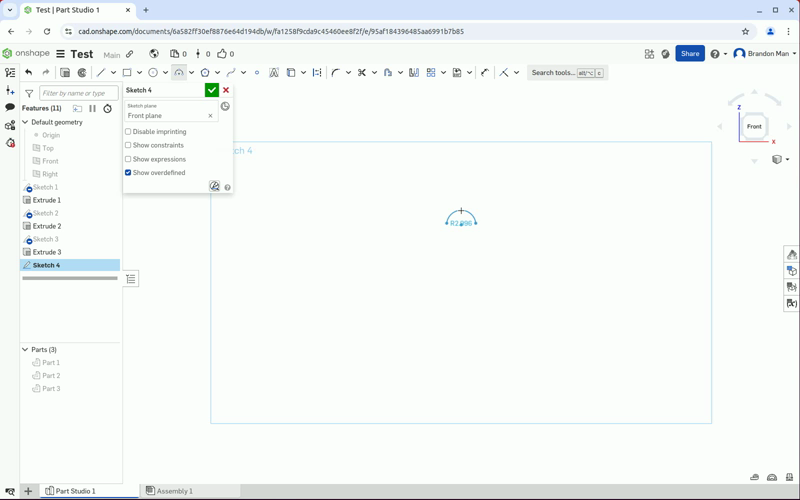
key_up(shift)
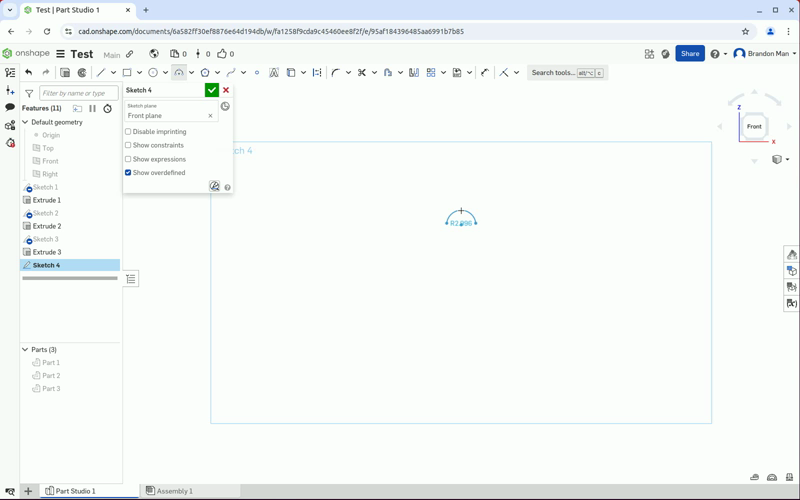
key(esc)
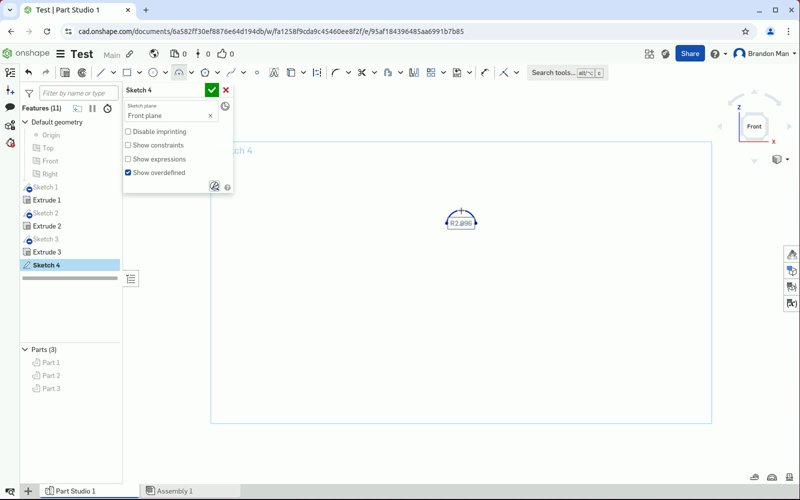
key(l)
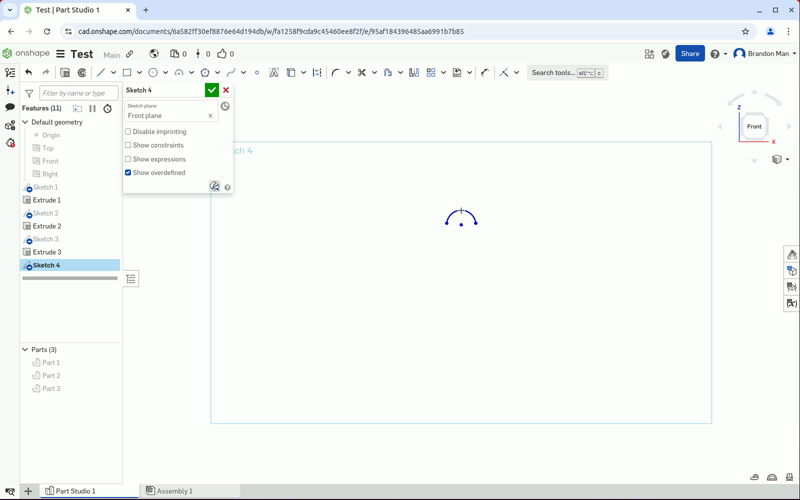
mouse_move(475, 223)
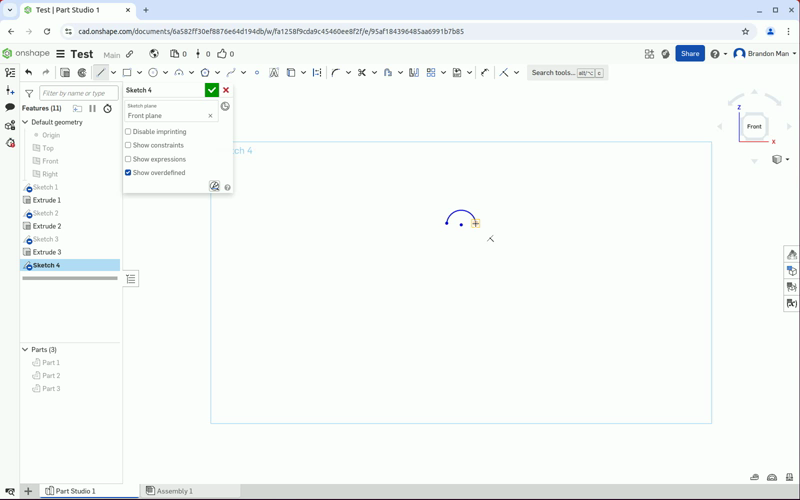
click(475, 223)
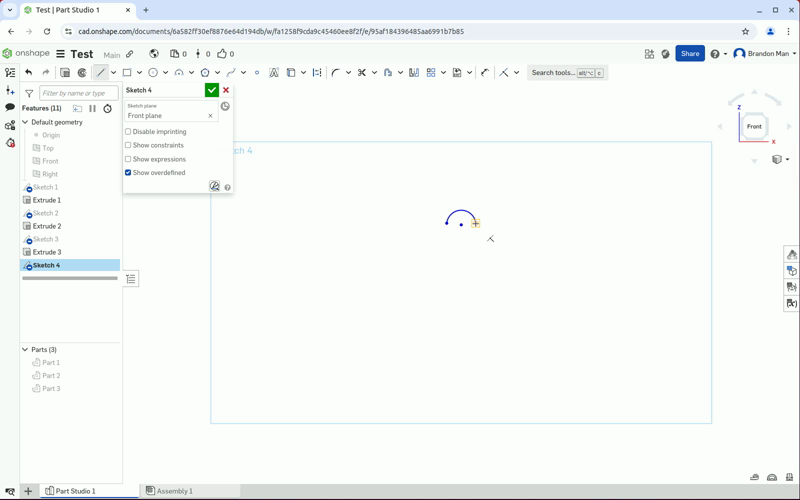
key_down(shift)
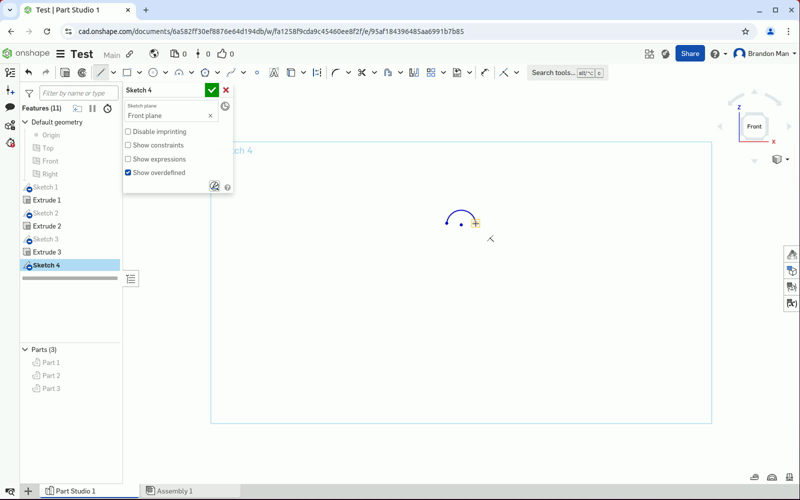
mouse_move(505, 223)
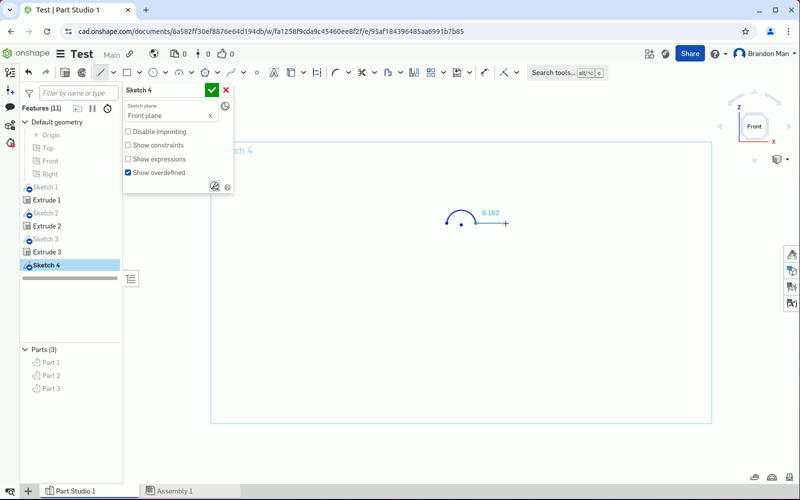
mouse_move(470, 177)
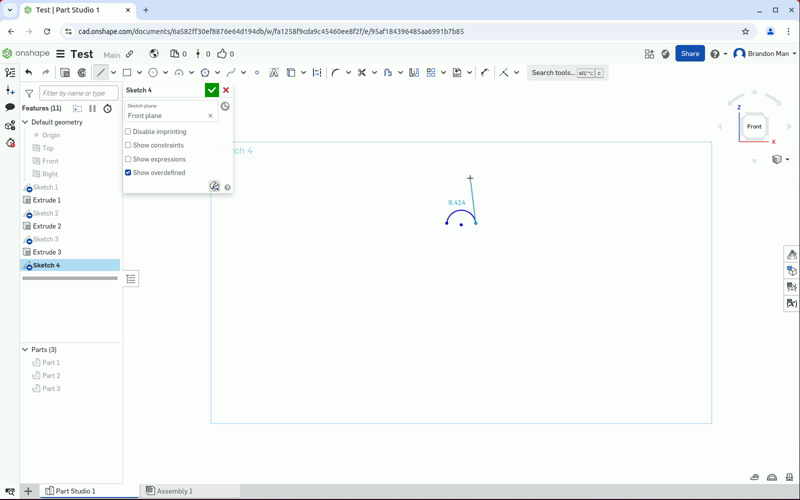
click(470, 177)
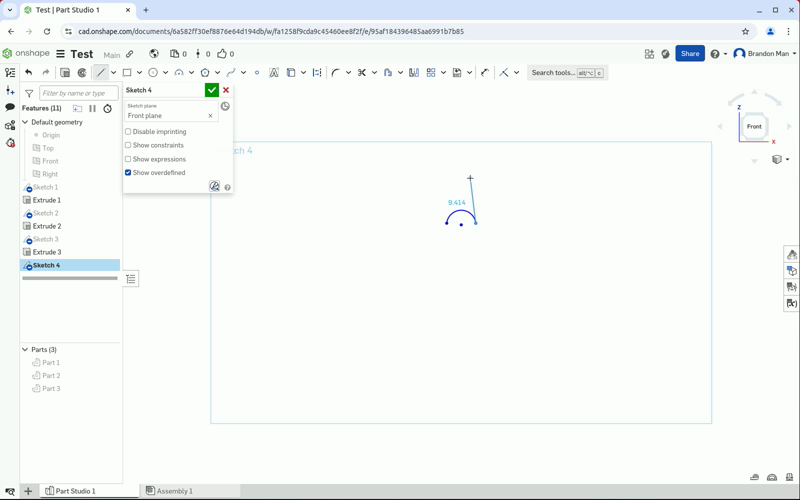
key_up(shift)
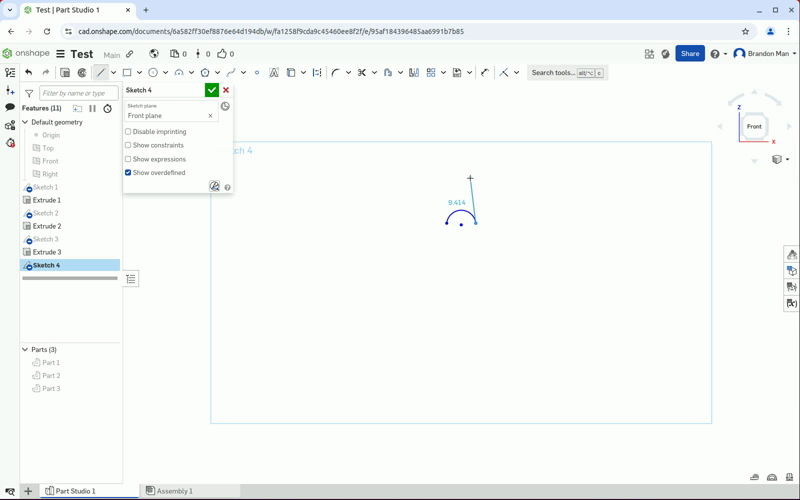
key(esc)
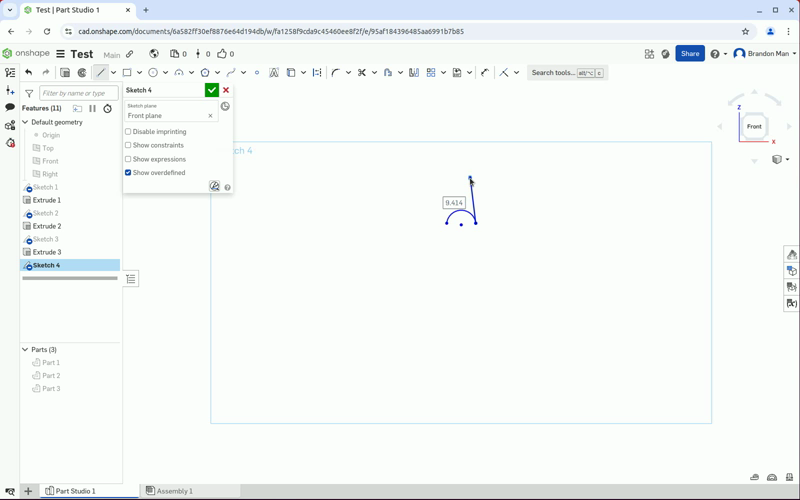
key(a)
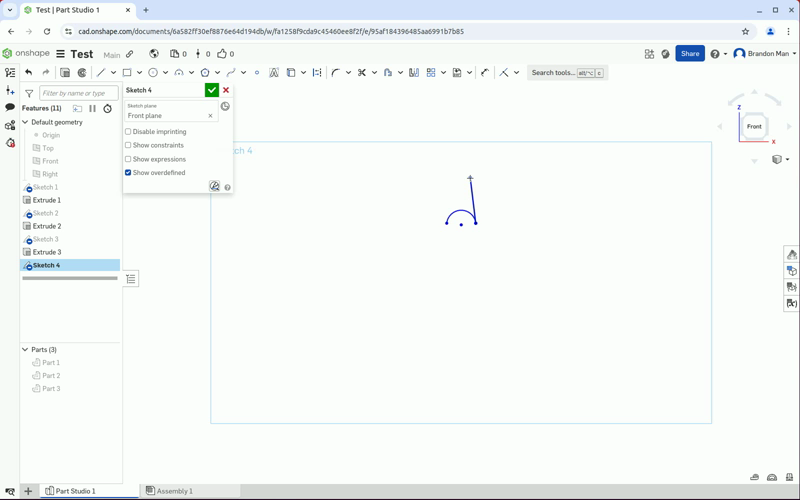
mouse_move(470, 177)
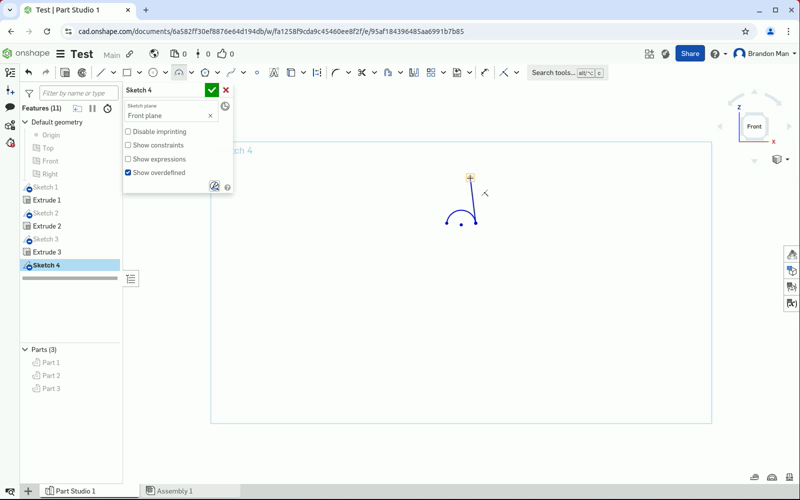
click(470, 177)
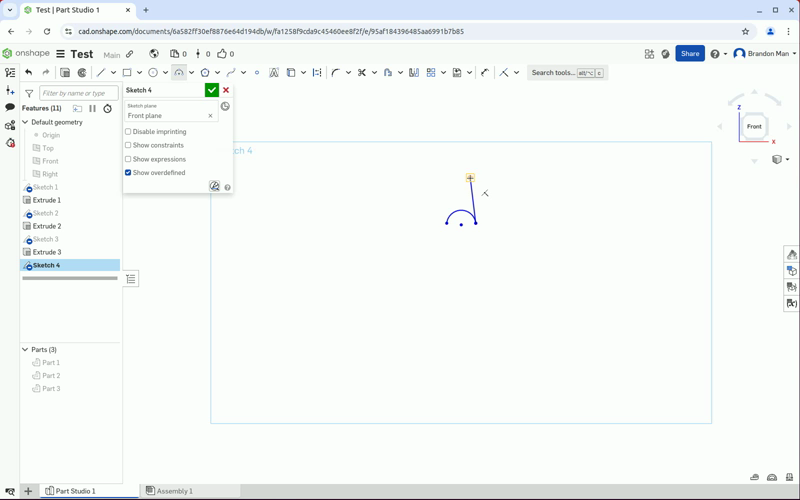
key_down(shift)
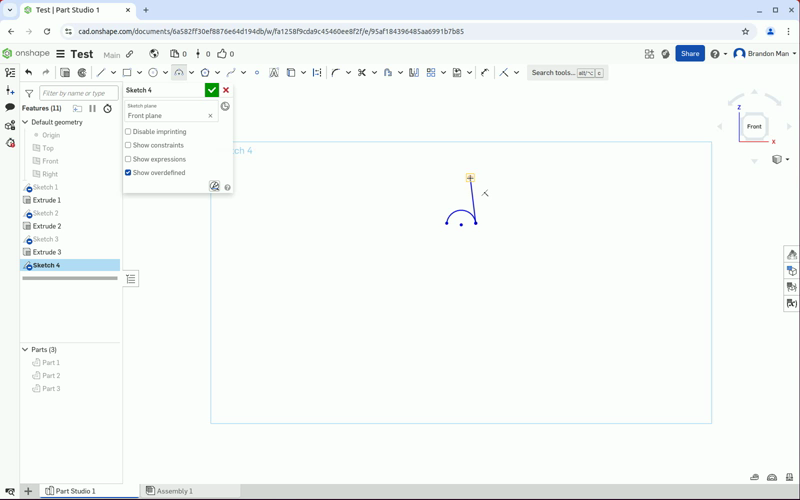
mouse_move(452, 177)
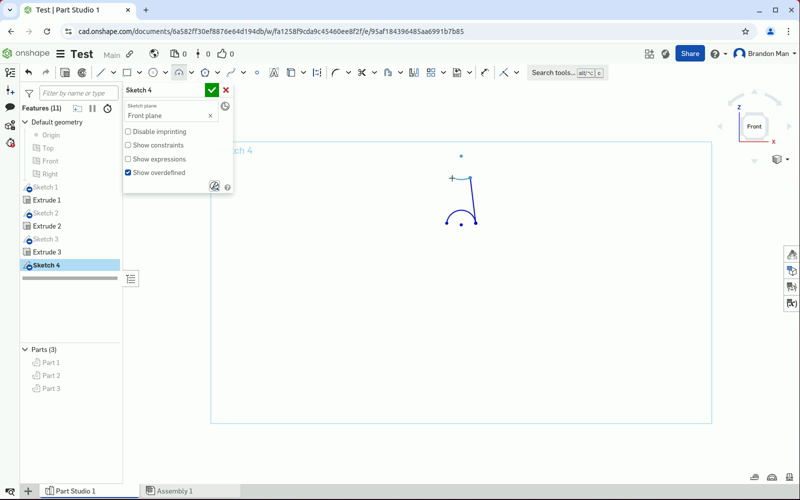
click(452, 177)
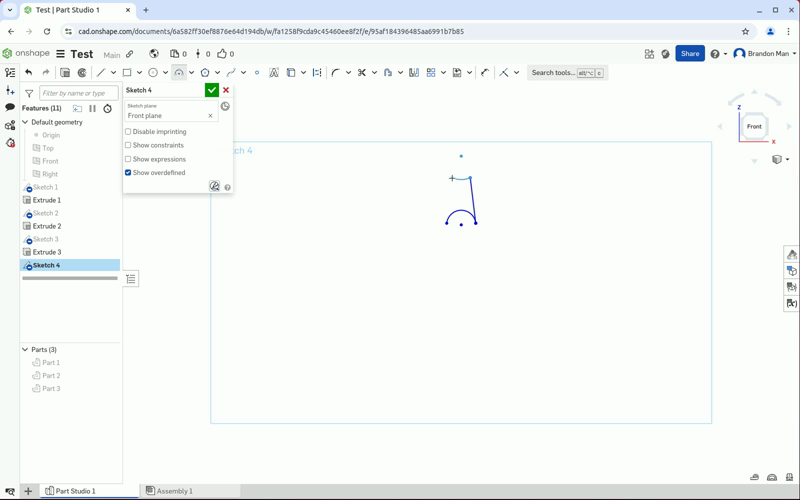
mouse_move(461, 186)
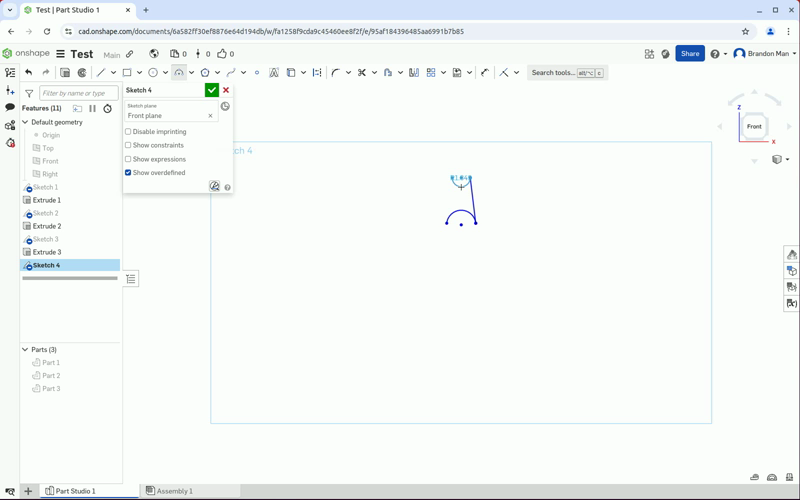
click(461, 186)
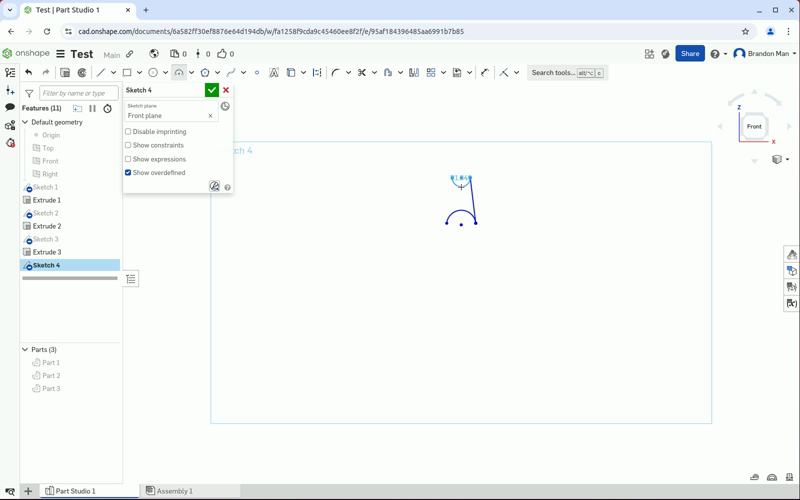
key_up(shift)
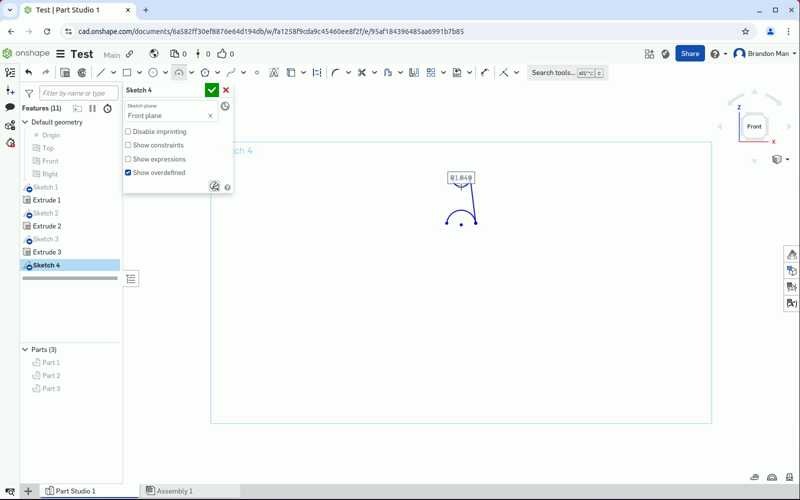
key(esc)
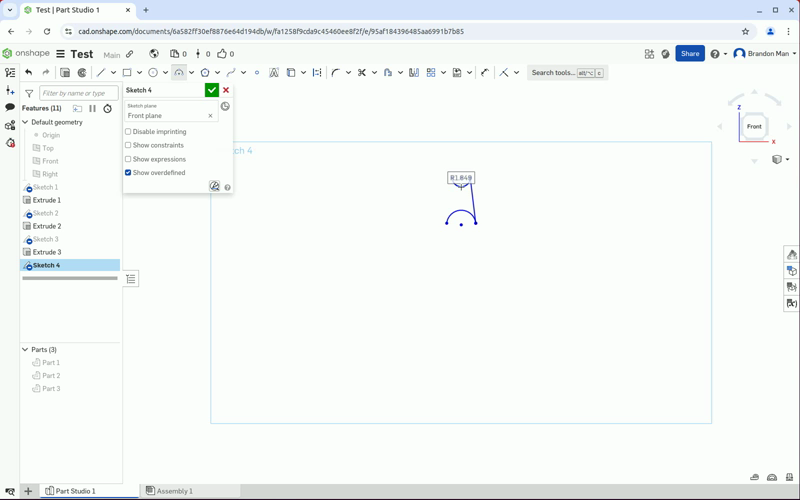
key(l)
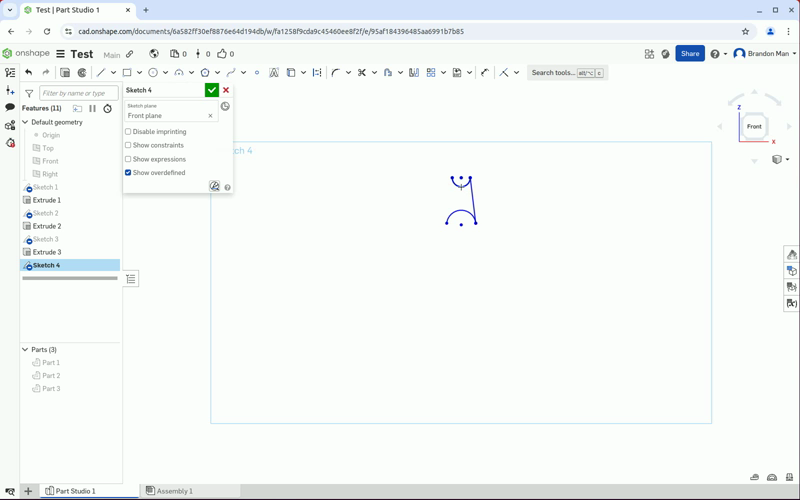
mouse_move(452, 177)
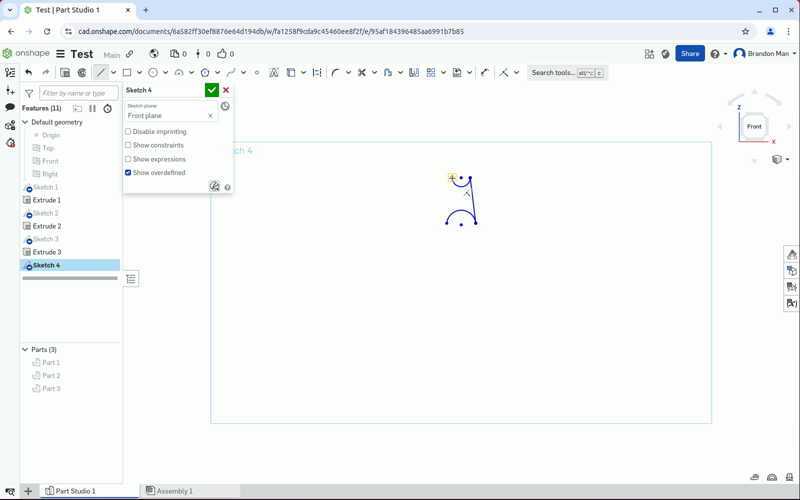
click(452, 177)
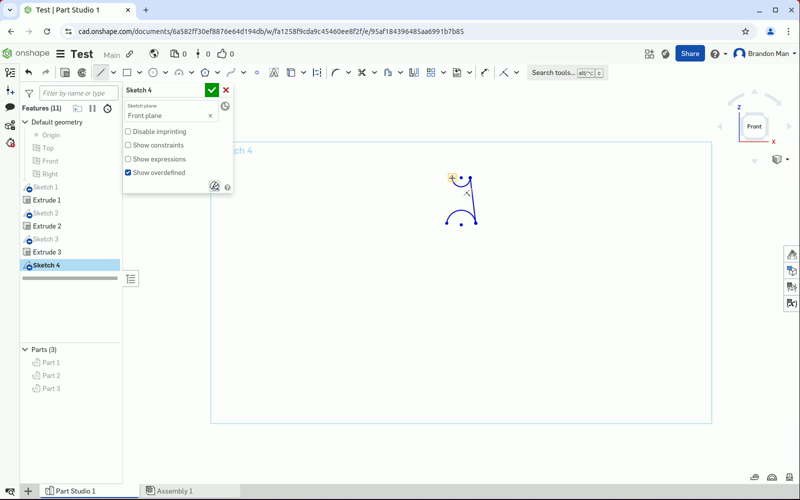
mouse_move(482, 177)
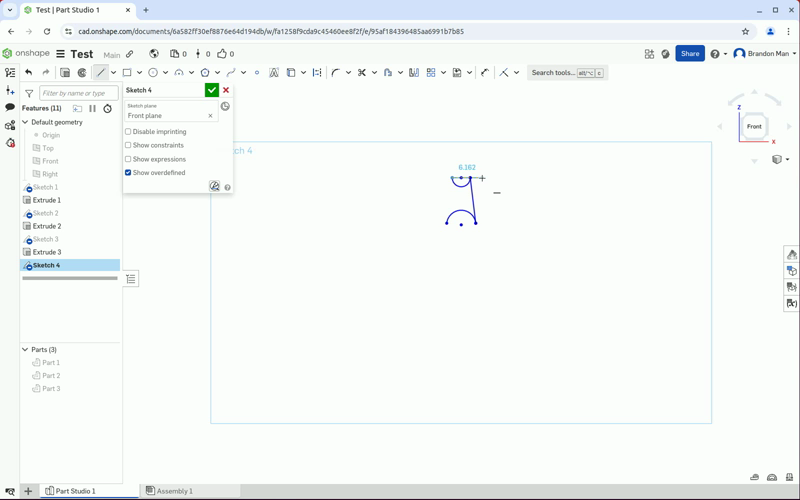
key_down(shift)
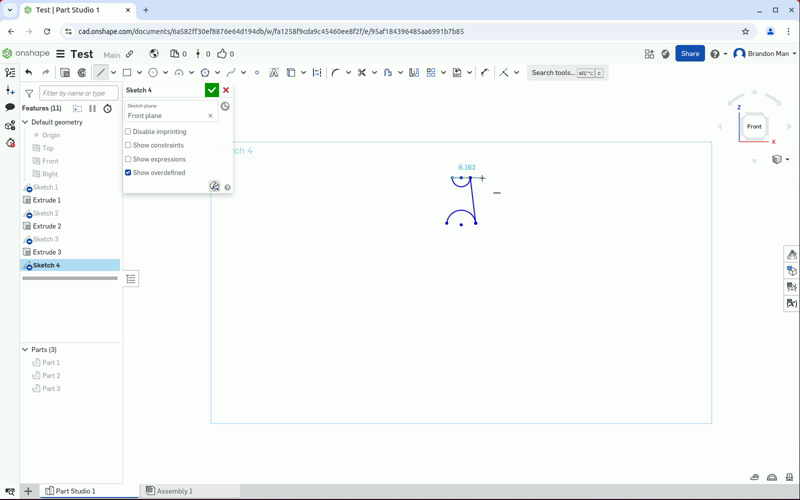
mouse_move(446, 223)
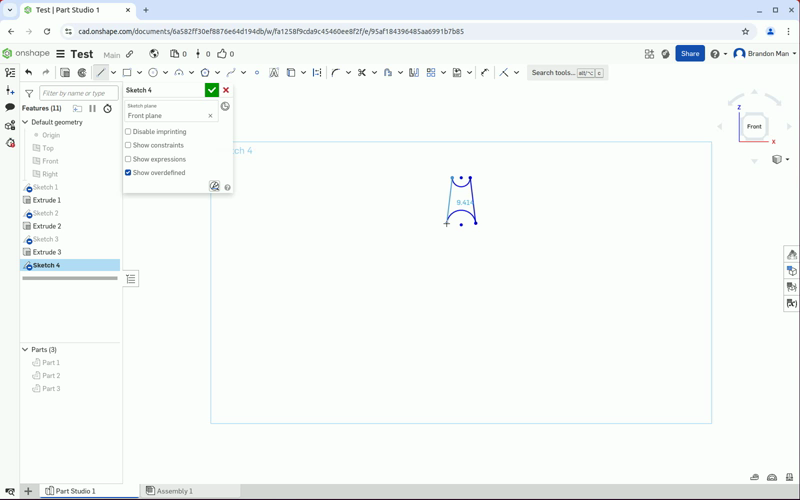
key_up(shift)
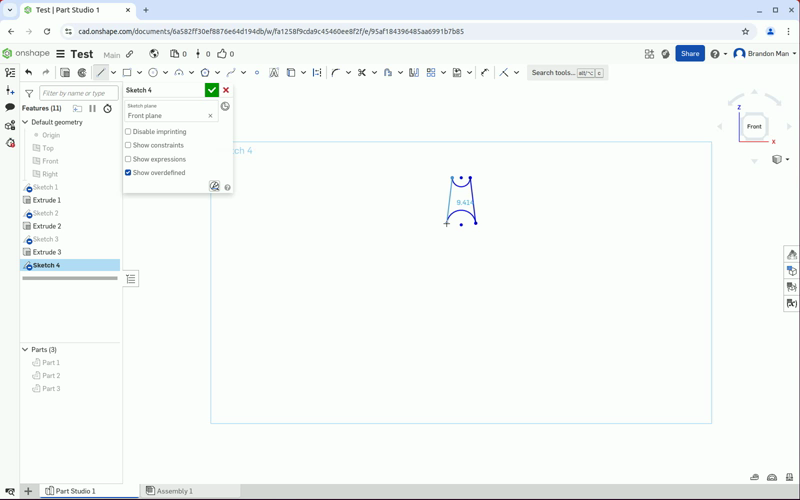
click(446, 223)
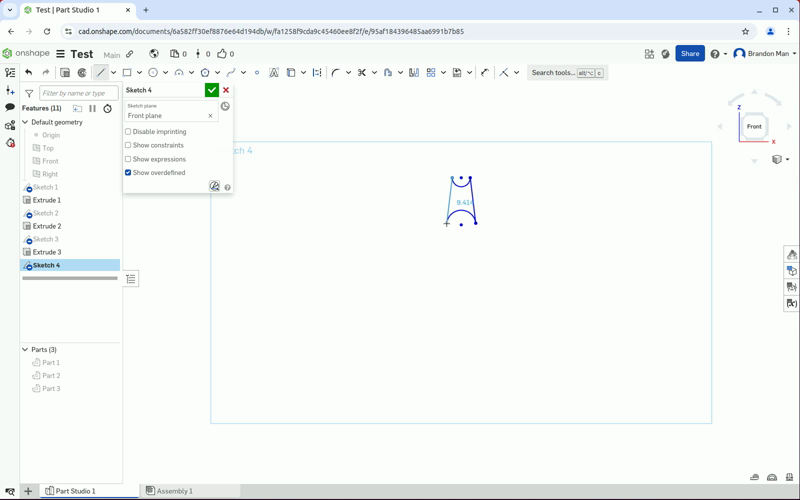
key(esc)
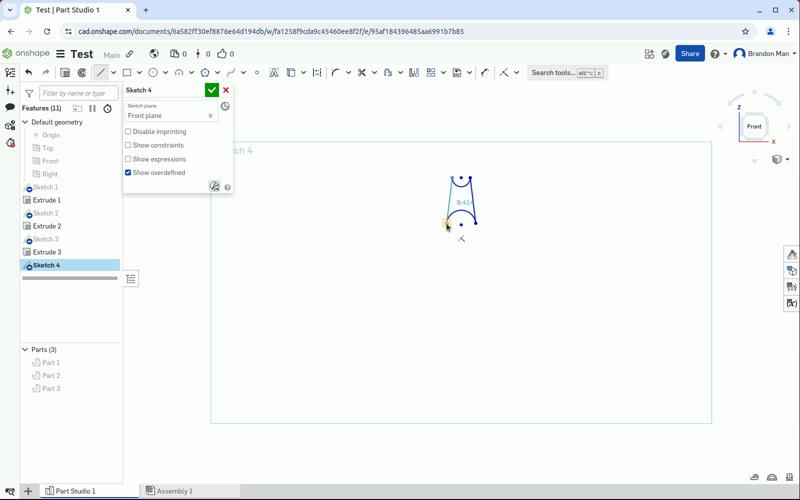
key(c)
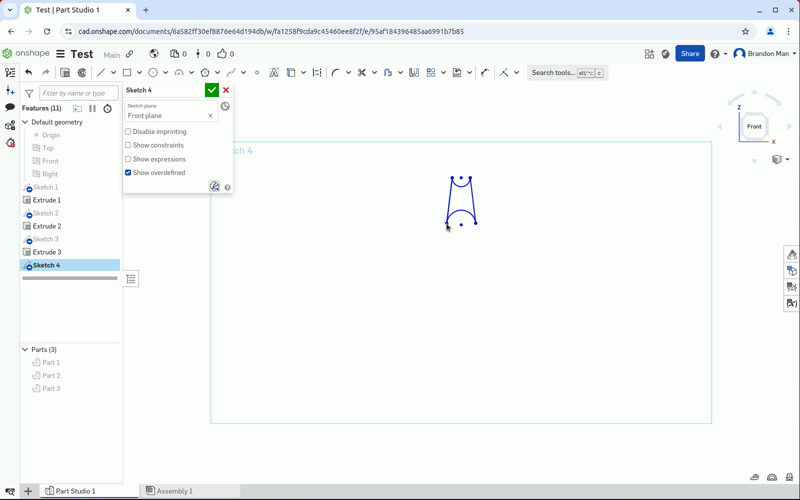
key_down(shift)
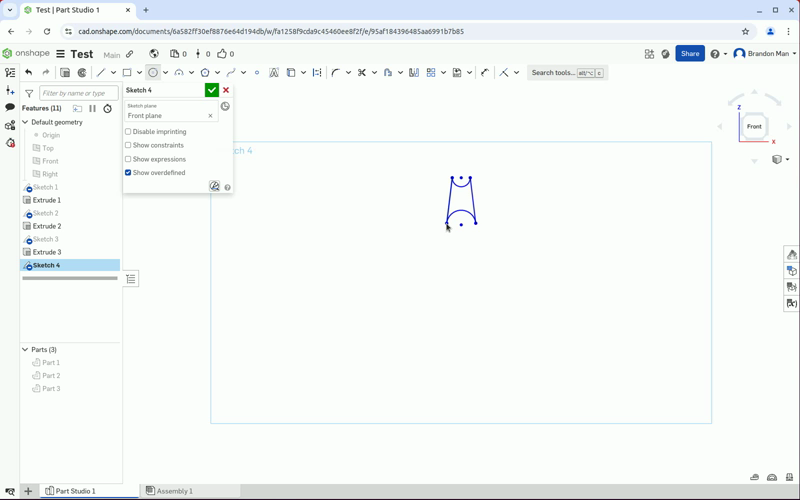
mouse_move(458, 191)
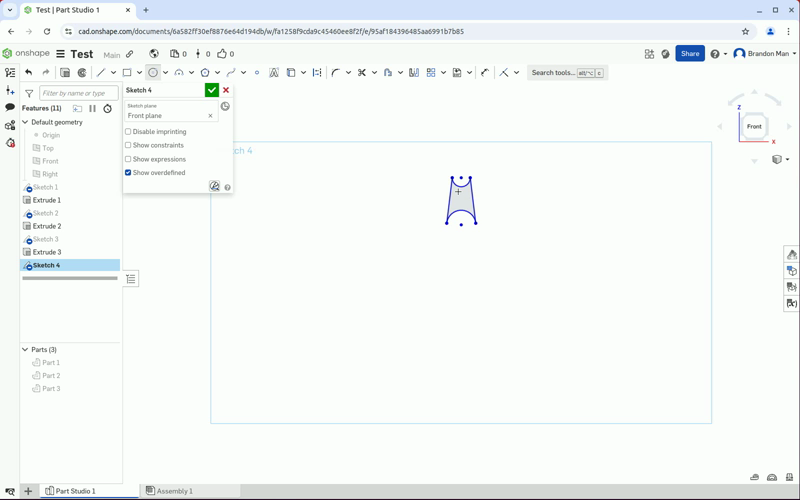
click(458, 191)
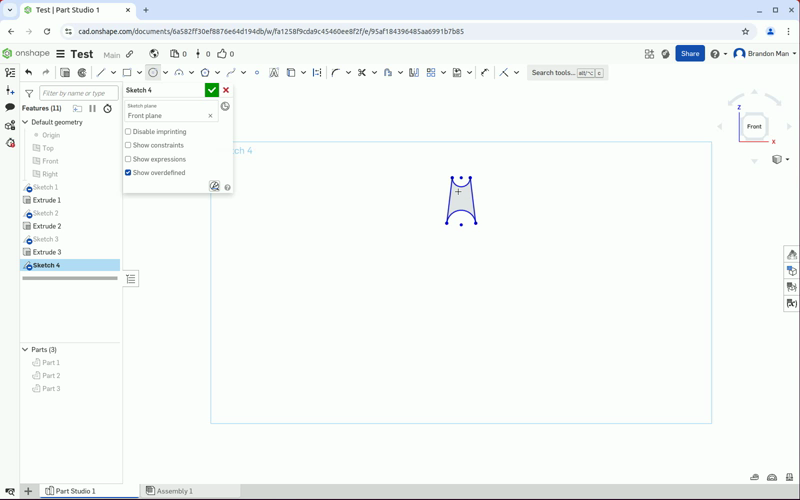
key_up(shift)
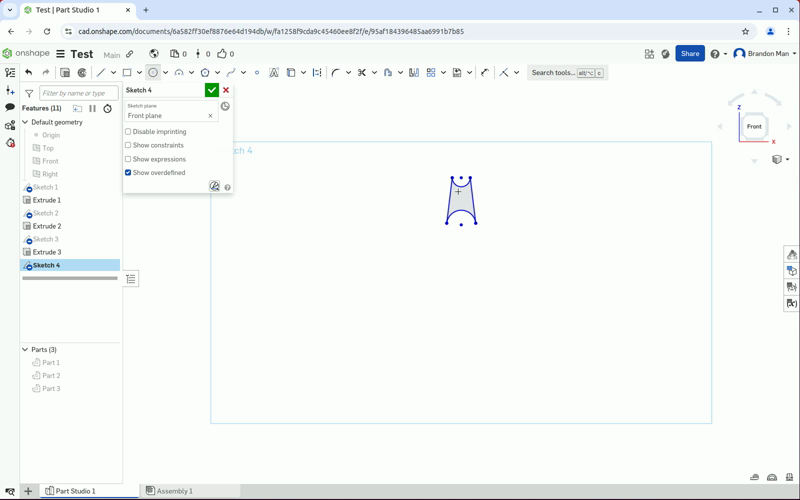
mouse_move(461, 191)
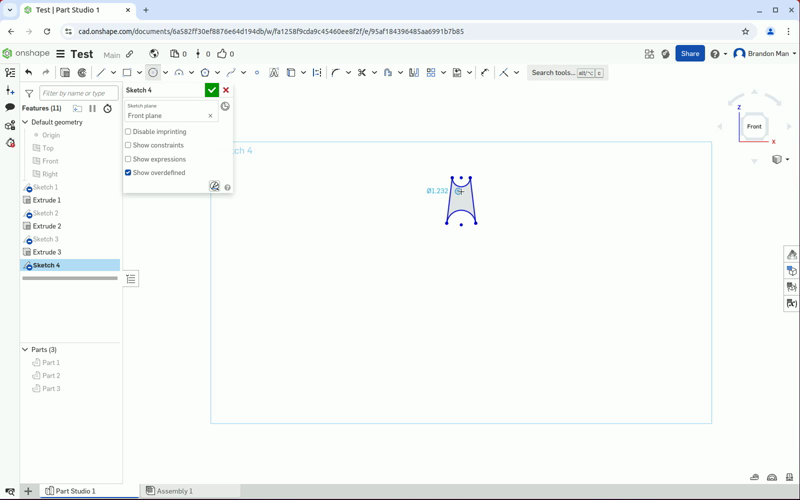
click(461, 191)
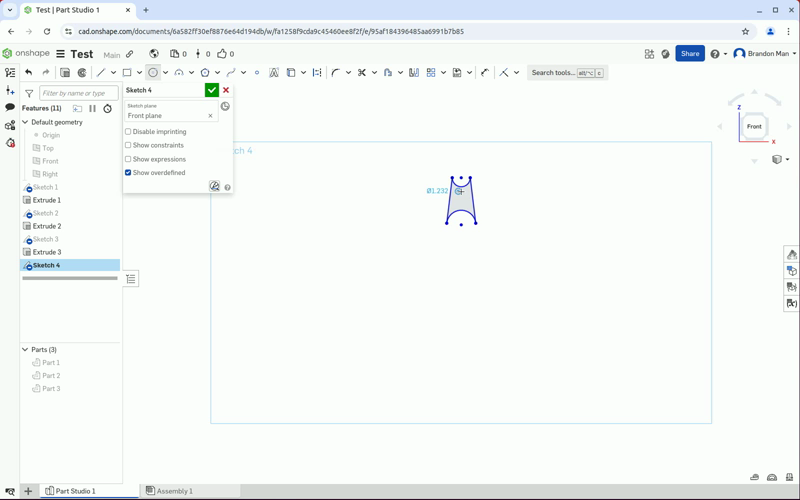
key(esc)
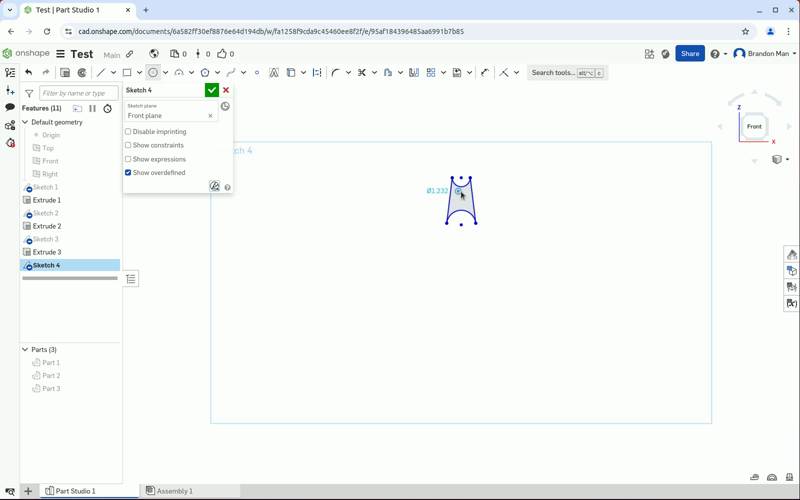
mouse_move(468, 202)
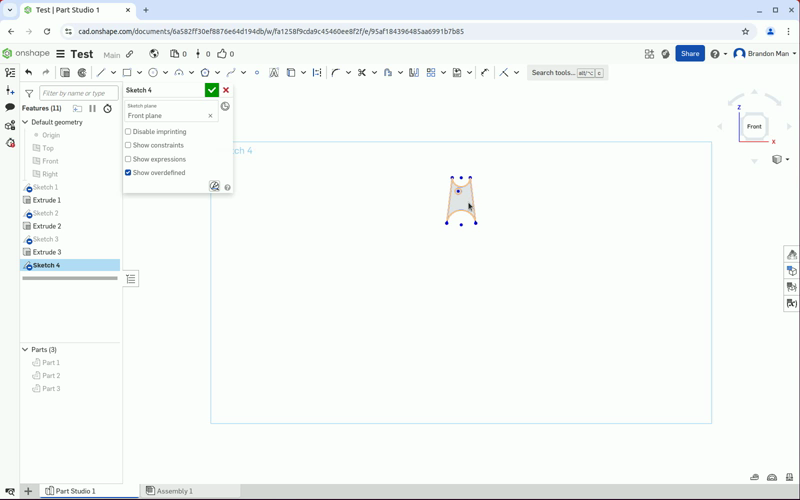
scroll(6)
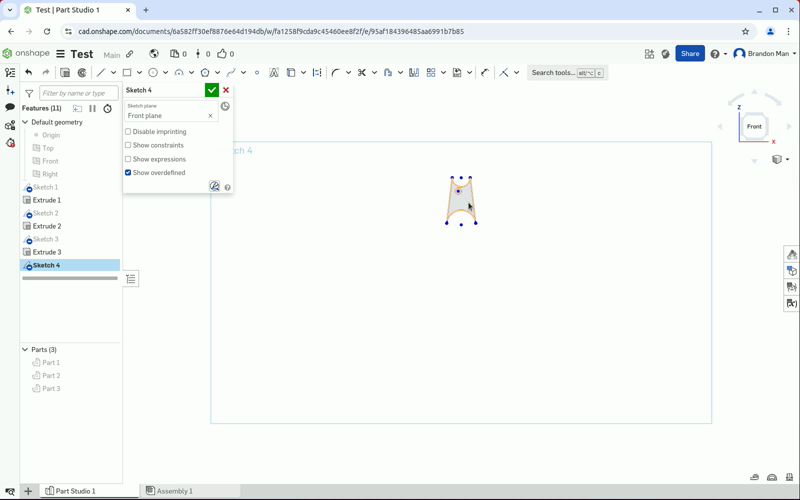
scroll(6)
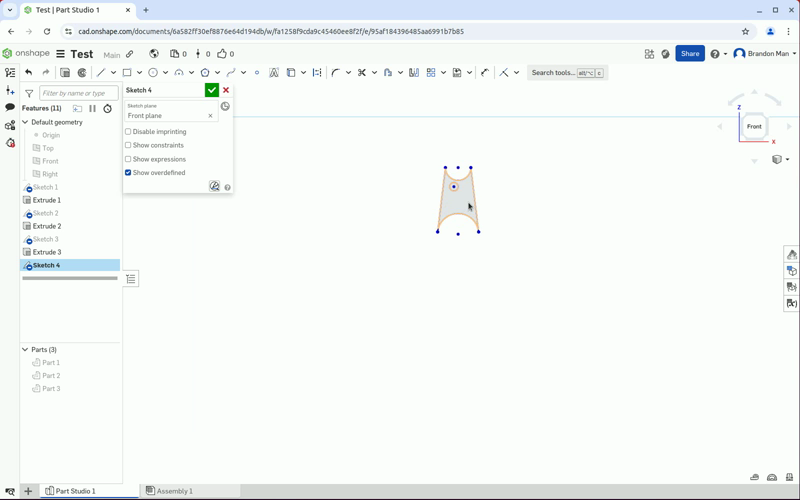
scroll(6)
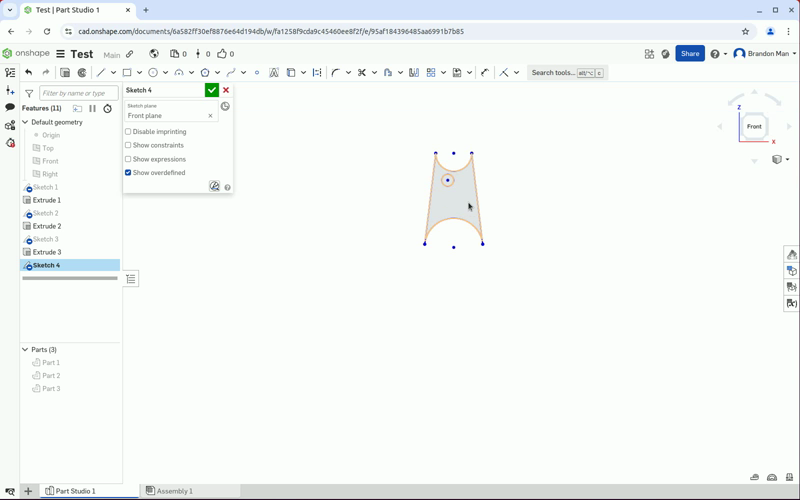
scroll(6)
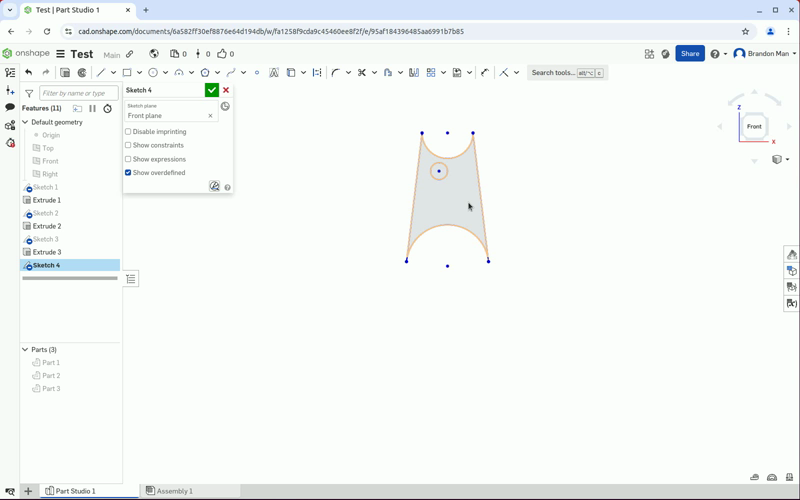
scroll(6)
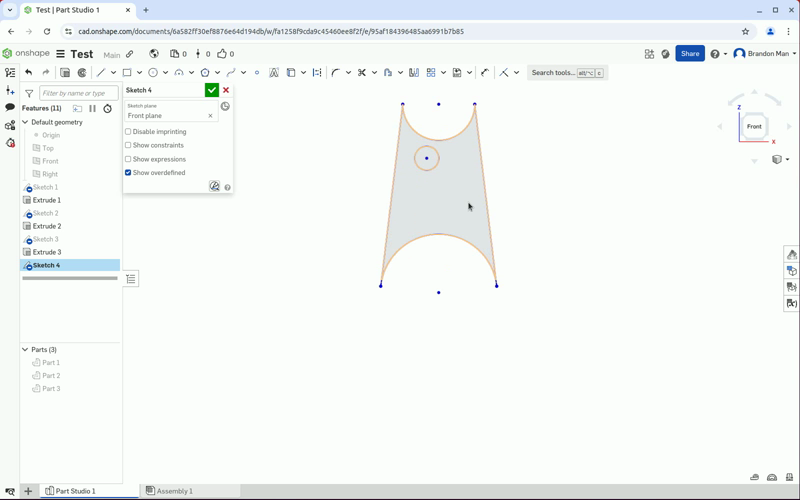
scroll(6)
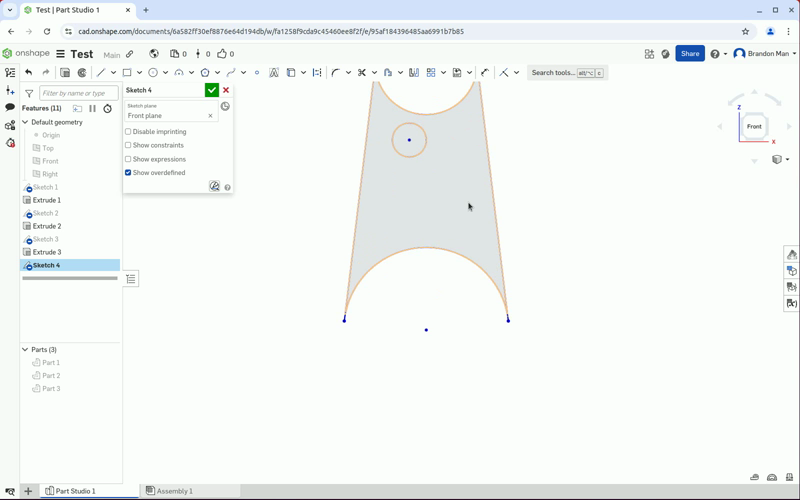
scroll(6)
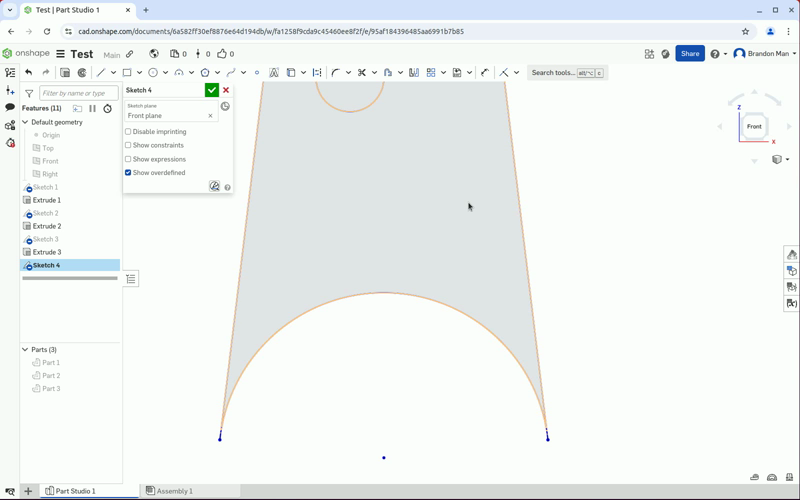
click(468, 202)
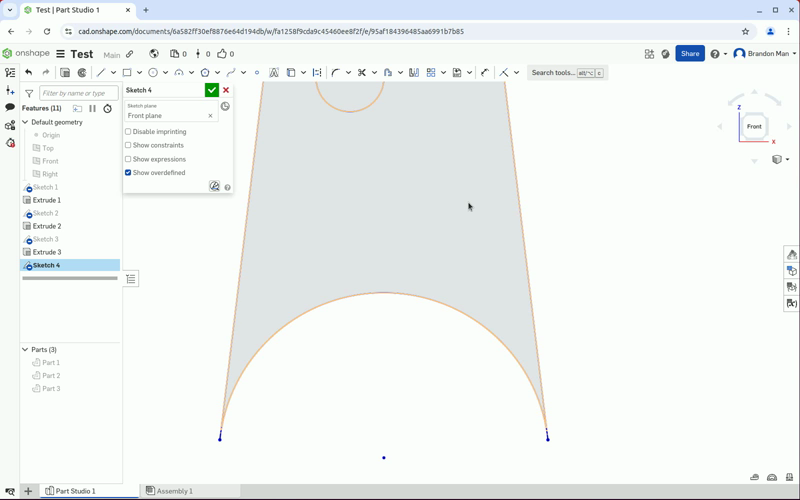
scroll(-6)
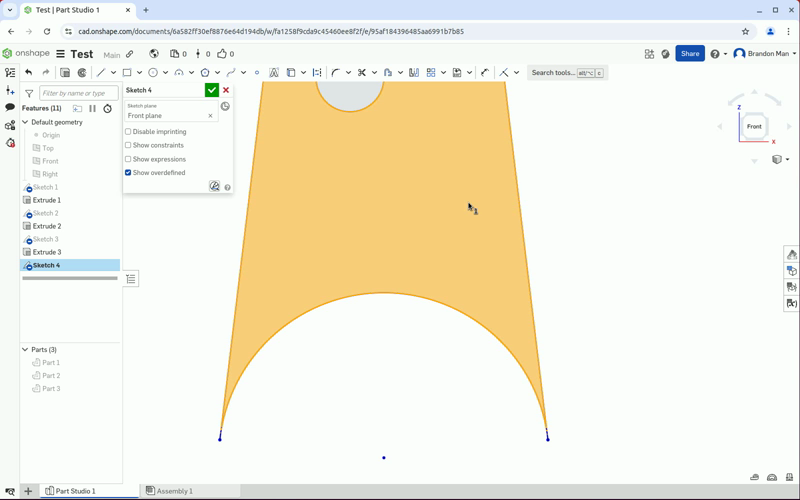
scroll(-6)
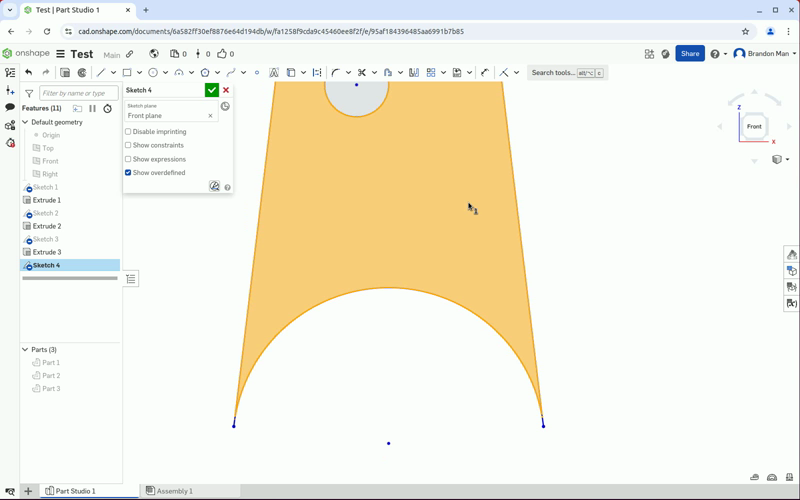
scroll(-6)
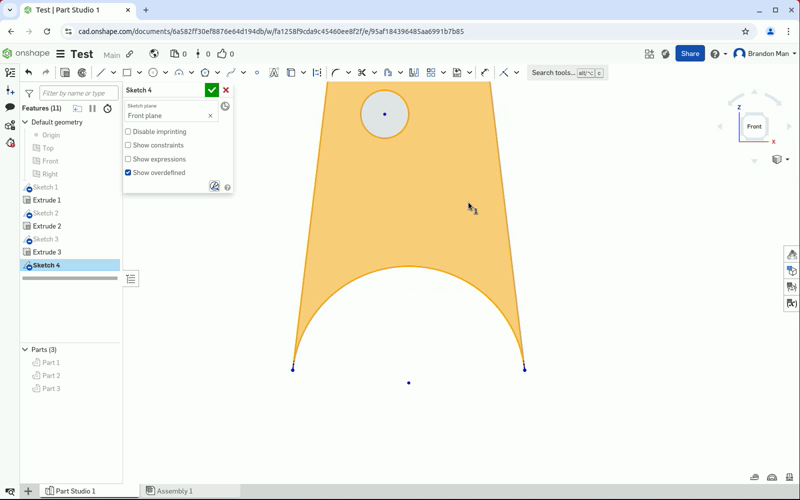
scroll(-6)
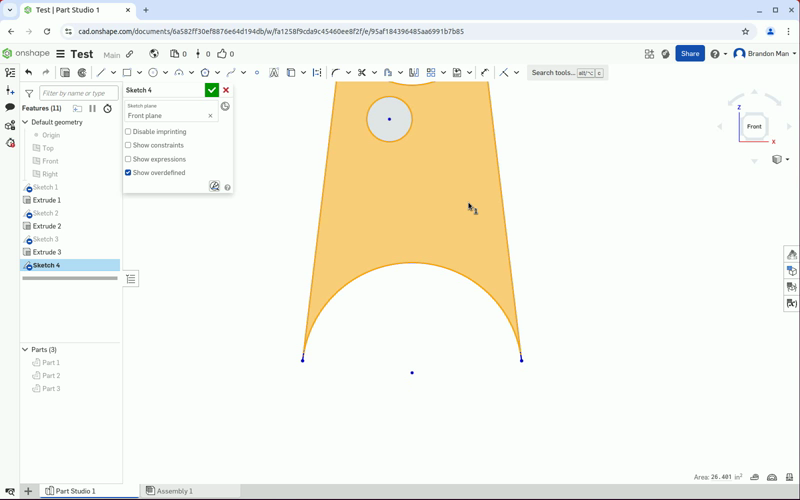
scroll(-6)
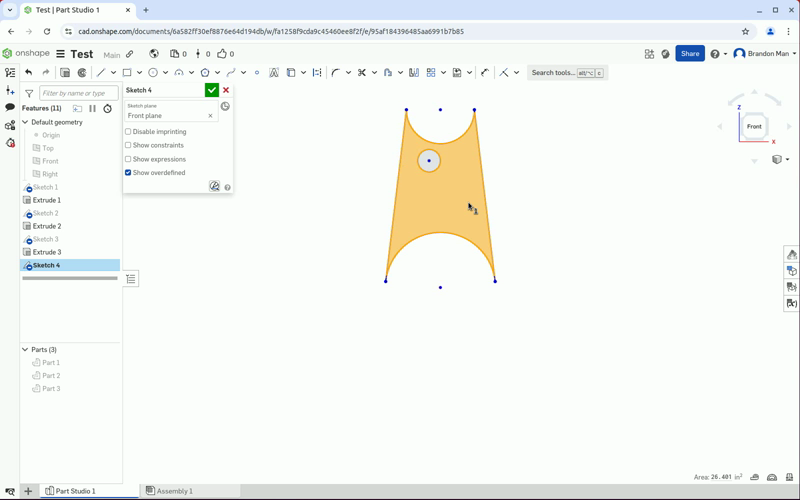
scroll(-6)
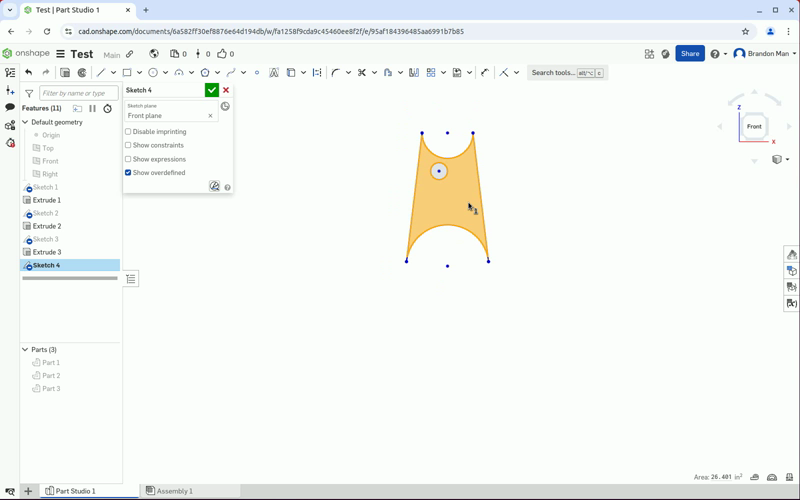
scroll(-6)
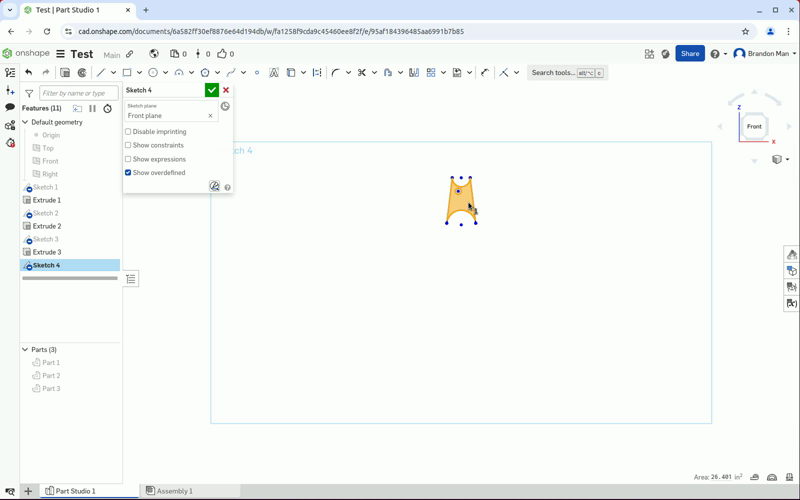
mouse_move(73, 352)
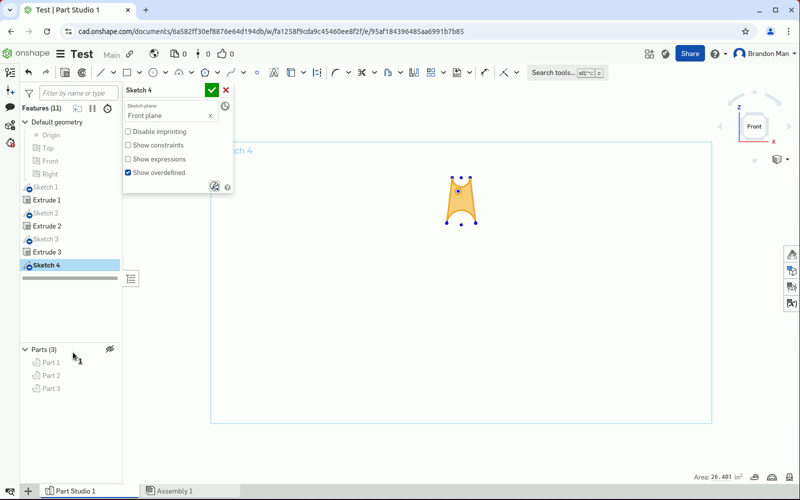
key(shift+y)
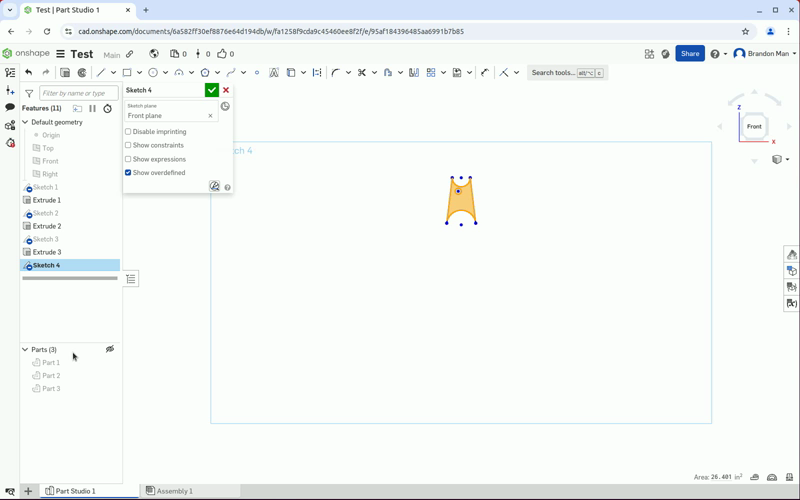
key(shift+e)
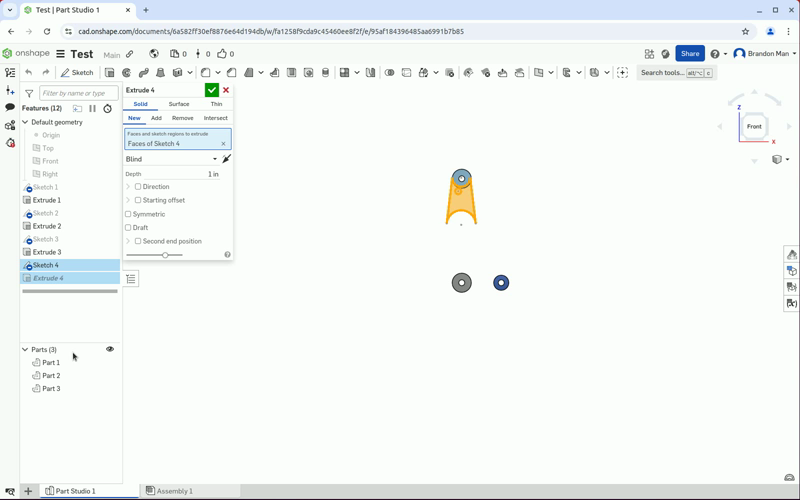
mouse_move(143, 106)
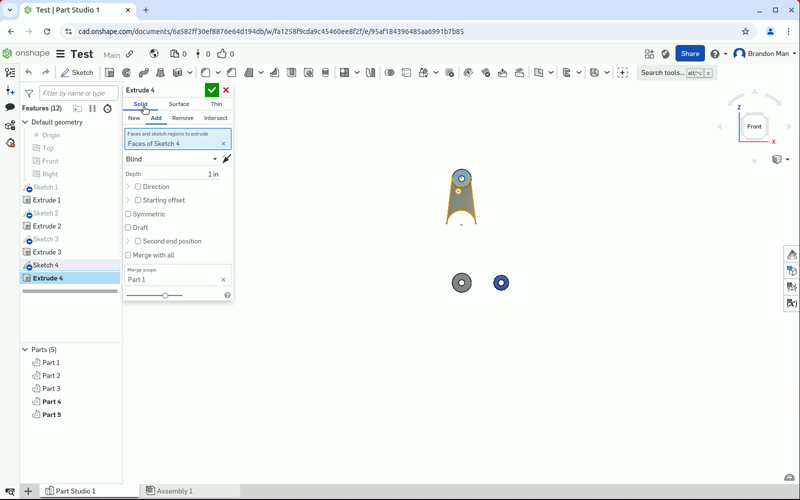
click(143, 106)
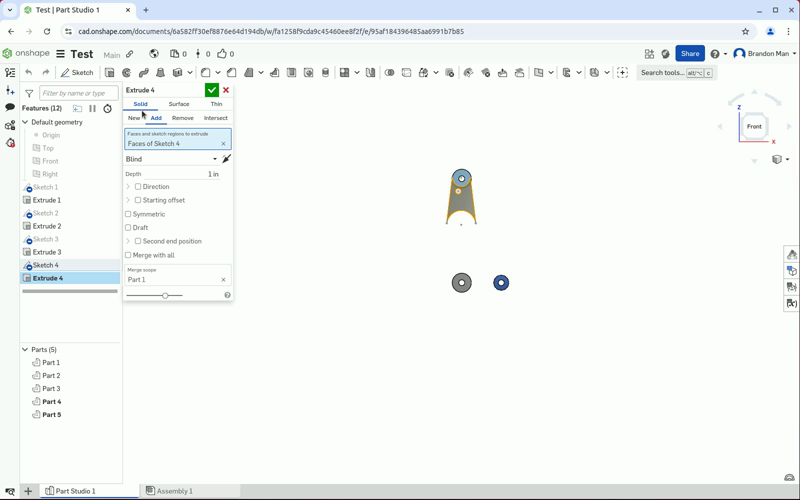
mouse_move(137, 120)
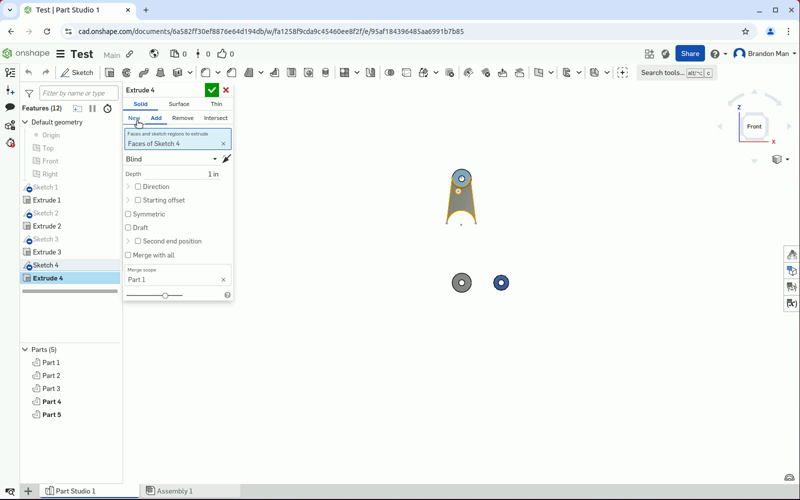
click(137, 120)
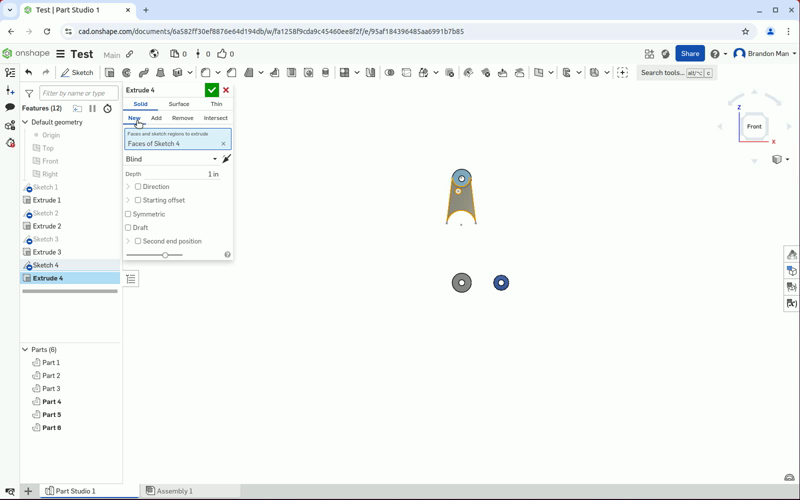
key(tab, 4)
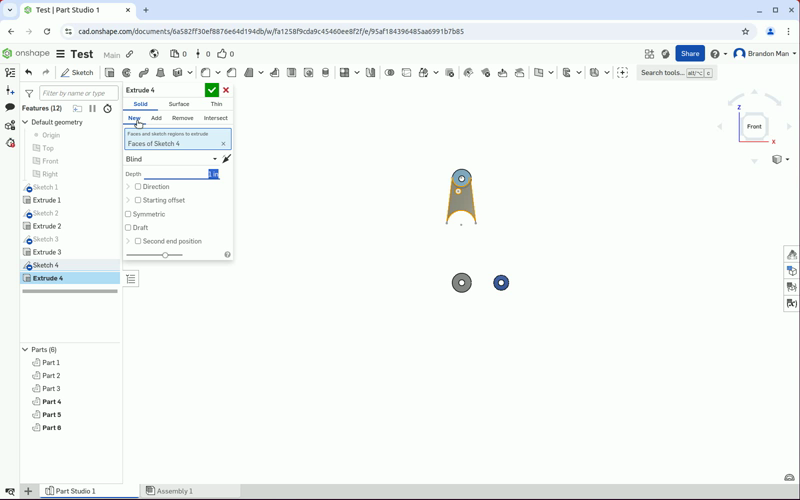
text(0.481)
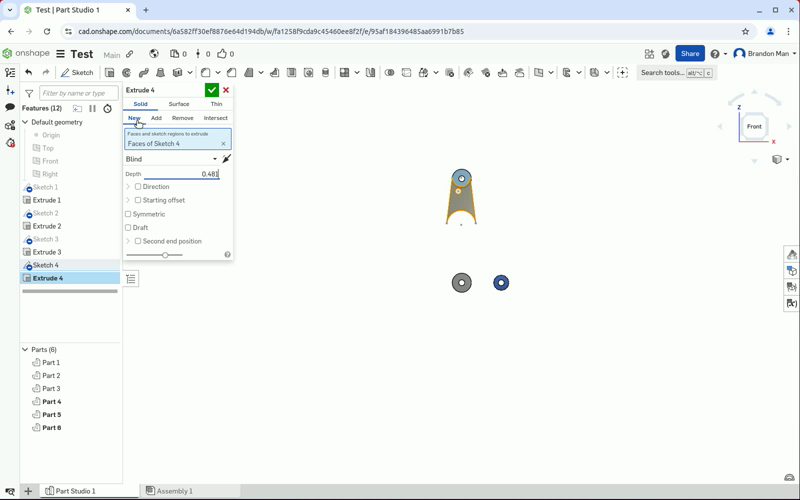
key(enter)
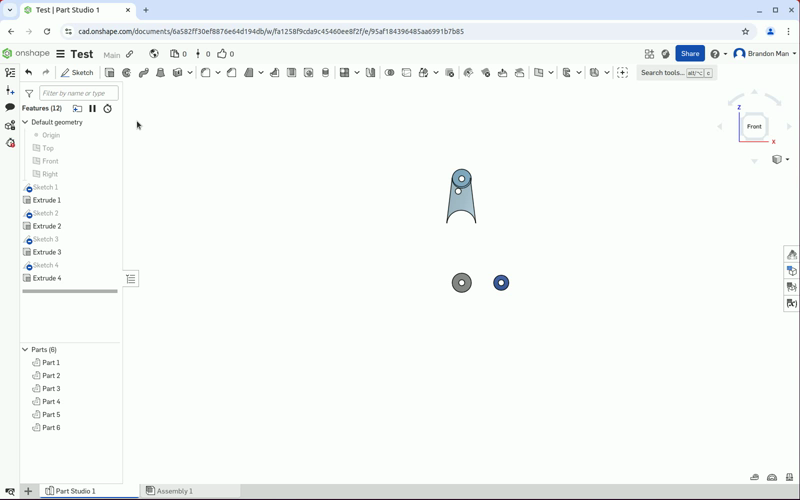
key(shift+h)
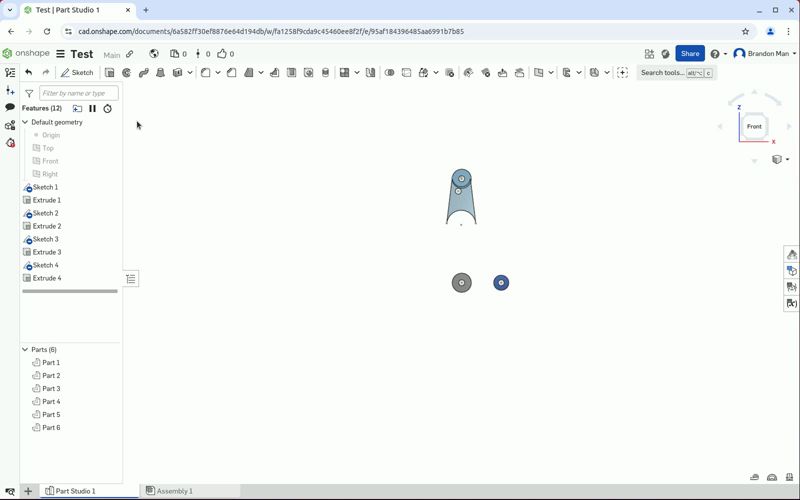
key(shift+h)
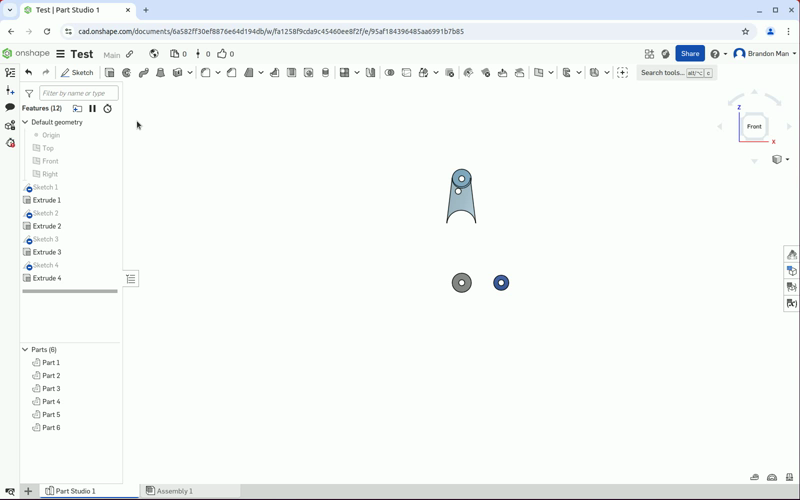
mouse_move(73, 189)
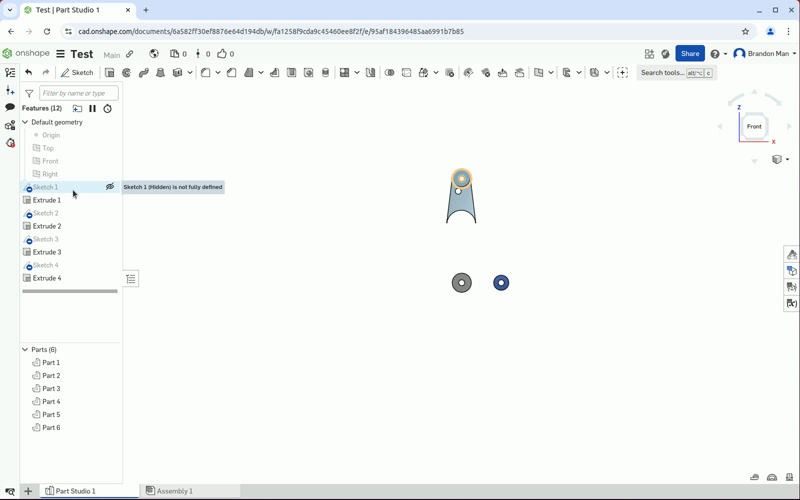
click(73, 189)
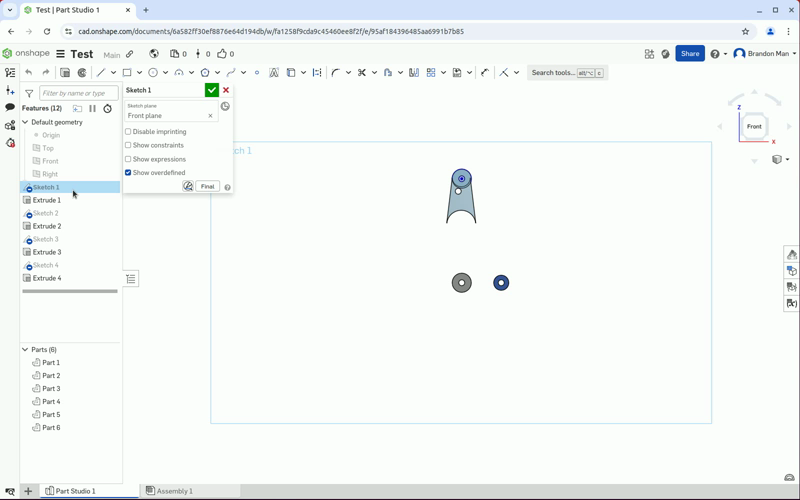
mouse_move(229, 92)
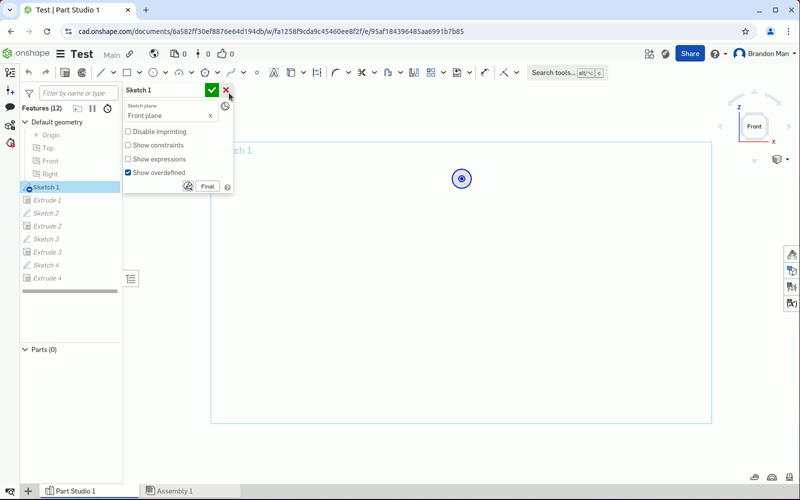
click(229, 92)
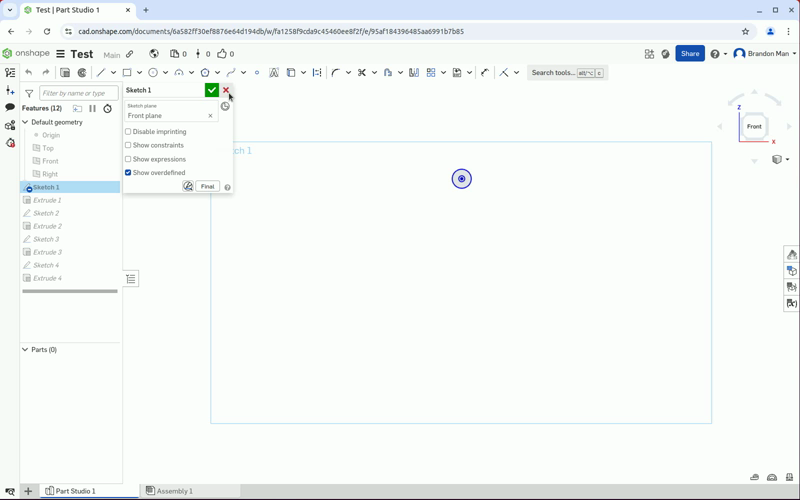
key(shift+s)
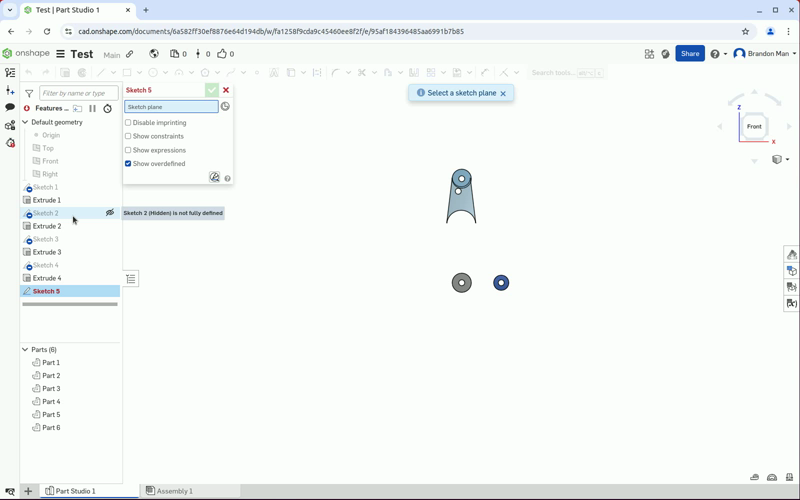
scroll(3)
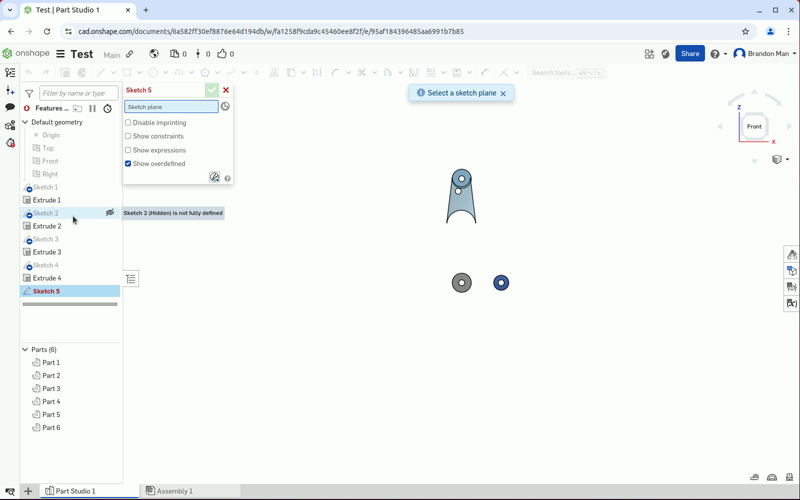
mouse_move(73, 163)
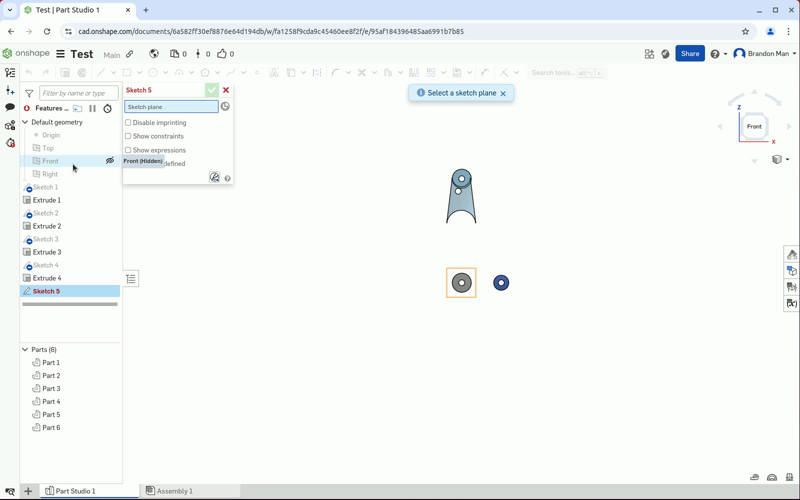
click(73, 163)
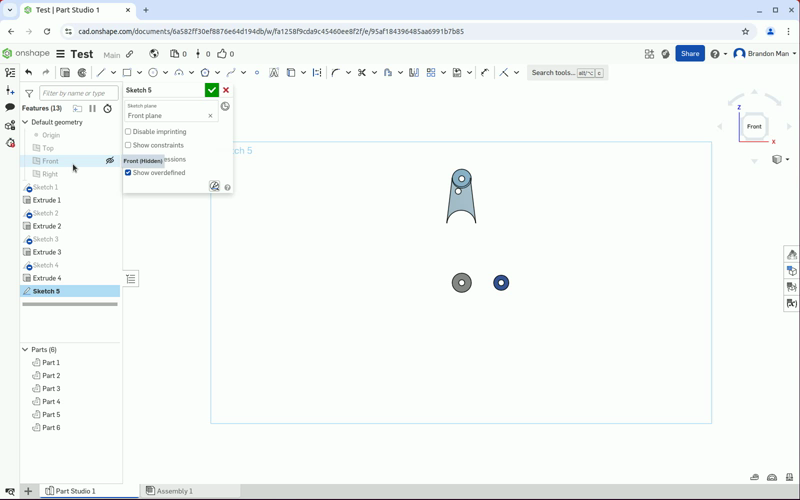
mouse_move(73, 352)
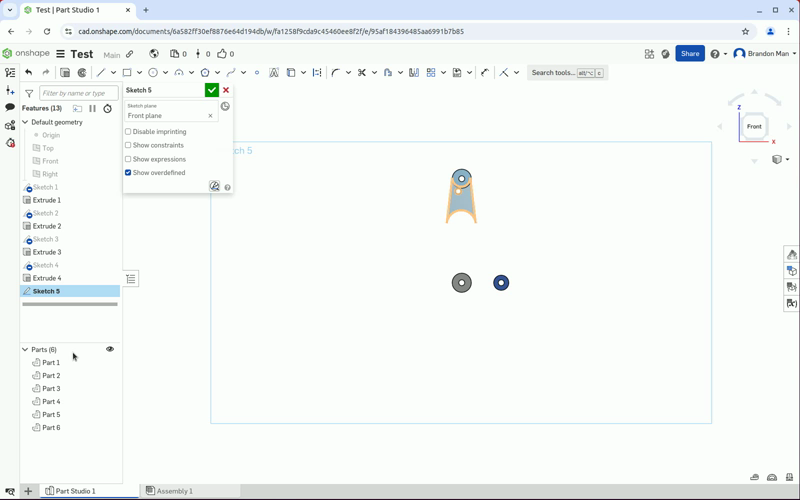
key(y)
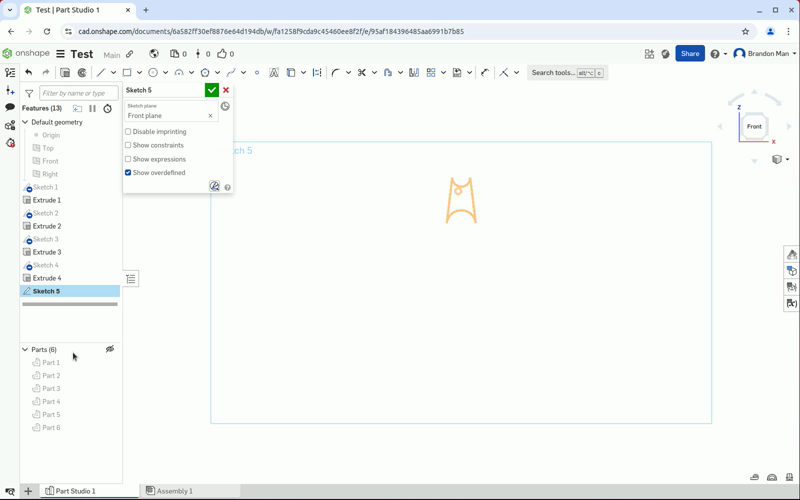
key(c)
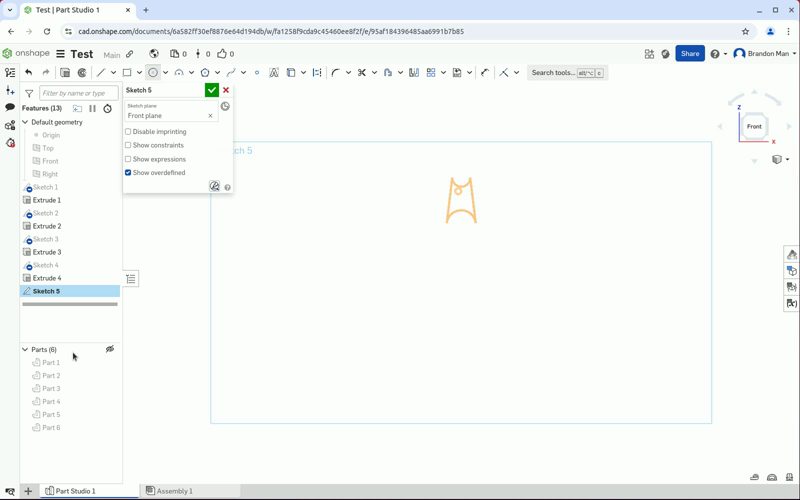
key_down(shift)
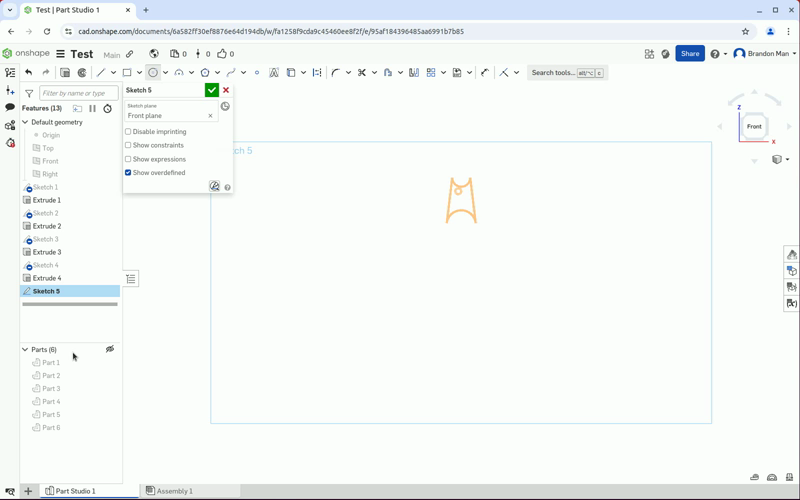
mouse_move(461, 225)
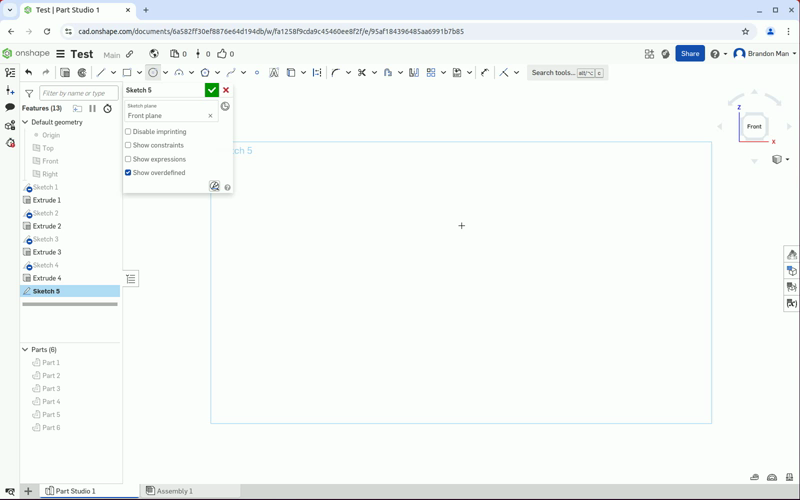
click(461, 225)
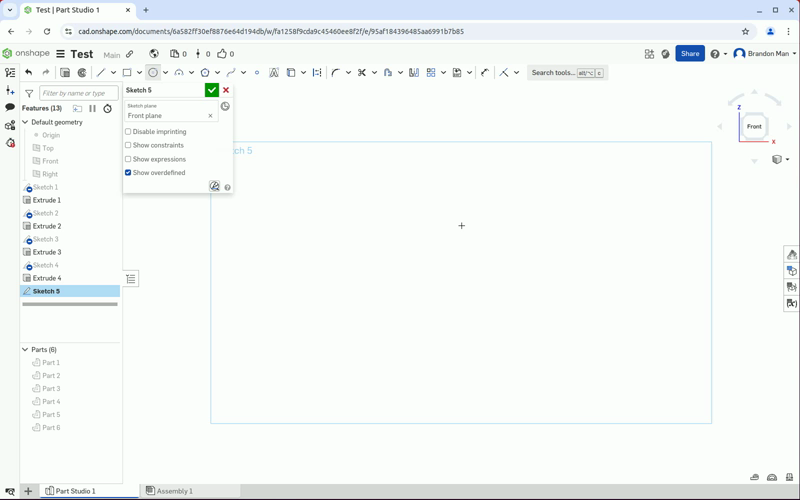
key_up(shift)
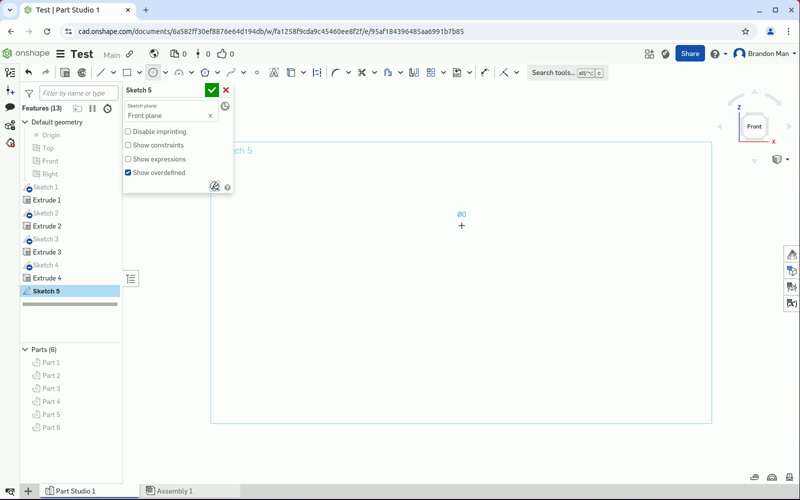
mouse_move(477, 225)
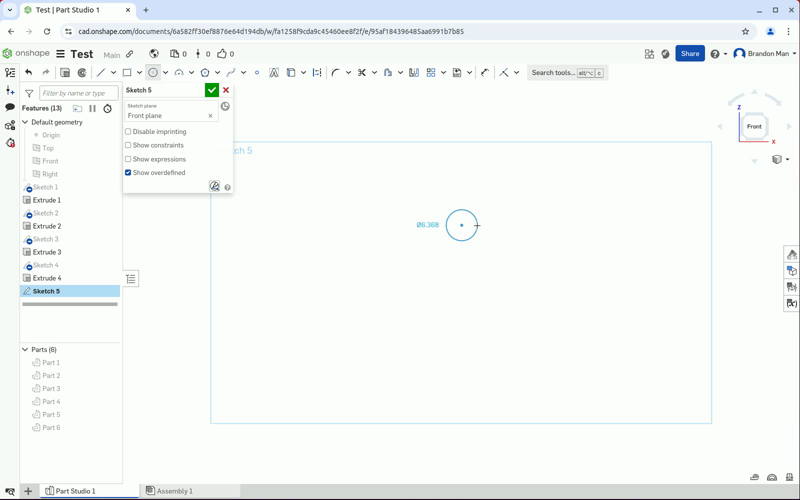
click(477, 225)
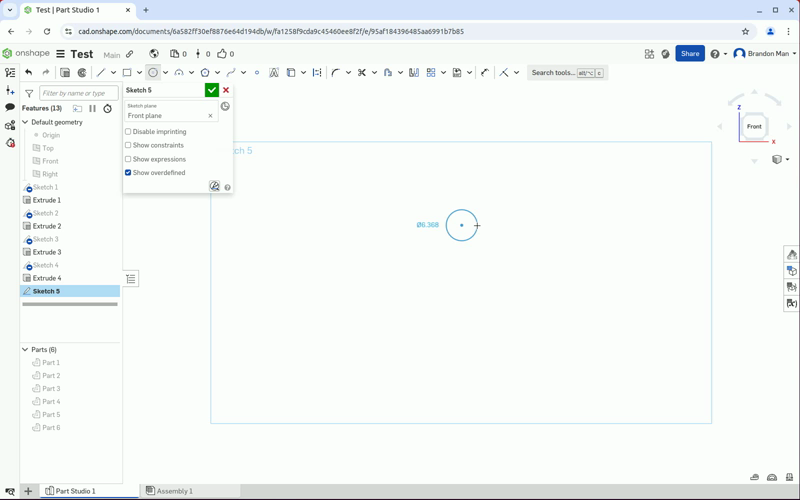
key(esc)
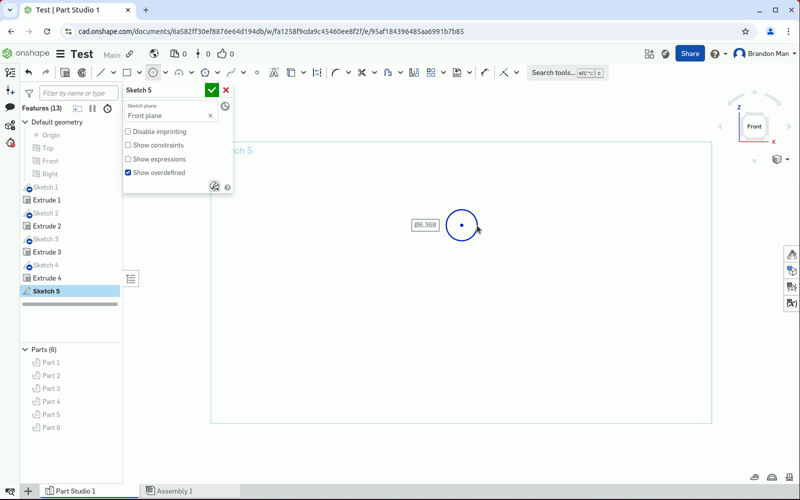
key(c)
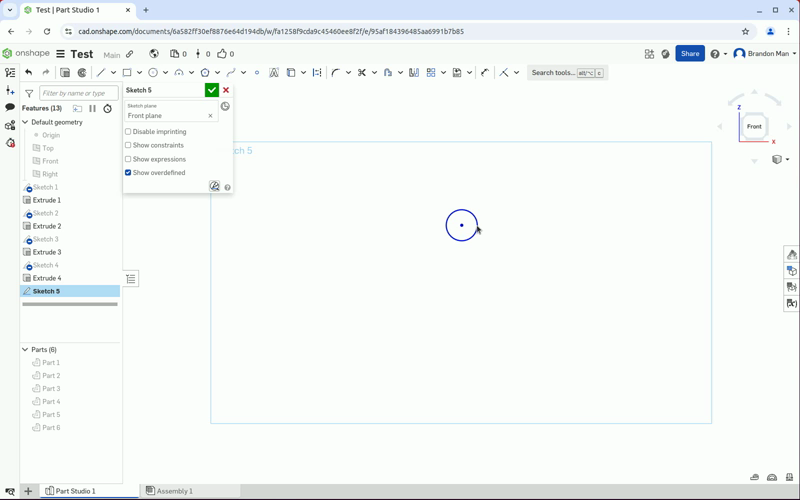
key_down(shift)
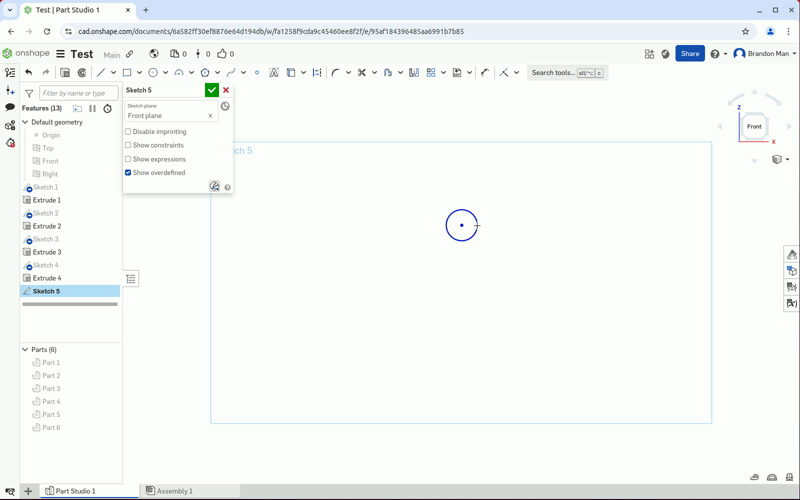
mouse_move(461, 225)
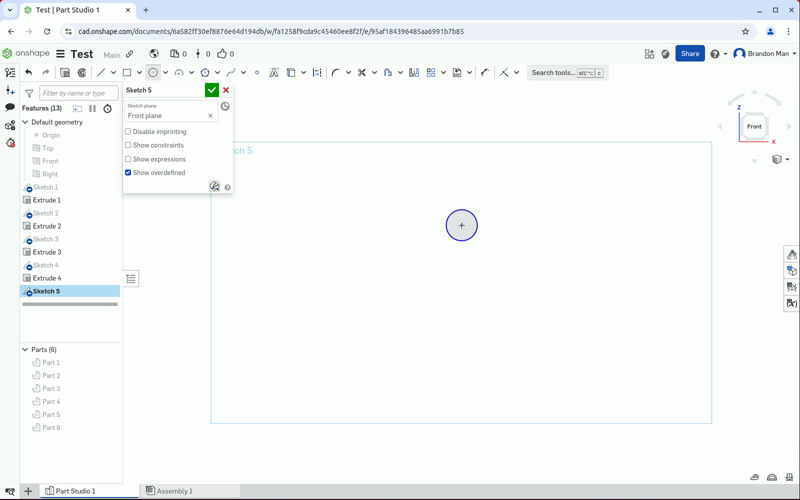
click(461, 225)
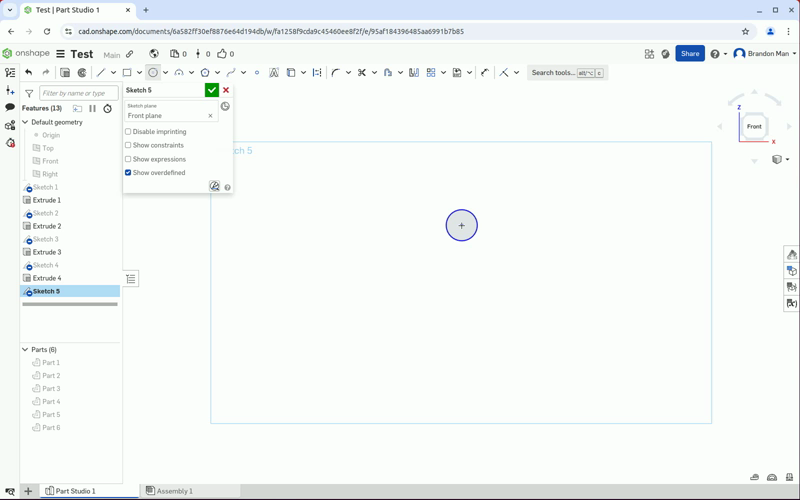
key_up(shift)
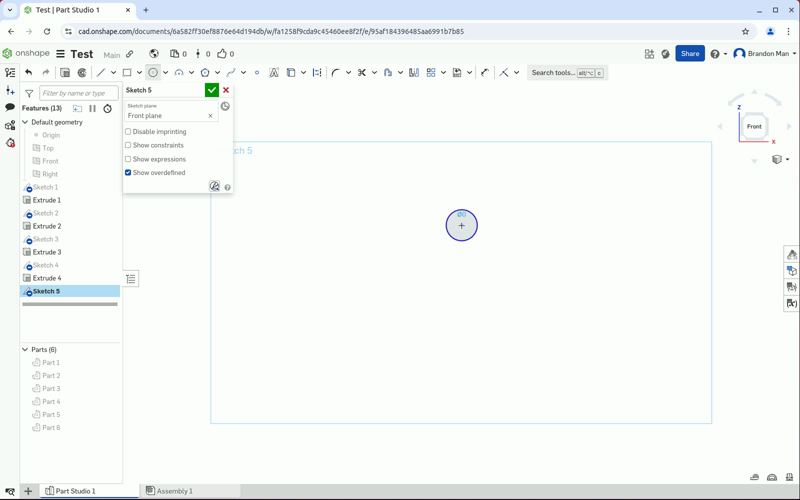
mouse_move(465, 225)
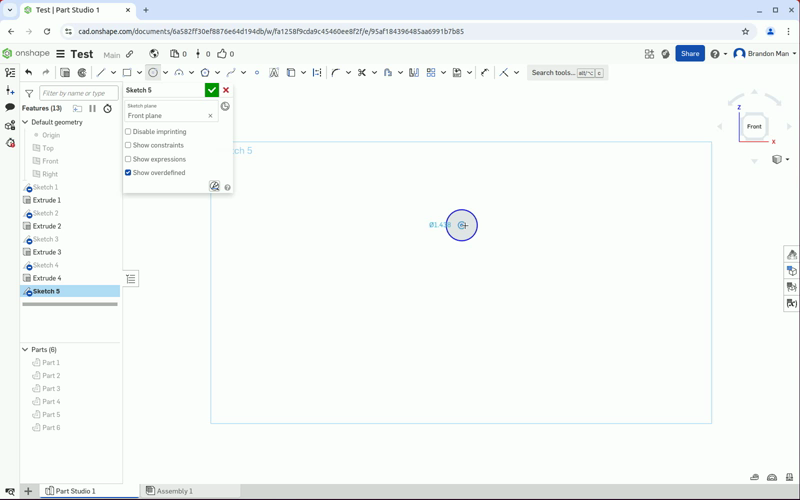
scroll(6)
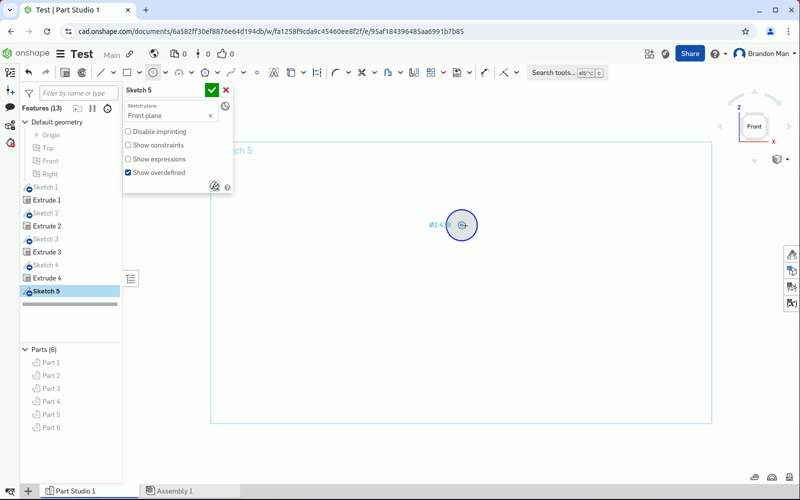
scroll(6)
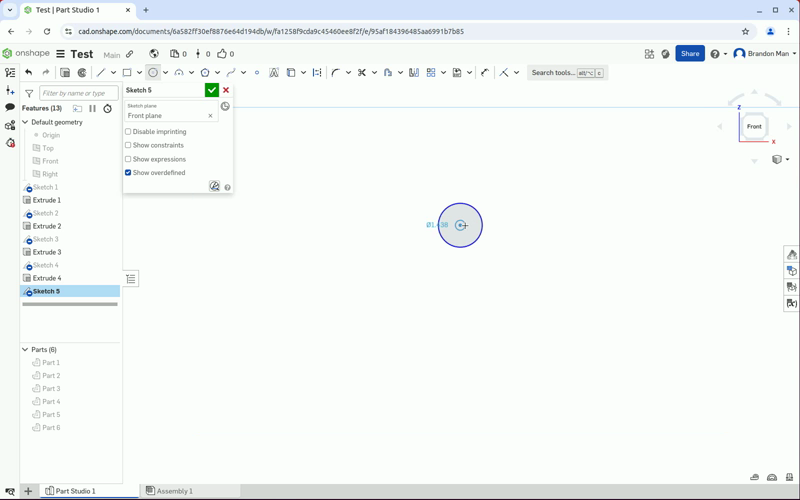
scroll(6)
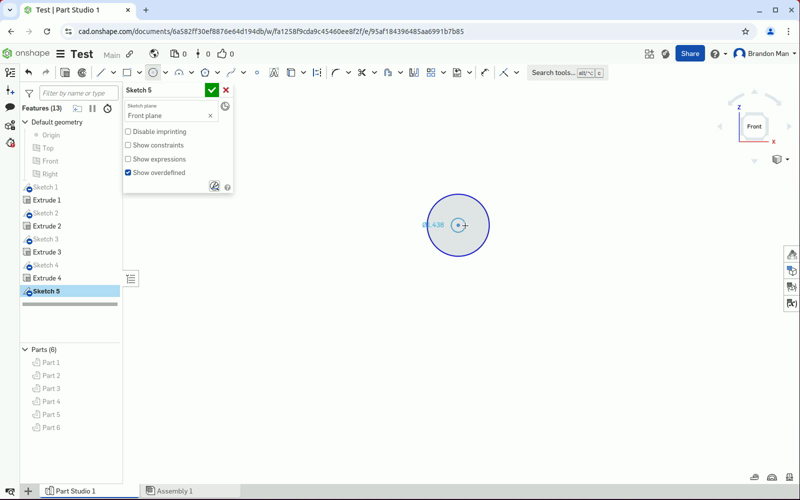
scroll(6)
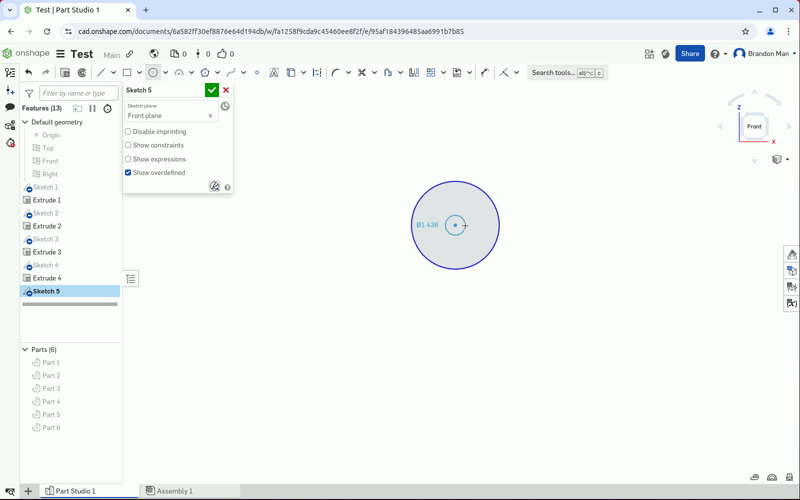
scroll(6)
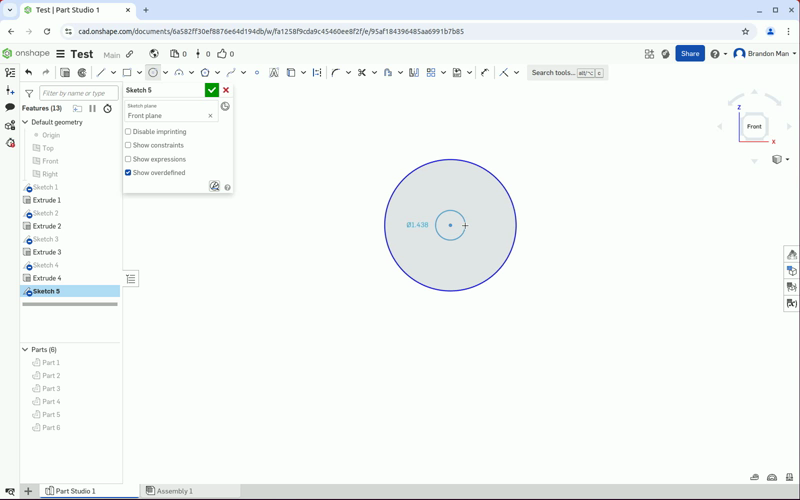
scroll(6)
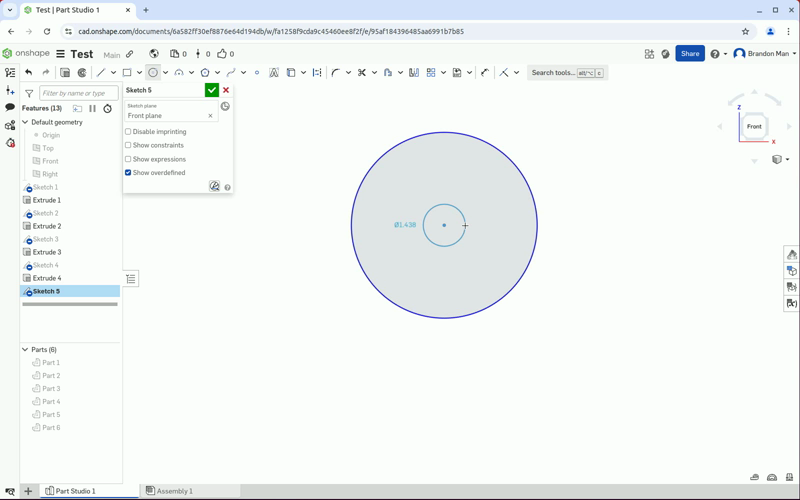
scroll(6)
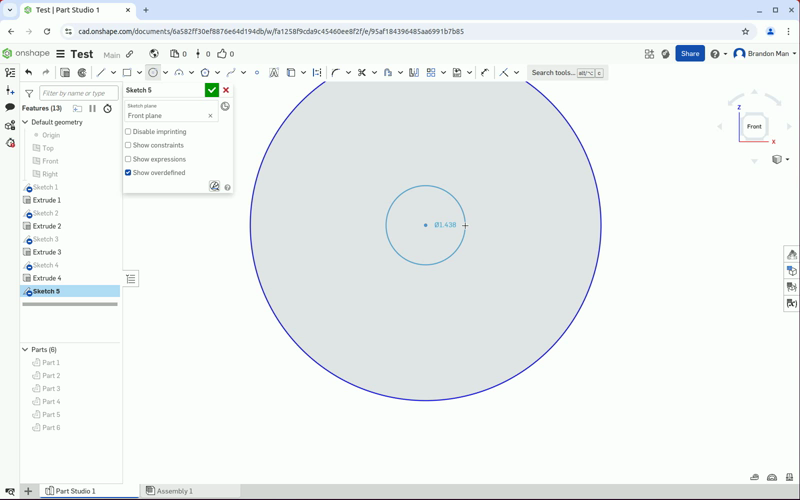
click(465, 225)
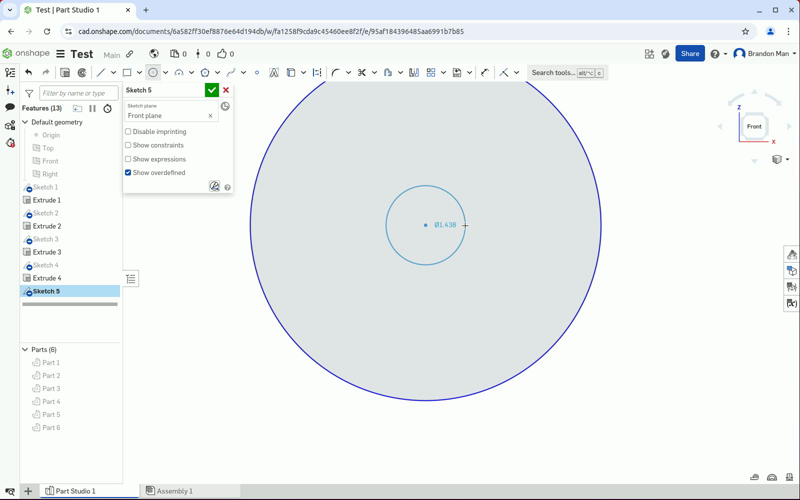
scroll(-6)
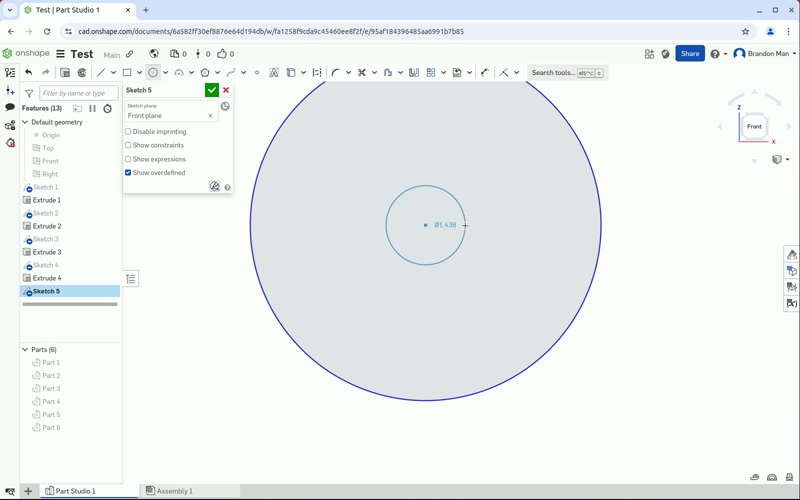
scroll(-6)
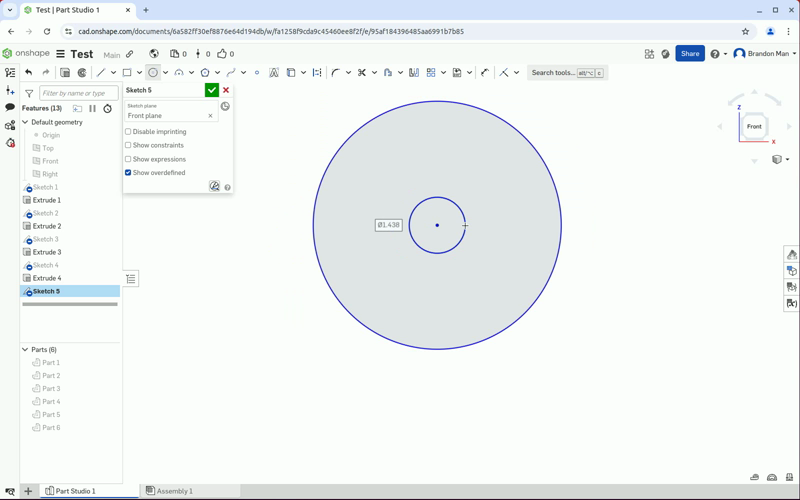
scroll(-6)
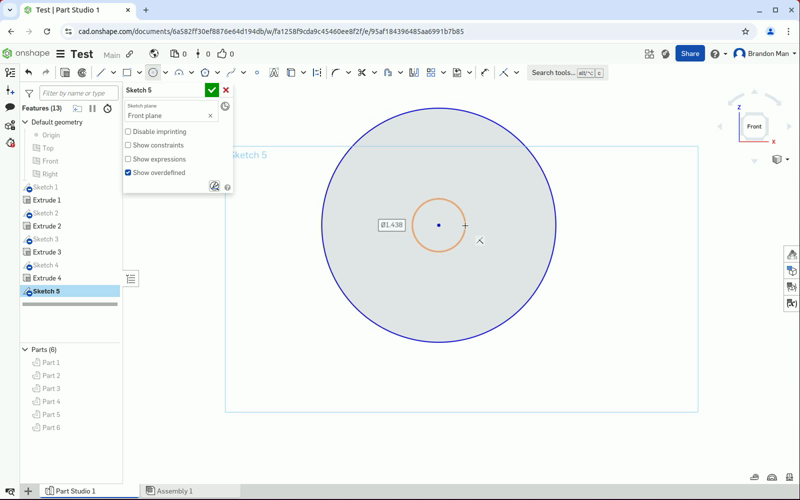
scroll(-6)
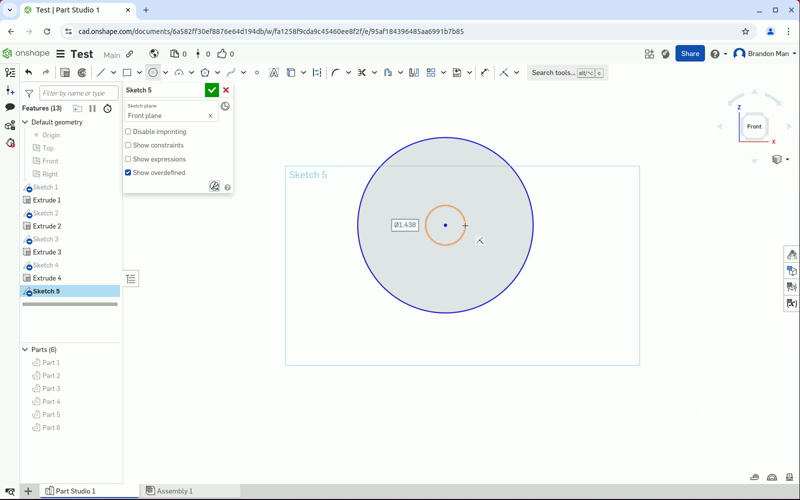
scroll(-6)
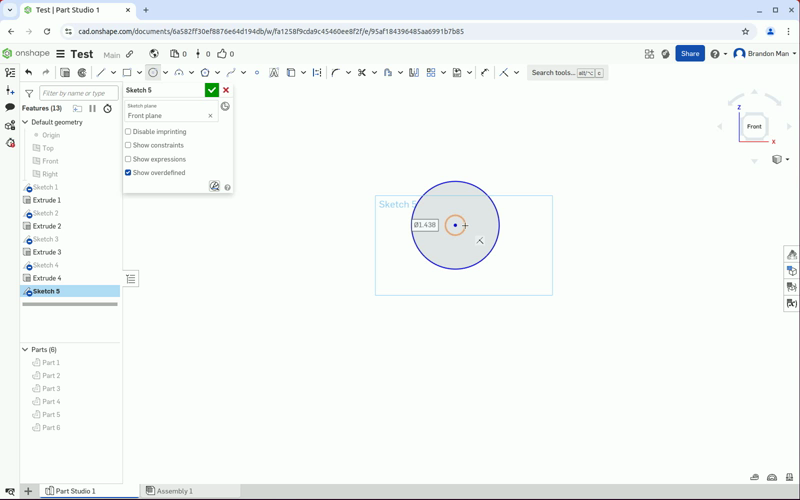
scroll(-6)
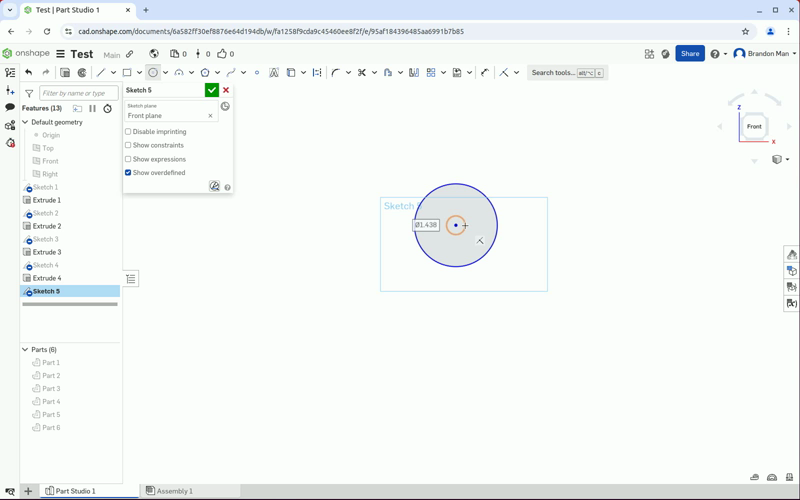
scroll(-6)
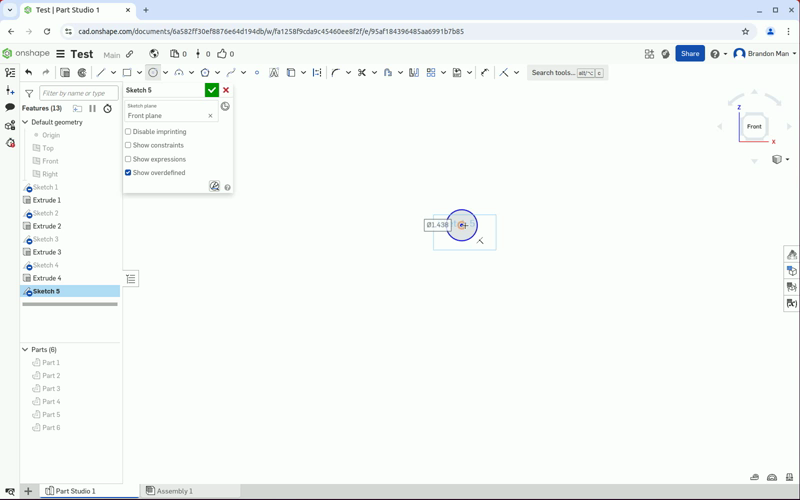
key(esc)
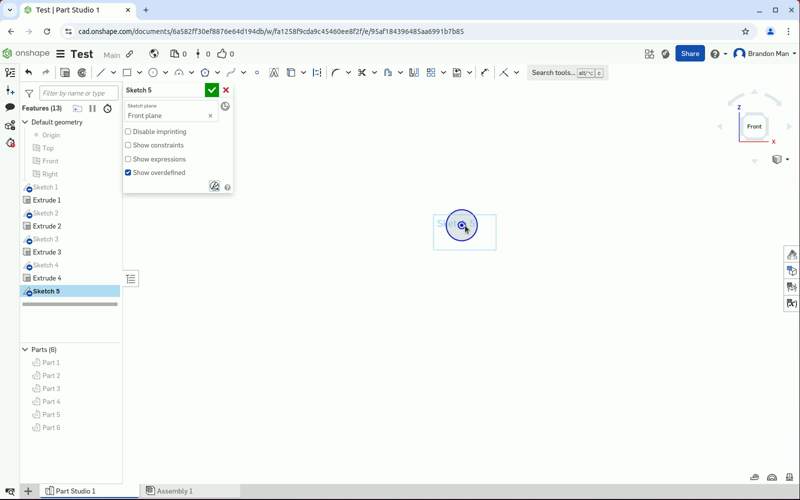
mouse_move(472, 216)
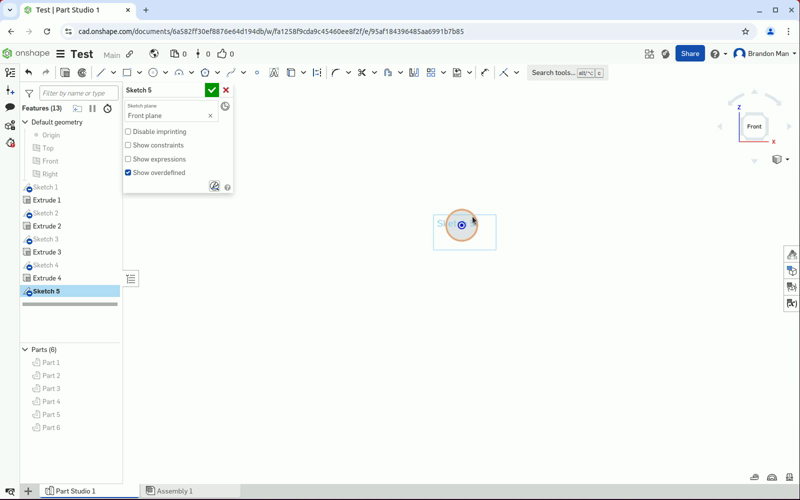
scroll(6)
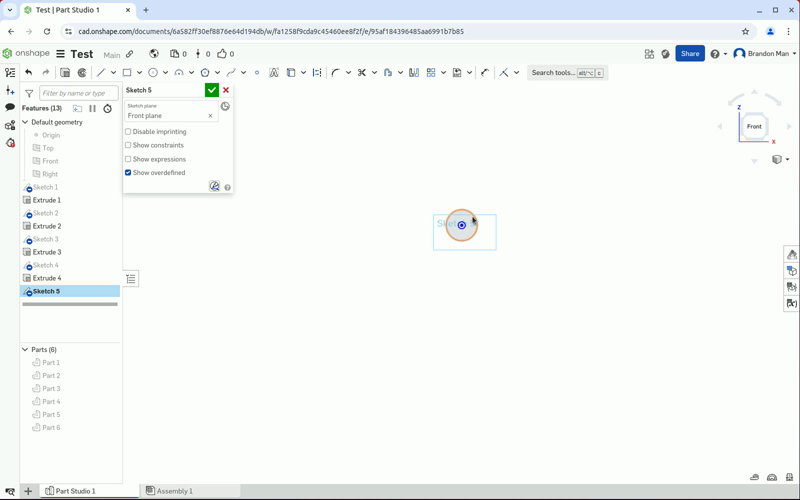
scroll(6)
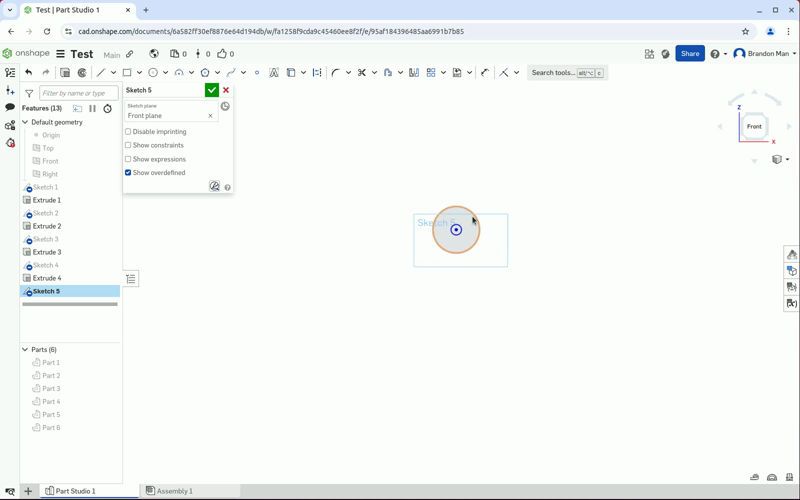
scroll(6)
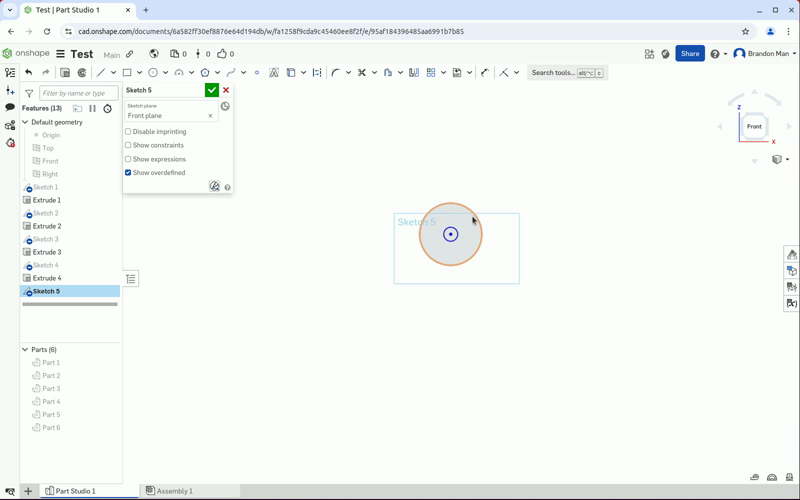
scroll(6)
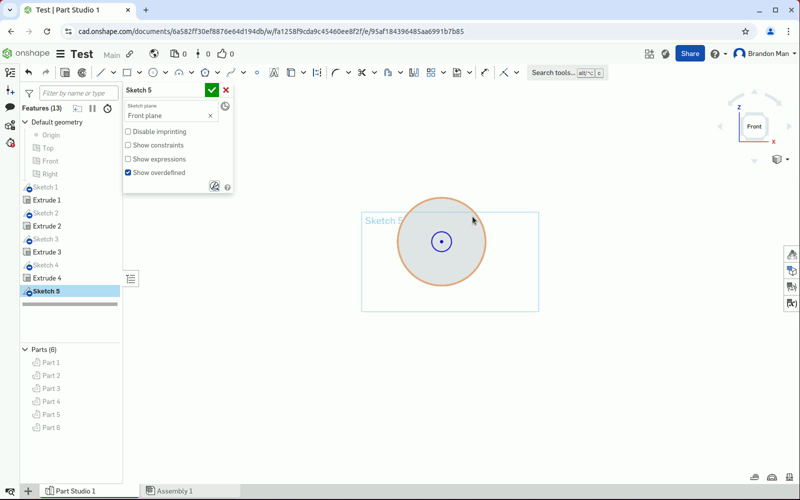
scroll(6)
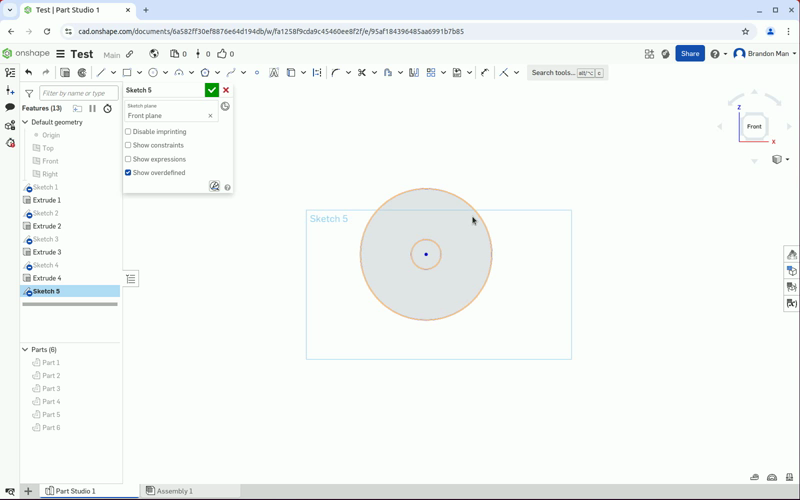
scroll(6)
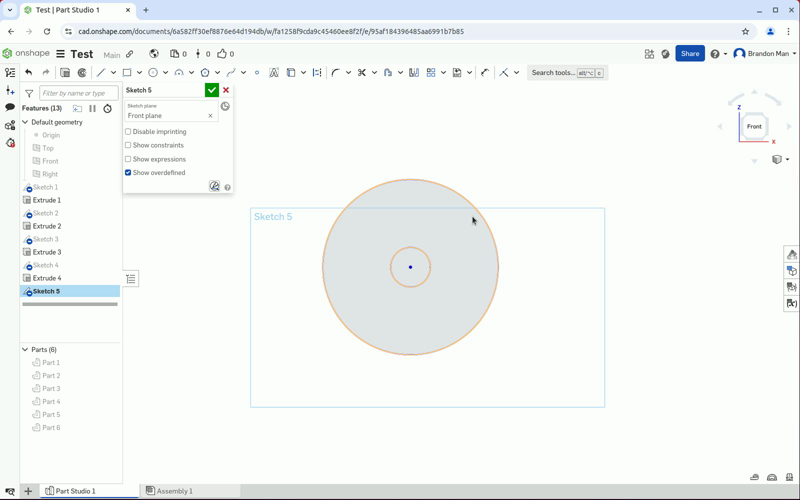
scroll(6)
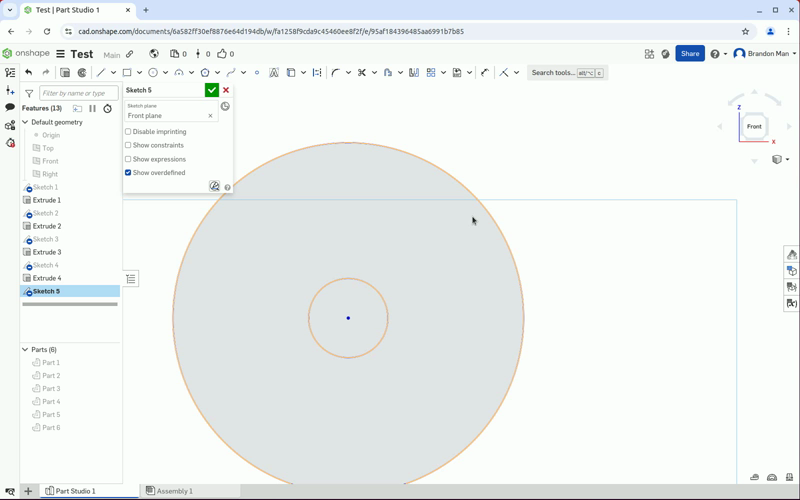
click(472, 216)
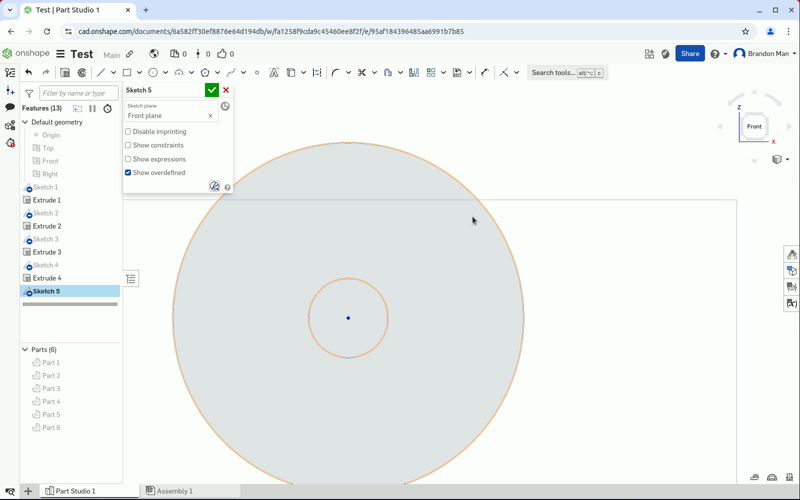
scroll(-6)
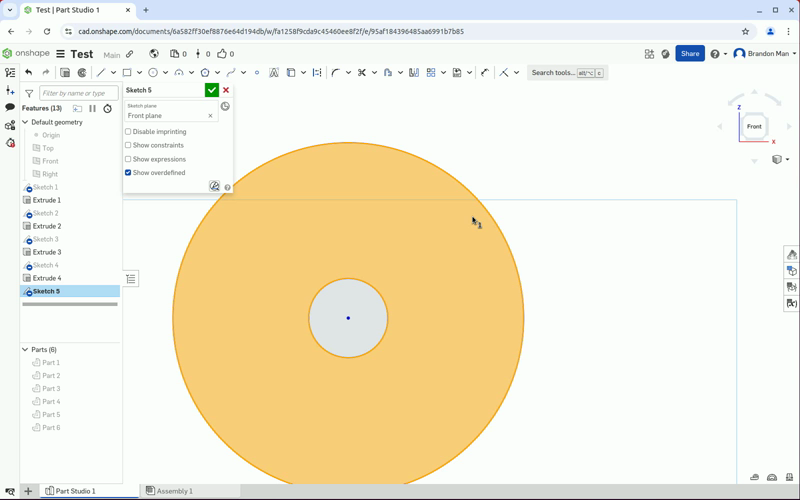
scroll(-6)
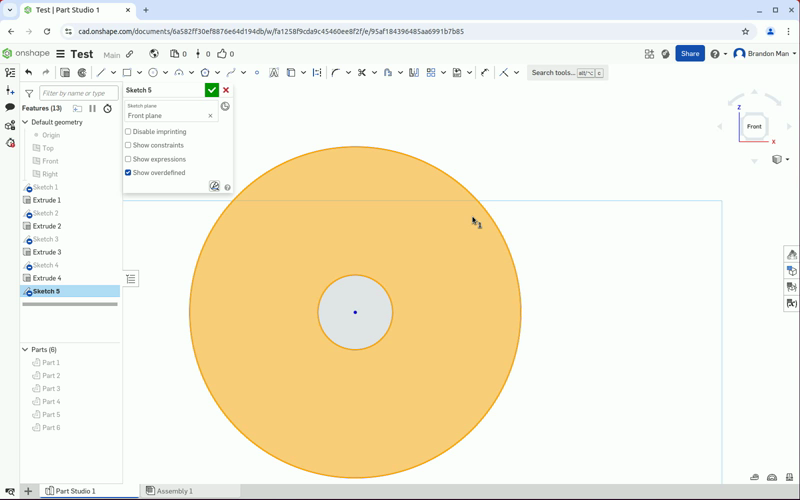
scroll(-6)
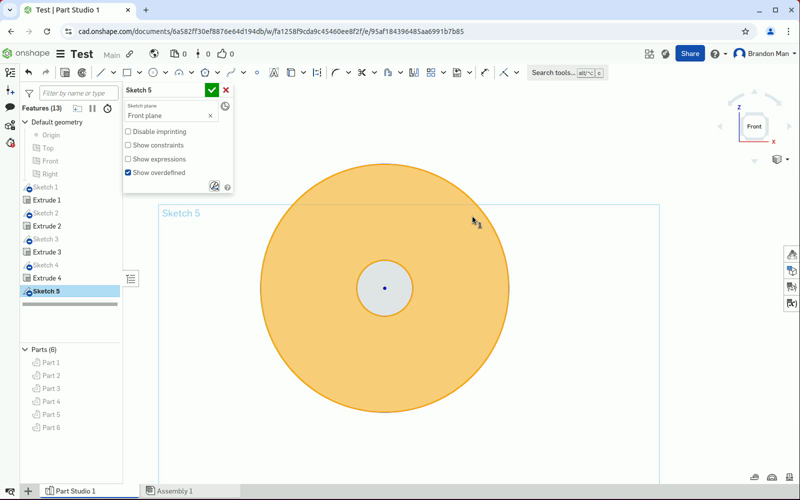
scroll(-6)
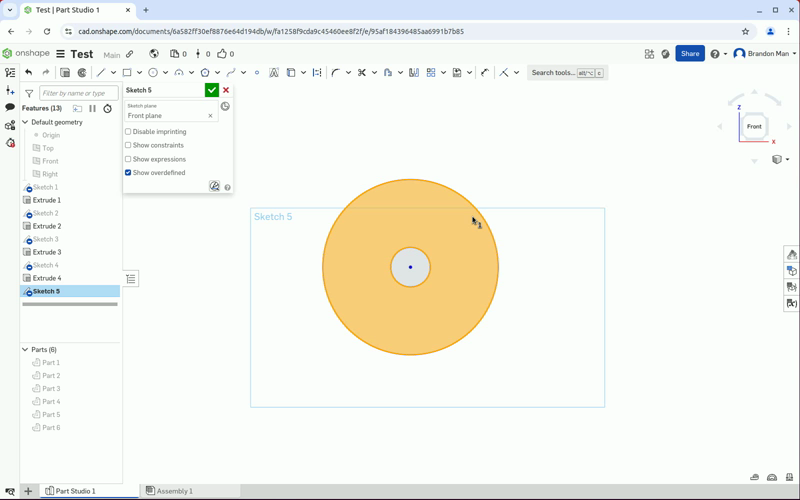
scroll(-6)
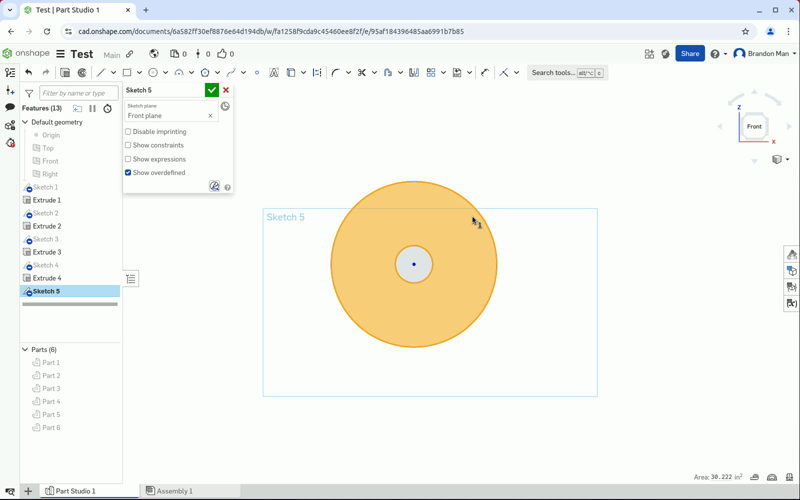
scroll(-6)
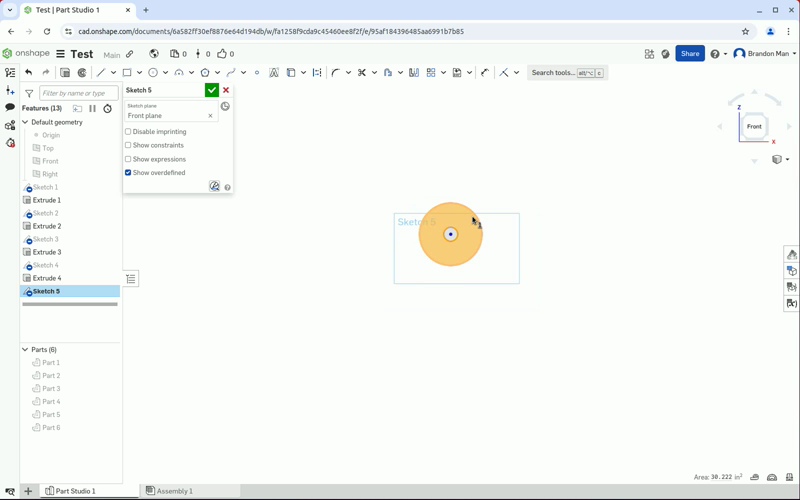
scroll(-6)
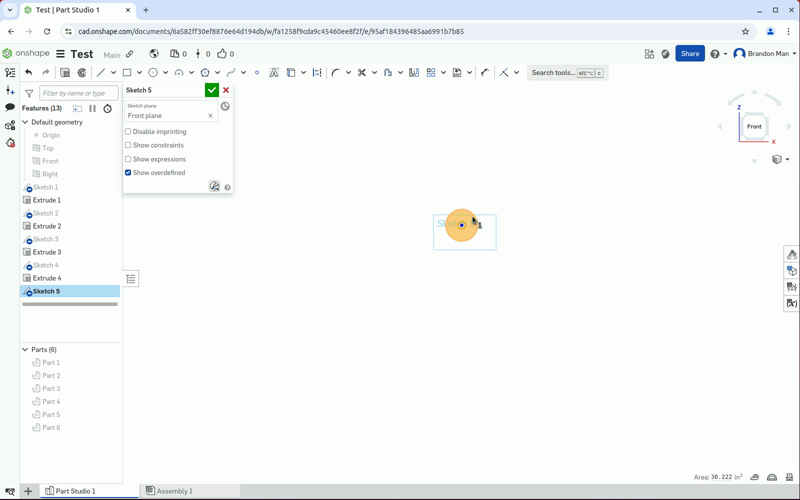
mouse_move(73, 352)
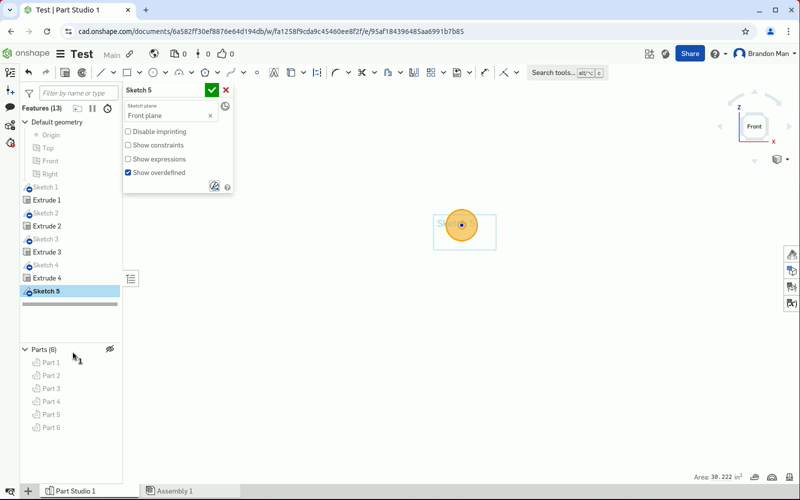
key(shift+y)
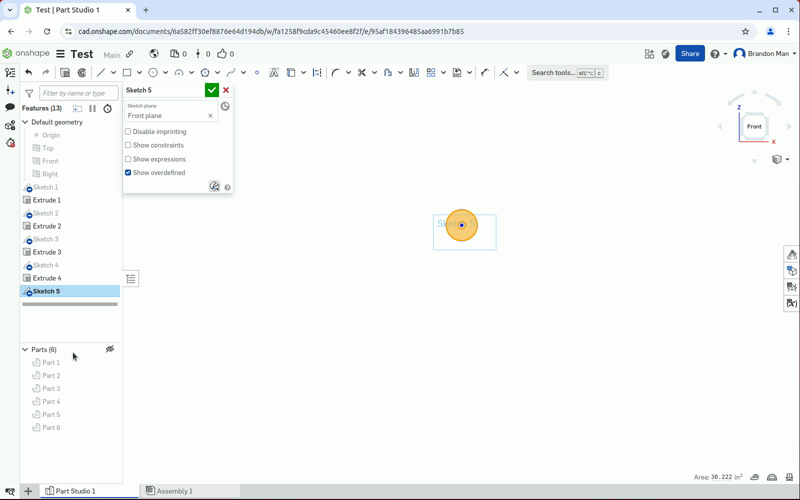
key(shift+e)
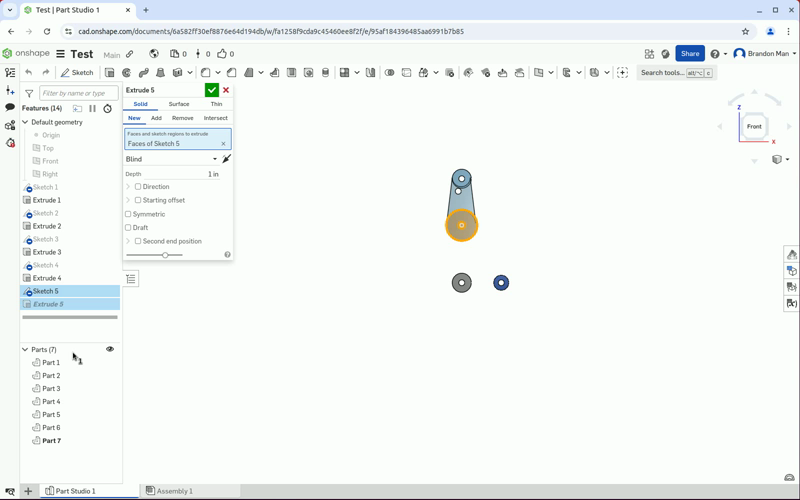
mouse_move(143, 106)
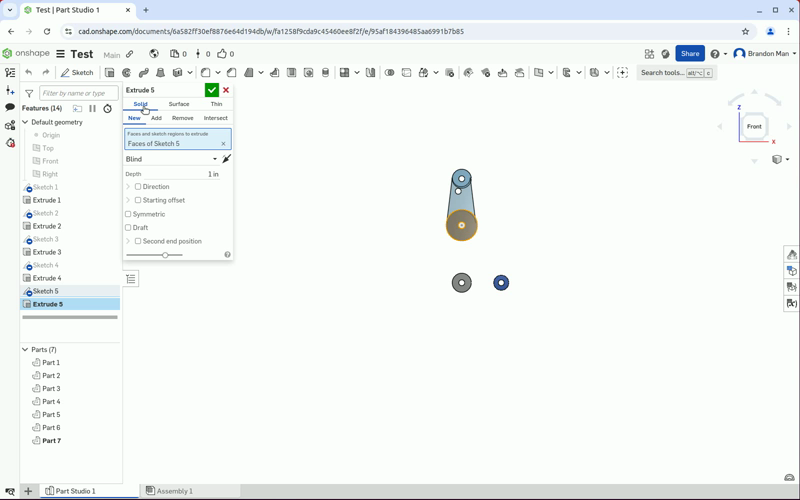
click(143, 106)
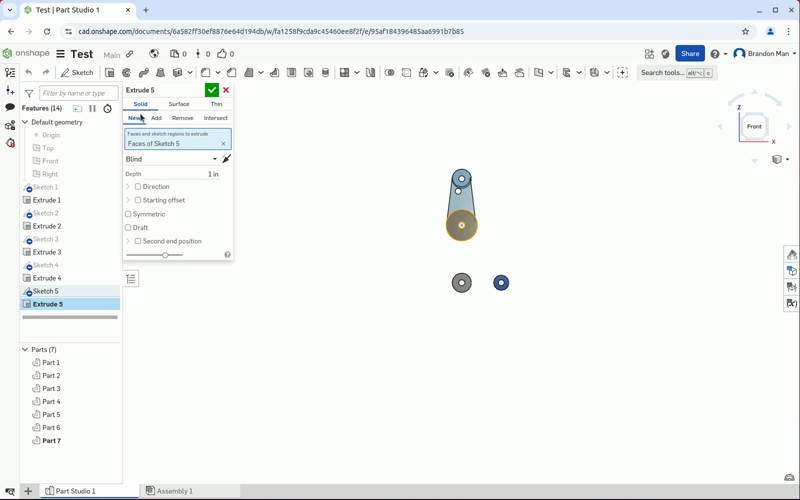
mouse_move(137, 120)
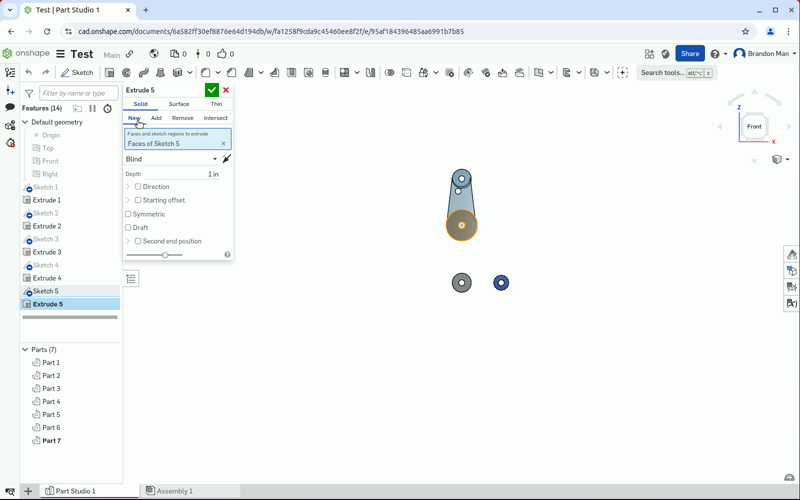
click(137, 120)
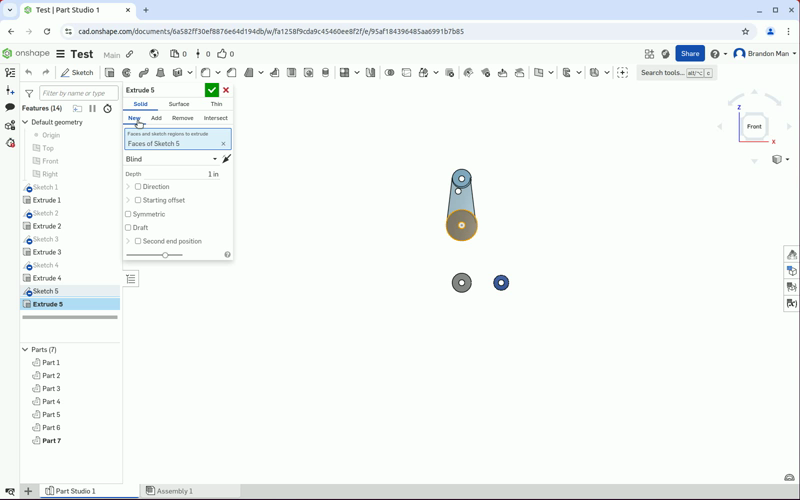
key(tab, 4)
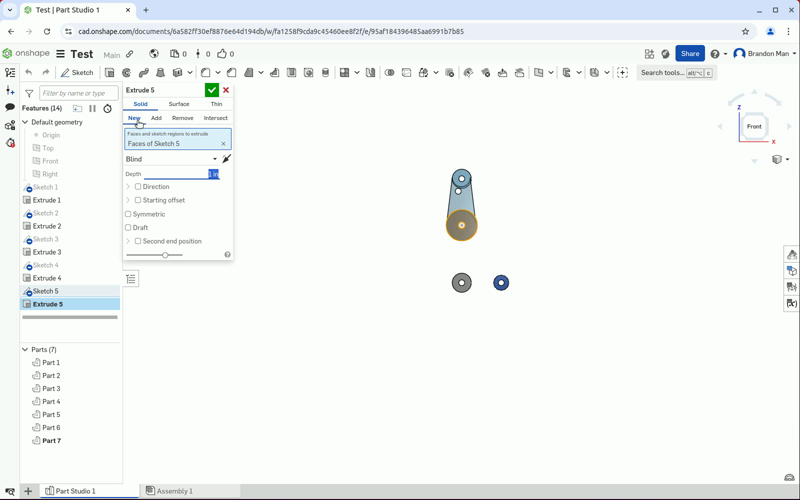
text(0.481)
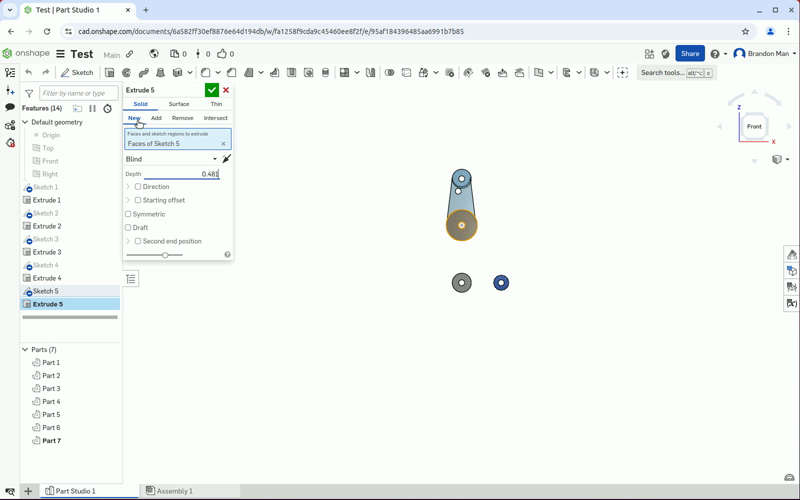
key(enter)
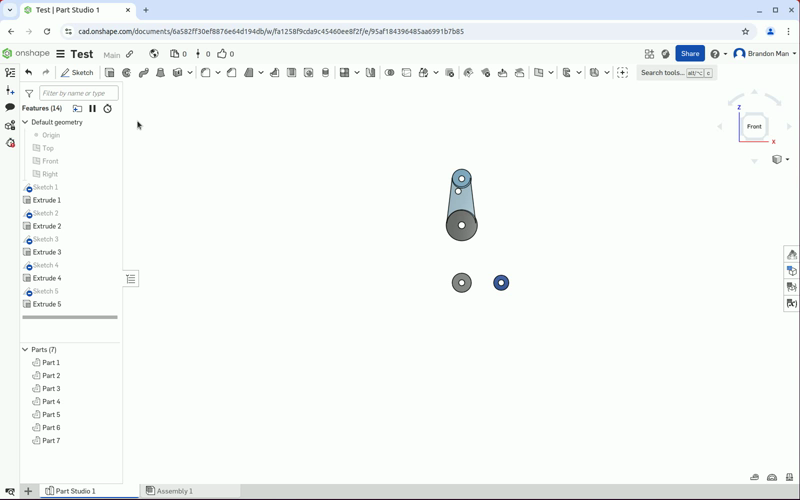
key(shift+h)
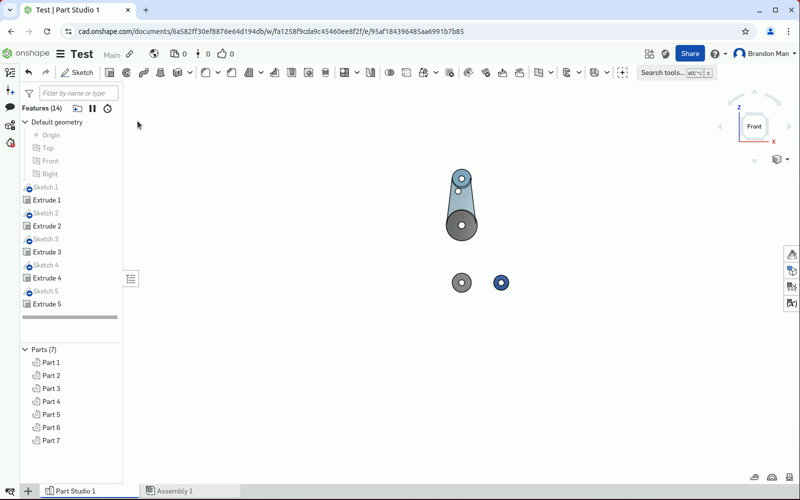
key(shift+h)
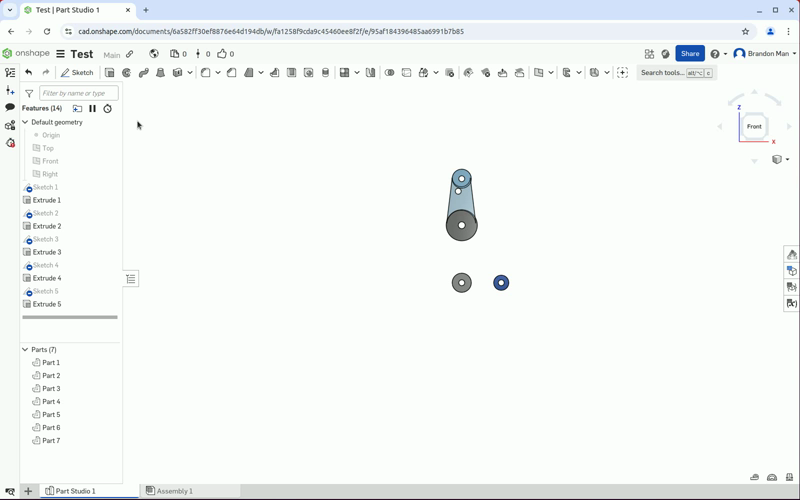
mouse_move(73, 189)
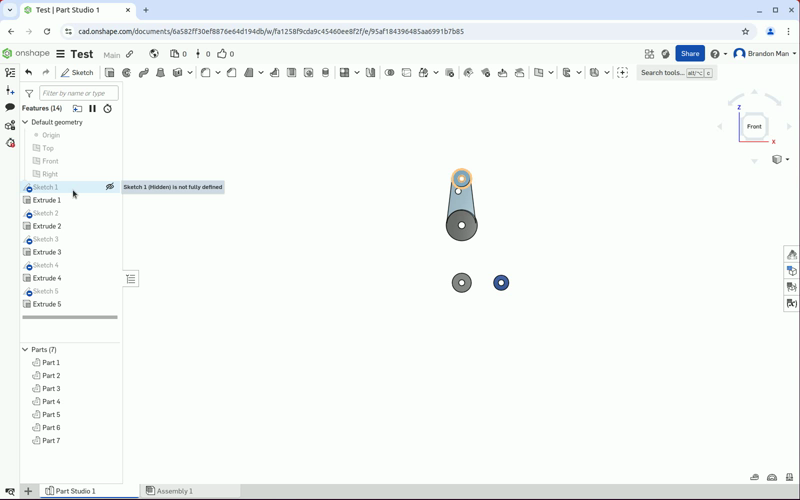
click(73, 189)
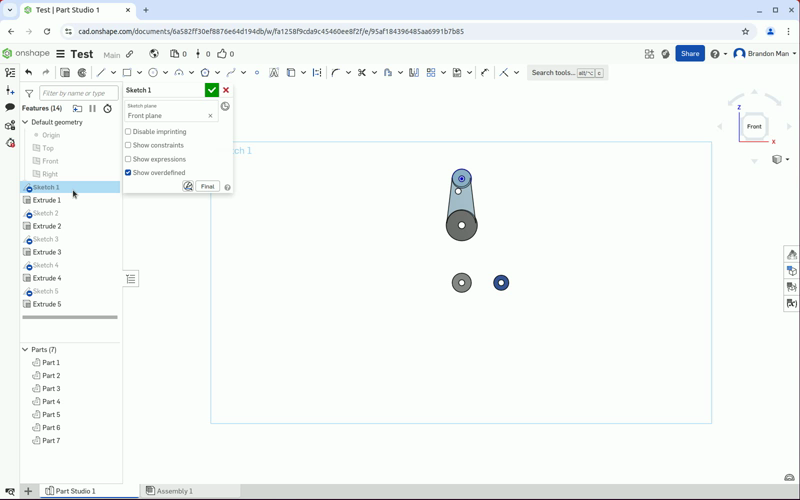
mouse_move(229, 92)
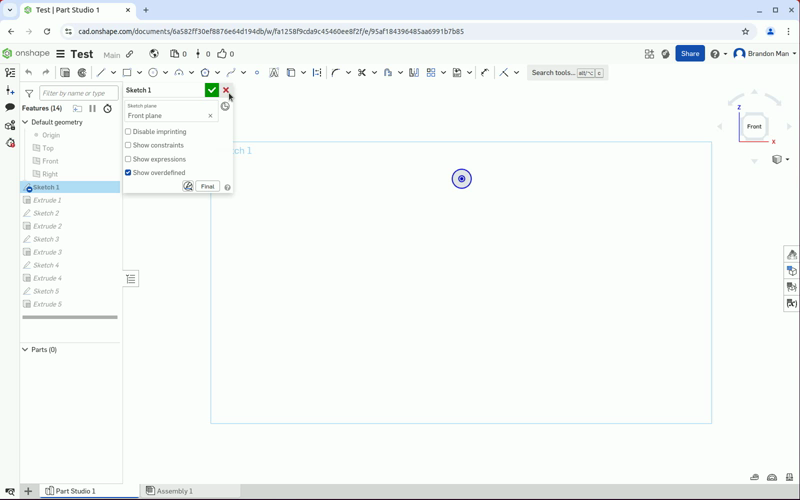
click(229, 92)
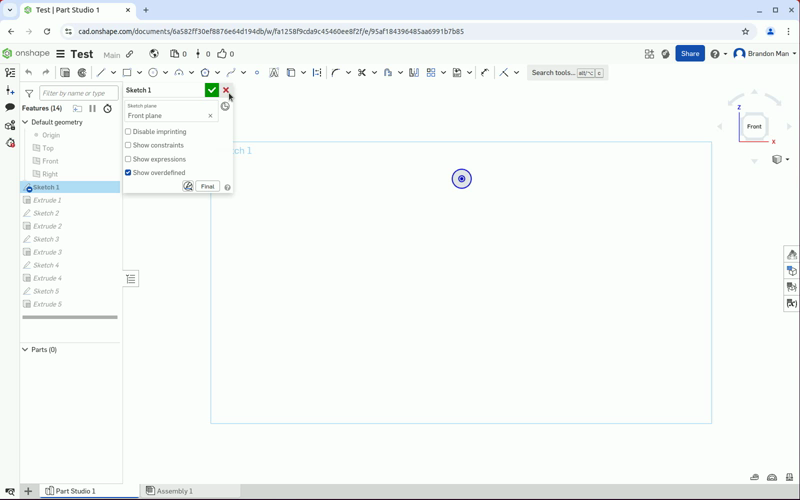
key(shift+s)
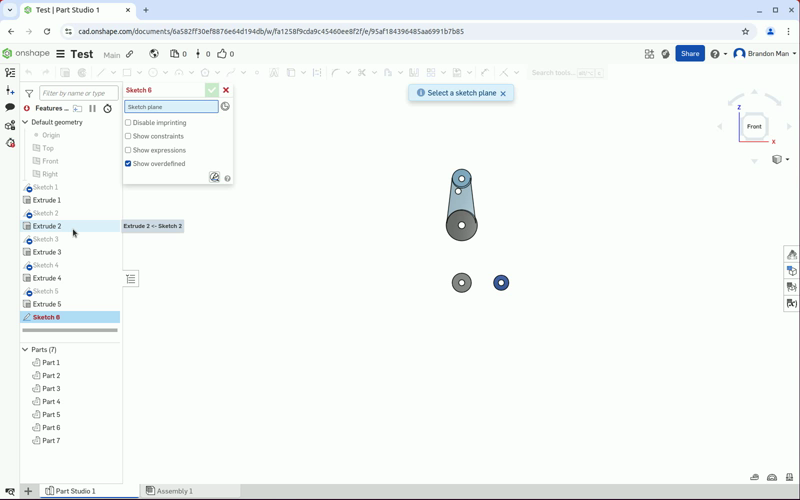
scroll(3)
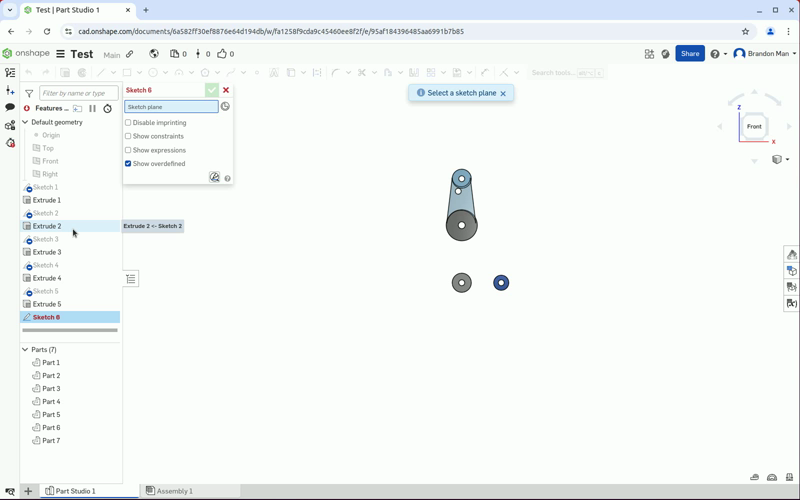
mouse_move(73, 163)
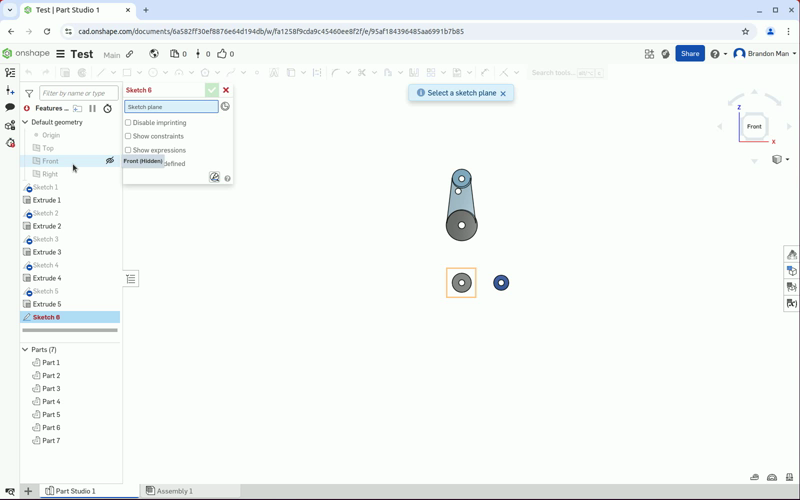
click(73, 163)
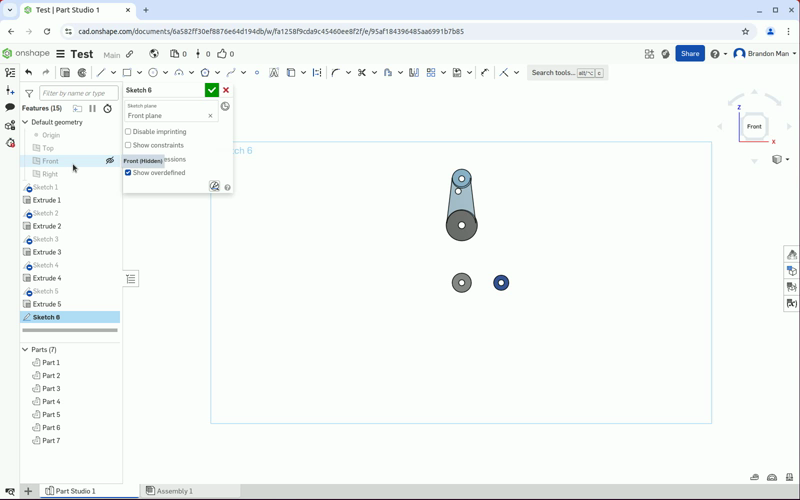
mouse_move(73, 352)
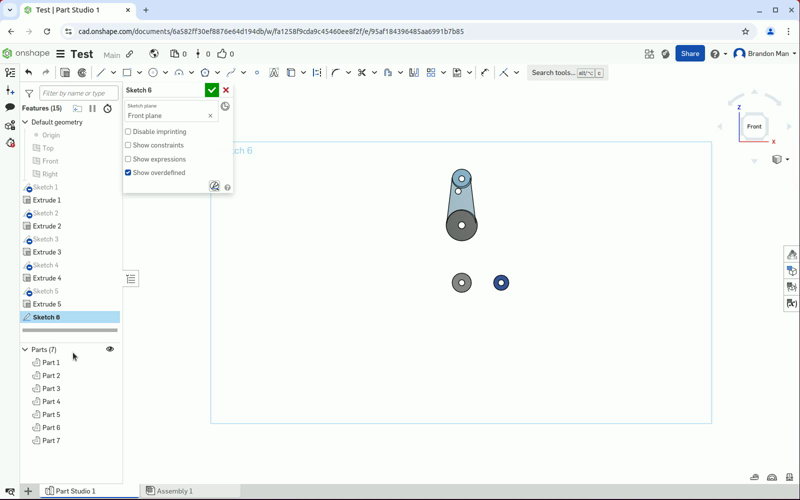
key(y)
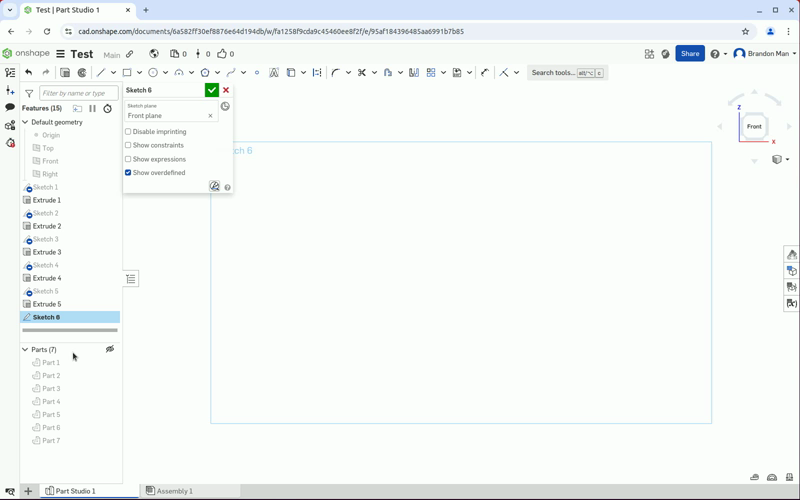
key(l)
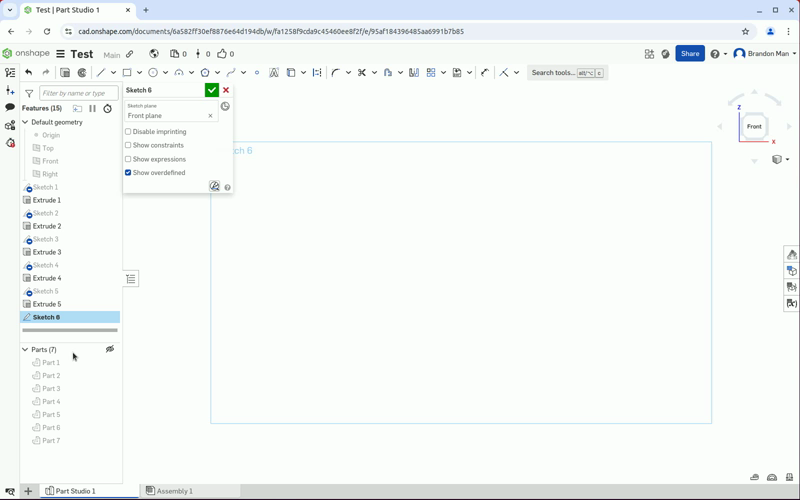
key_down(shift)
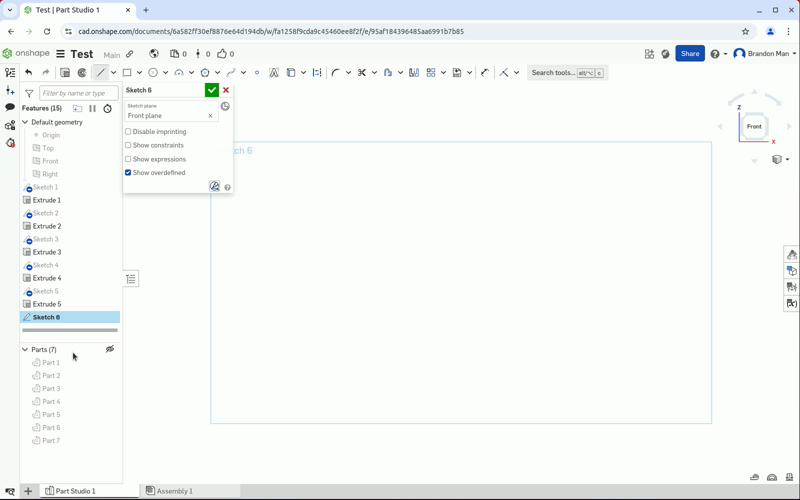
mouse_move(446, 226)
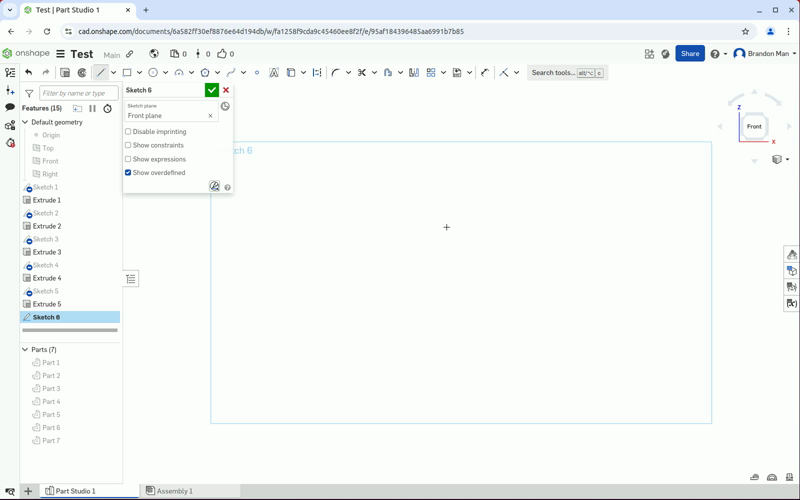
click(446, 226)
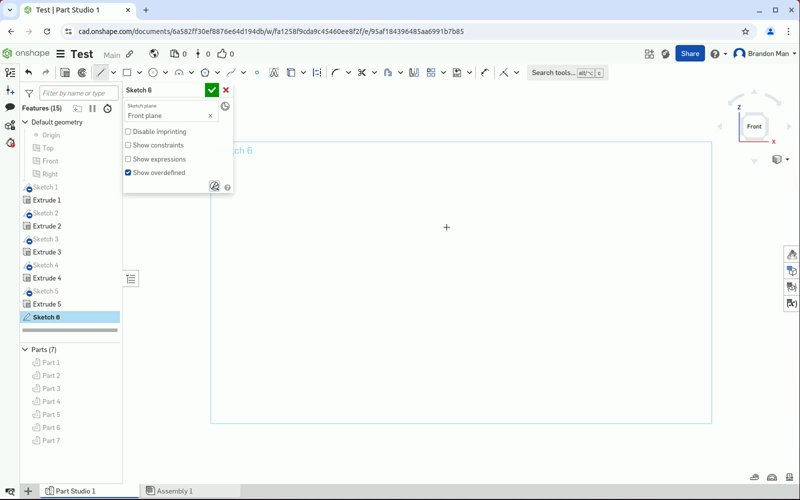
key_up(shift)
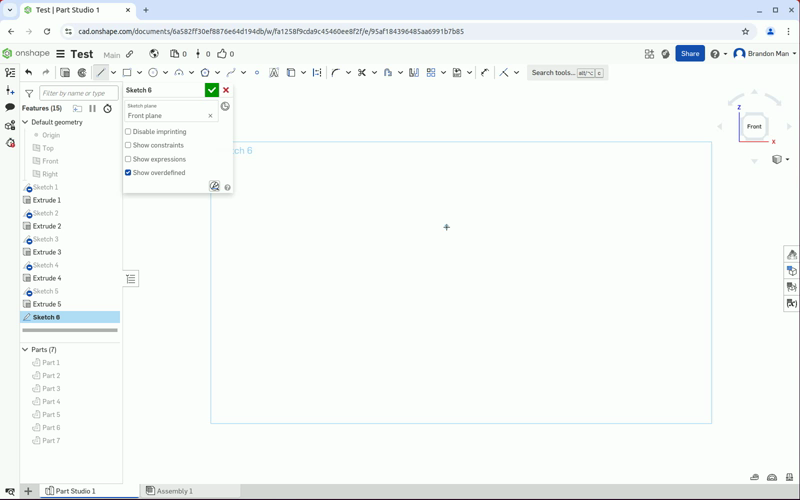
key_down(shift)
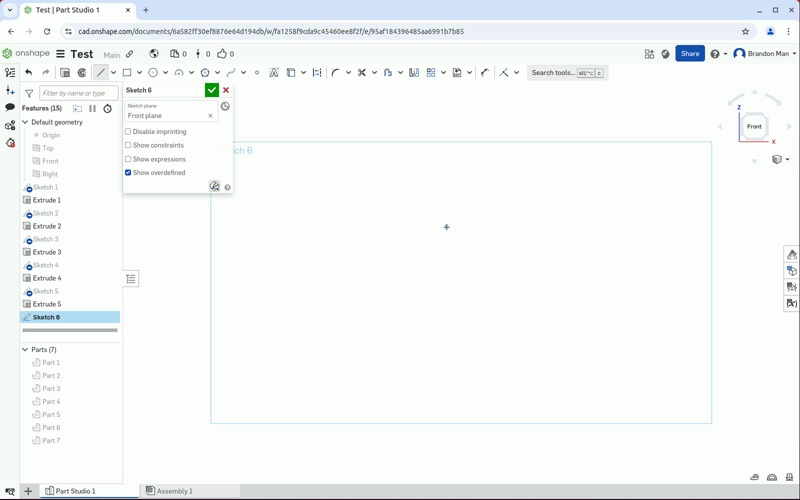
mouse_move(476, 226)
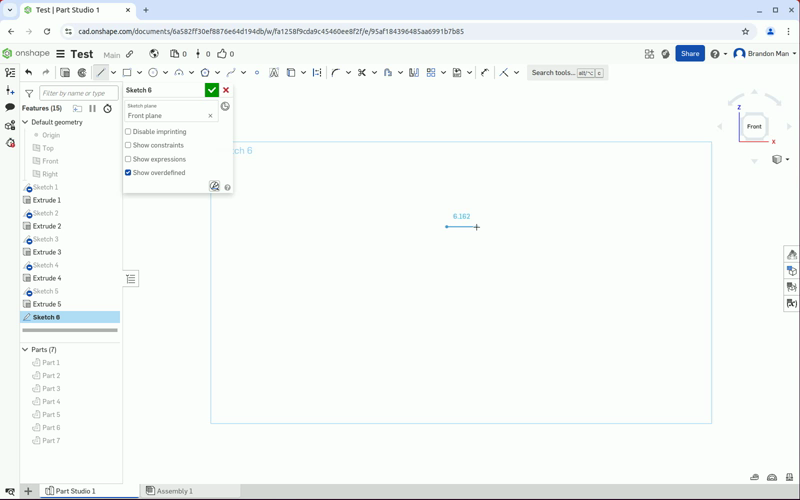
mouse_move(452, 282)
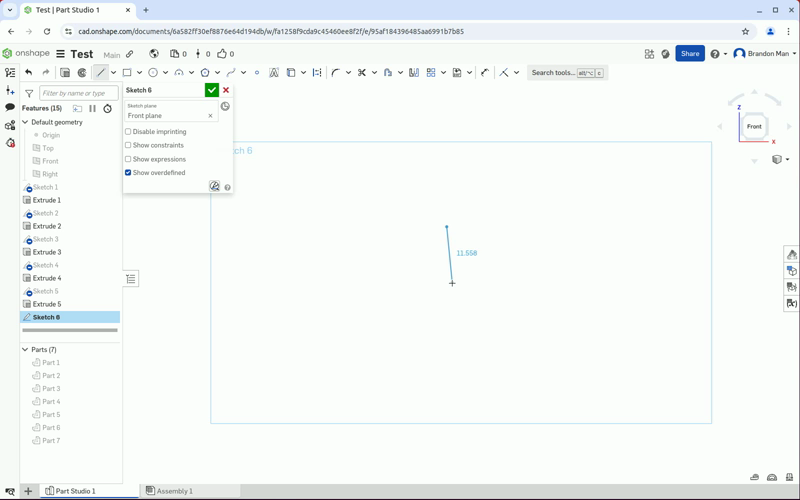
click(452, 282)
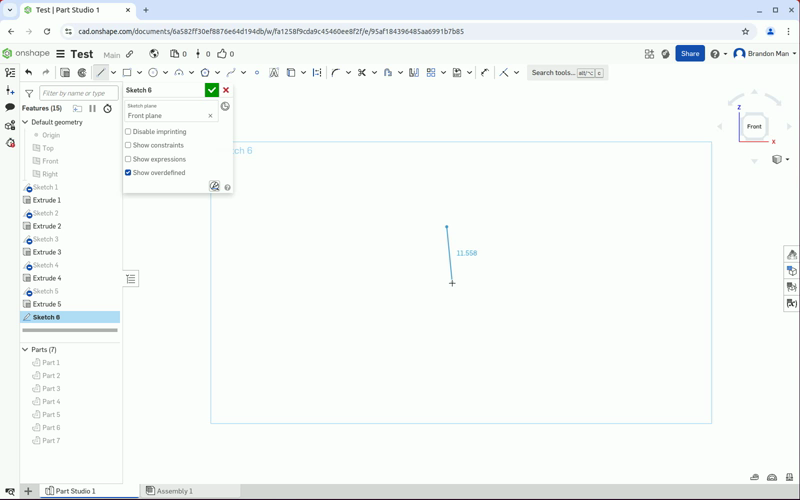
key_up(shift)
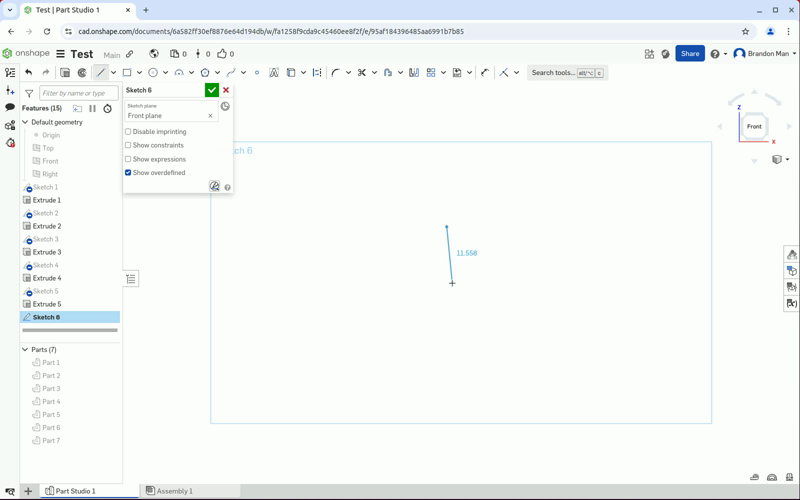
key(esc)
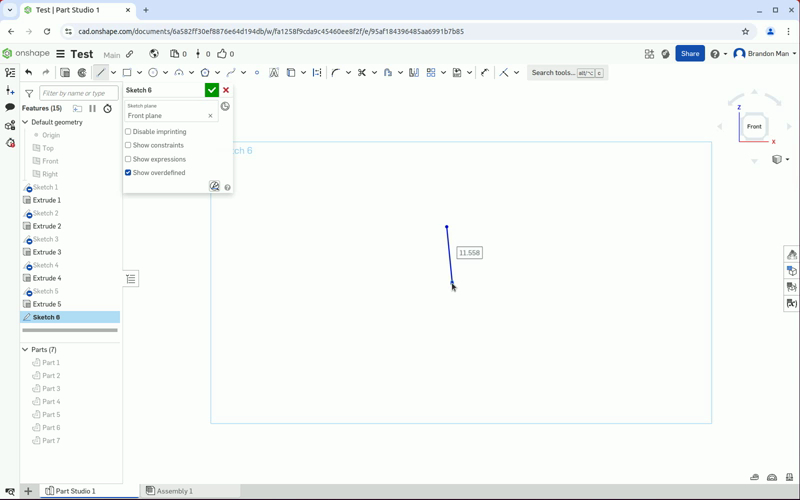
key(a)
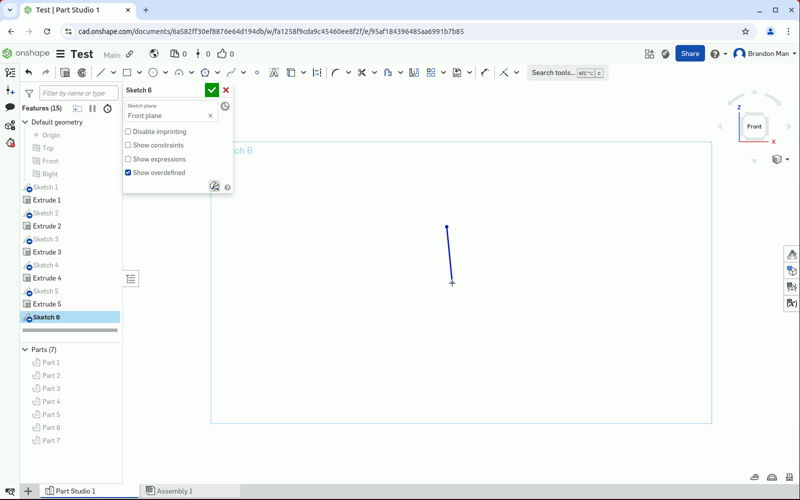
mouse_move(452, 282)
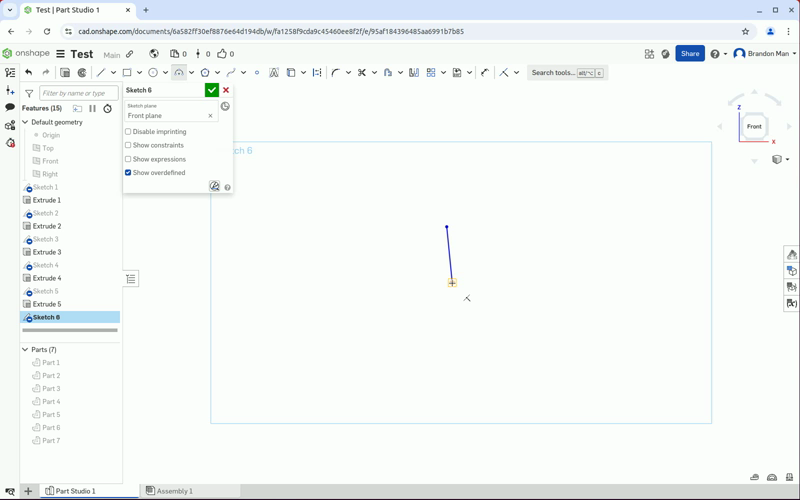
click(452, 282)
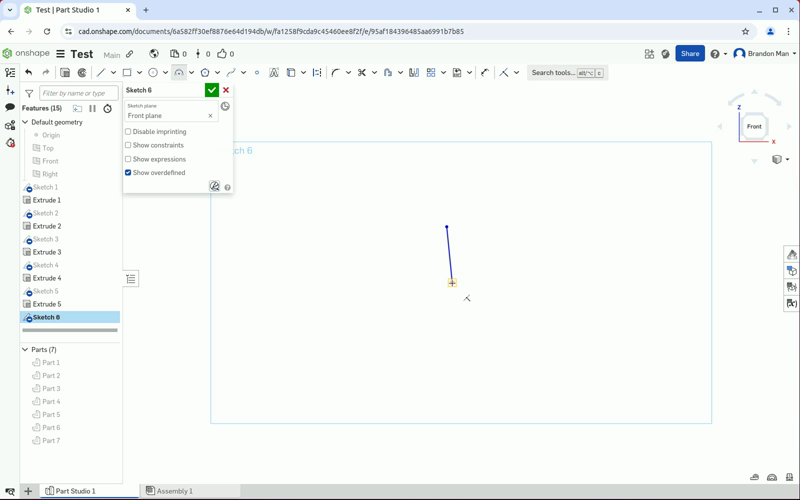
key_down(shift)
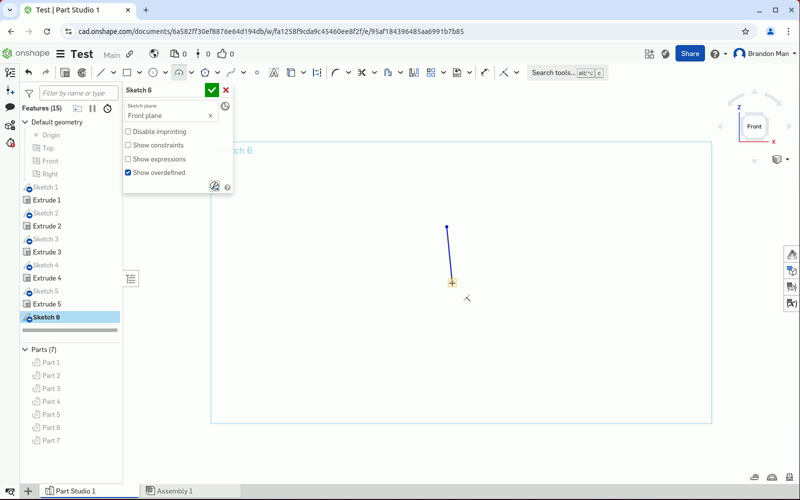
mouse_move(461, 291)
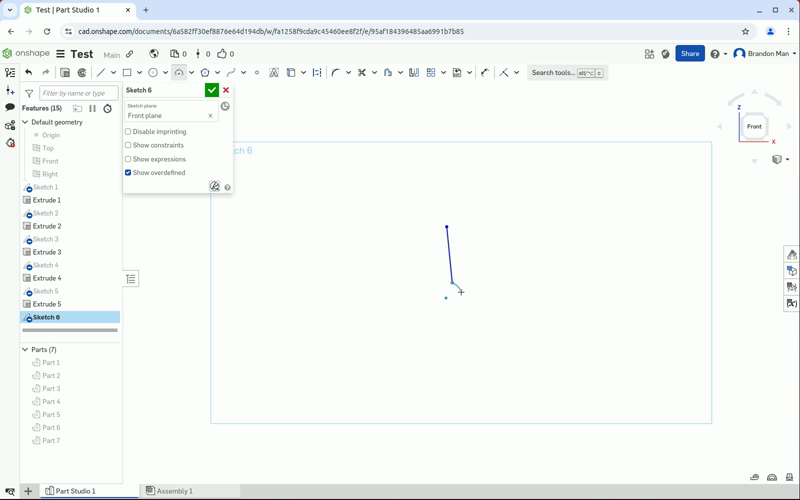
click(461, 291)
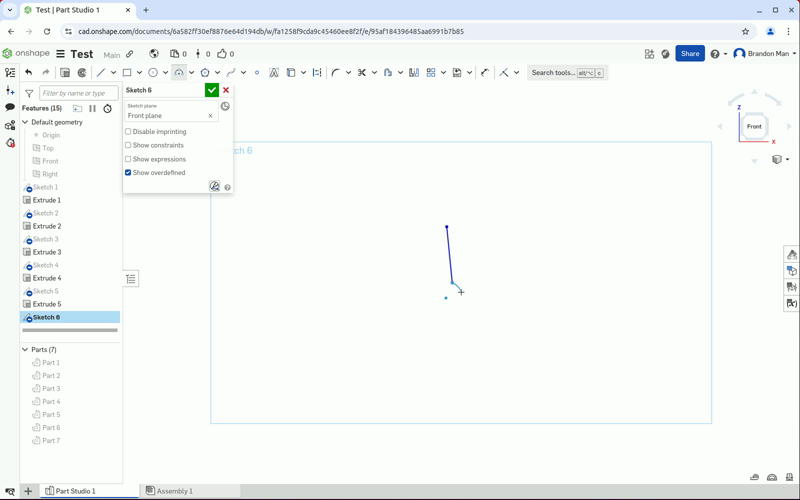
mouse_move(467, 276)
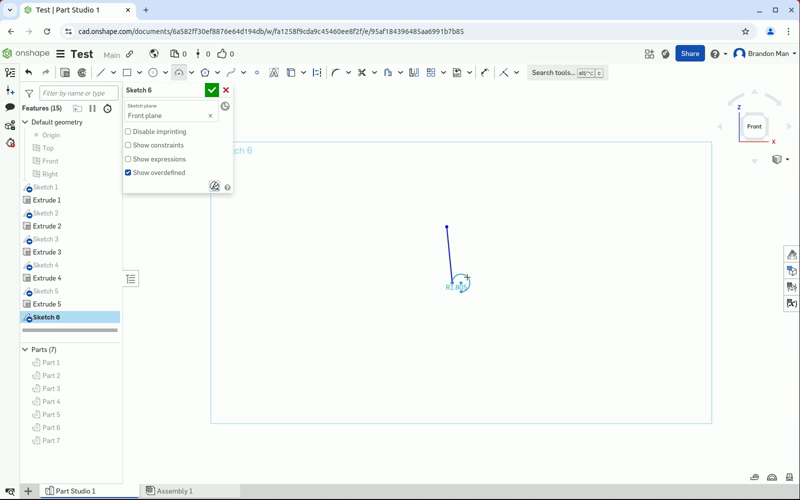
click(467, 276)
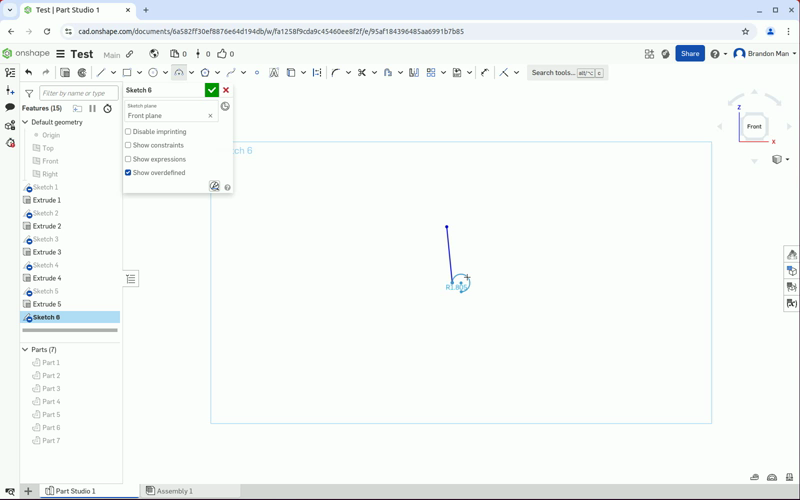
key_up(shift)
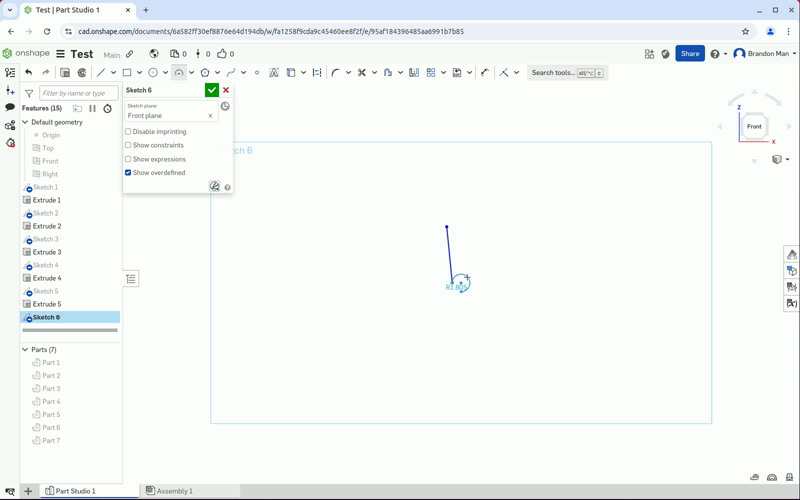
key(esc)
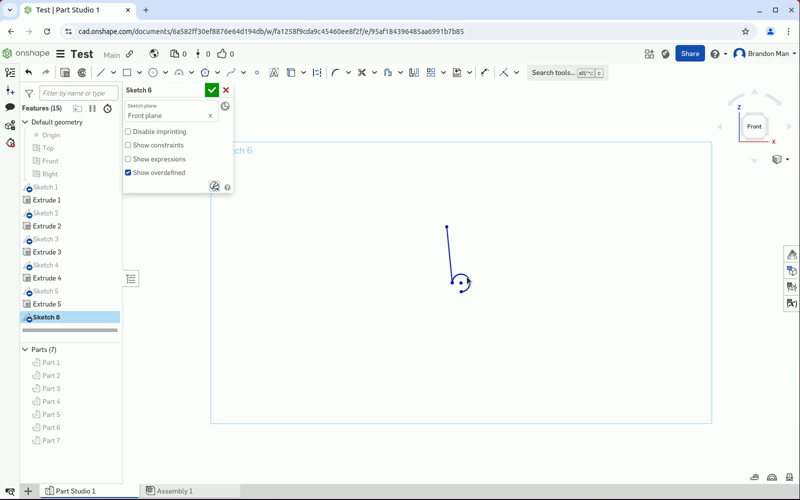
key(l)
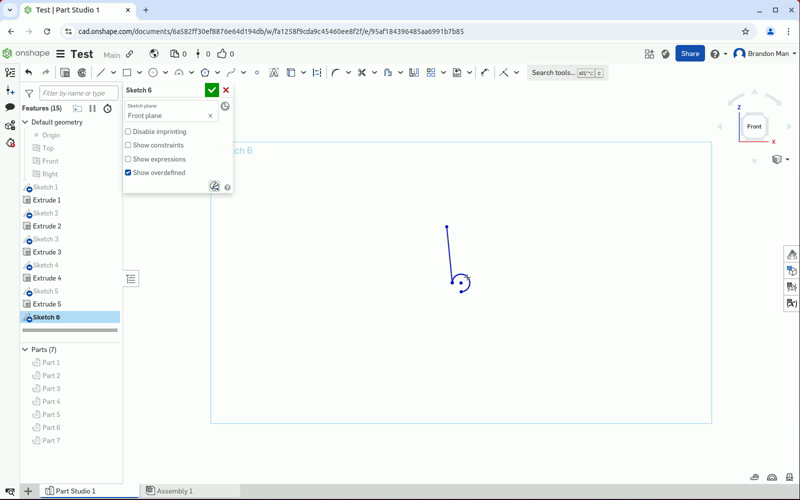
mouse_move(461, 291)
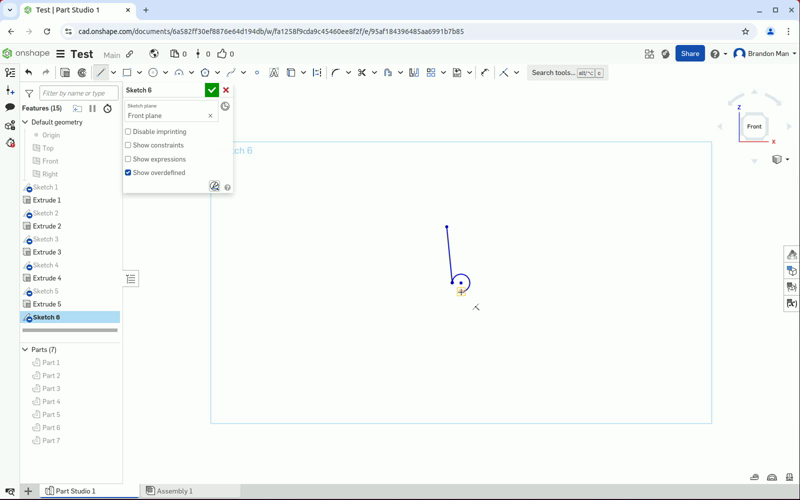
click(461, 291)
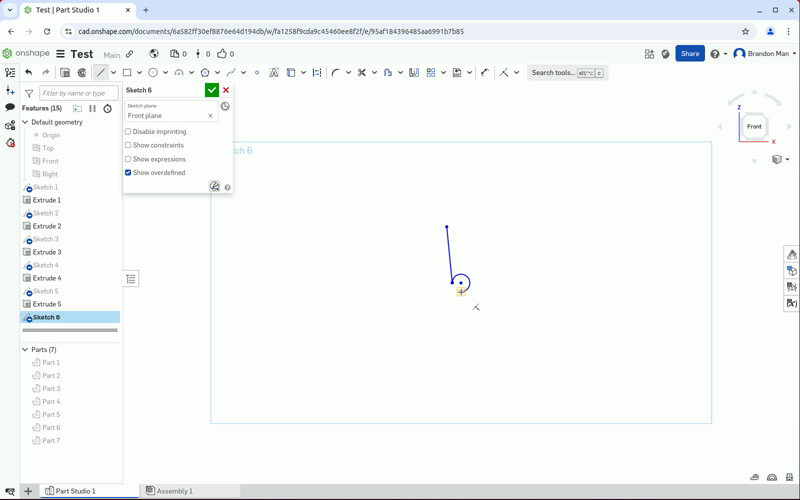
key_down(shift)
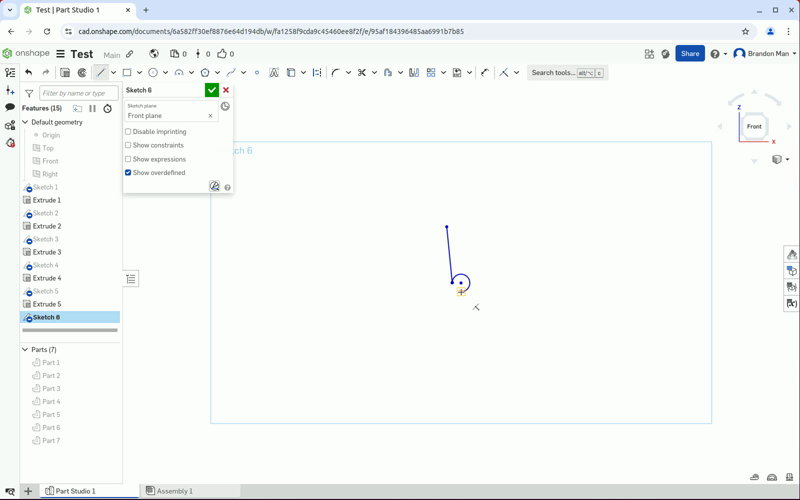
mouse_move(491, 291)
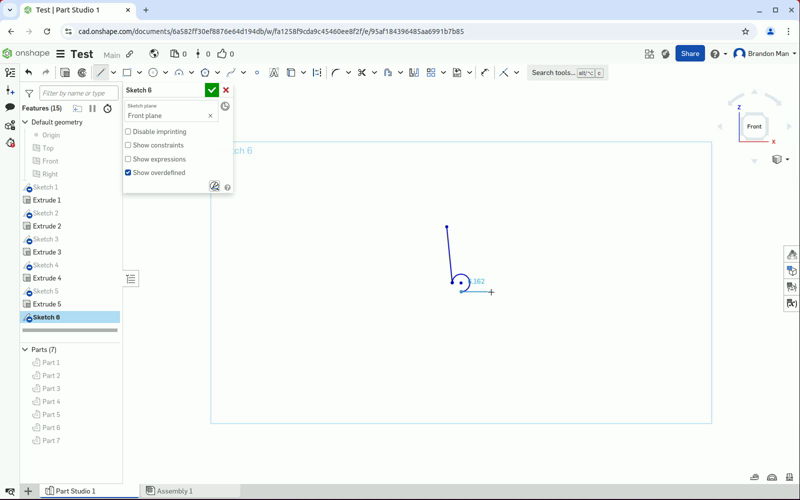
mouse_move(502, 290)
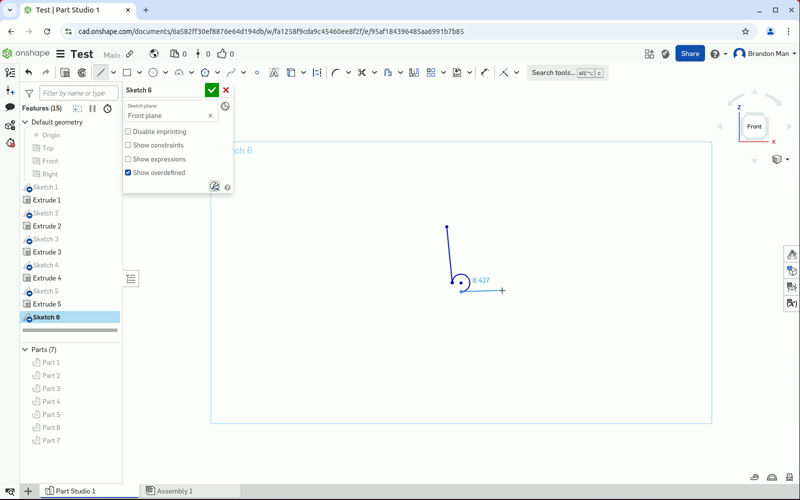
click(502, 290)
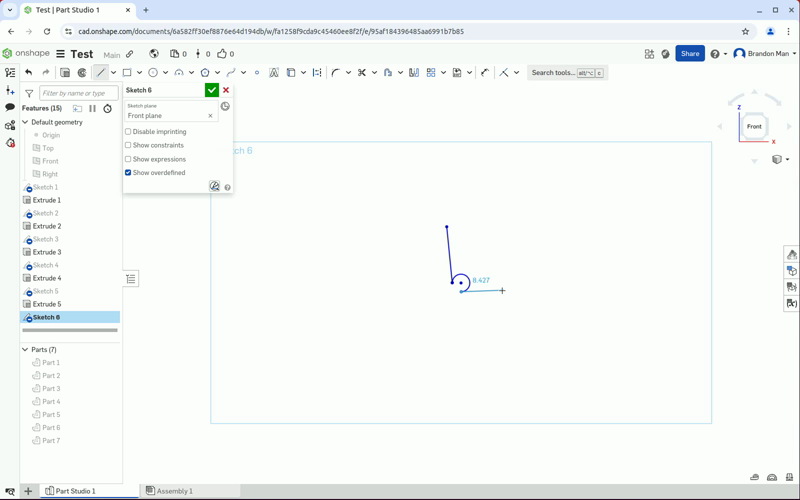
key_up(shift)
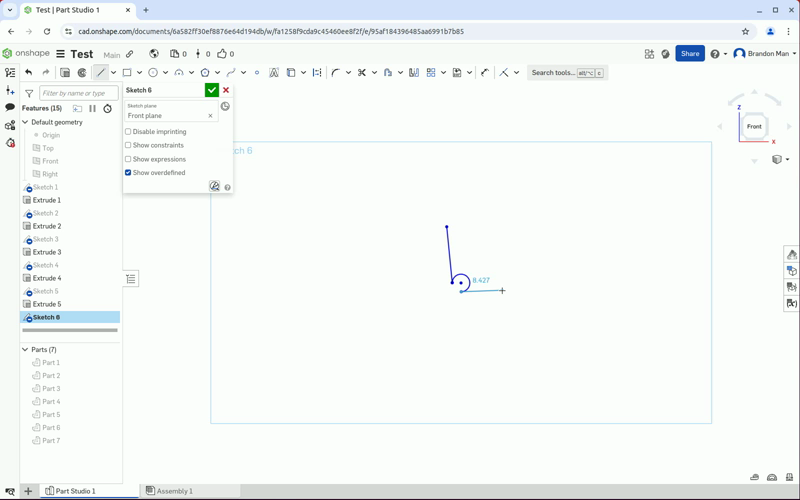
key(esc)
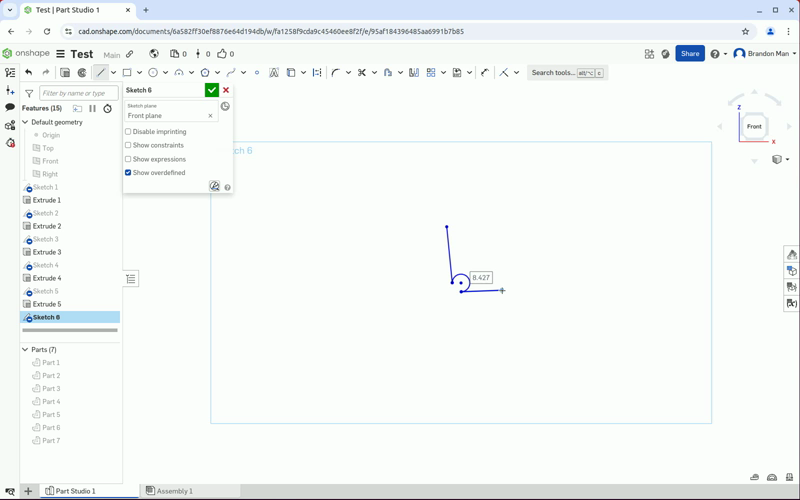
key(a)
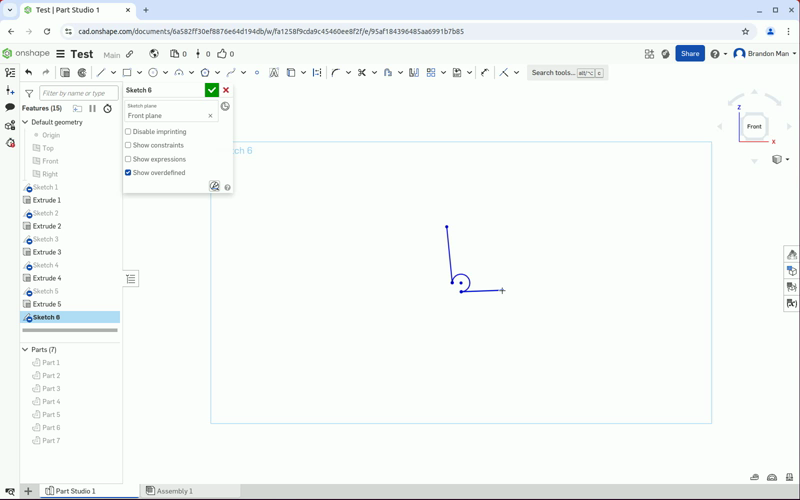
mouse_move(502, 290)
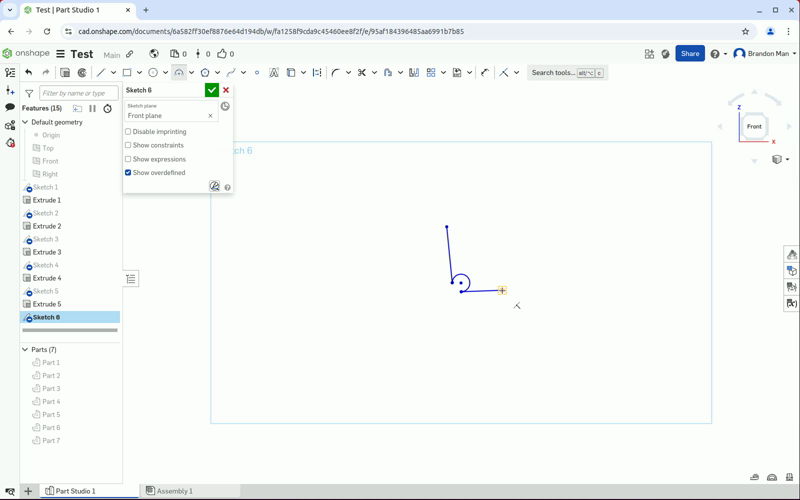
click(502, 290)
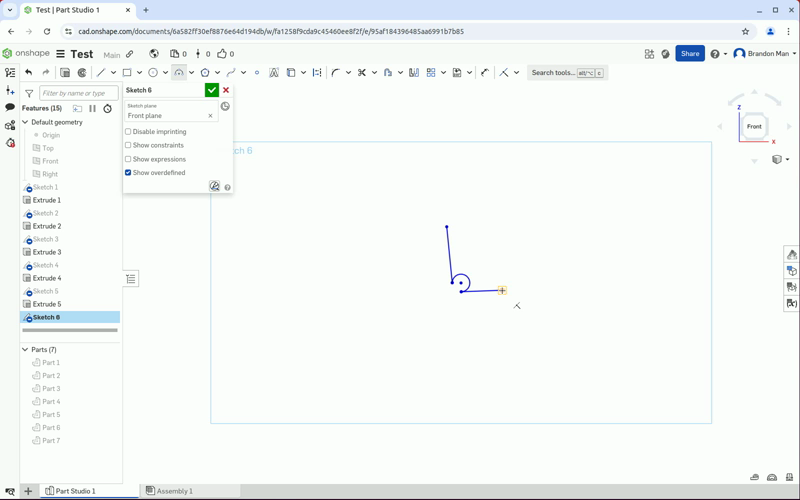
key_down(shift)
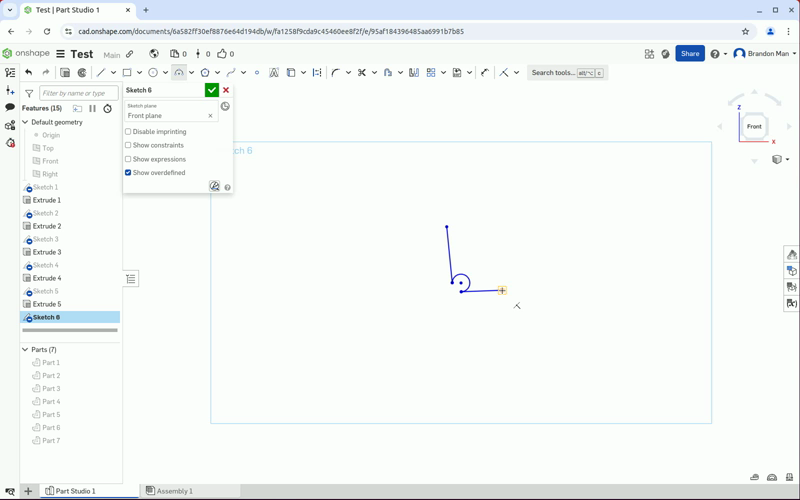
mouse_move(502, 276)
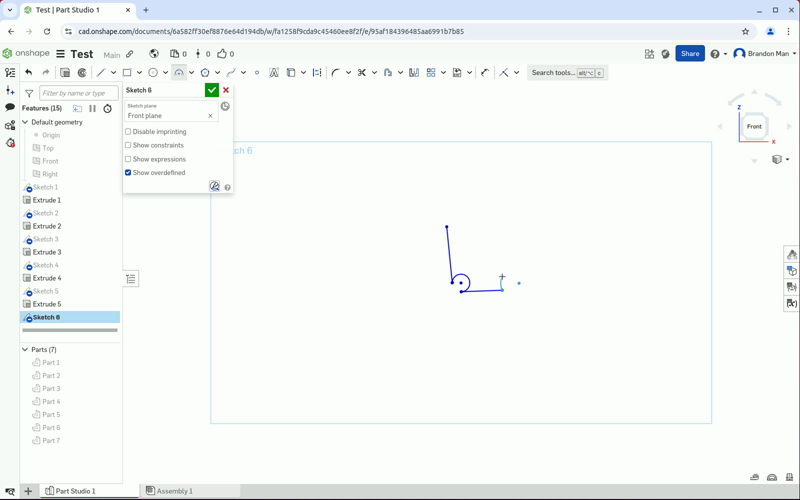
click(502, 276)
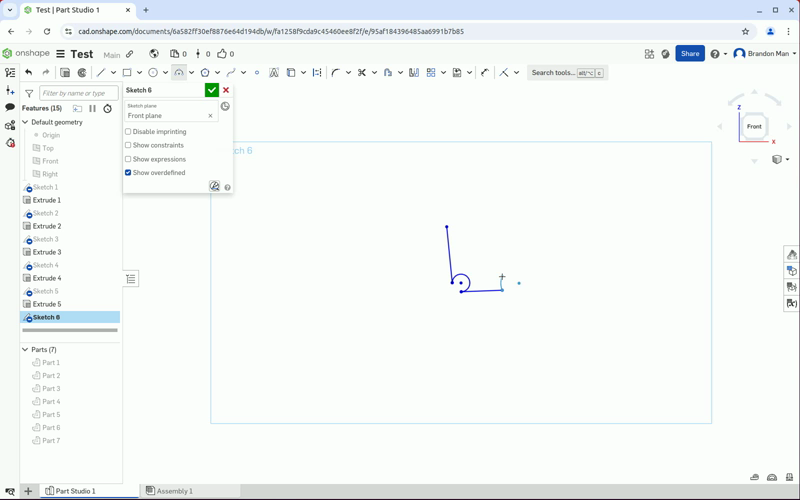
mouse_move(494, 282)
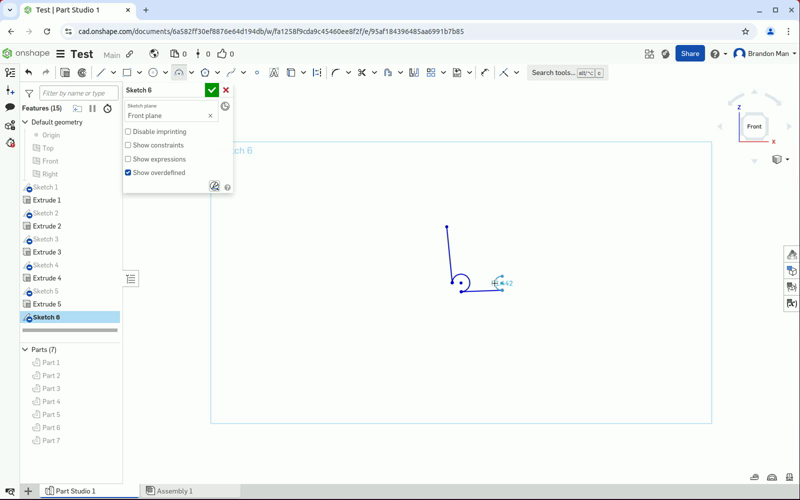
click(494, 282)
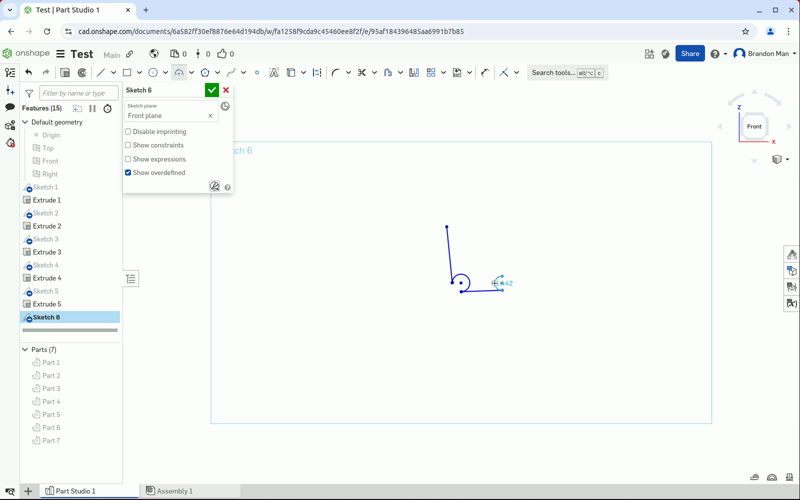
key_up(shift)
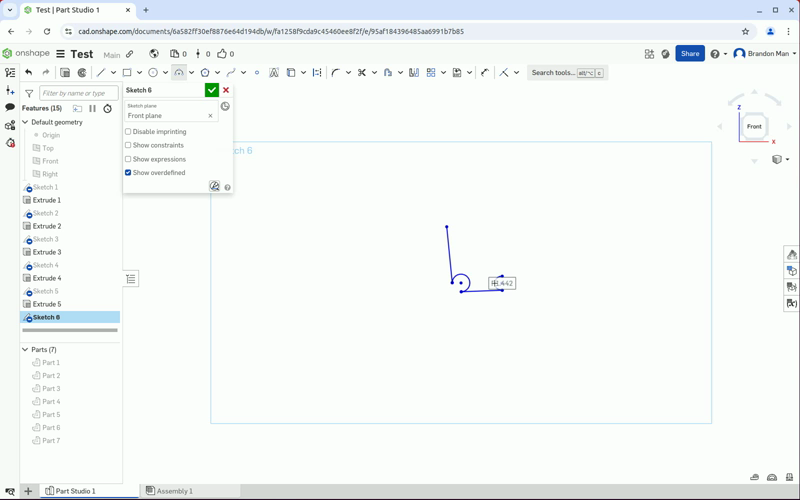
key(esc)
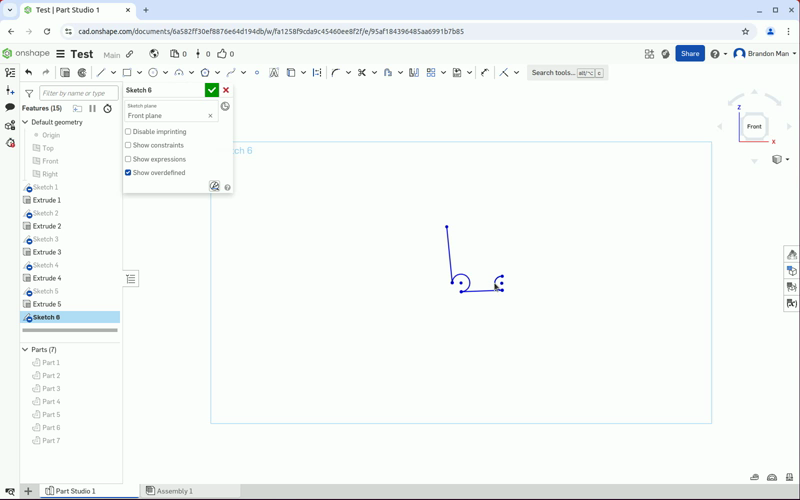
key(l)
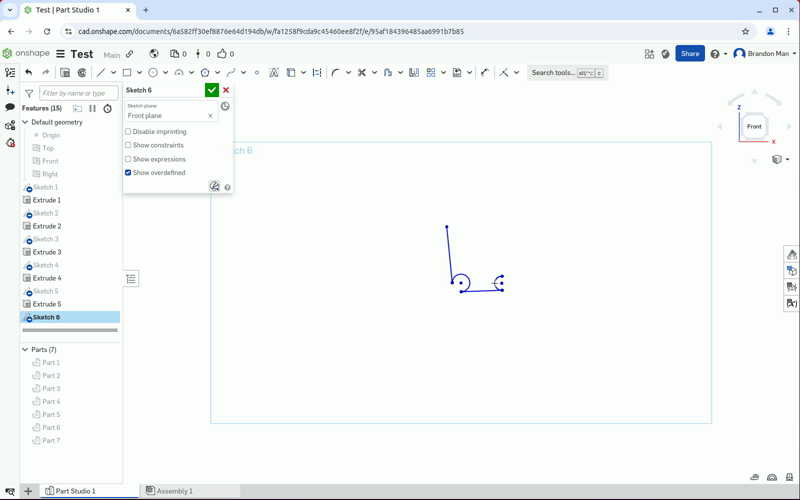
mouse_move(502, 276)
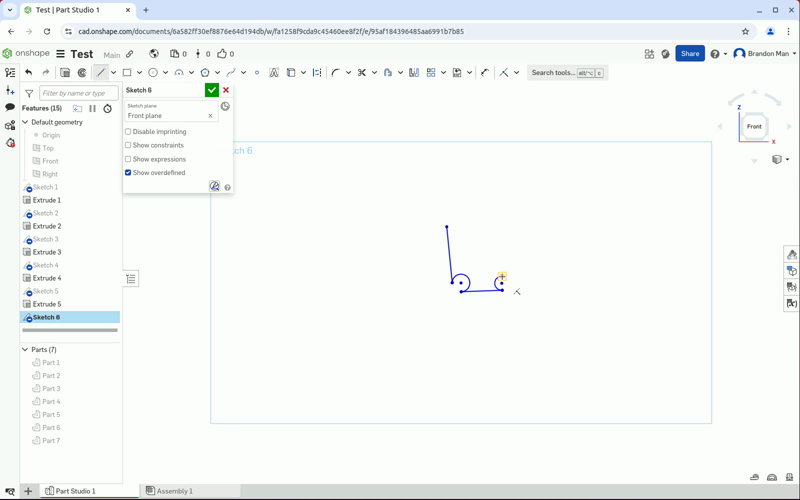
click(502, 276)
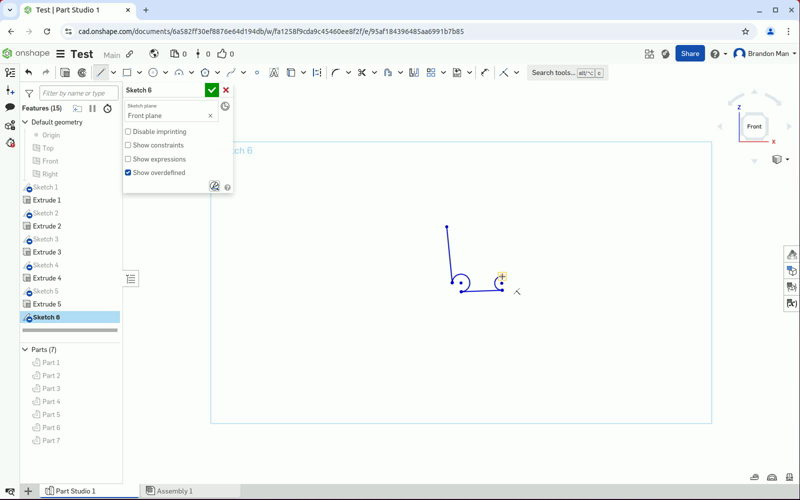
key_down(shift)
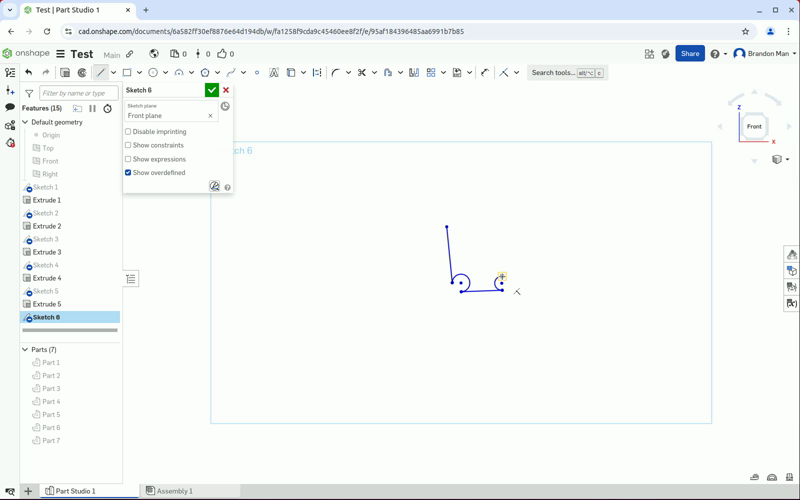
mouse_move(532, 276)
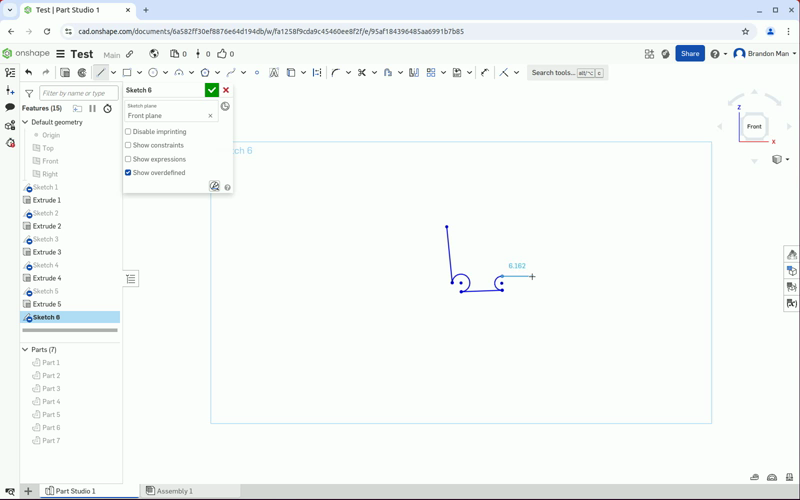
mouse_move(478, 275)
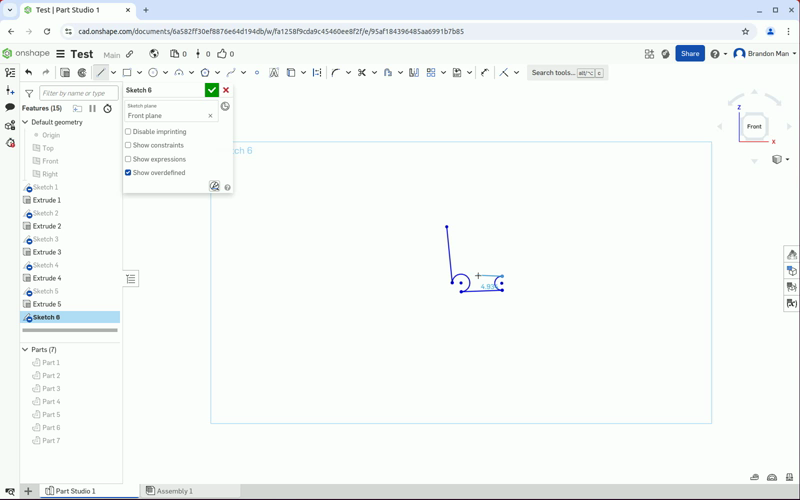
click(478, 275)
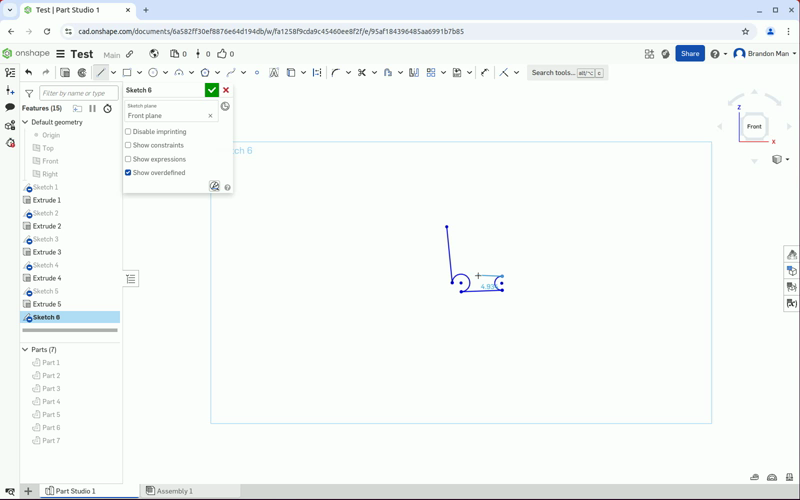
key_up(shift)
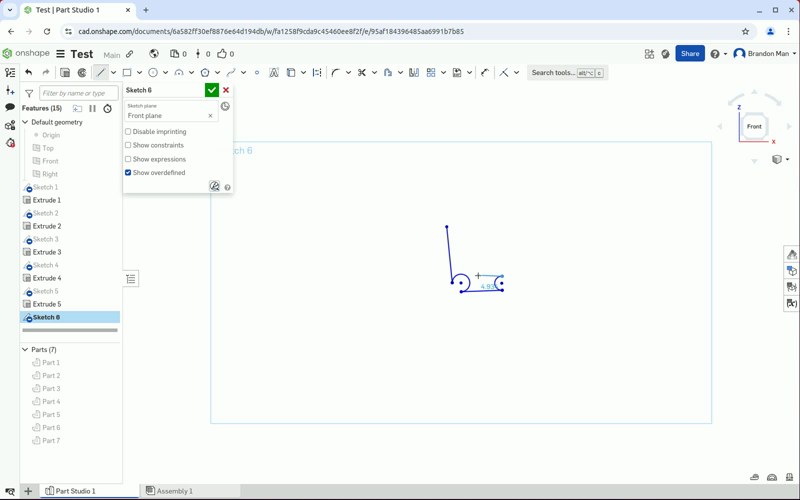
key(esc)
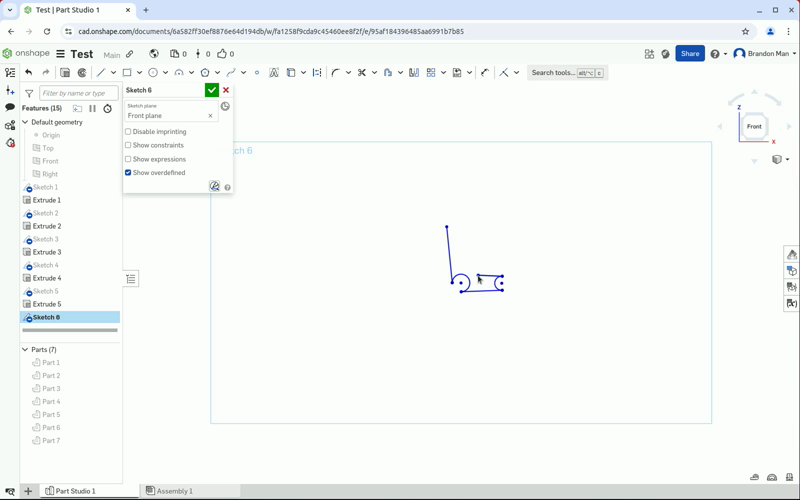
key(a)
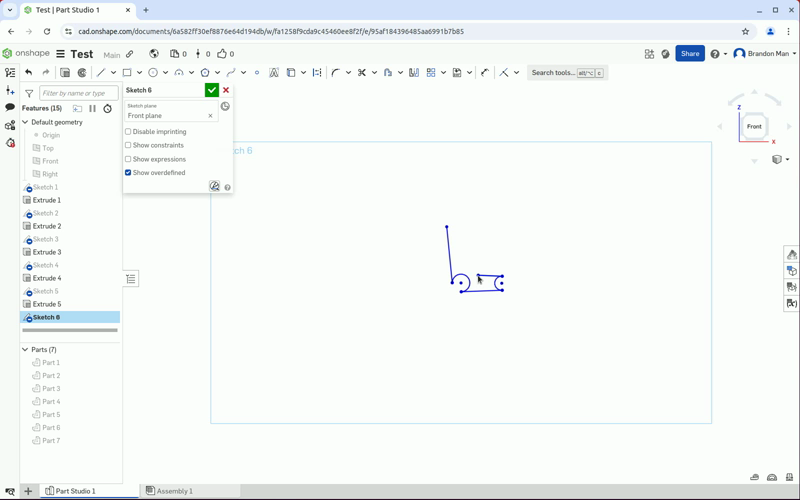
mouse_move(478, 275)
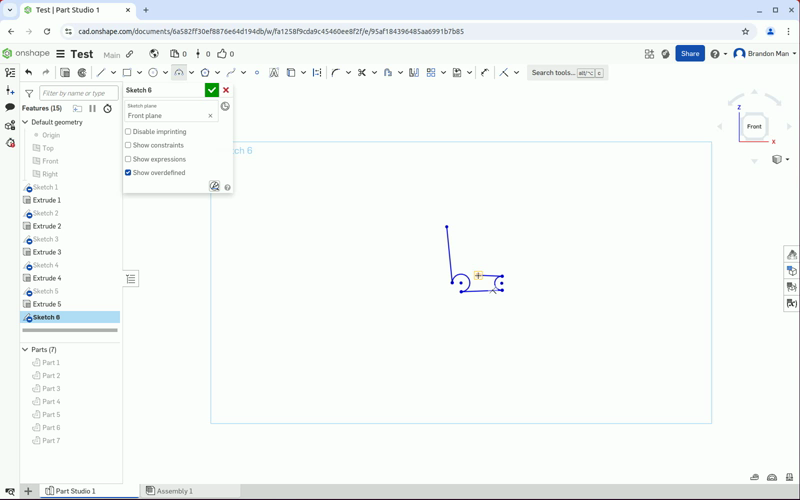
click(478, 275)
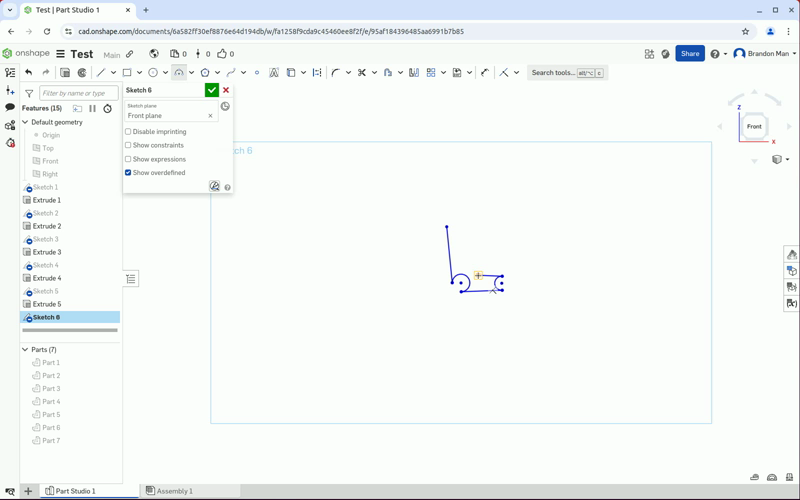
key_down(shift)
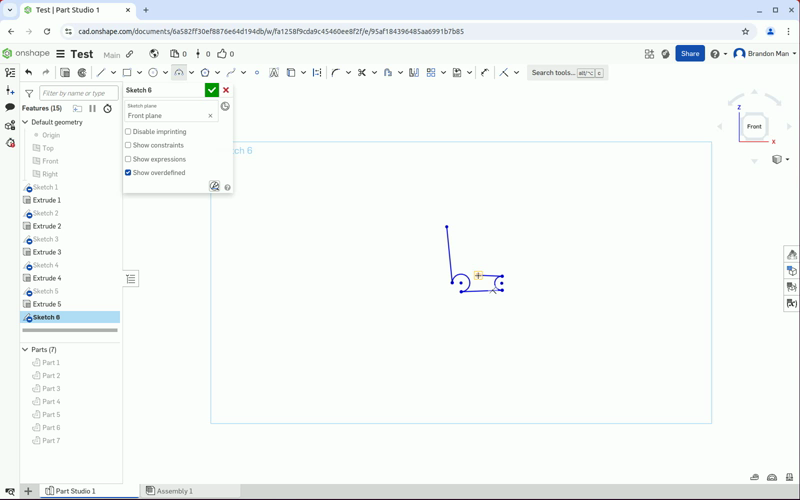
mouse_move(471, 267)
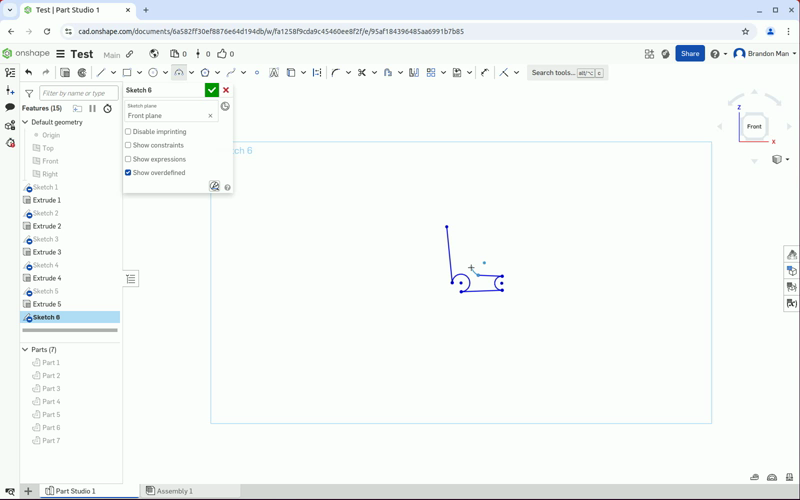
click(471, 267)
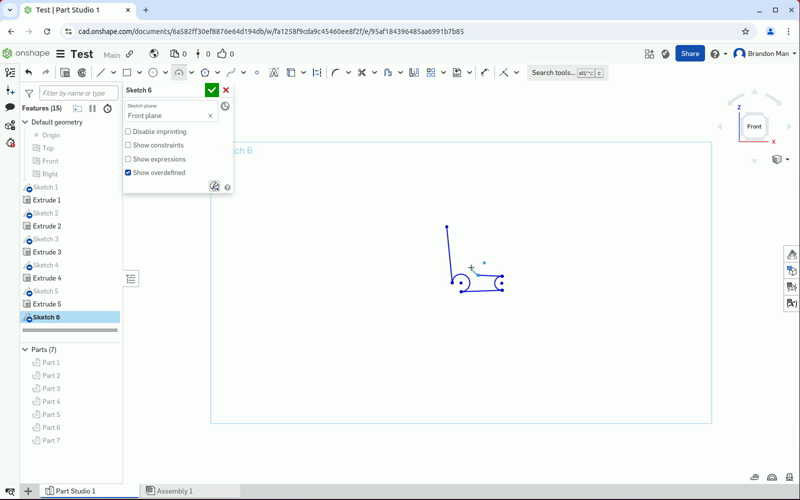
mouse_move(472, 272)
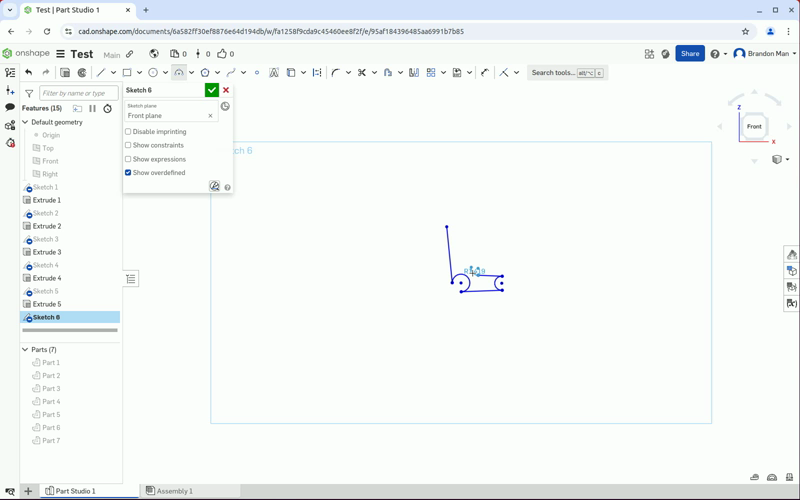
click(472, 272)
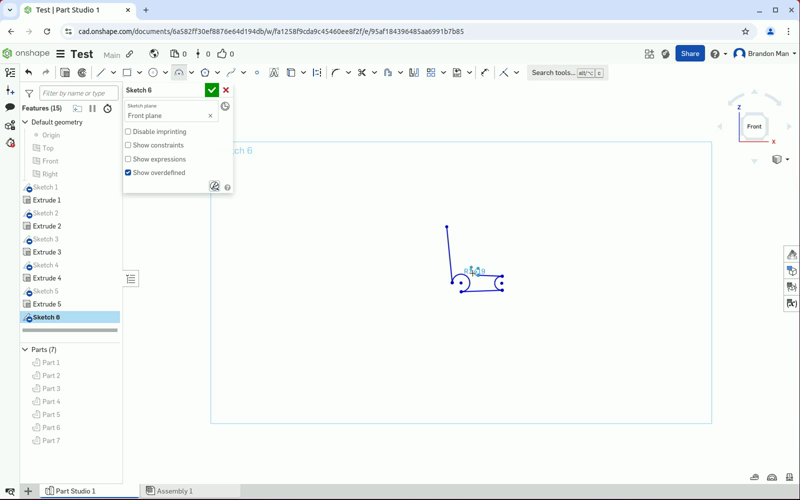
key_up(shift)
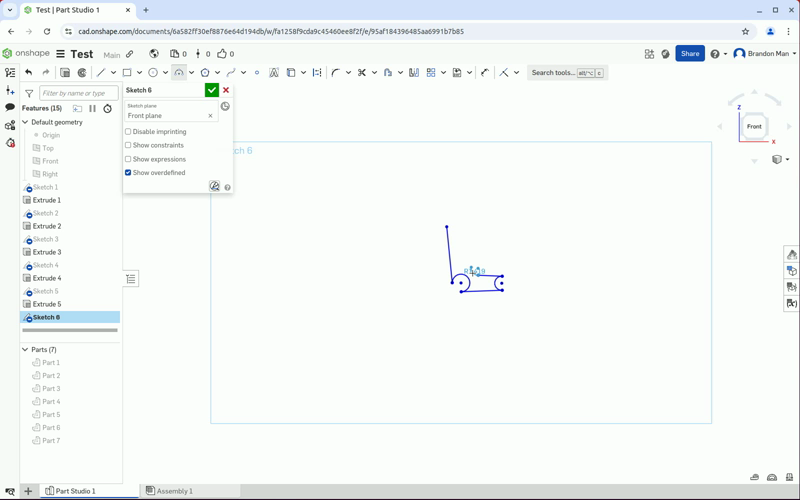
key(esc)
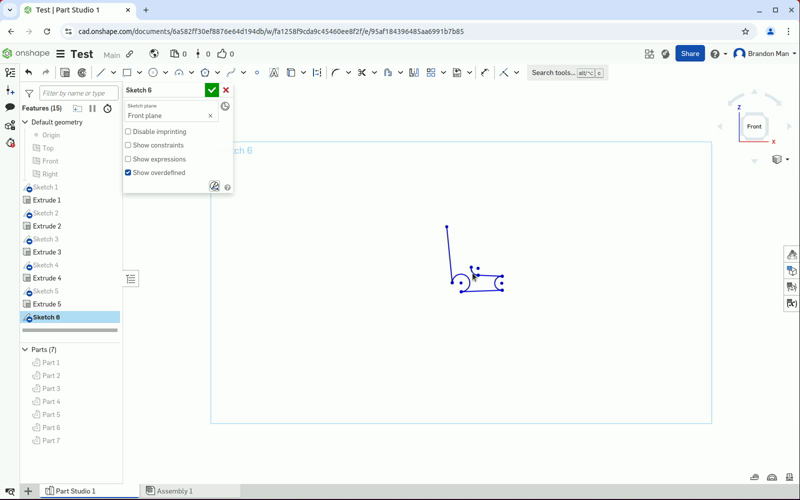
key(l)
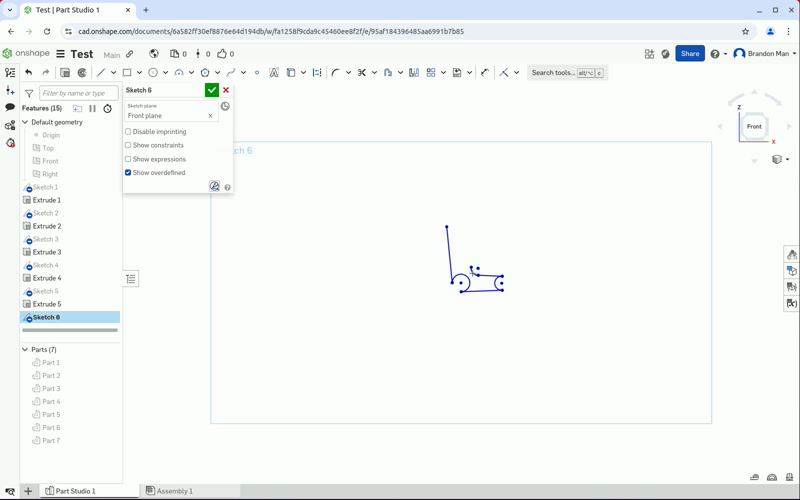
mouse_move(471, 267)
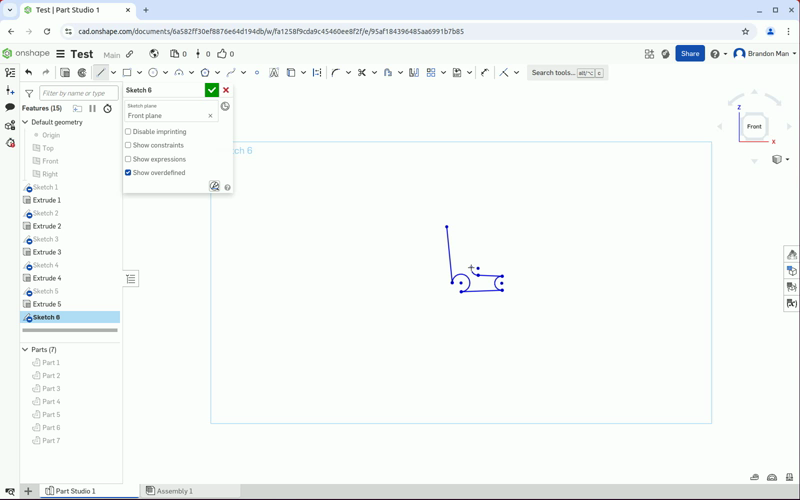
click(471, 267)
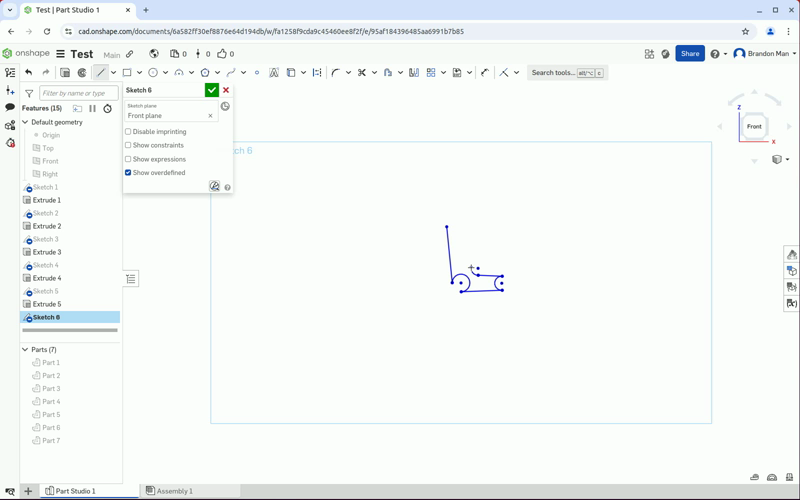
key_down(shift)
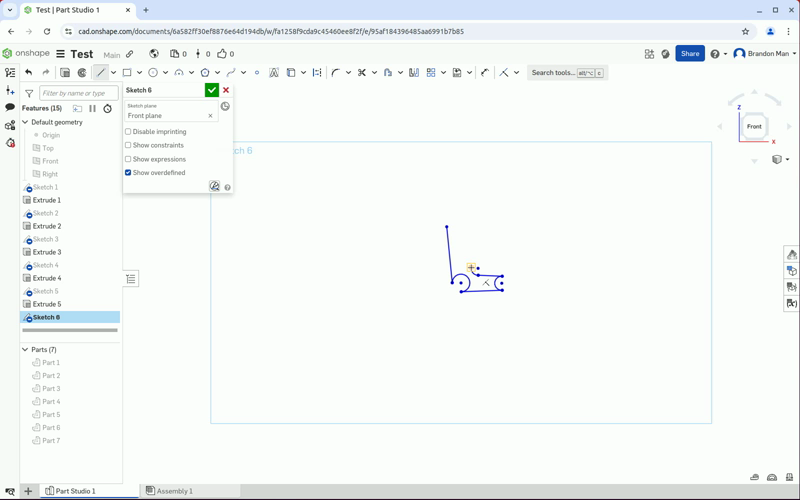
mouse_move(501, 267)
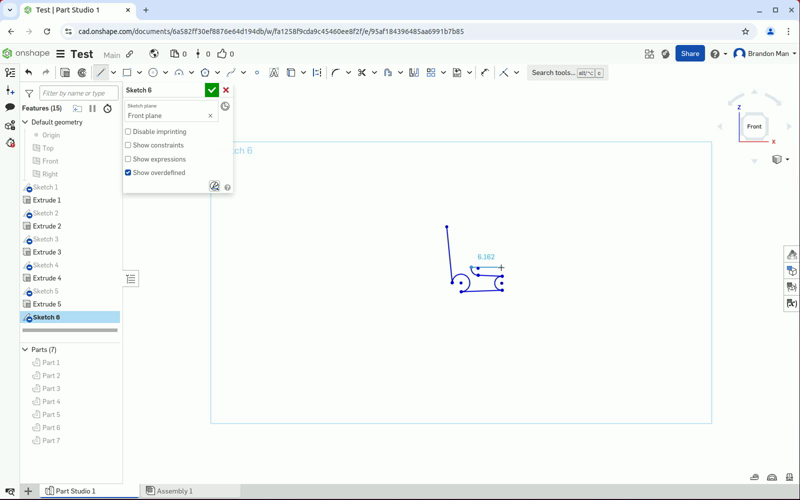
mouse_move(475, 226)
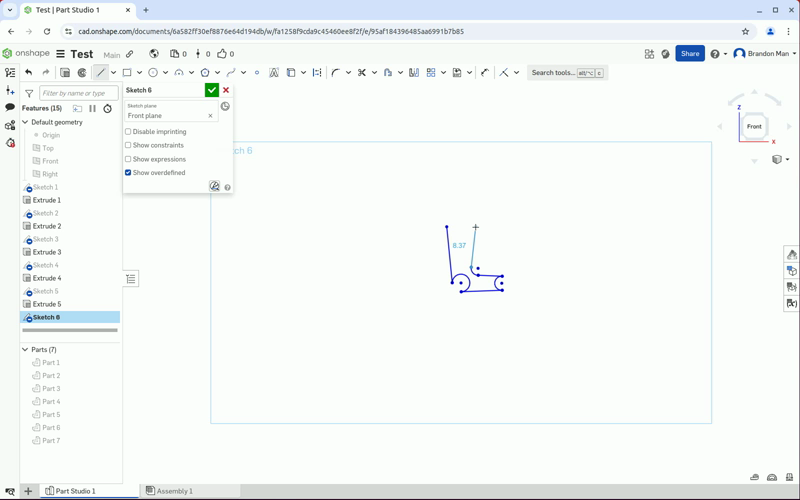
click(475, 226)
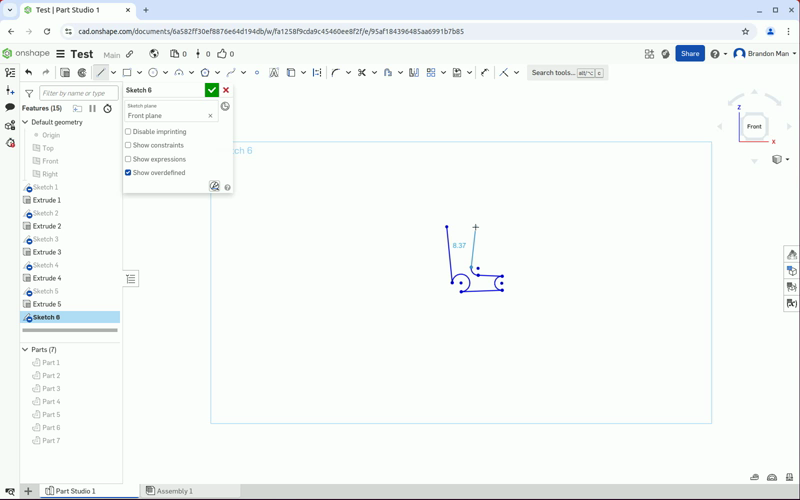
key_up(shift)
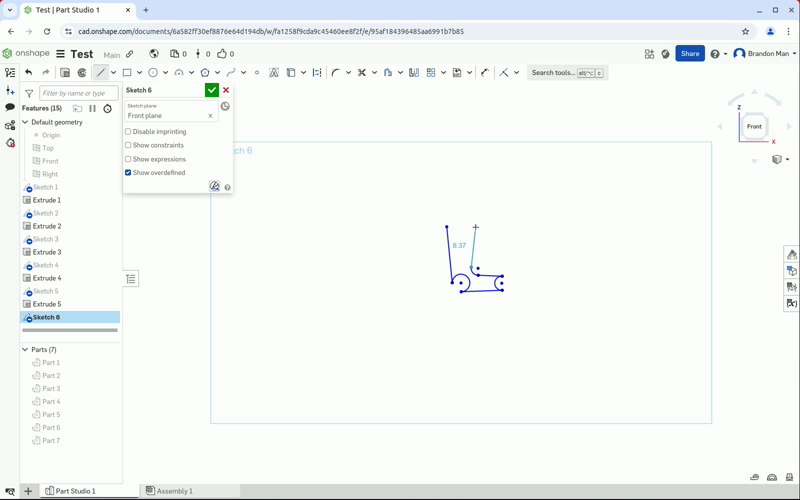
key(esc)
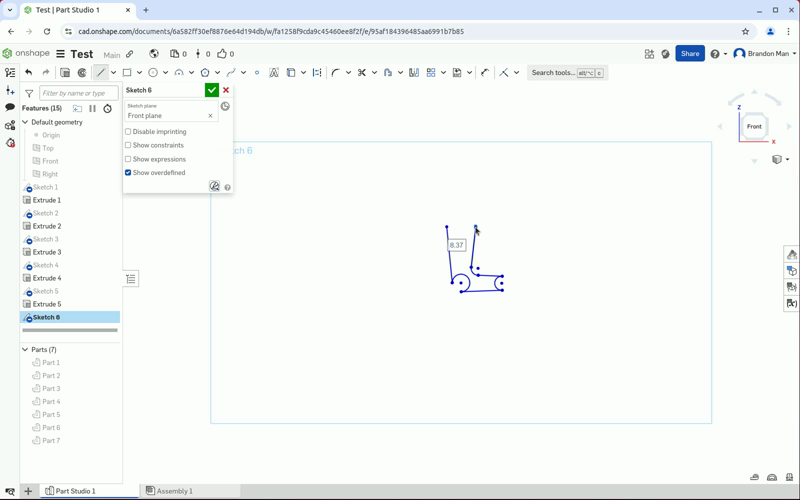
key(a)
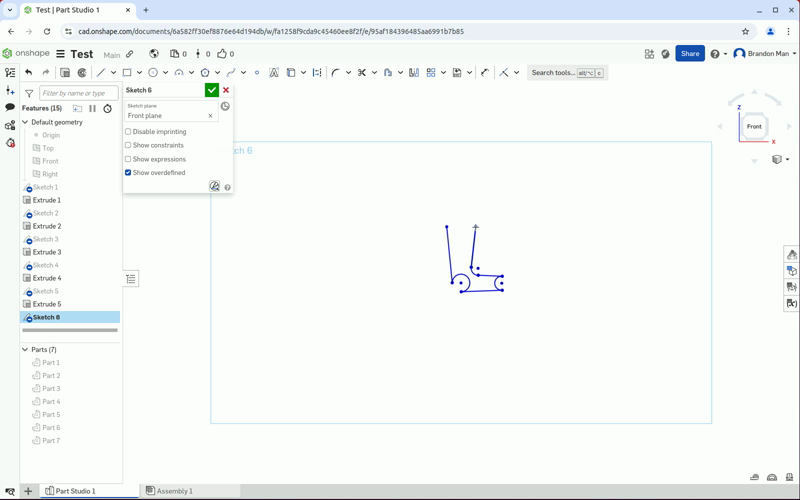
mouse_move(475, 226)
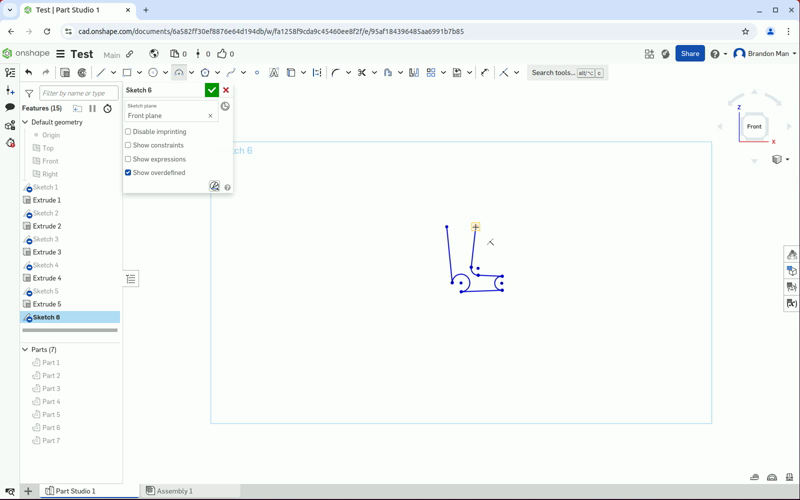
click(475, 226)
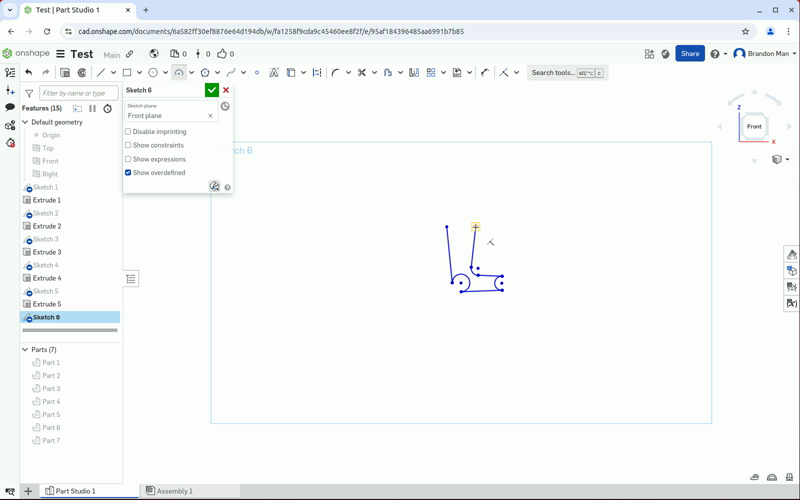
mouse_move(446, 226)
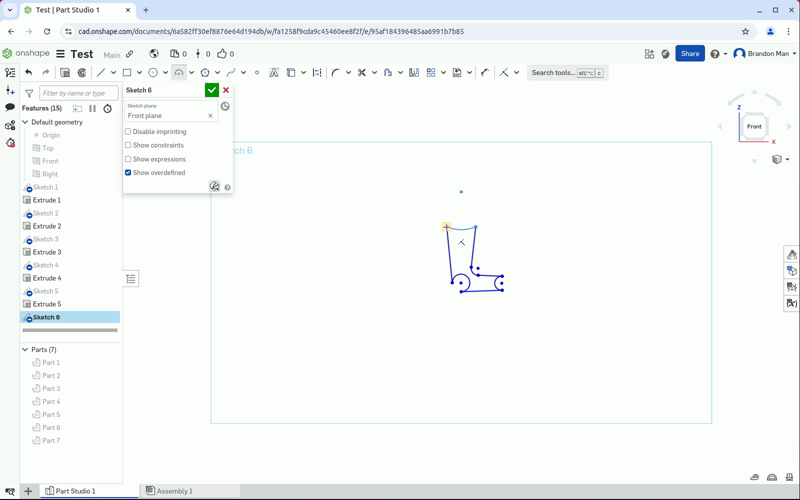
click(446, 226)
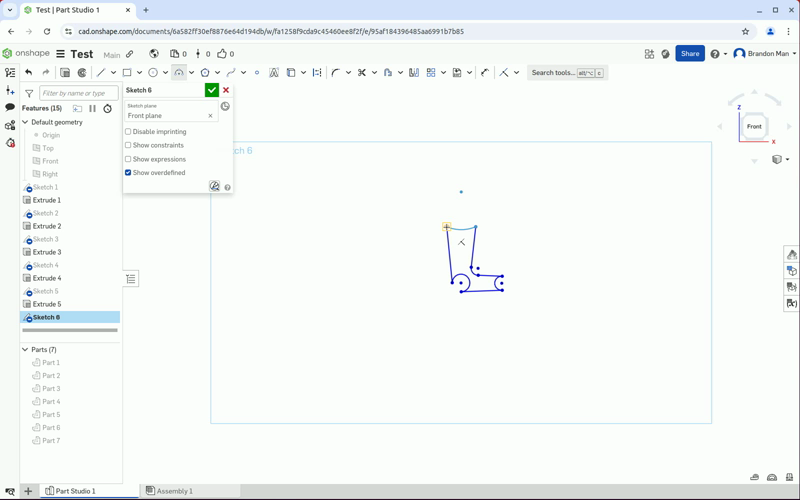
key_down(shift)
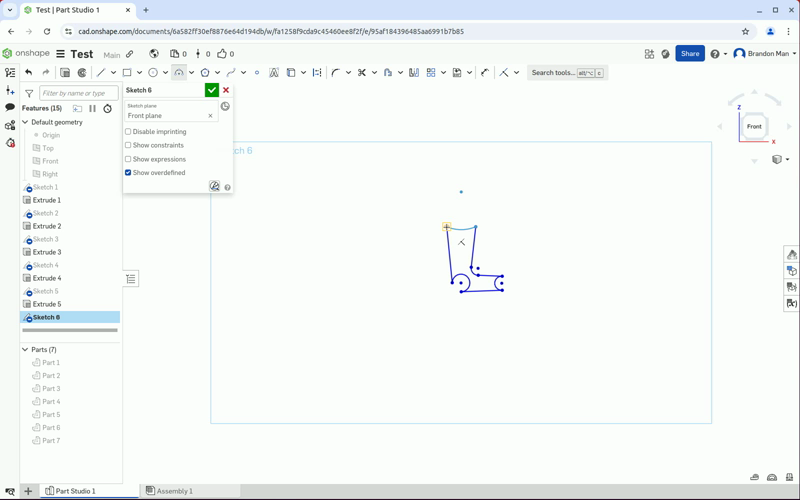
mouse_move(461, 239)
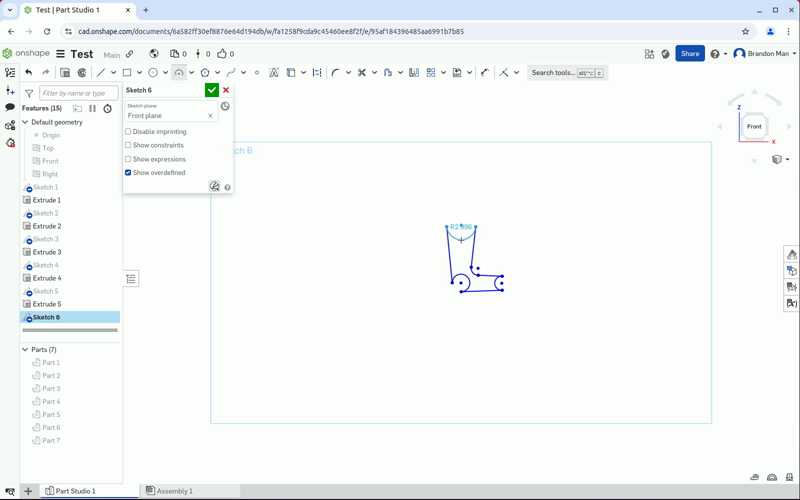
click(461, 239)
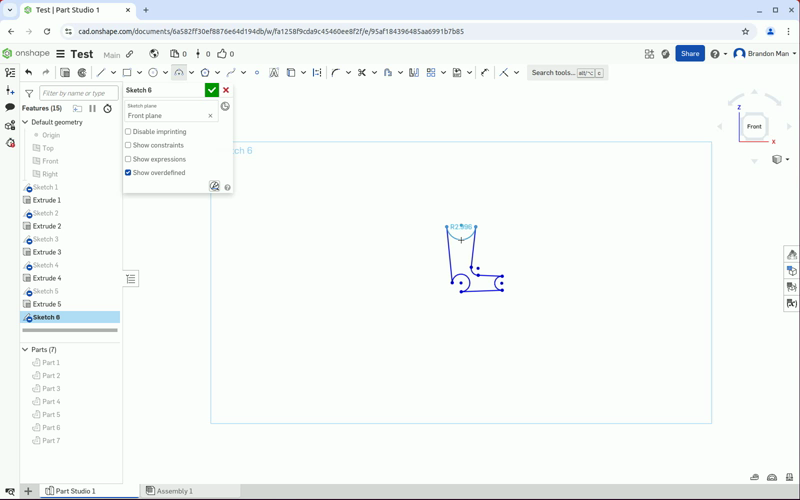
key_up(shift)
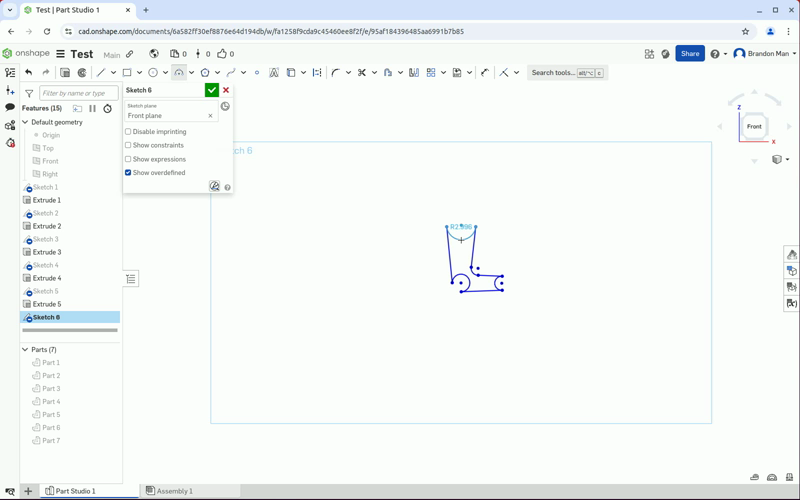
key(esc)
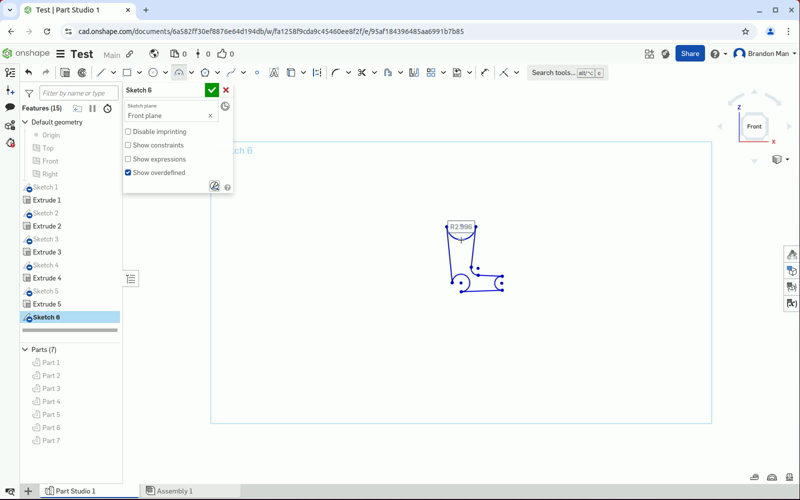
mouse_move(485, 286)
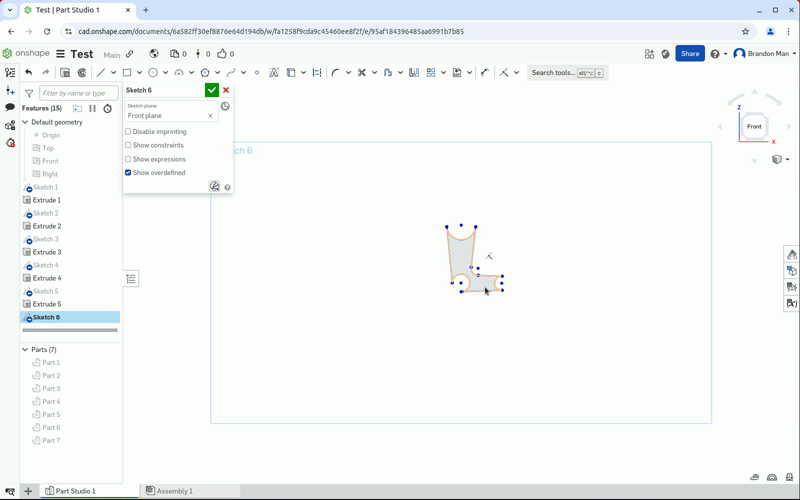
scroll(6)
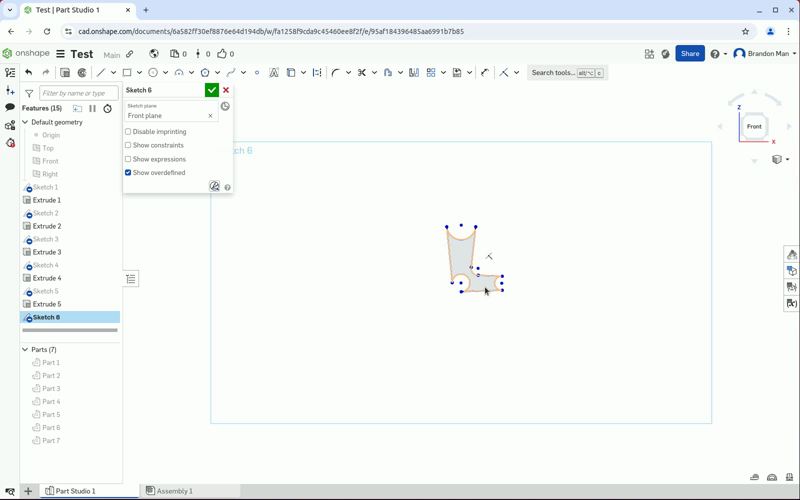
scroll(6)
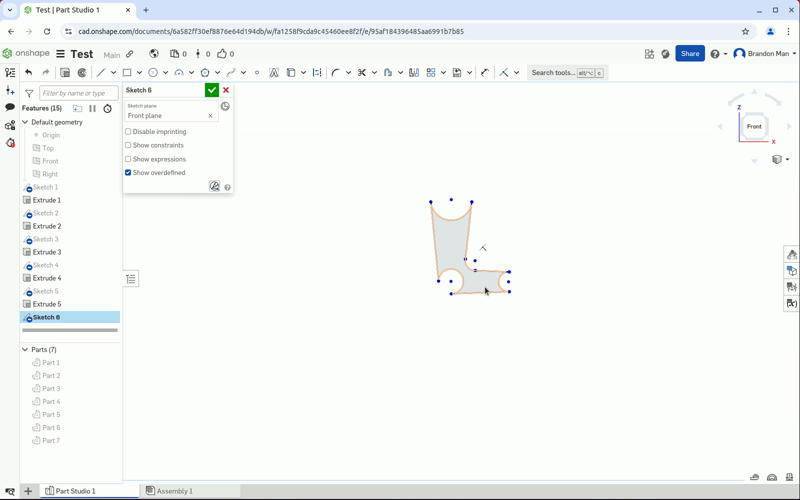
scroll(6)
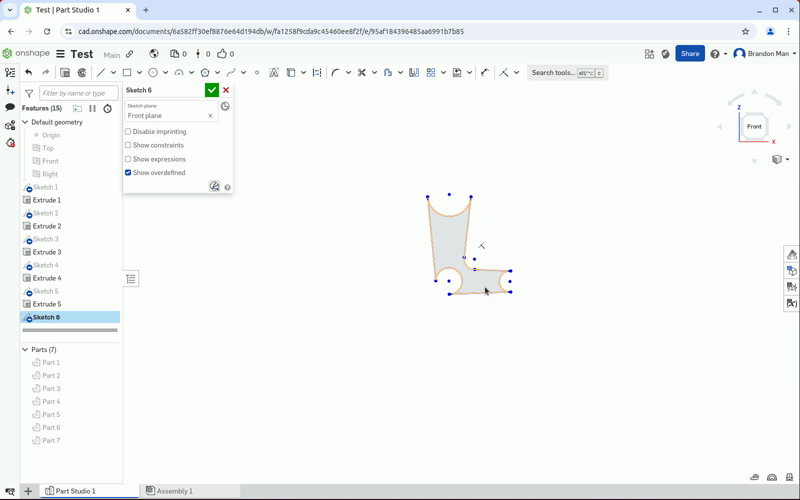
scroll(6)
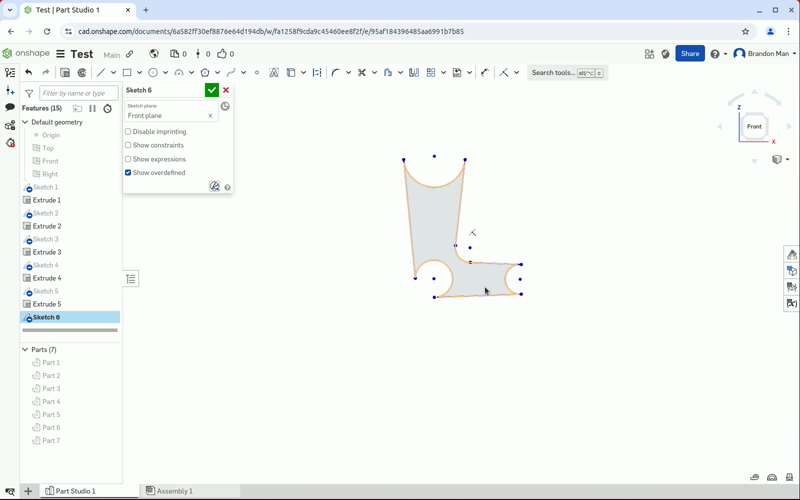
scroll(6)
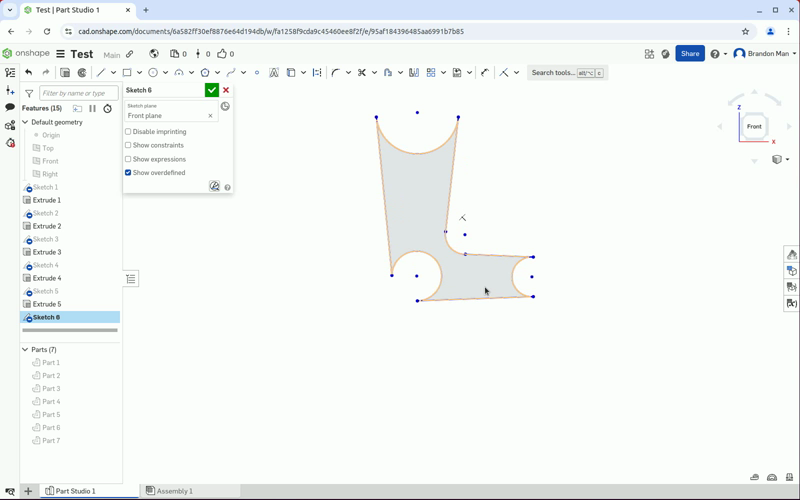
scroll(6)
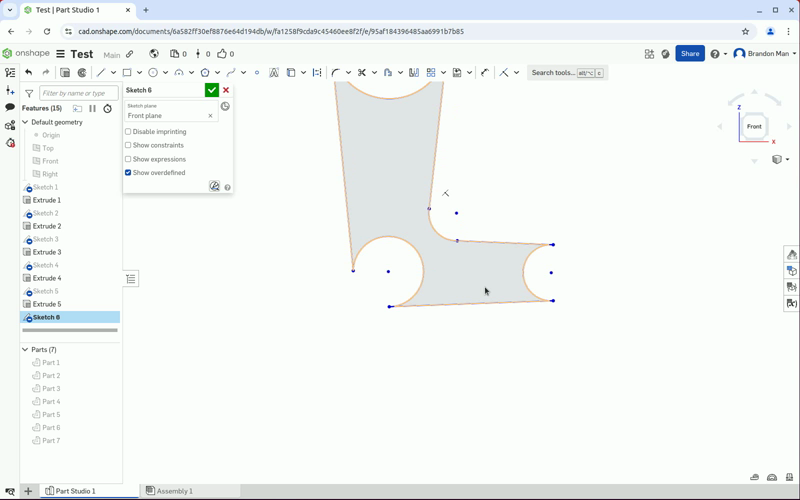
scroll(6)
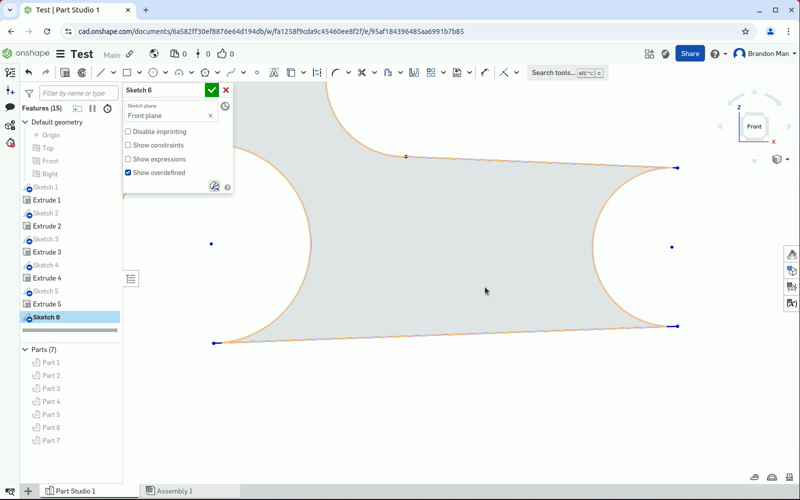
click(485, 286)
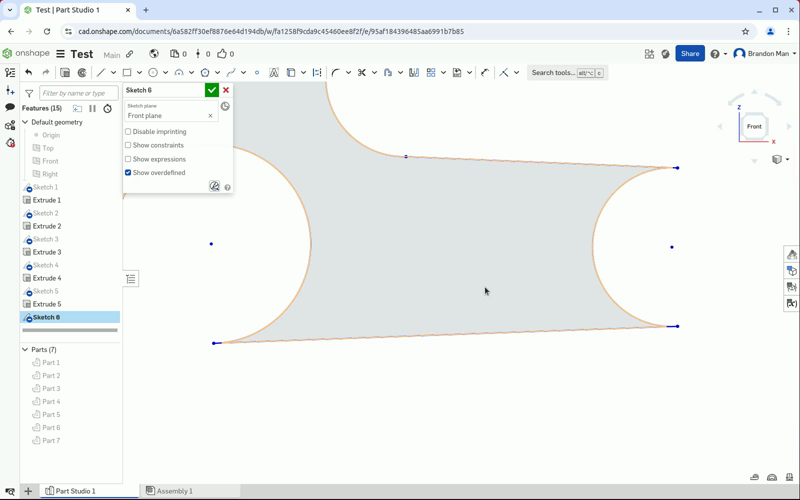
scroll(-6)
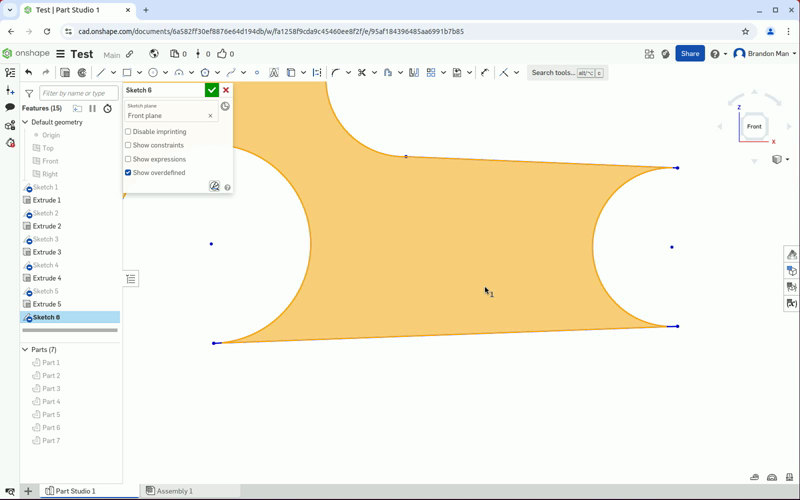
scroll(-6)
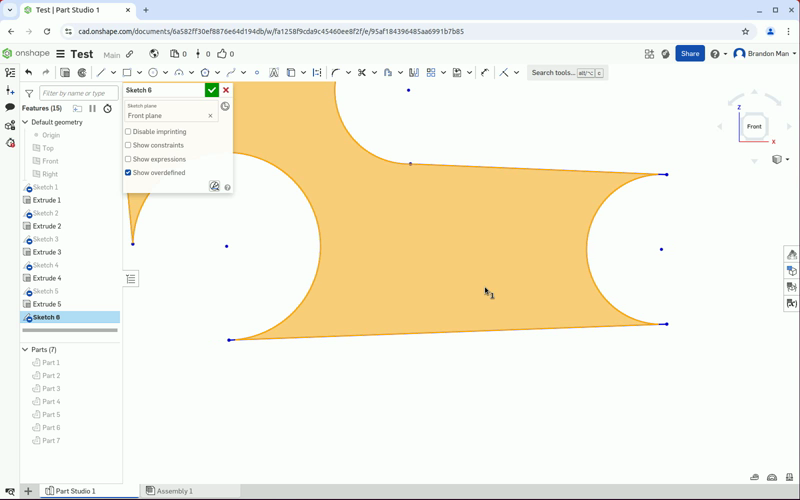
scroll(-6)
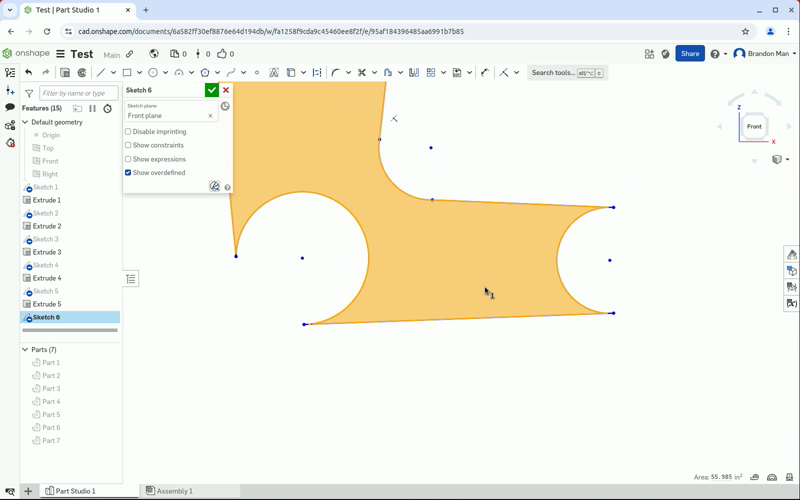
scroll(-6)
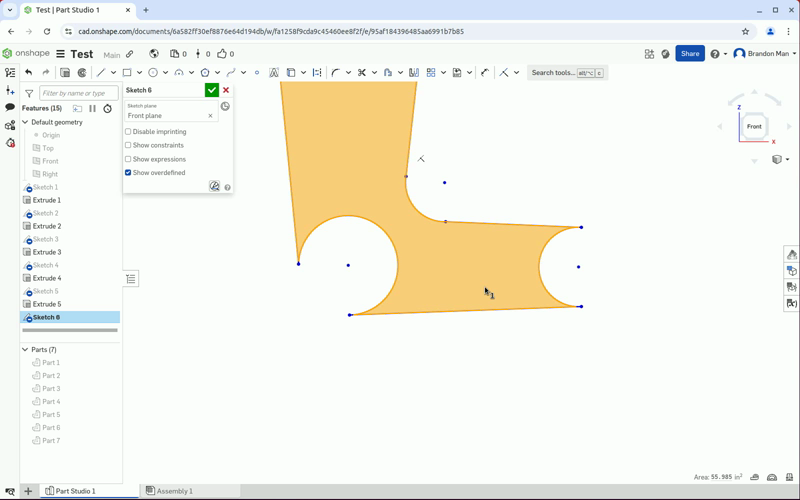
scroll(-6)
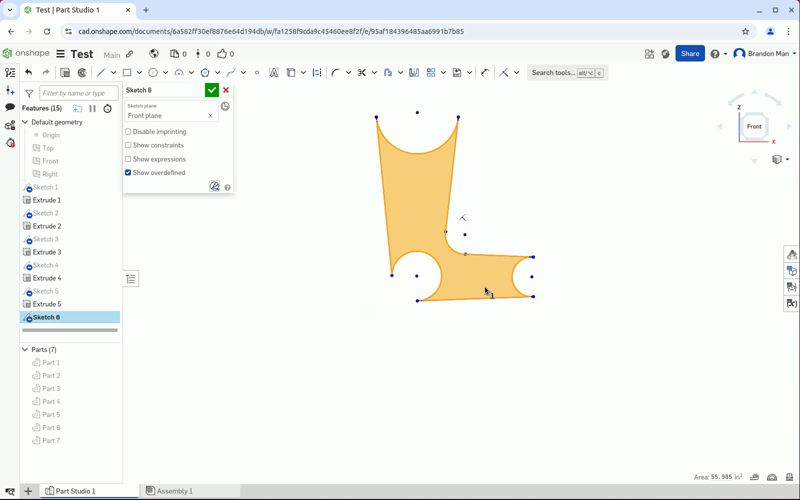
scroll(-6)
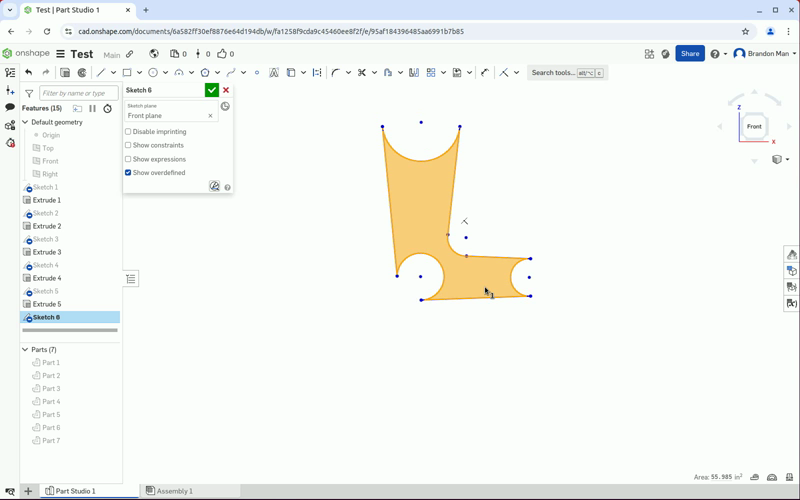
scroll(-6)
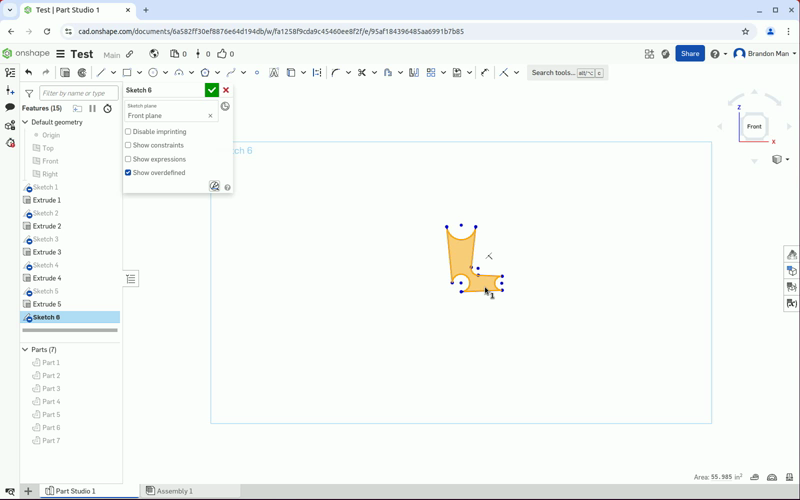
mouse_move(73, 352)
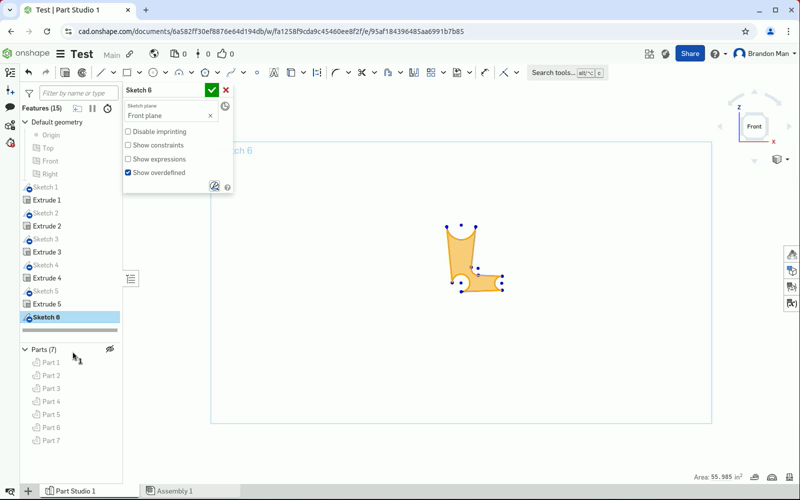
key(shift+y)
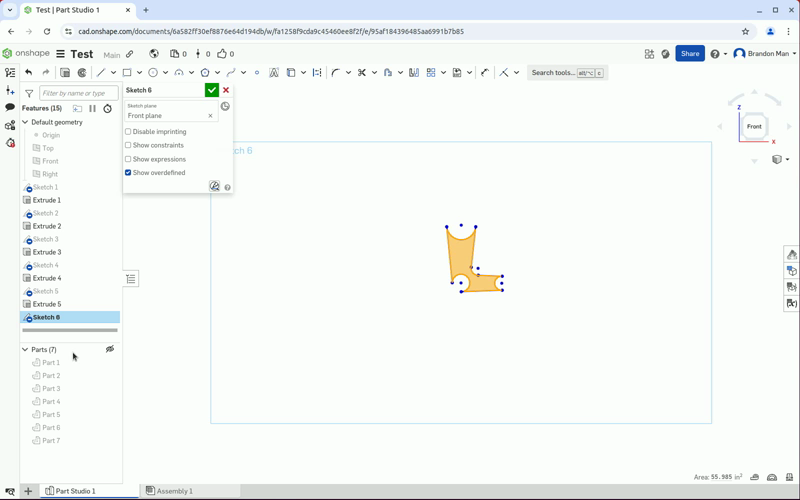
key(shift+e)
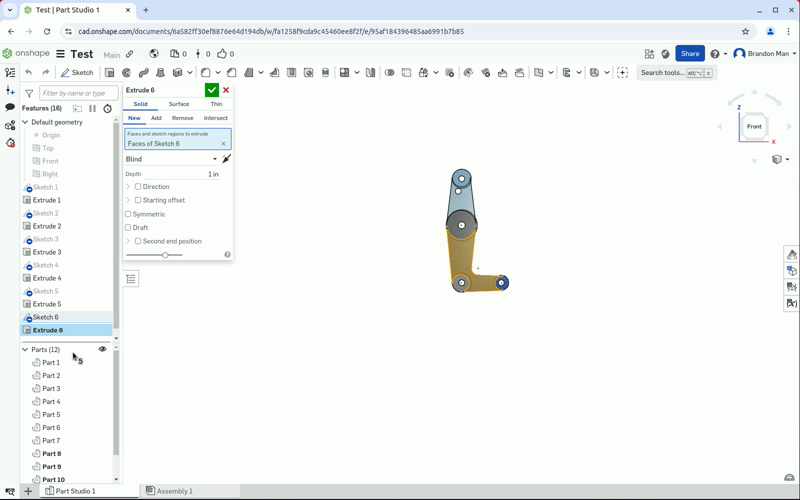
mouse_move(143, 106)
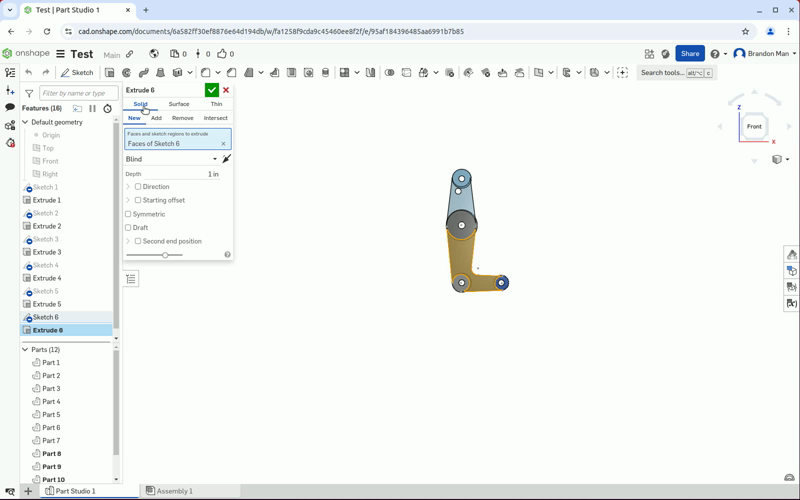
click(143, 106)
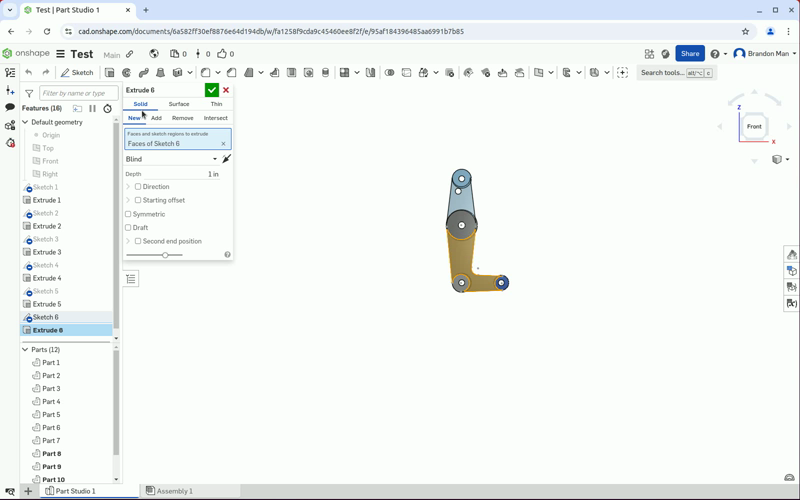
mouse_move(137, 120)
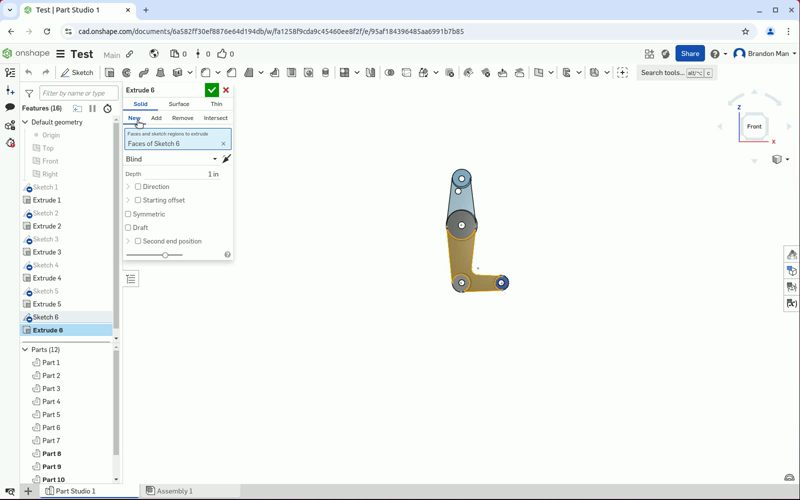
click(137, 120)
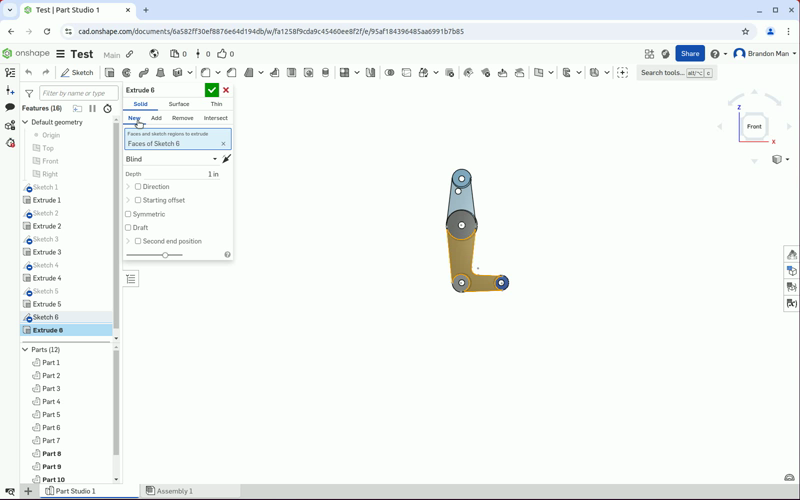
key(tab, 4)
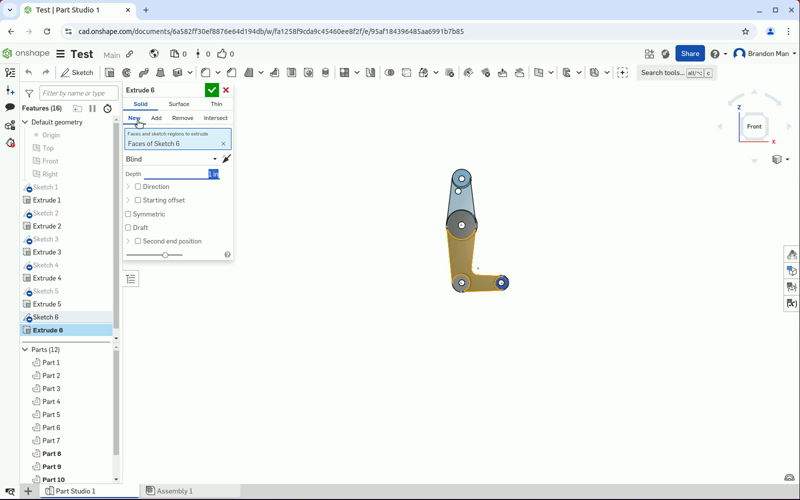
text(0.481)
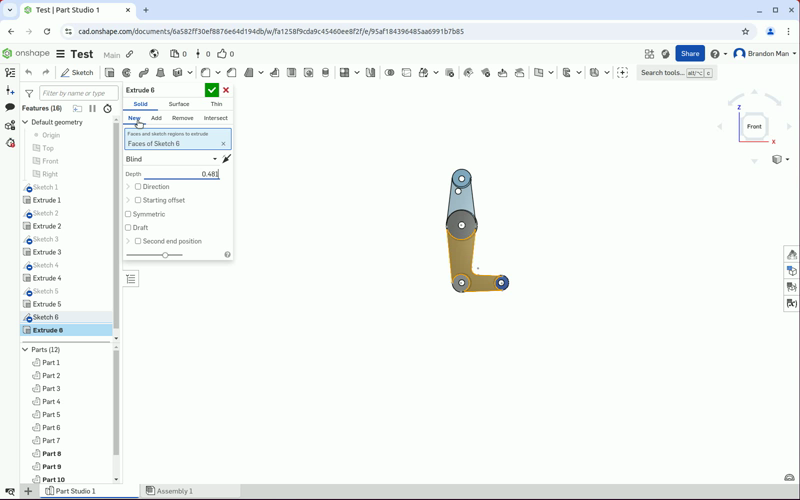
key(enter)
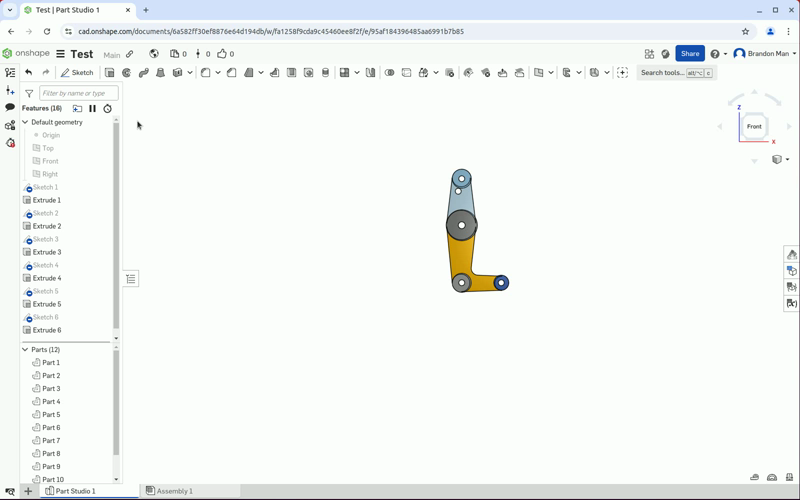
key(shift+h)
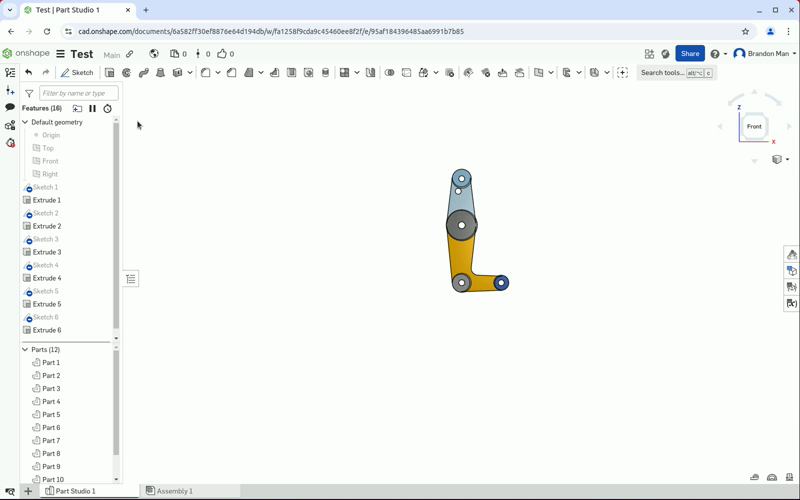
key(shift+h)
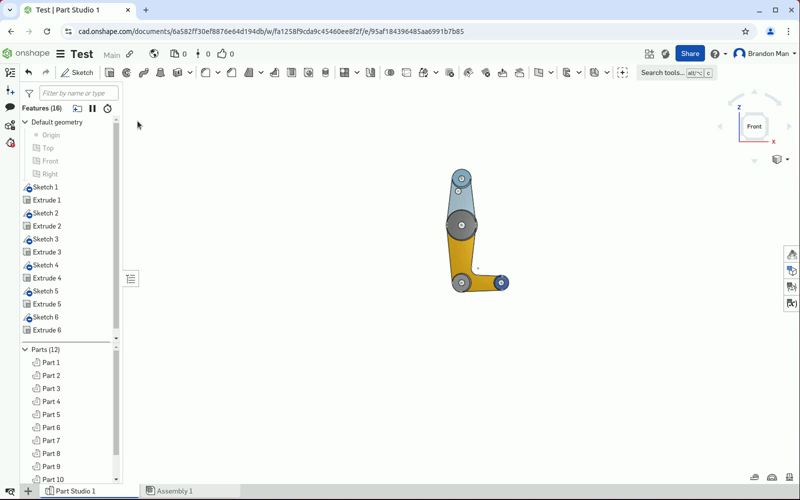
key(shift+7)
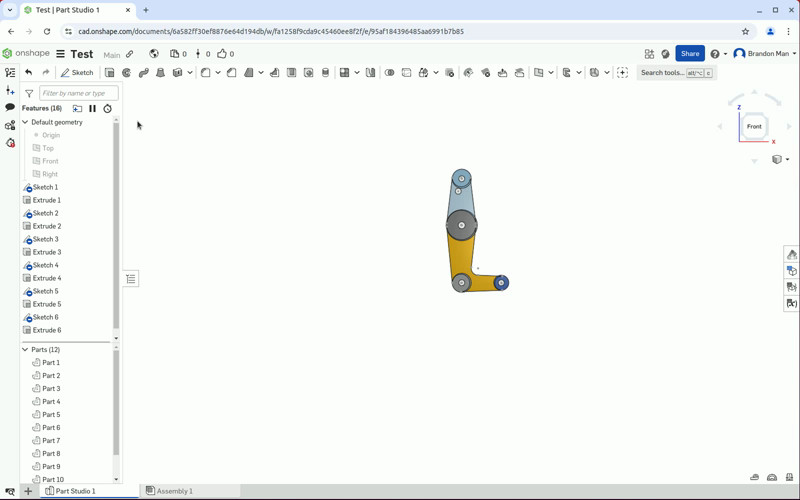
key(left, 2)
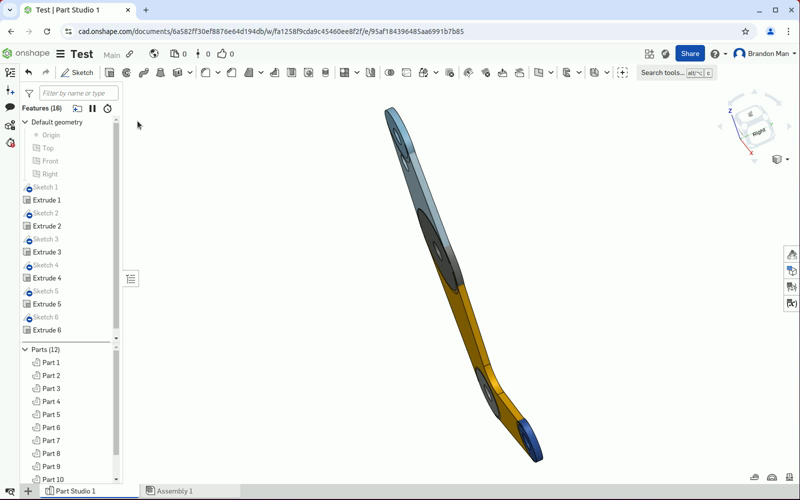
key(down, 2)
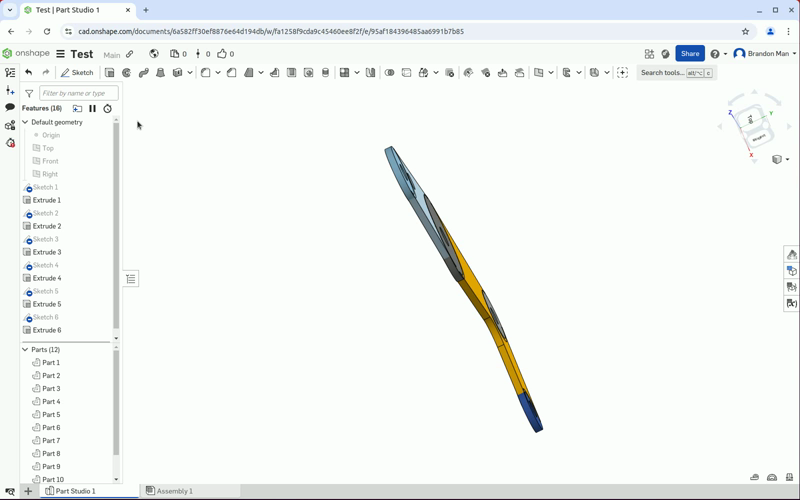
key(up, 2)
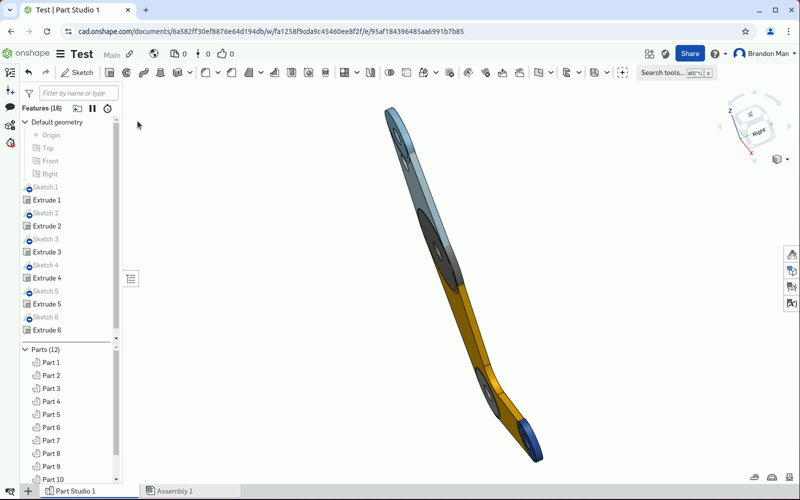
key(right, 2)
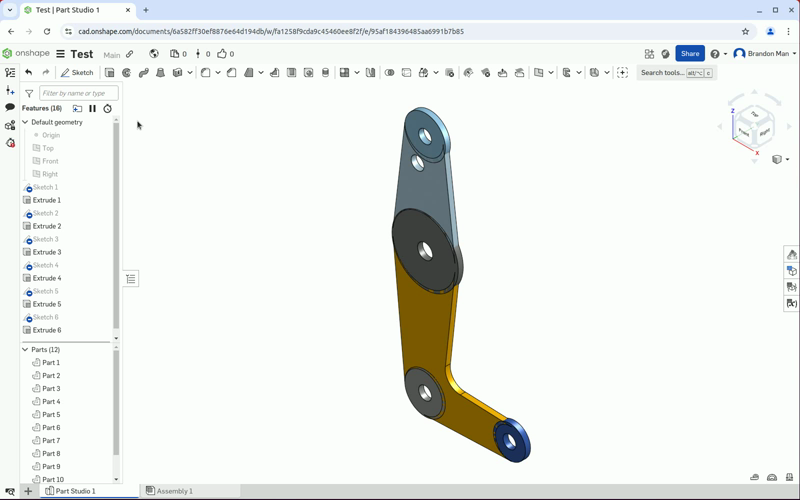
mouse_move(69, 189)
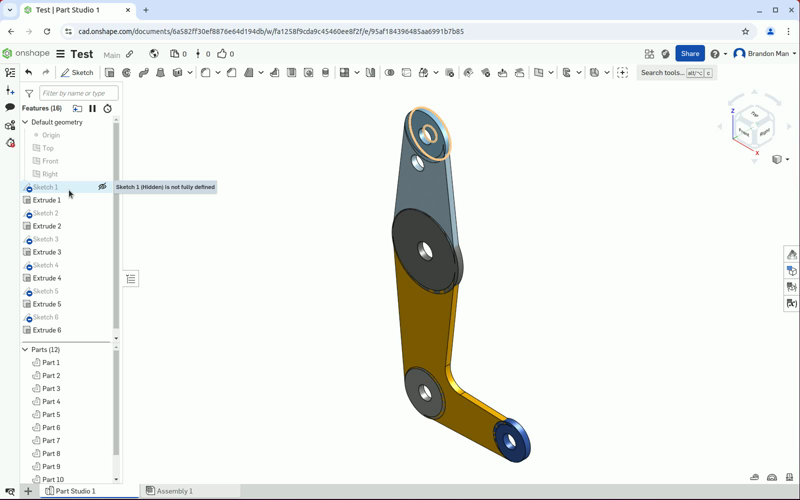
click(69, 189)